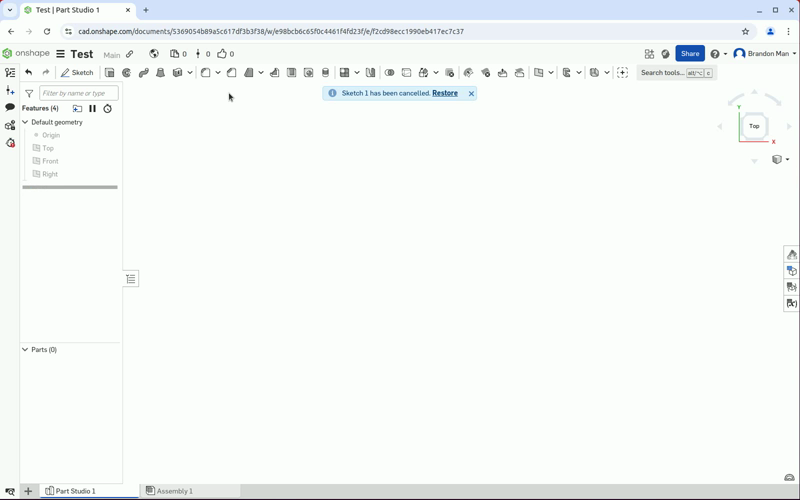
key(shift+h)
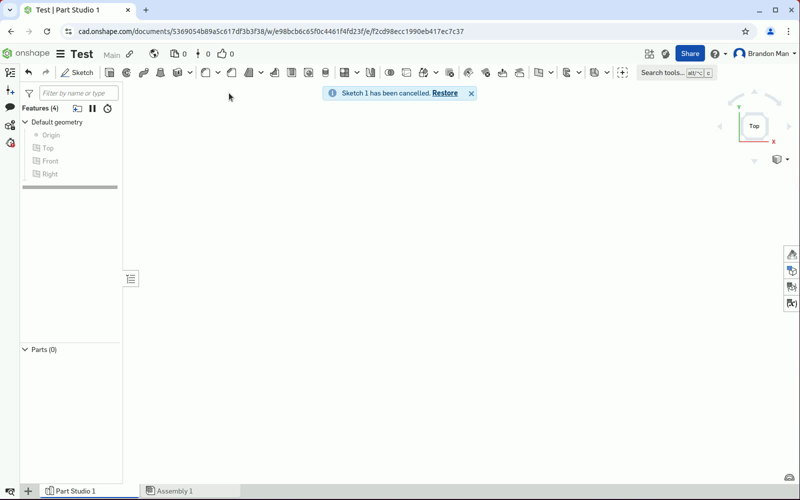
key(shift+s)
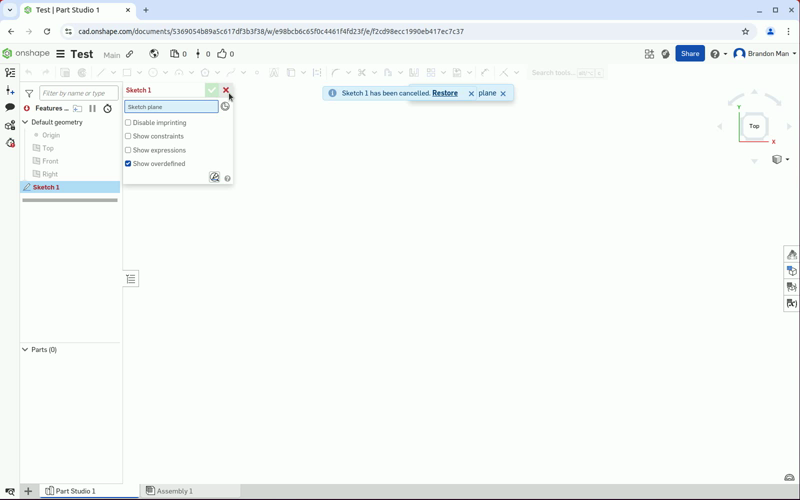
mouse_move(73, 150)
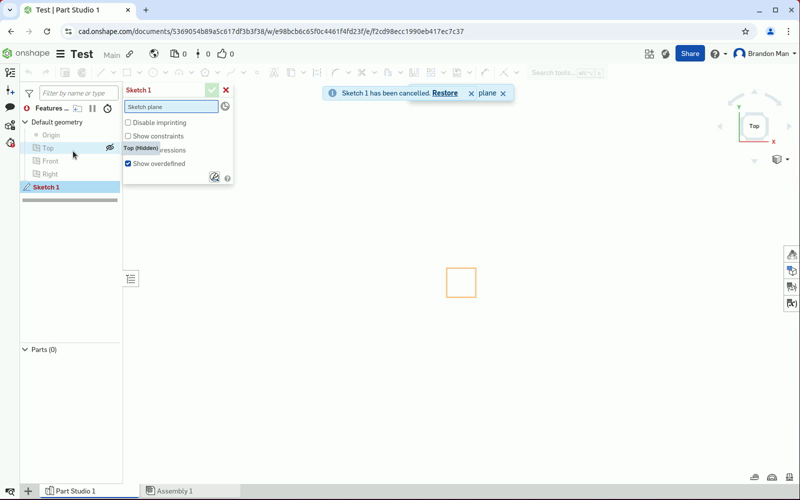
click(73, 150)
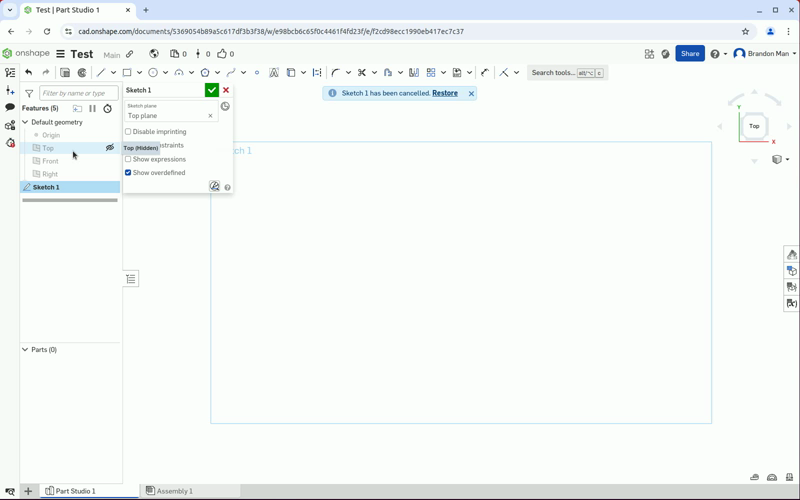
mouse_move(73, 352)
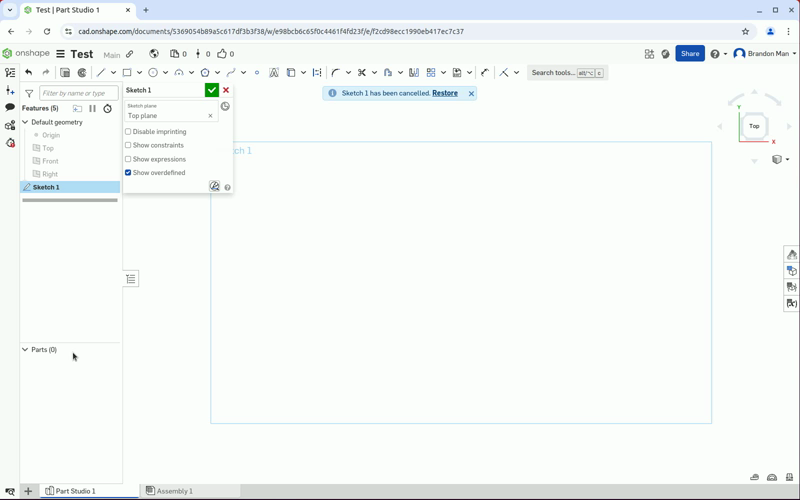
key(y)
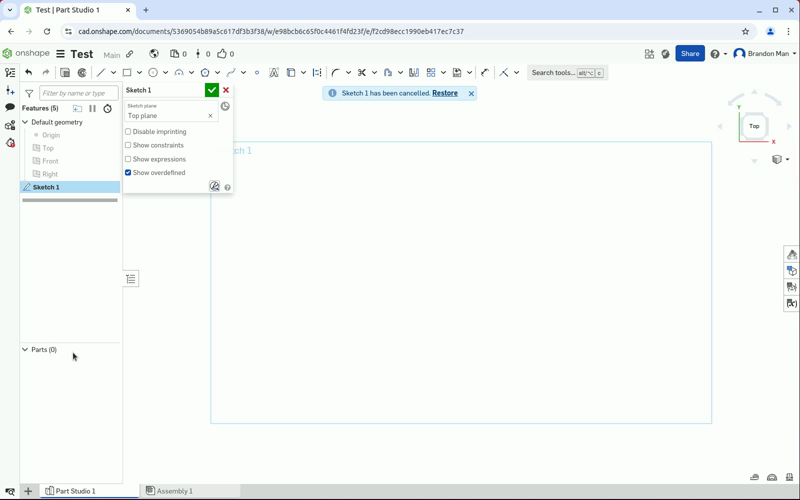
key(l)
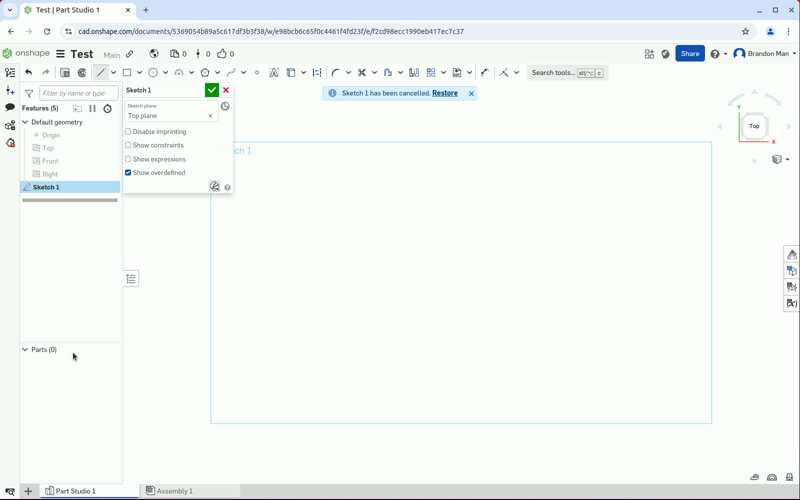
key_down(shift)
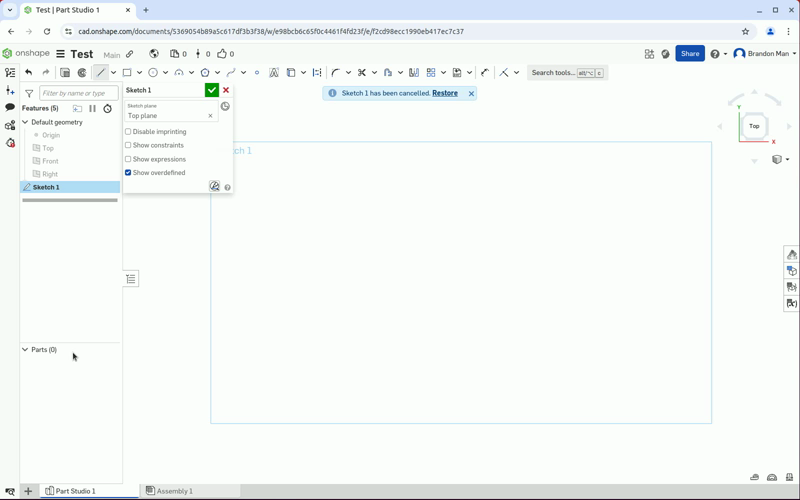
mouse_move(388, 348)
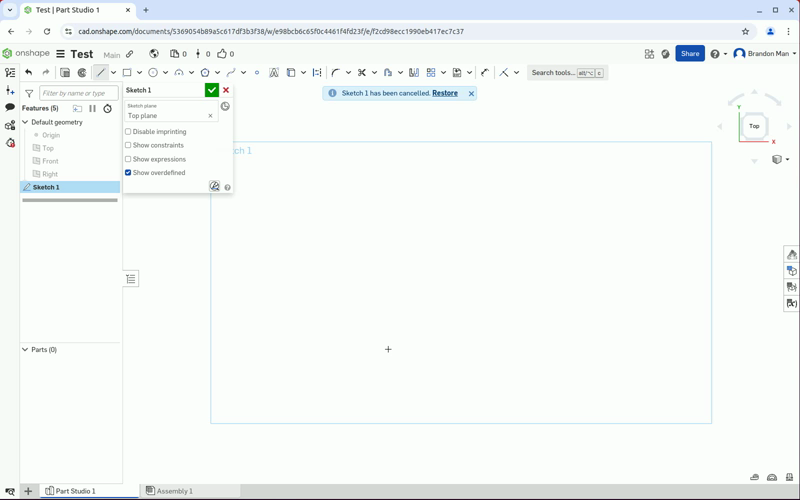
click(388, 348)
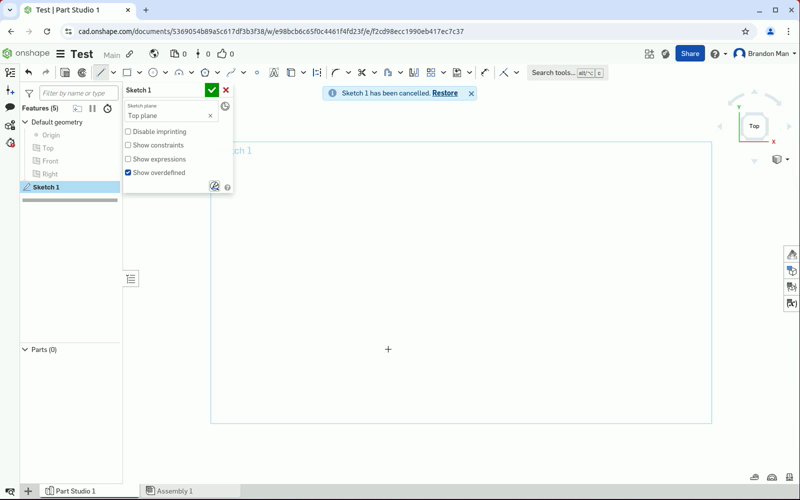
key_up(shift)
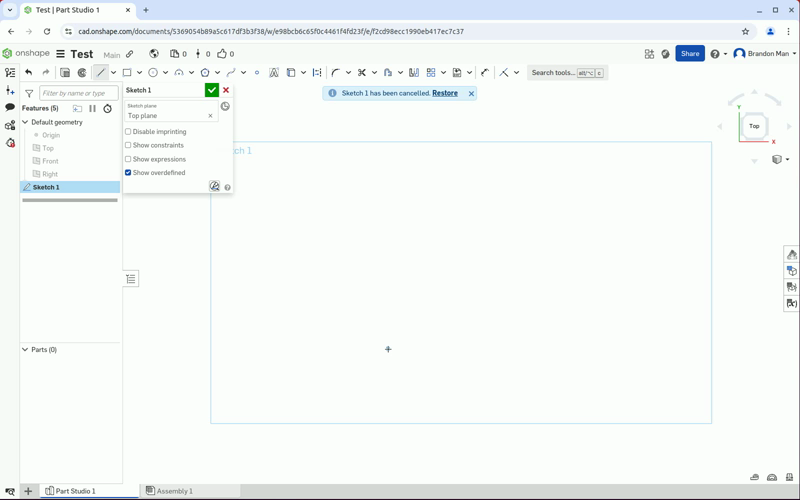
key_down(shift)
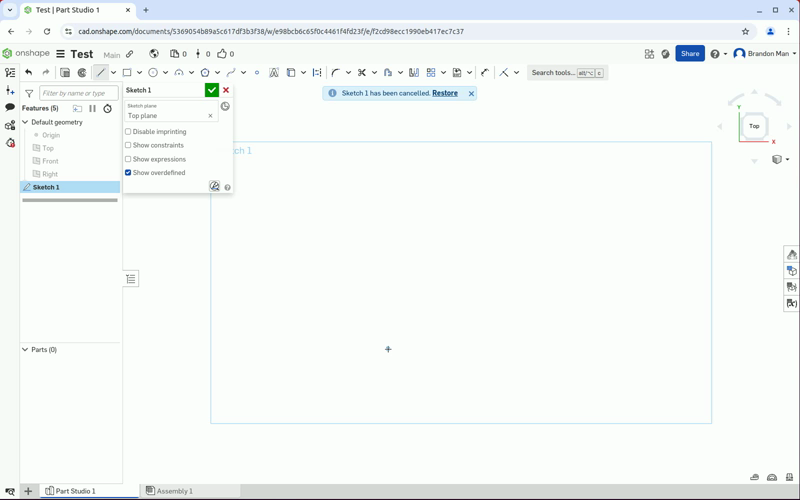
mouse_move(492, 348)
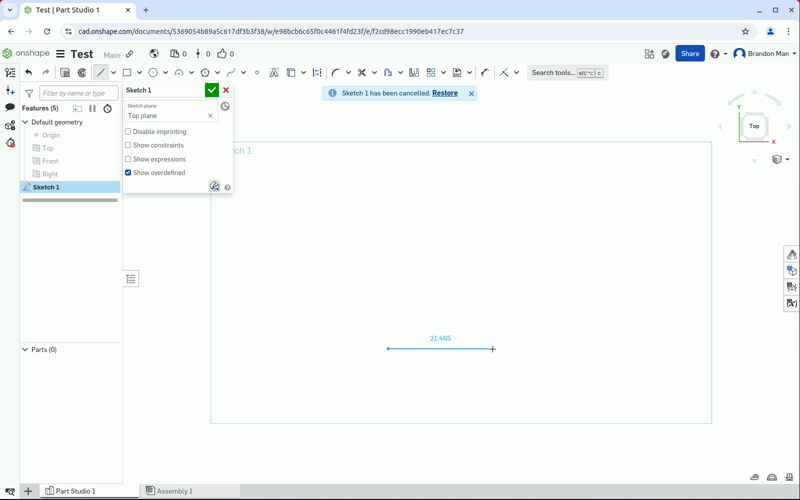
click(492, 348)
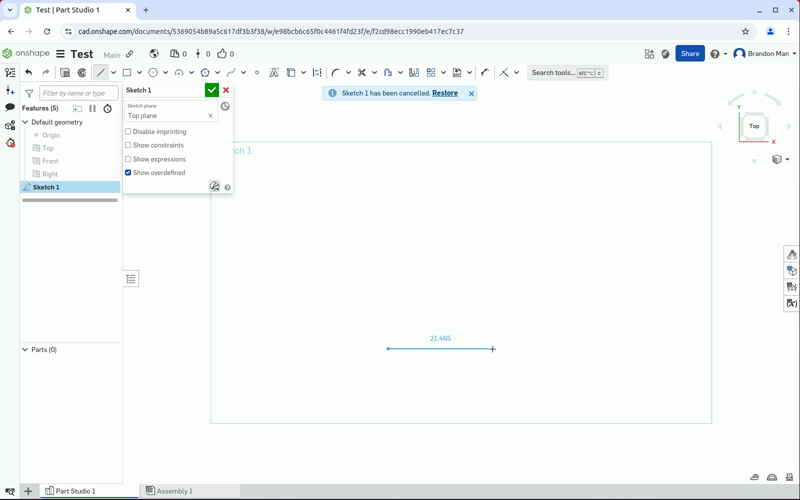
key_up(shift)
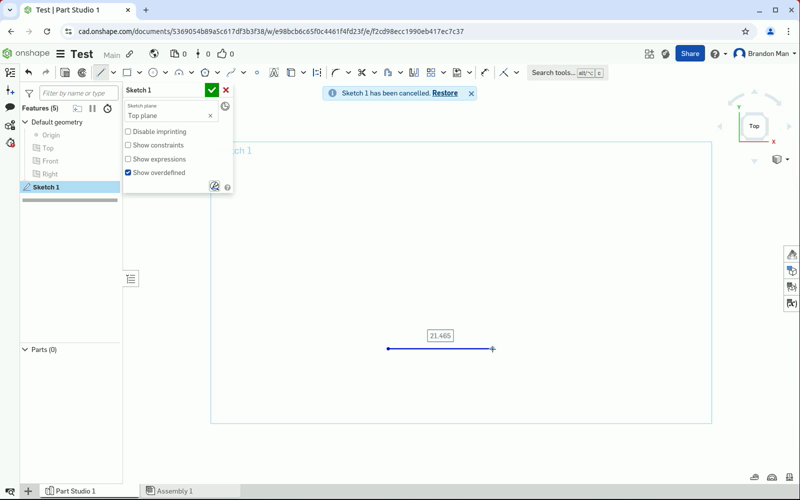
key_down(shift)
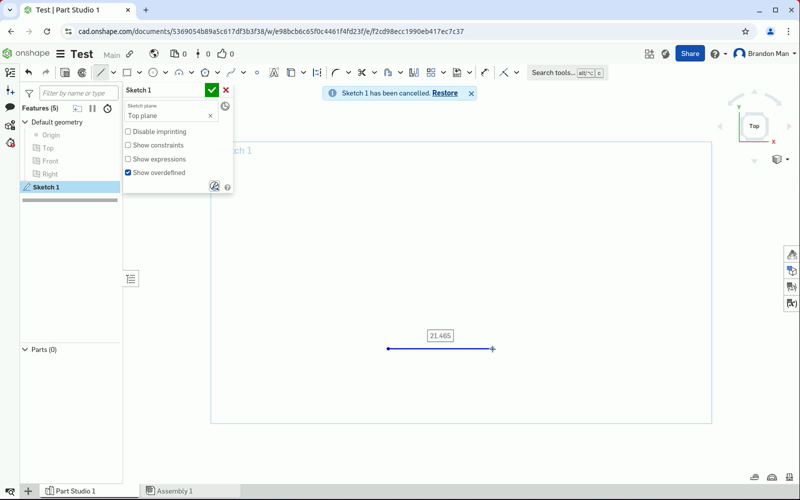
mouse_move(492, 244)
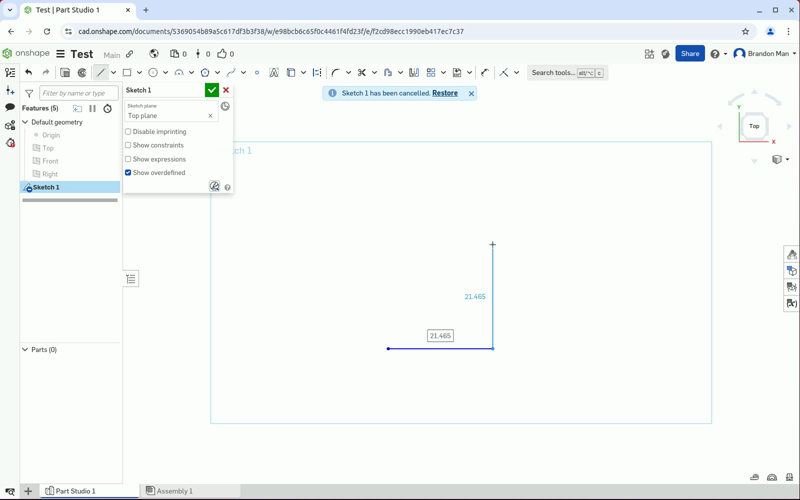
click(492, 244)
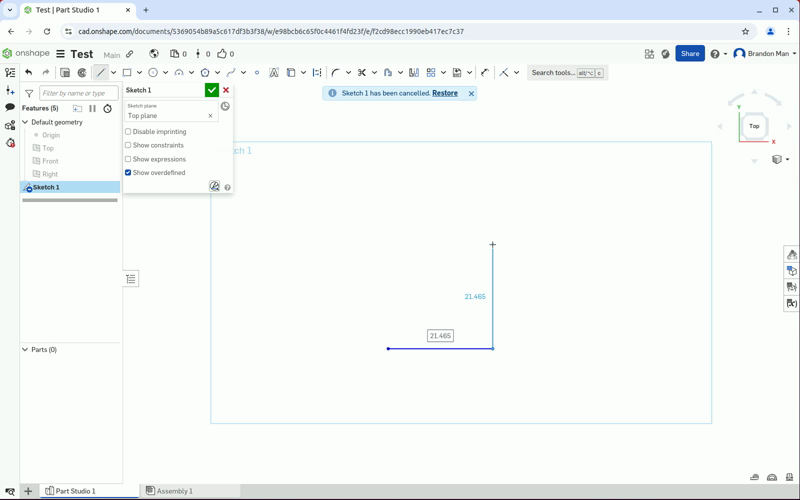
key_up(shift)
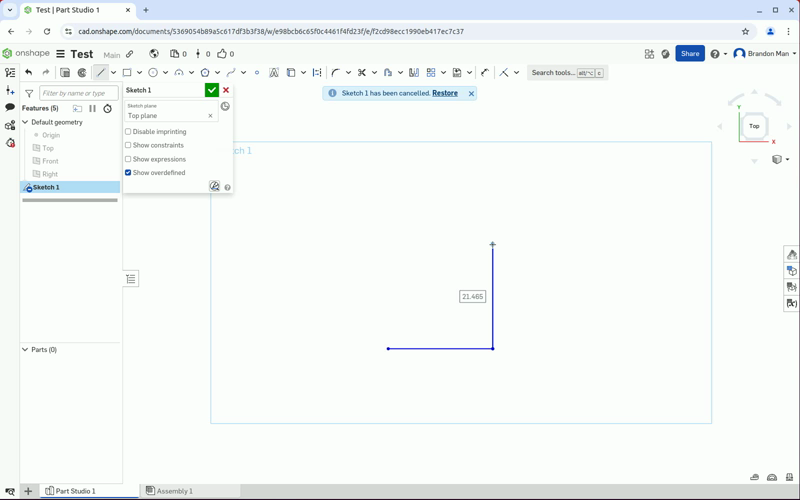
key_down(shift)
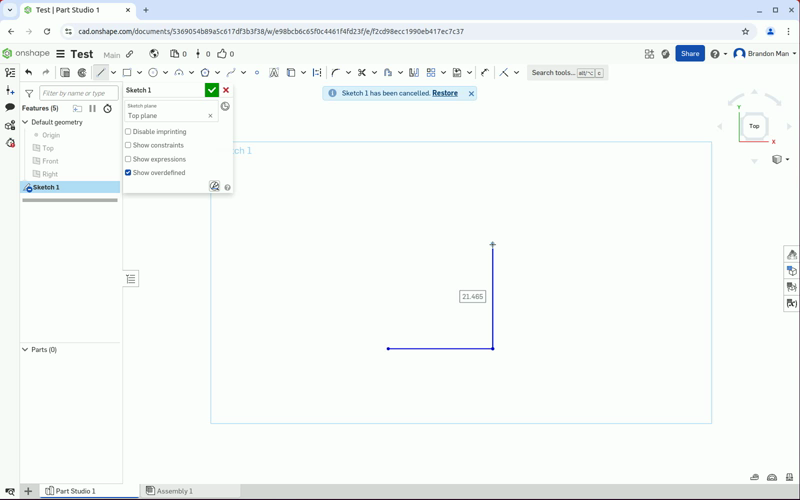
mouse_move(388, 244)
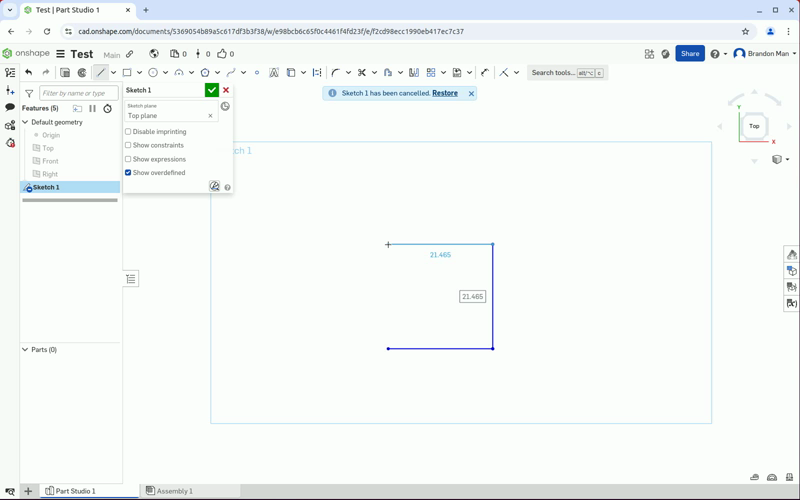
click(388, 244)
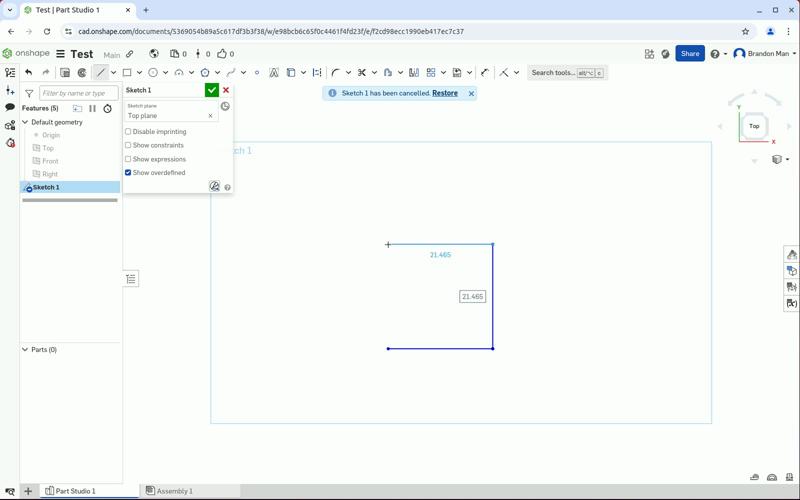
key_up(shift)
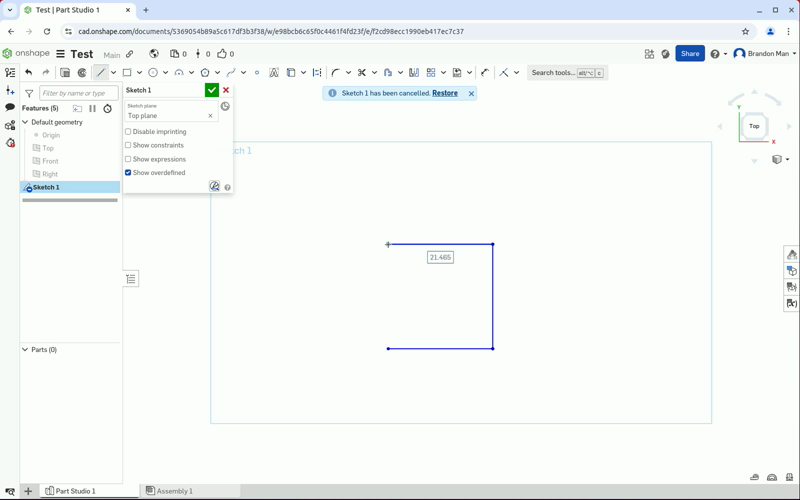
key_down(shift)
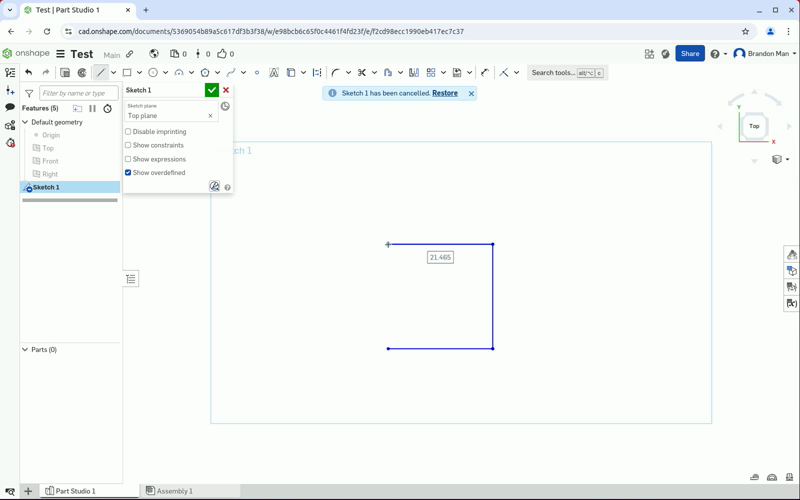
mouse_move(388, 348)
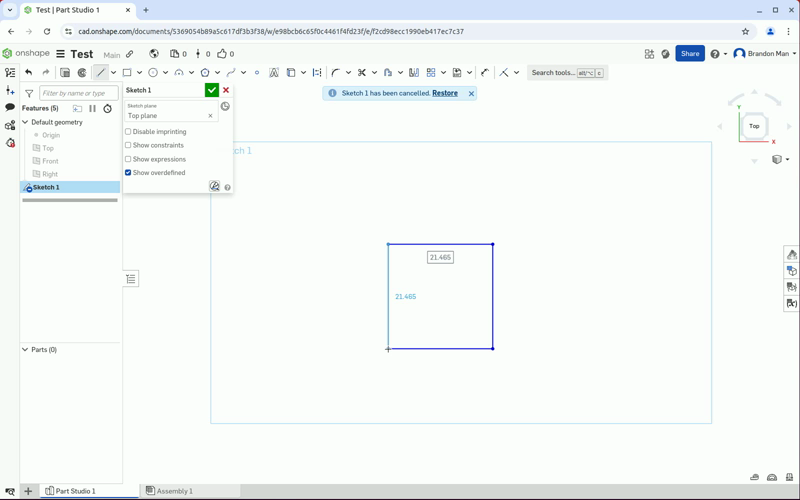
key_up(shift)
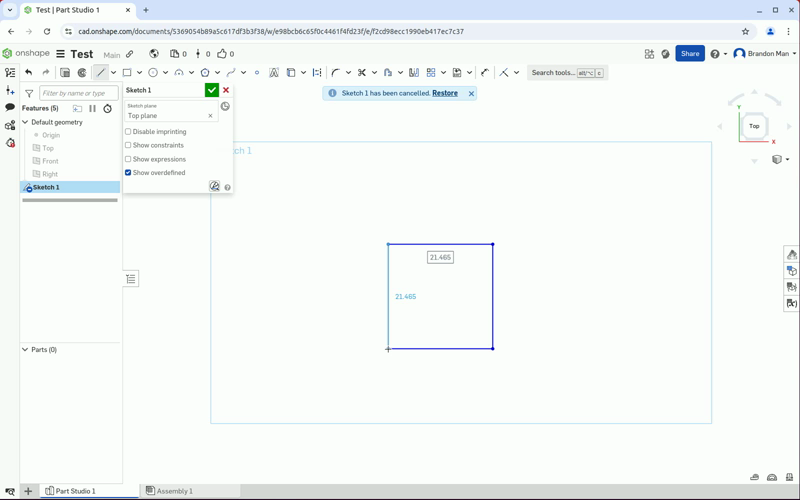
click(388, 348)
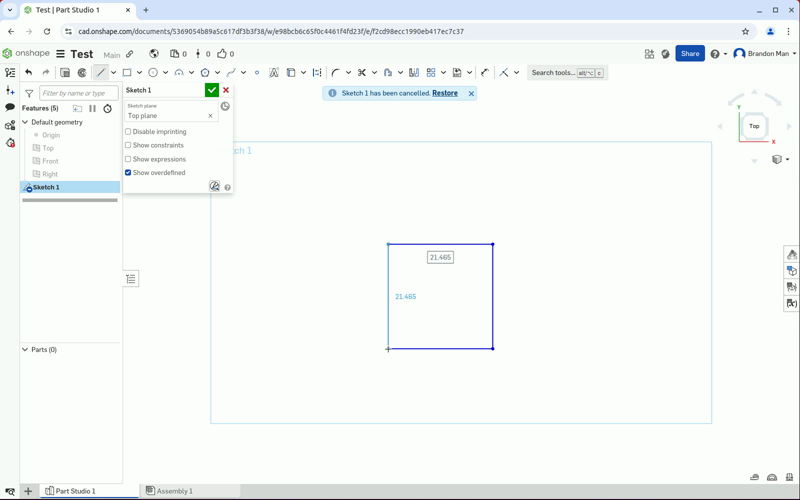
key(esc)
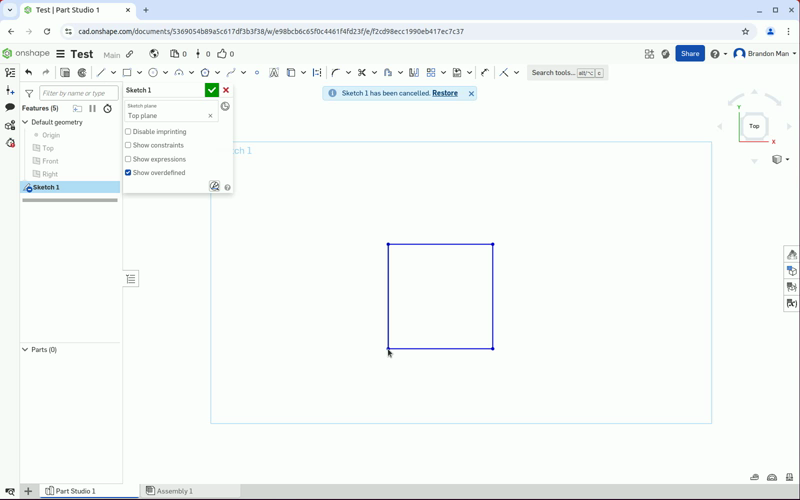
mouse_move(400, 310)
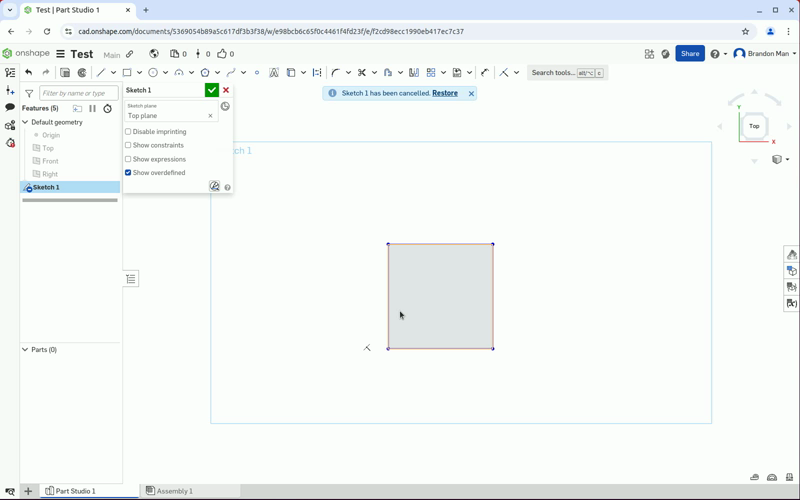
click(400, 310)
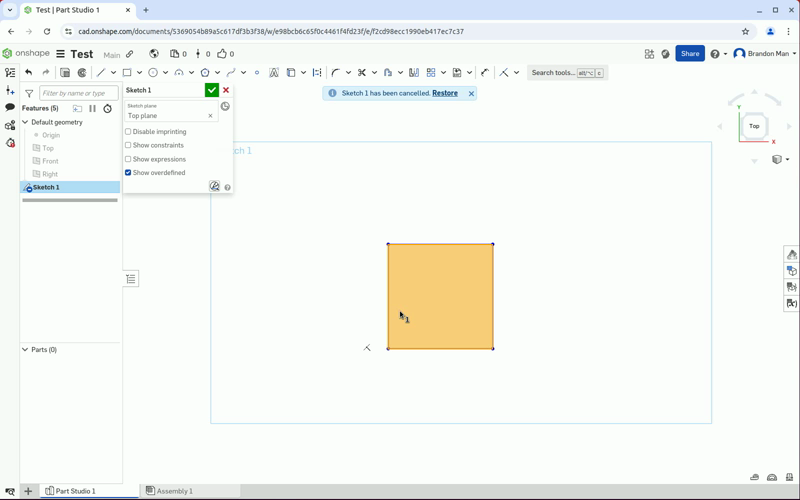
mouse_move(73, 352)
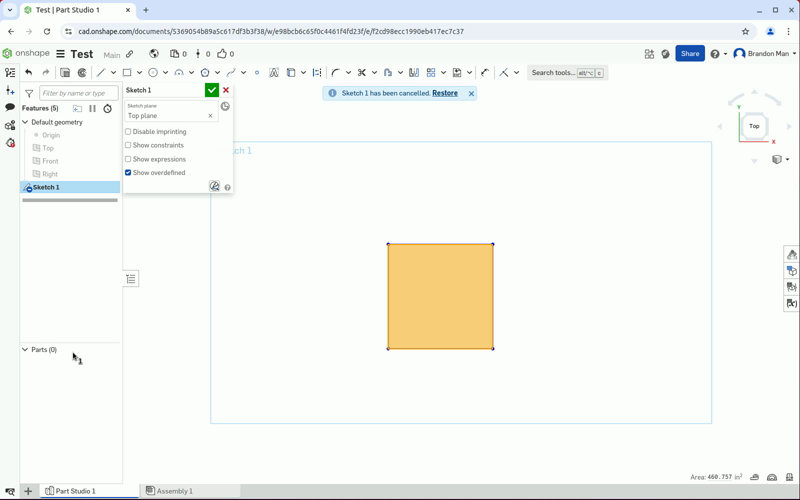
key(shift+y)
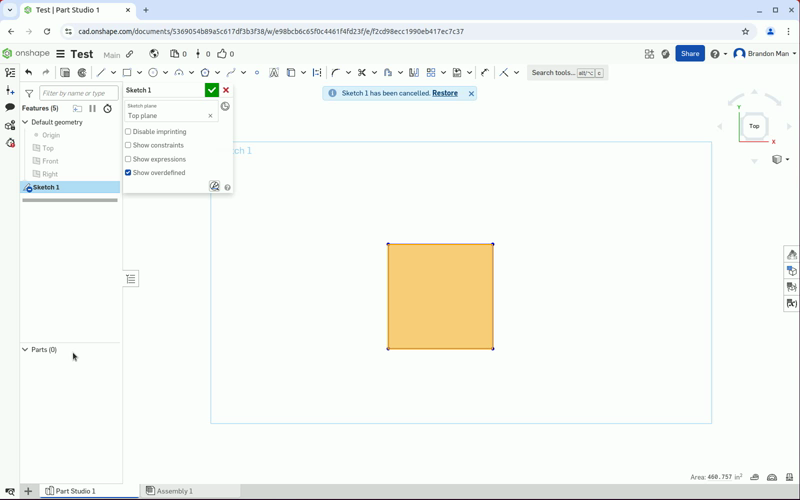
key(shift+e)
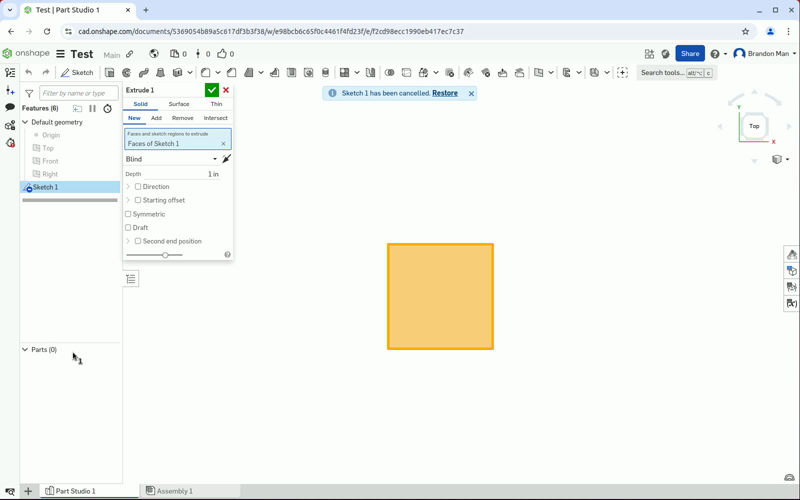
mouse_move(143, 106)
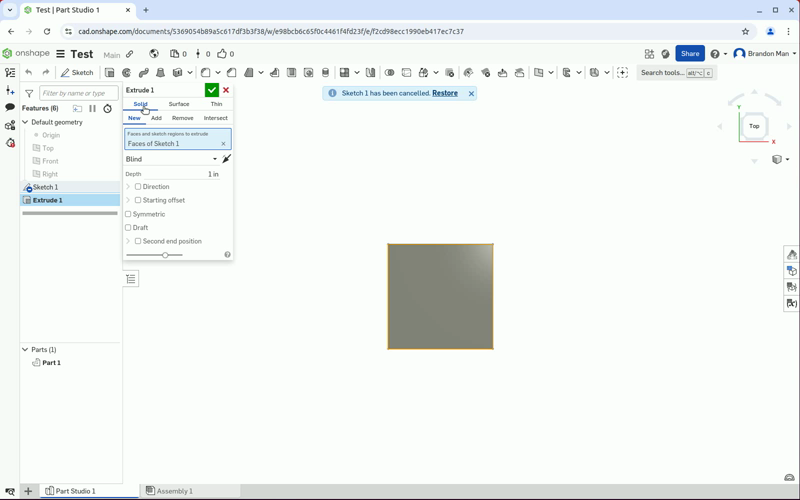
click(143, 106)
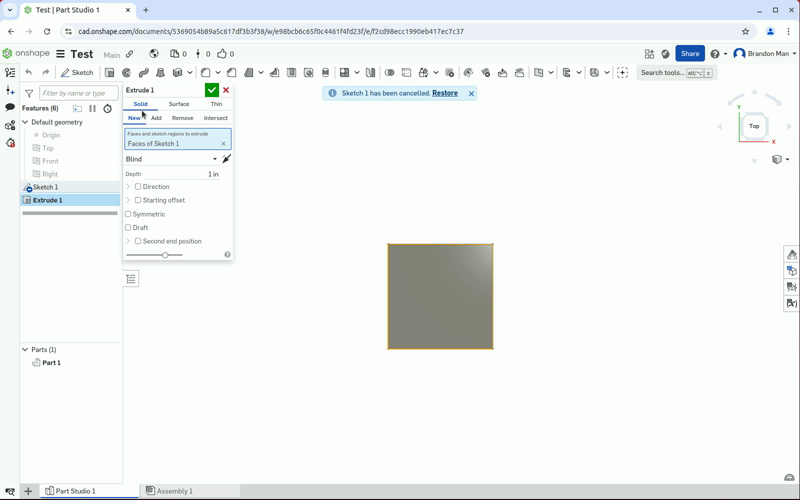
mouse_move(137, 120)
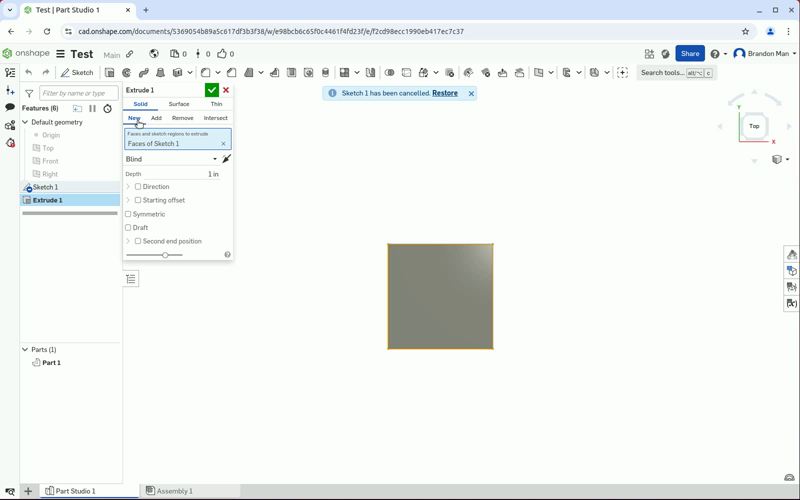
click(137, 120)
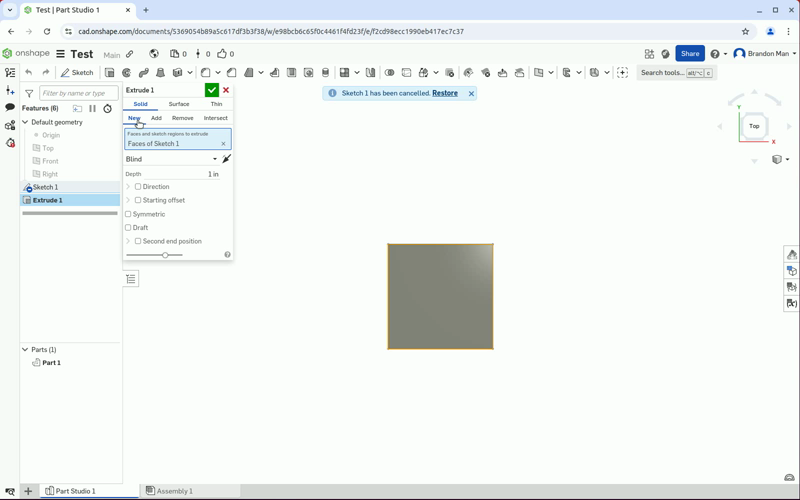
key(tab, 4)
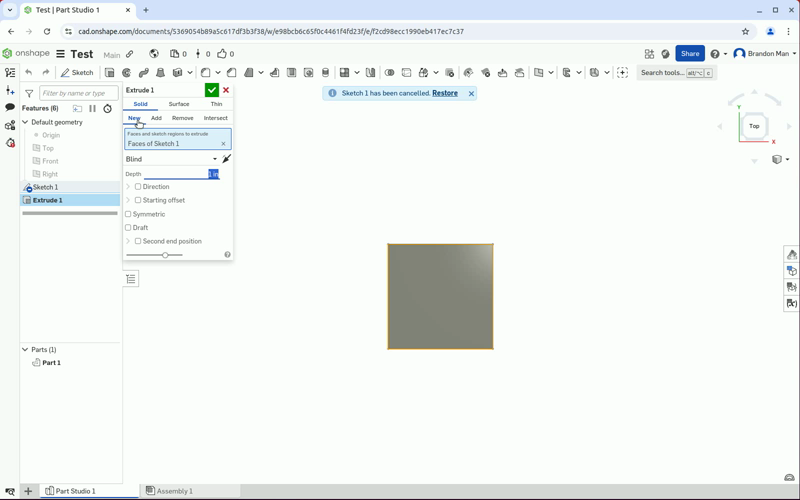
text(21.183)
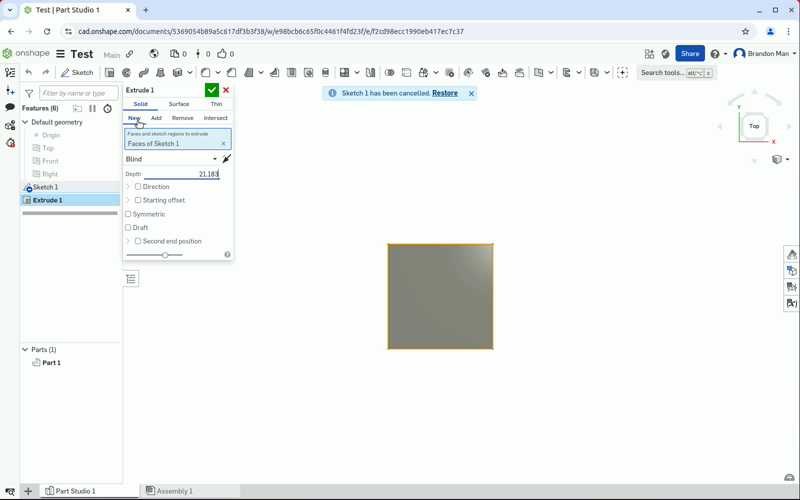
key(enter)
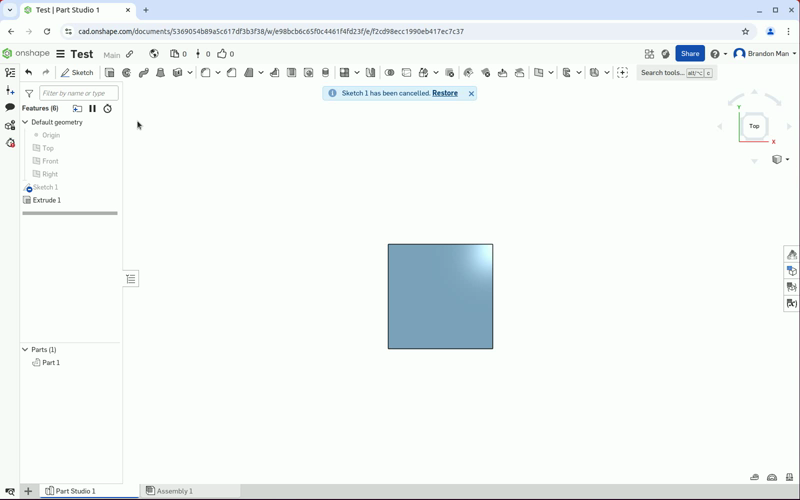
key(shift+h)
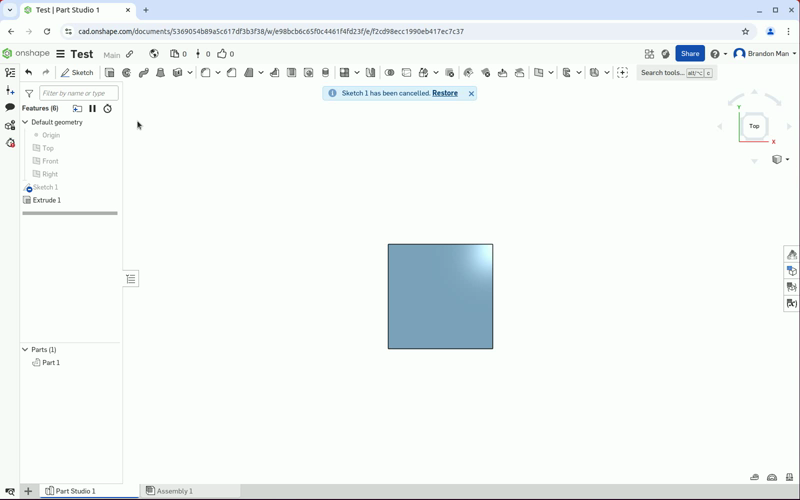
key(shift+h)
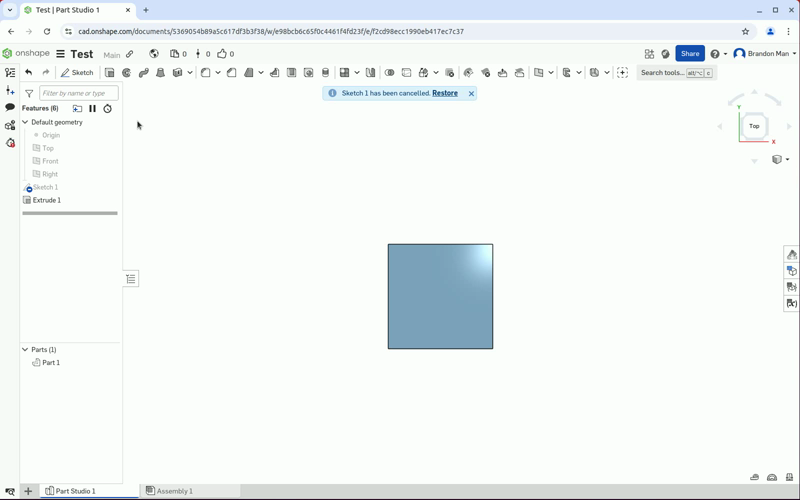
mouse_move(73, 189)
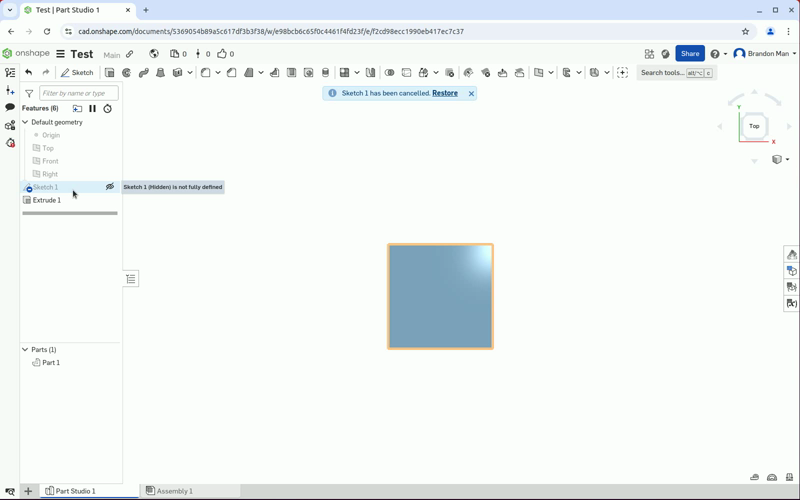
click(73, 189)
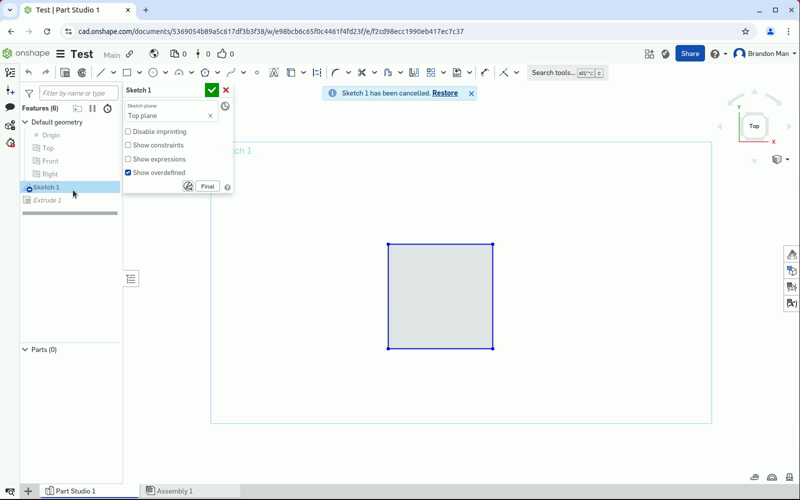
mouse_move(229, 92)
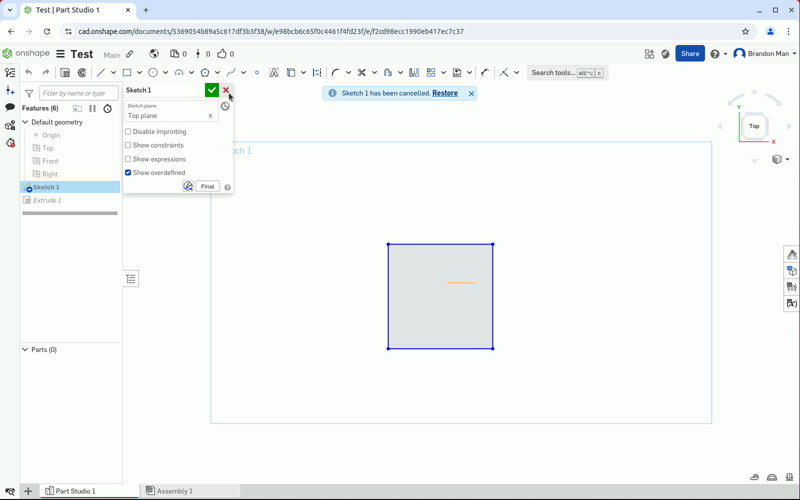
click(229, 92)
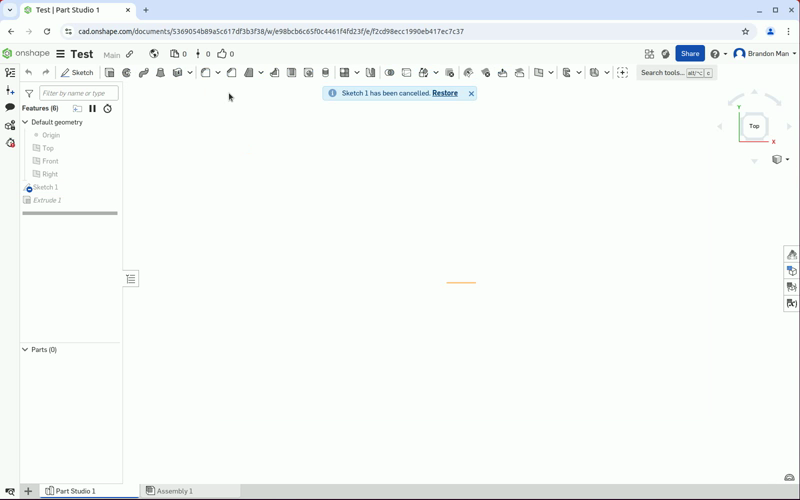
mouse_move(73, 352)
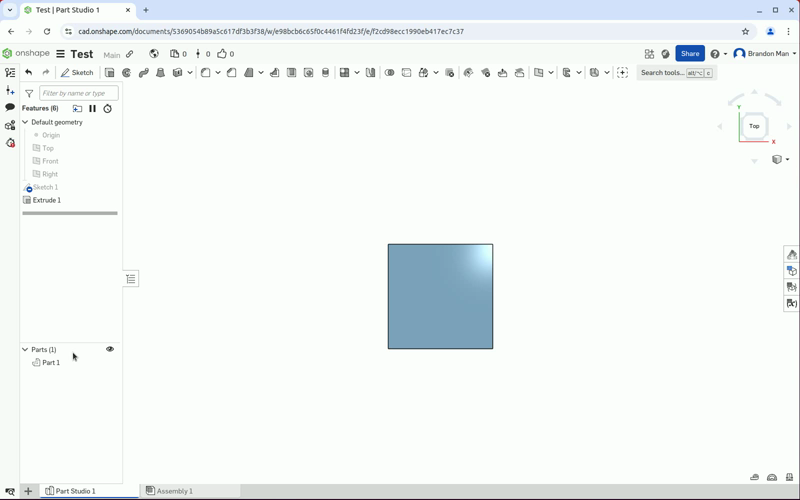
key(y)
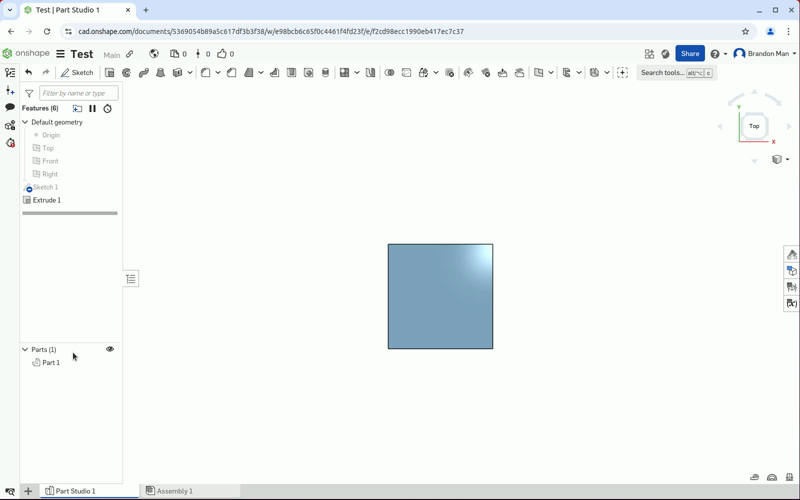
key(shift+p)
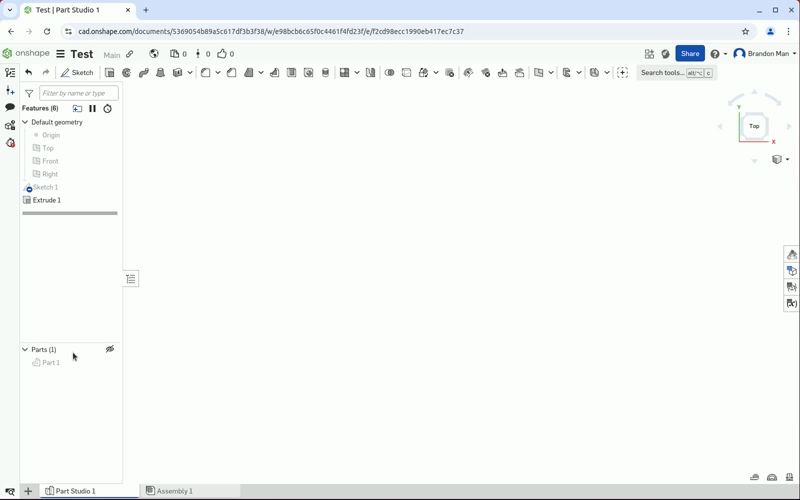
key(space)
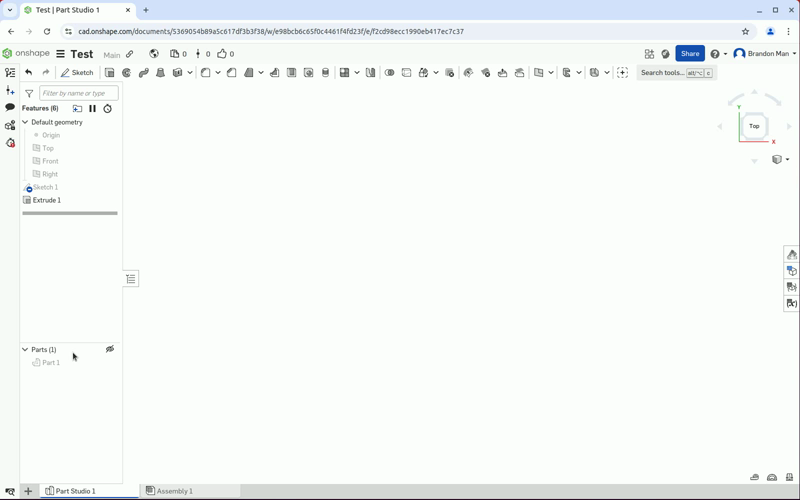
key_down(shift)
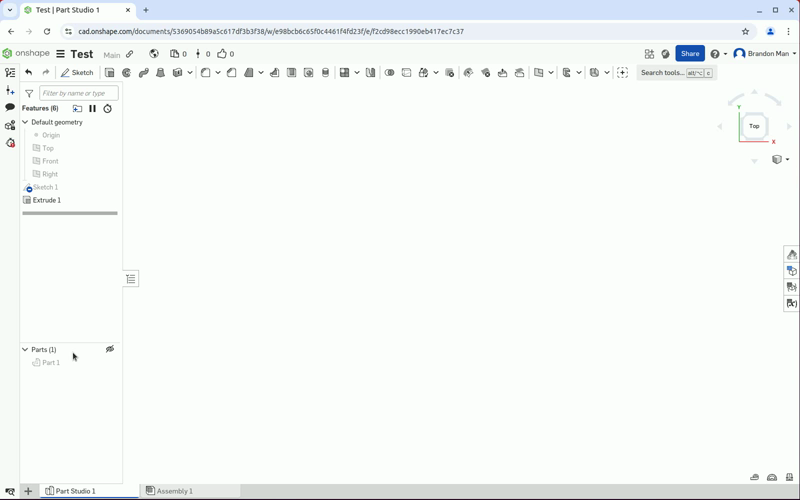
key(up)
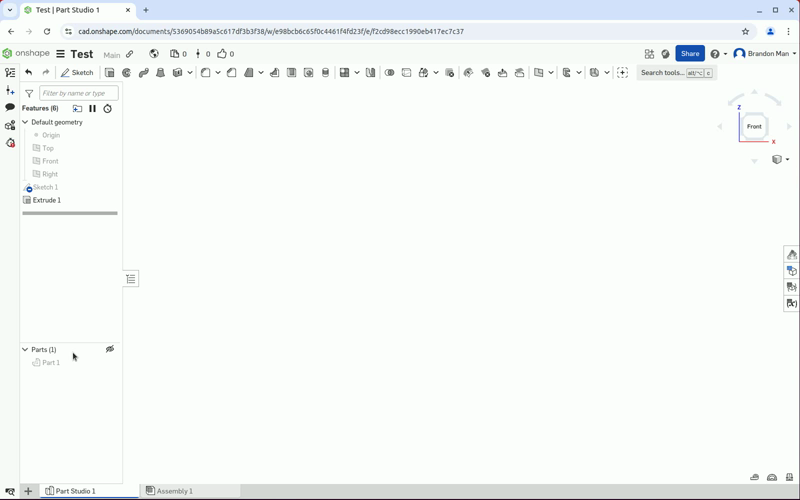
key_up(shift)
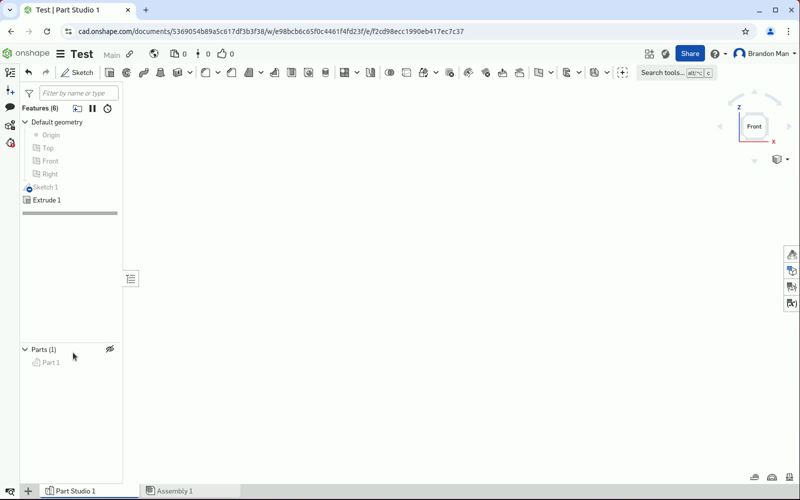
mouse_move(73, 352)
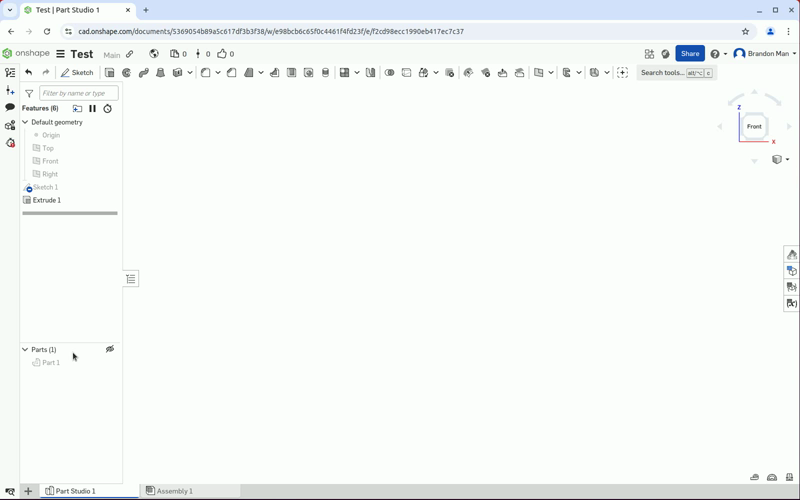
key(shift+y)
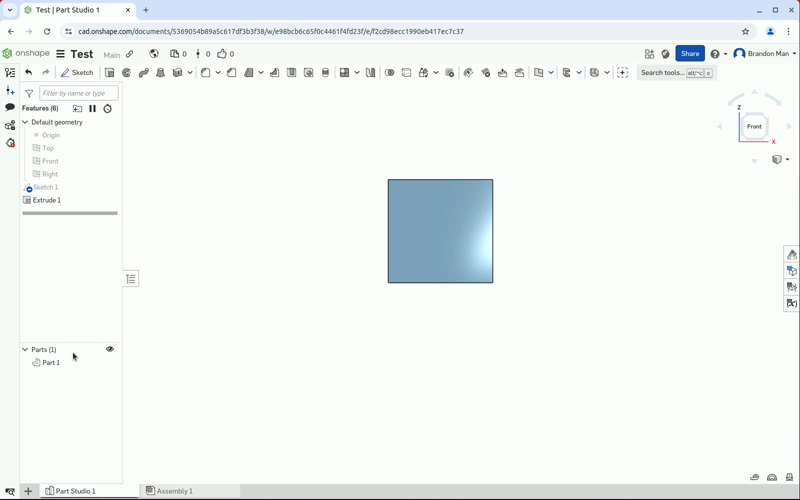
mouse_move(541, 75)
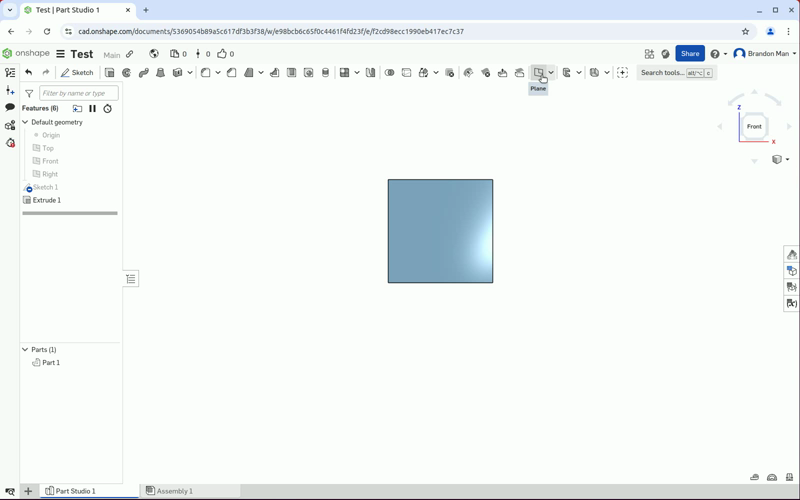
click(541, 75)
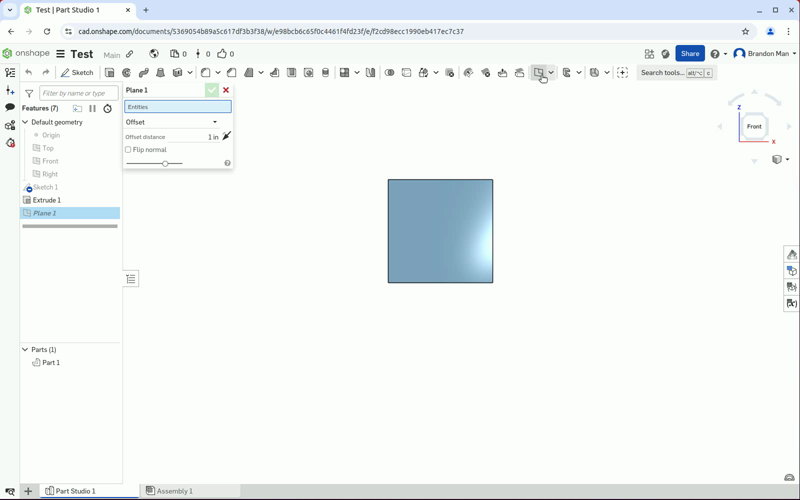
mouse_move(73, 163)
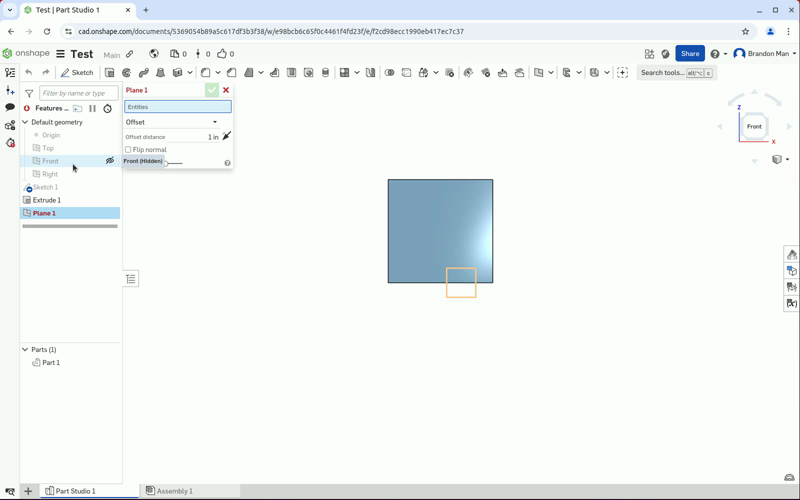
click(73, 163)
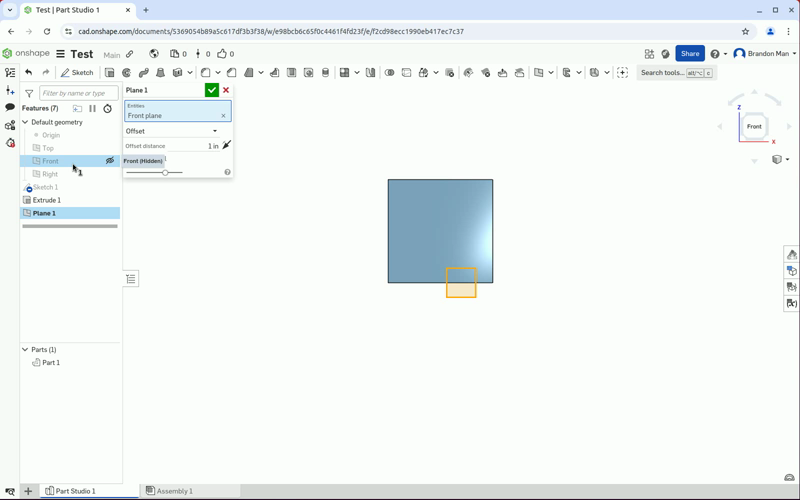
key(tab, 2)
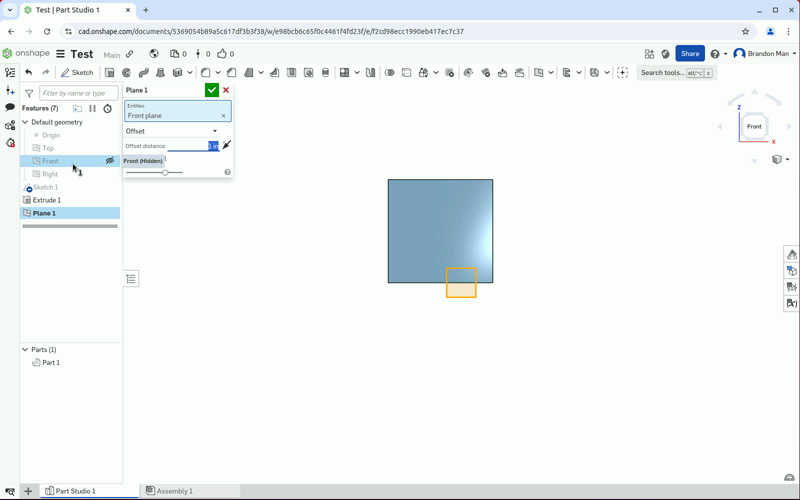
text(13.495)
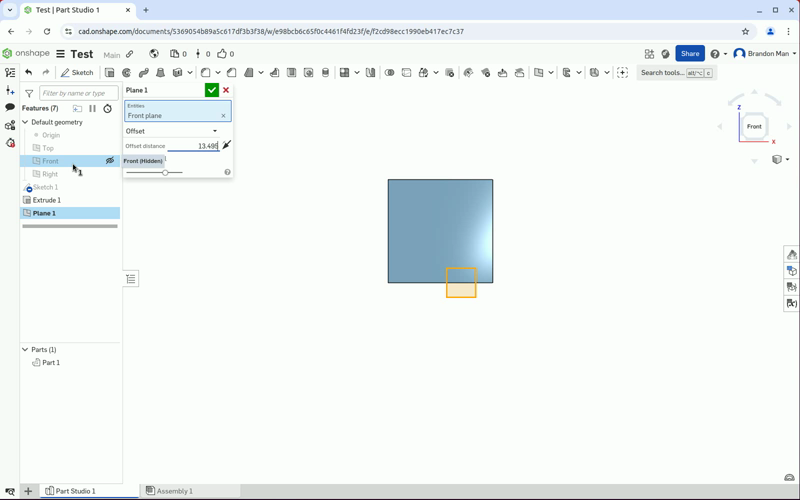
key(enter, 2)
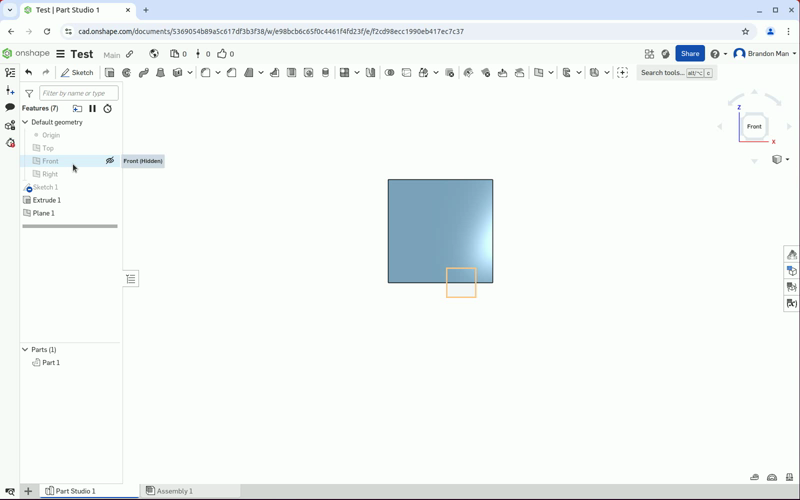
key(shift+s)
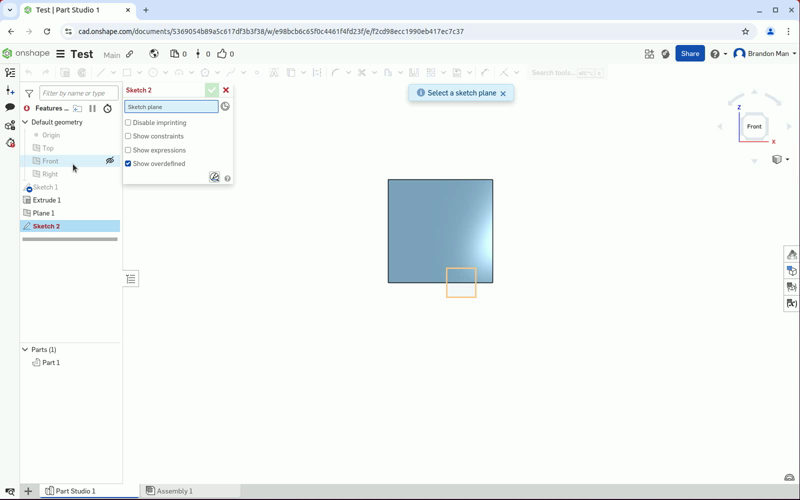
mouse_move(73, 215)
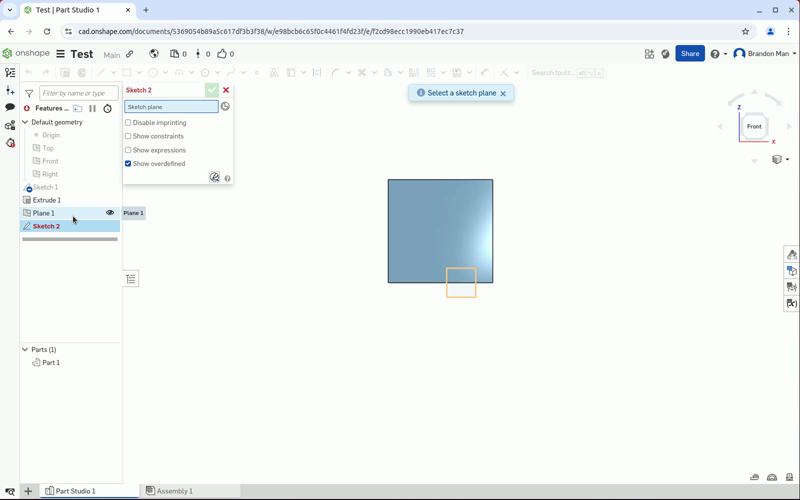
click(73, 215)
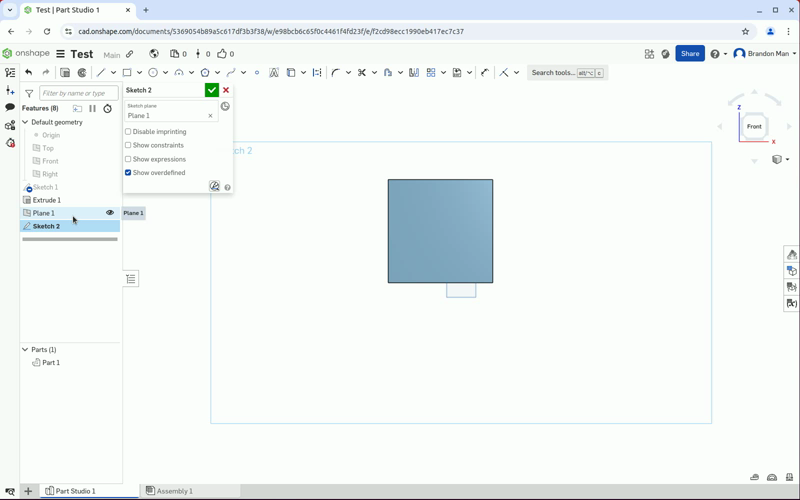
mouse_move(73, 352)
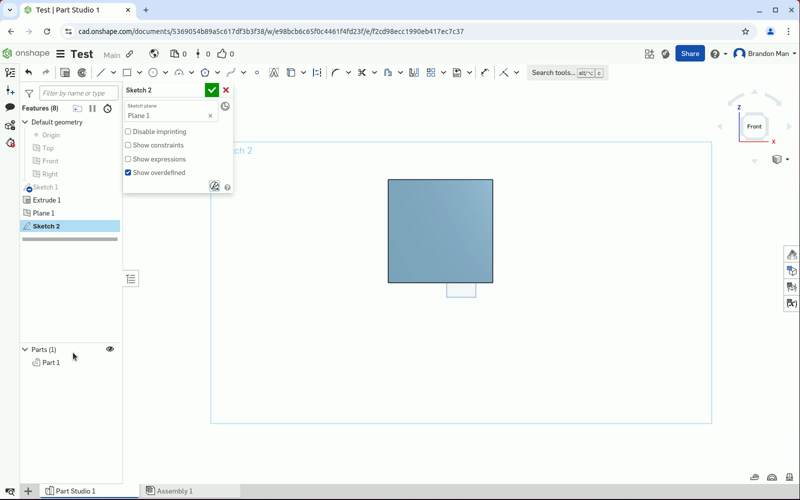
key(y)
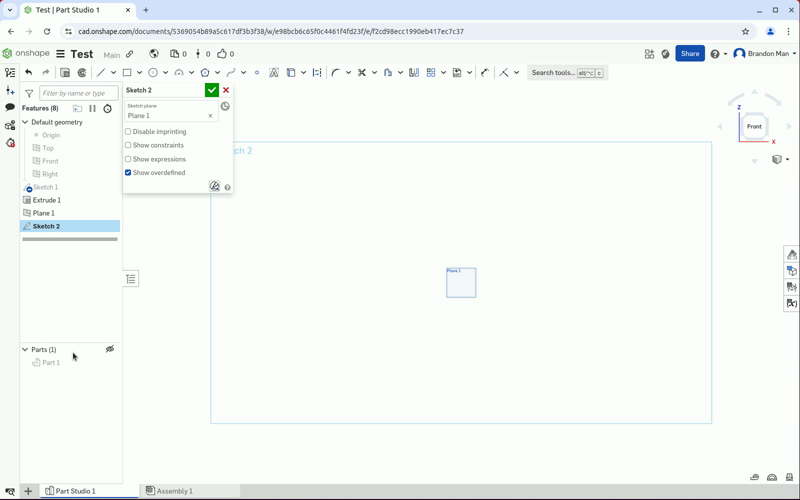
key(l)
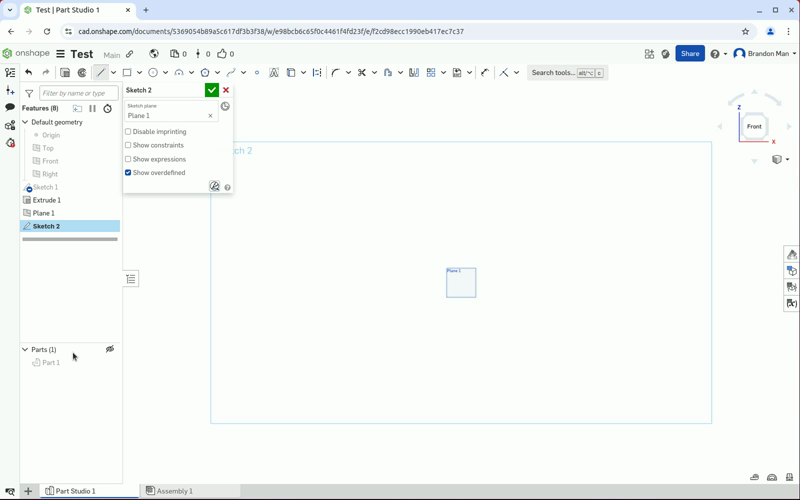
key_down(shift)
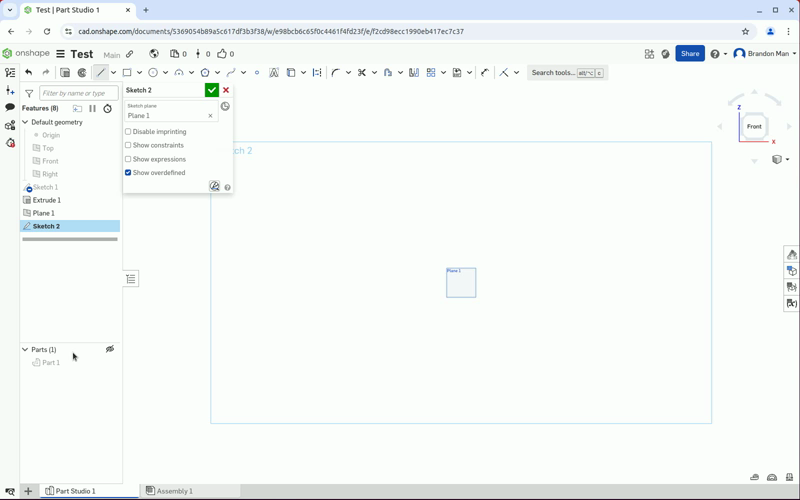
mouse_move(397, 228)
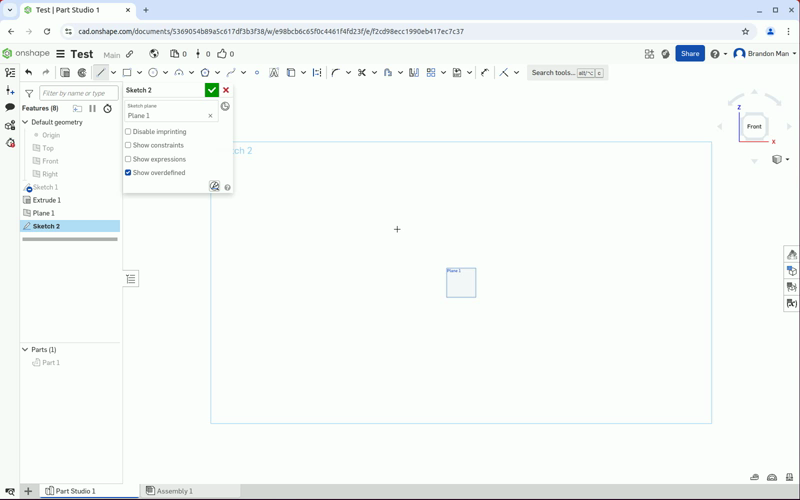
click(397, 228)
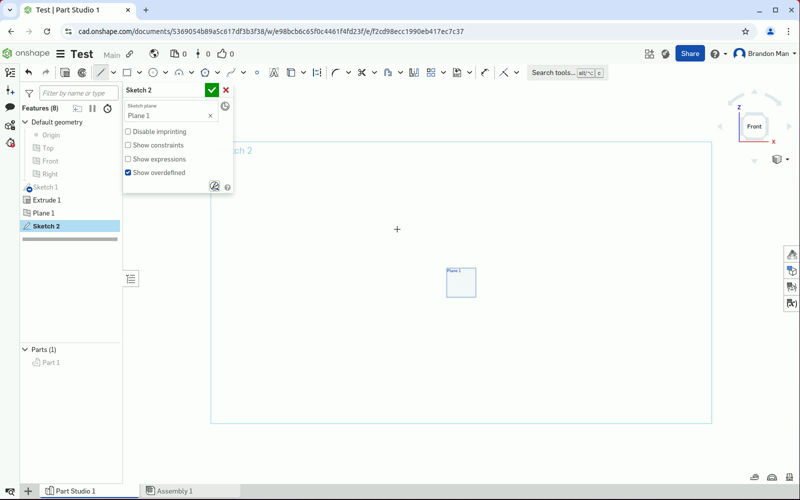
key_up(shift)
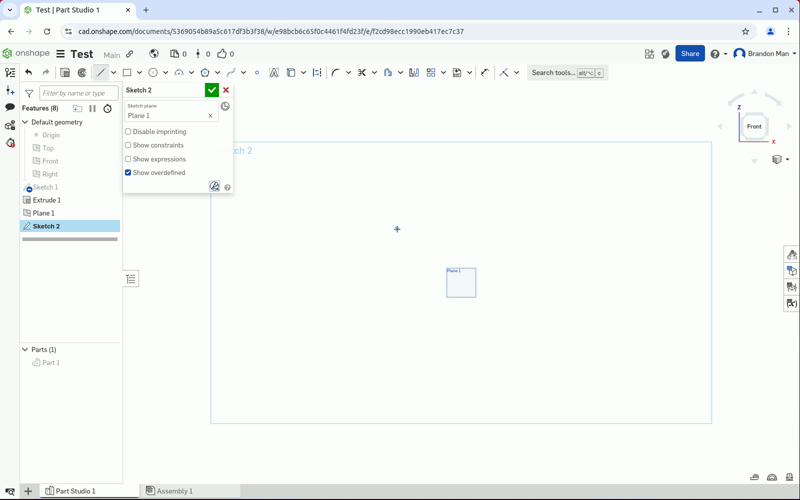
key_down(shift)
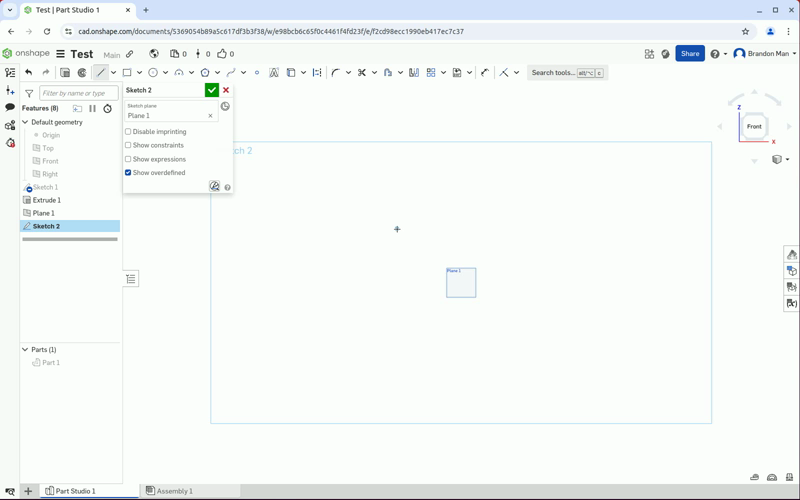
mouse_move(427, 228)
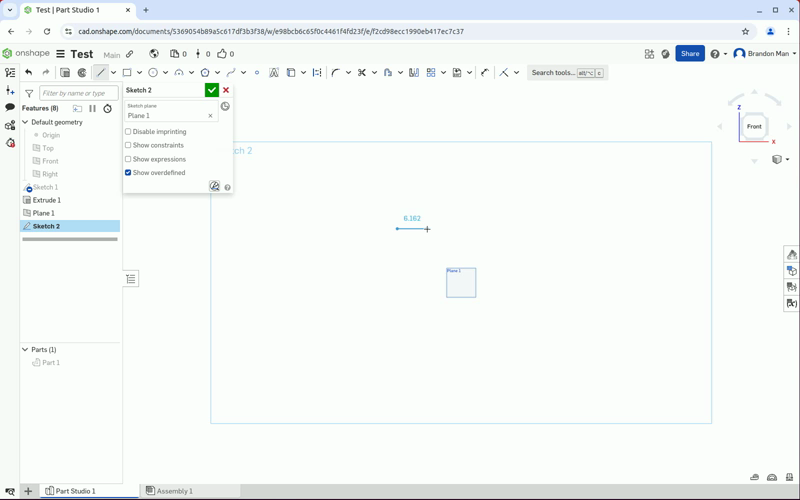
mouse_move(418, 265)
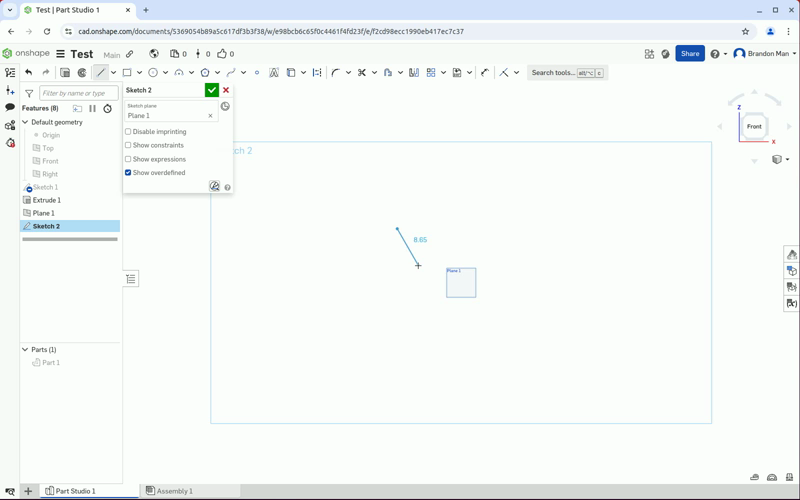
click(418, 265)
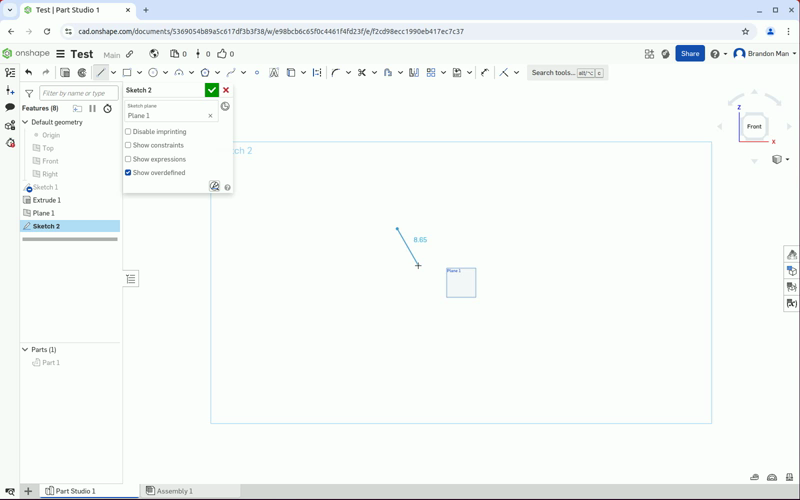
key_up(shift)
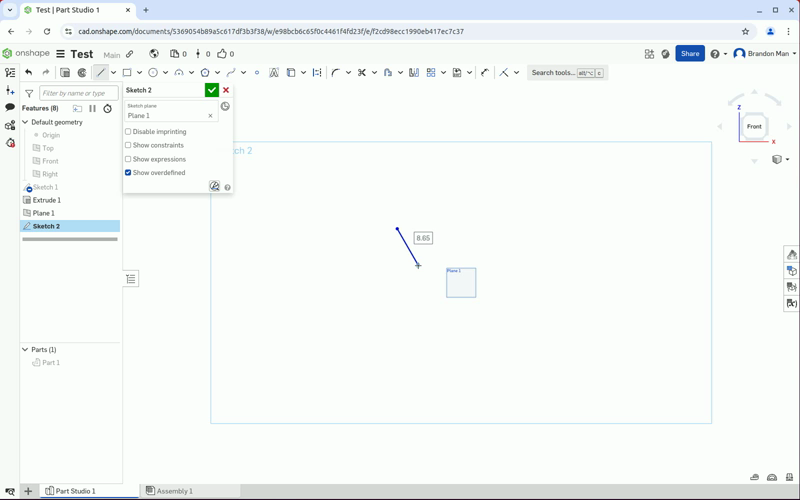
key_down(shift)
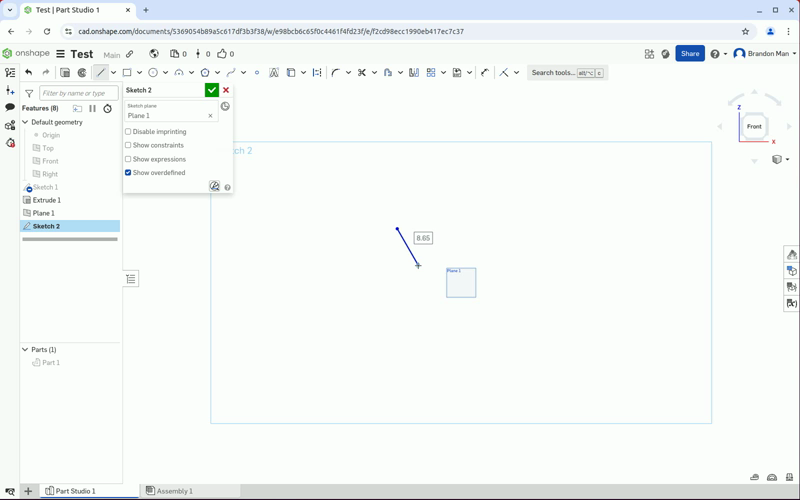
mouse_move(448, 265)
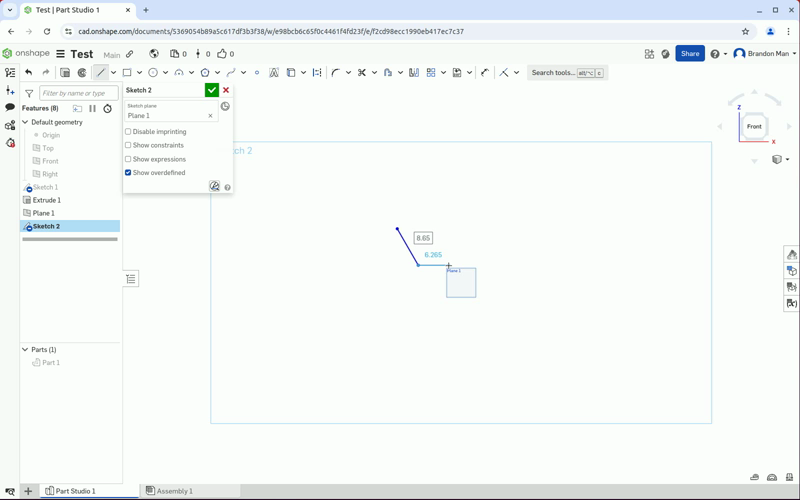
mouse_move(459, 265)
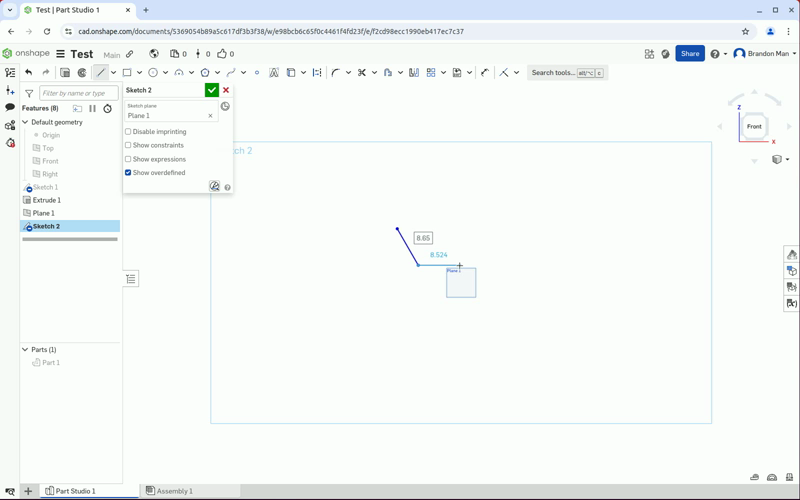
click(459, 265)
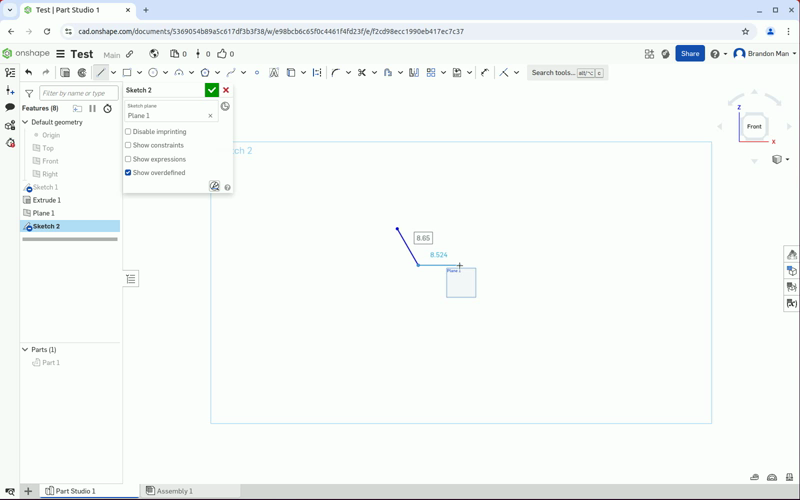
key_up(shift)
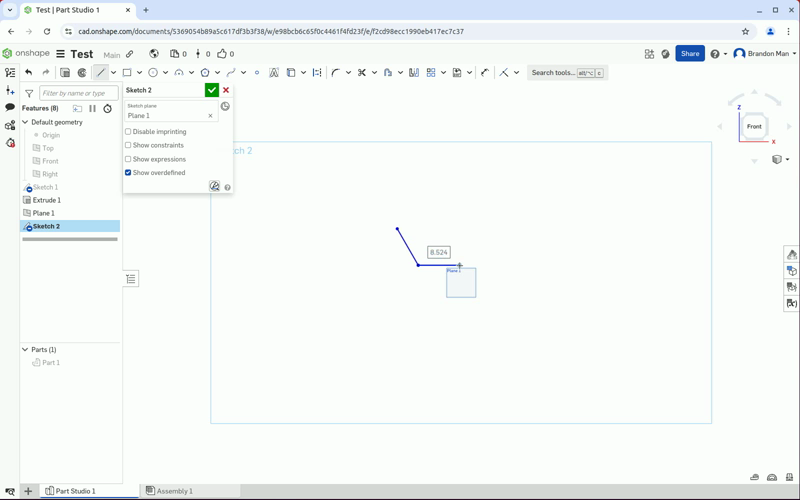
key_down(shift)
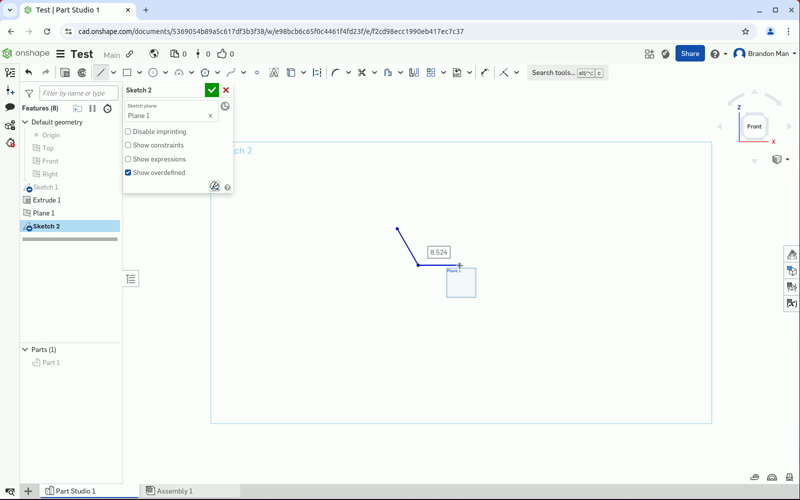
mouse_move(489, 265)
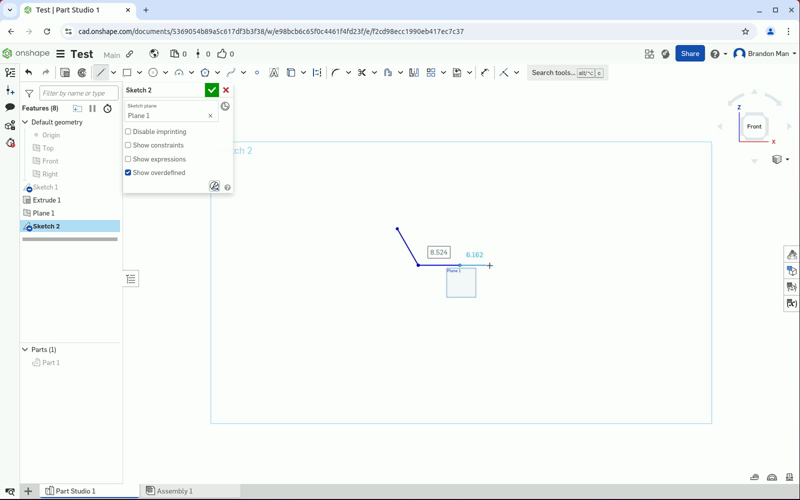
mouse_move(480, 229)
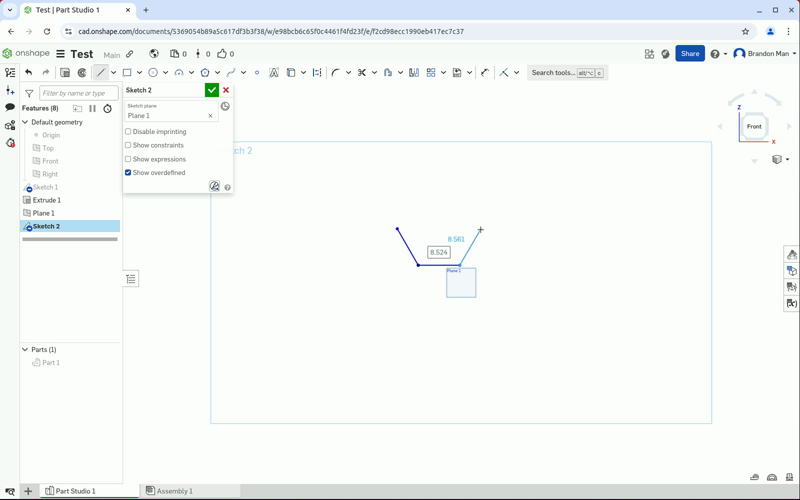
click(480, 229)
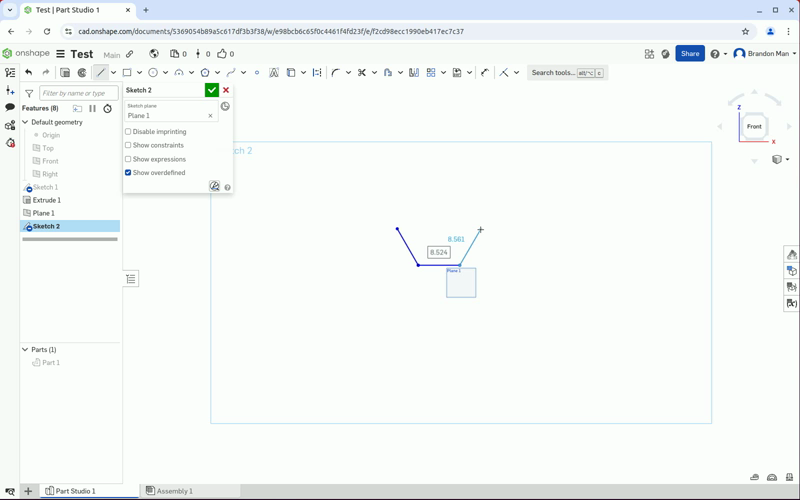
key_up(shift)
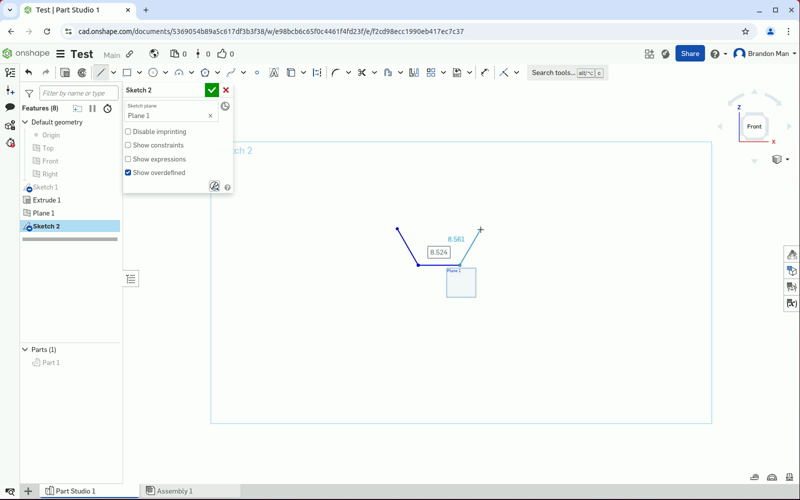
key_down(shift)
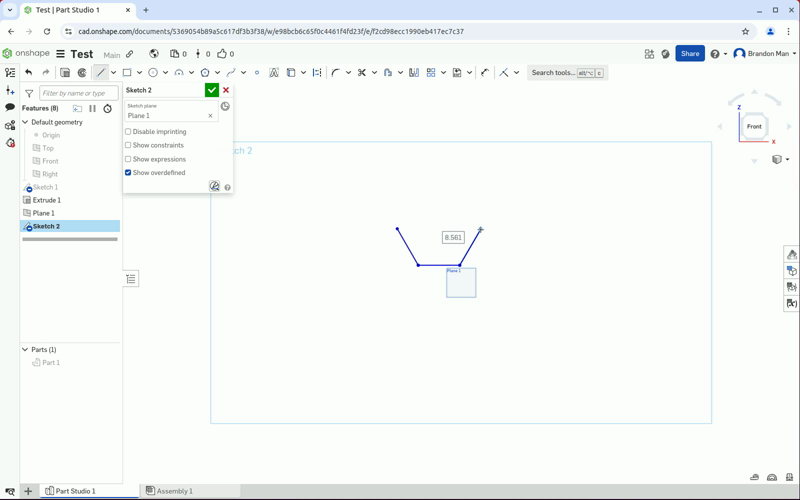
mouse_move(510, 229)
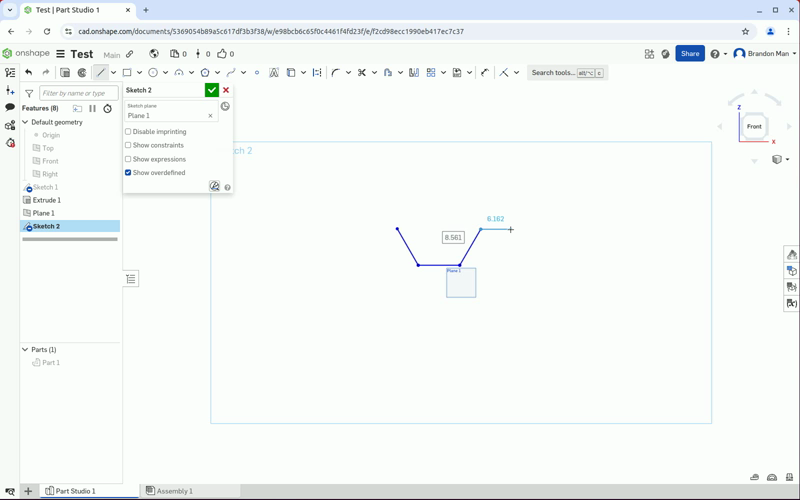
mouse_move(459, 192)
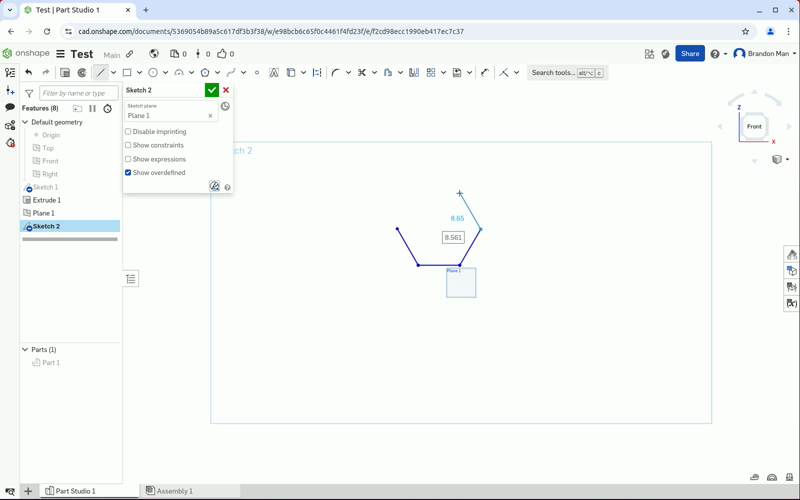
click(459, 192)
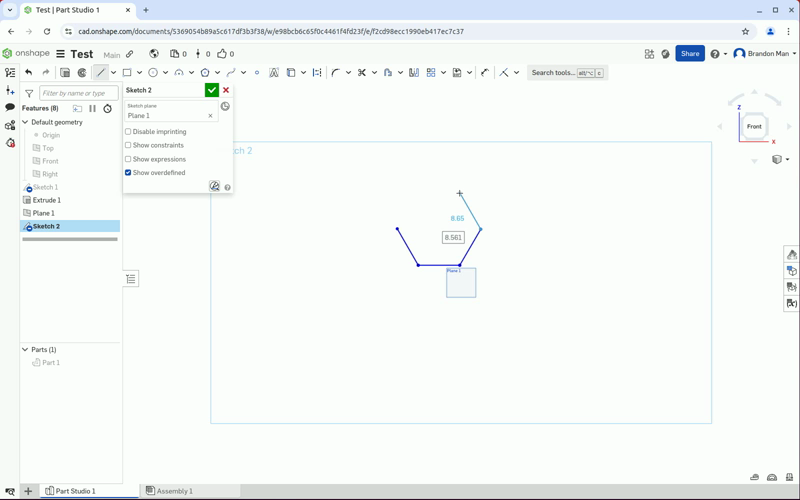
key_up(shift)
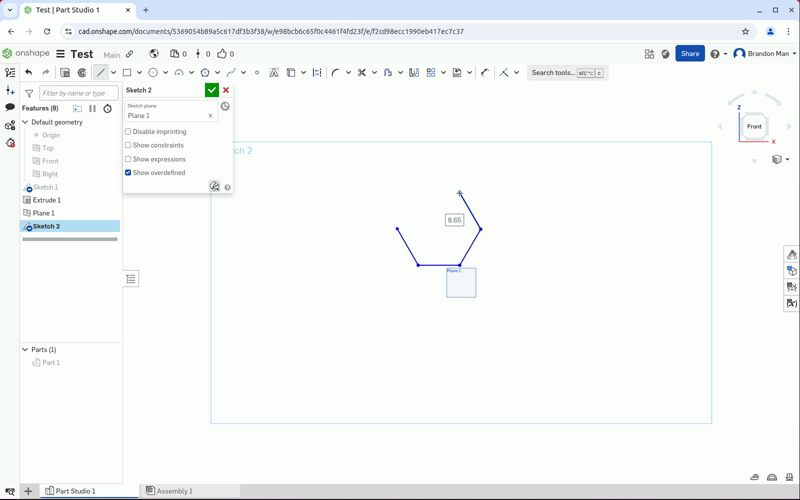
key_down(shift)
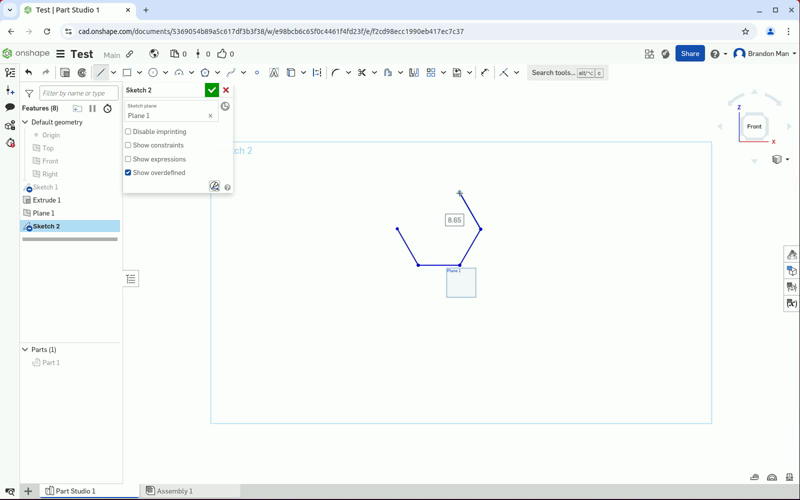
mouse_move(489, 192)
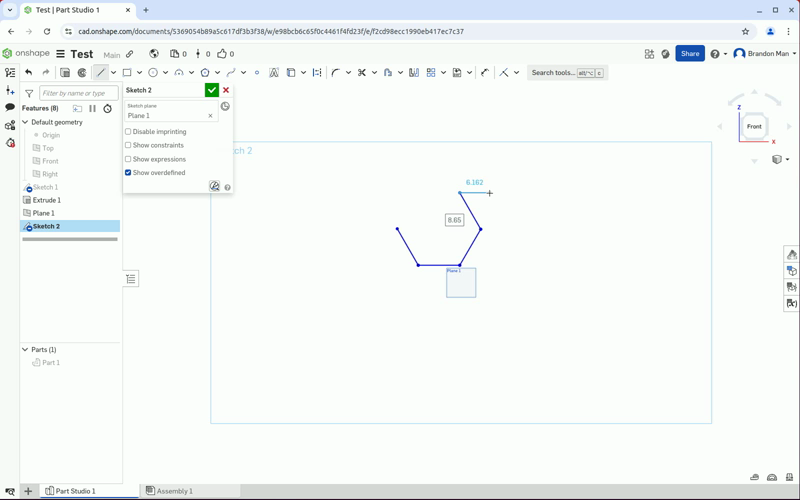
mouse_move(418, 192)
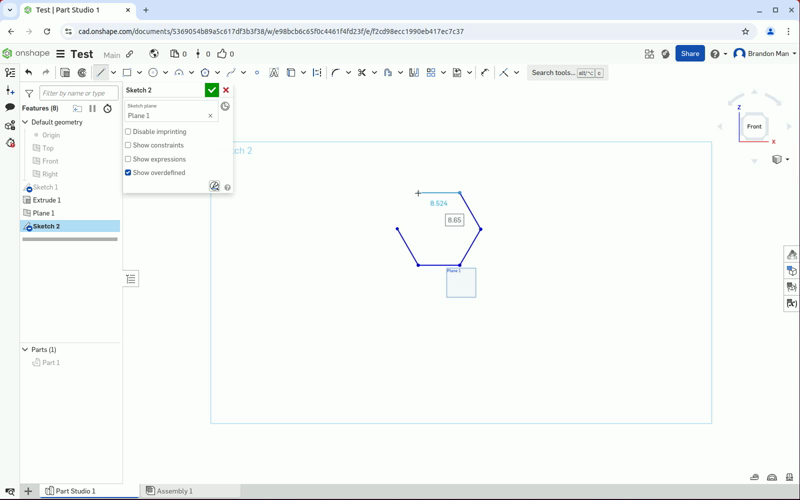
click(418, 192)
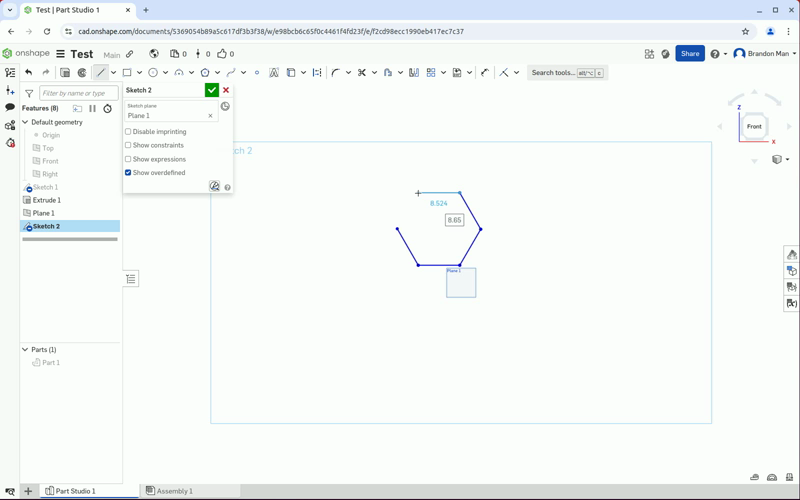
key_up(shift)
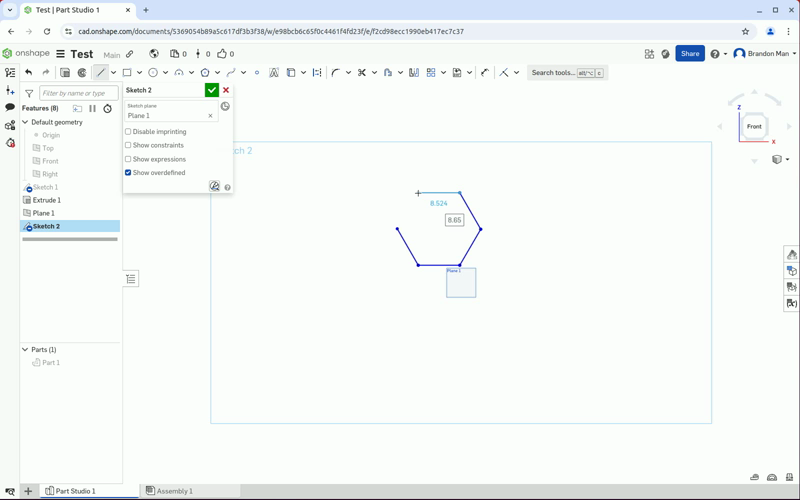
mouse_move(448, 192)
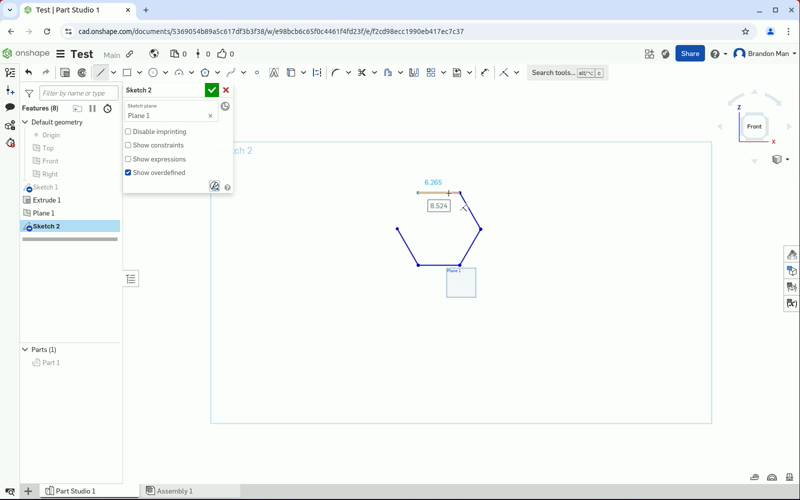
key_down(shift)
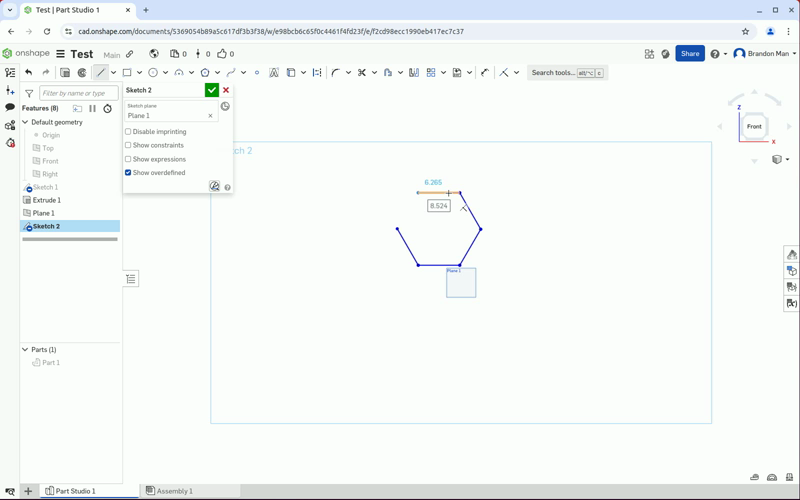
mouse_move(397, 228)
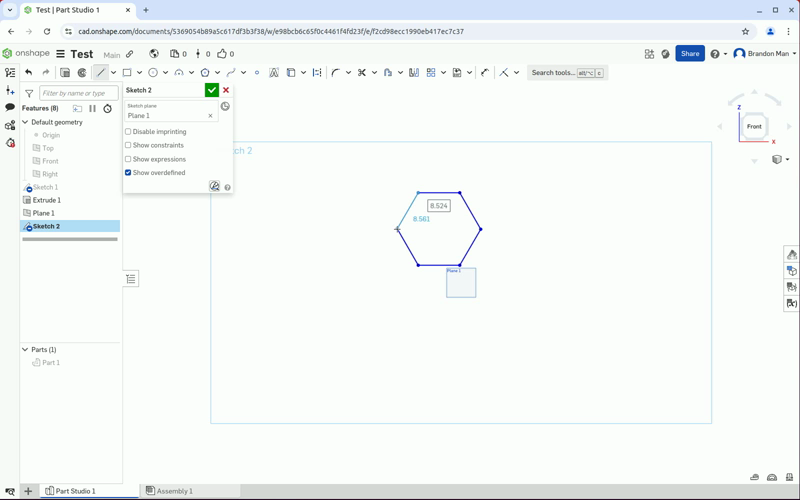
key_up(shift)
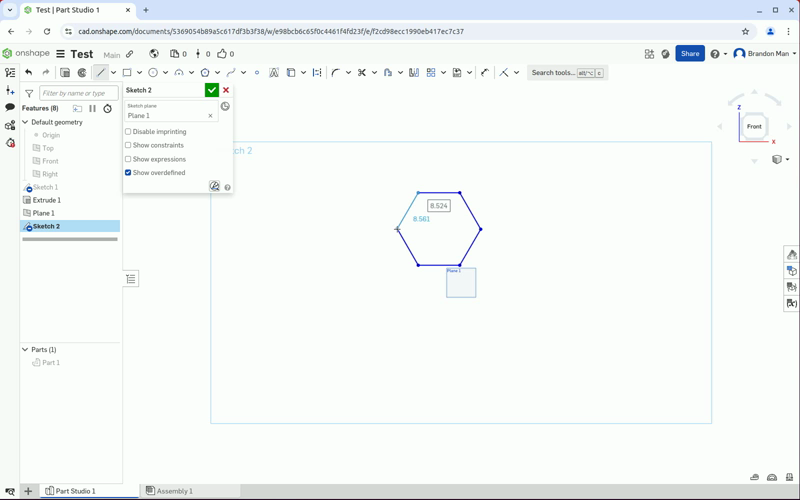
click(397, 228)
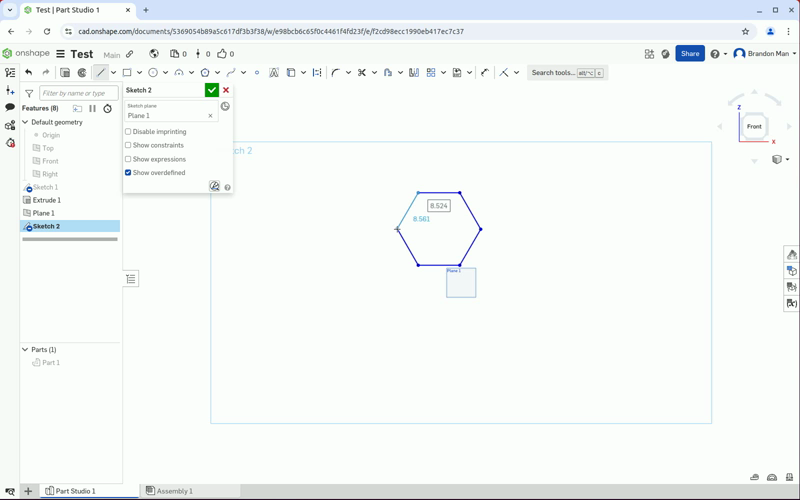
key(esc)
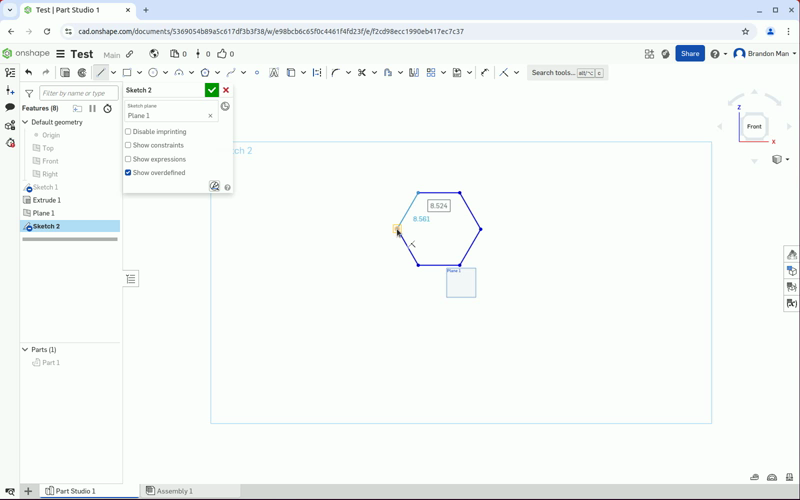
mouse_move(439, 239)
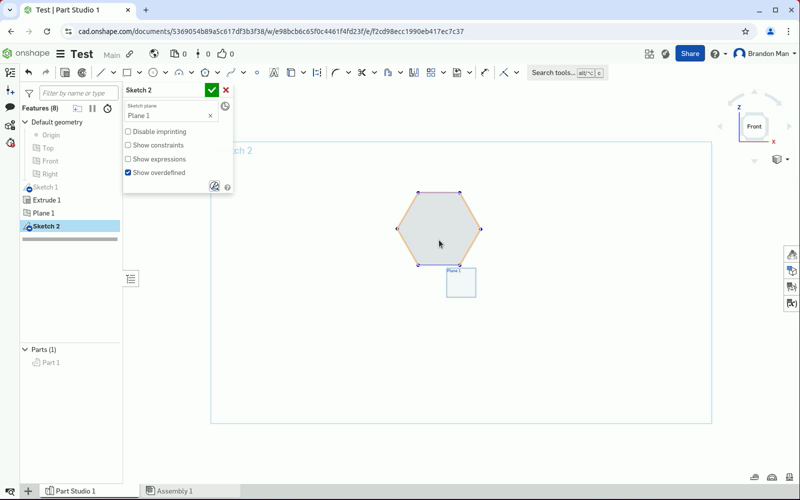
click(439, 239)
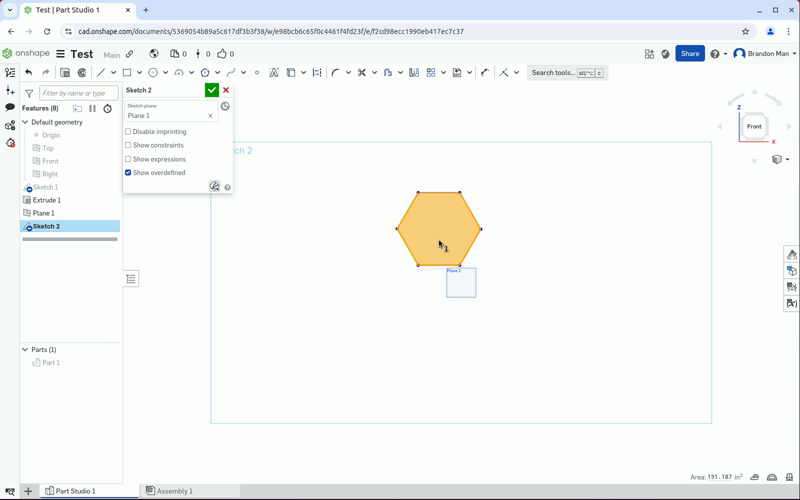
mouse_move(73, 352)
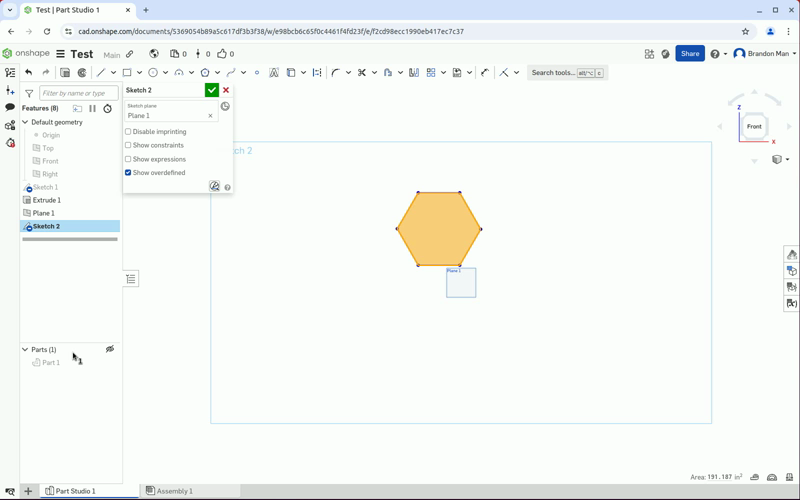
key(shift+y)
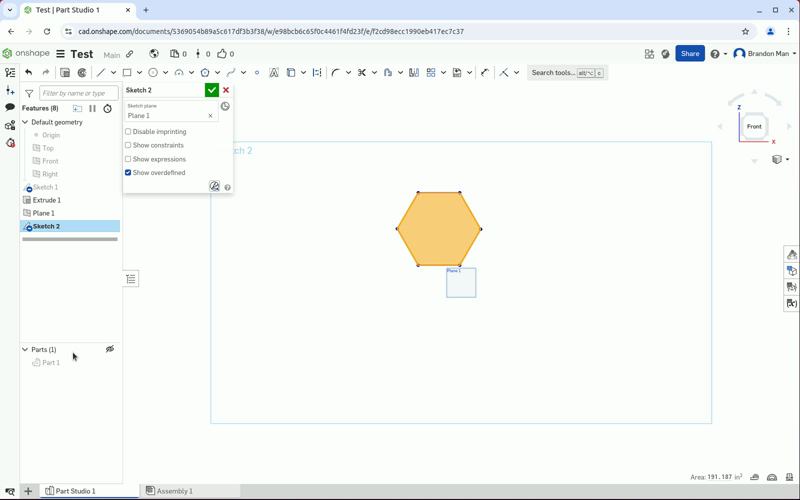
key(shift+e)
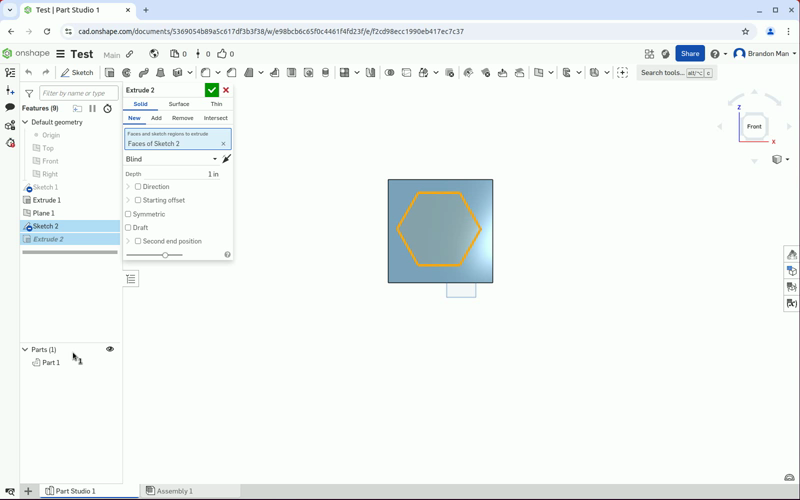
mouse_move(143, 106)
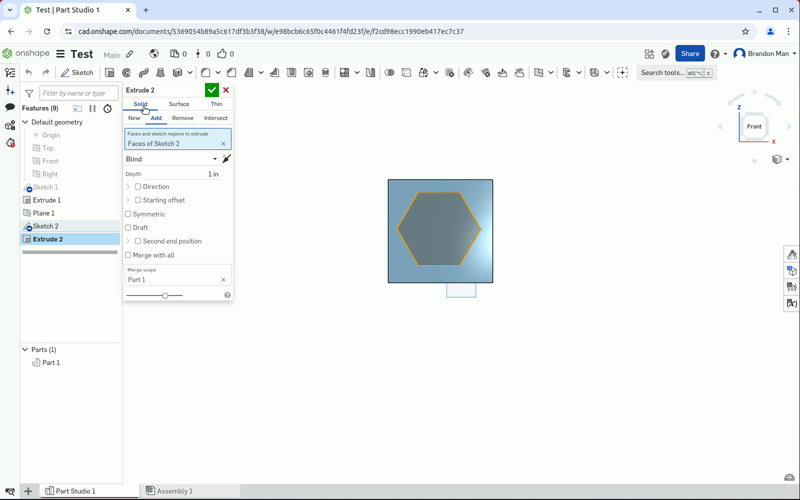
click(143, 106)
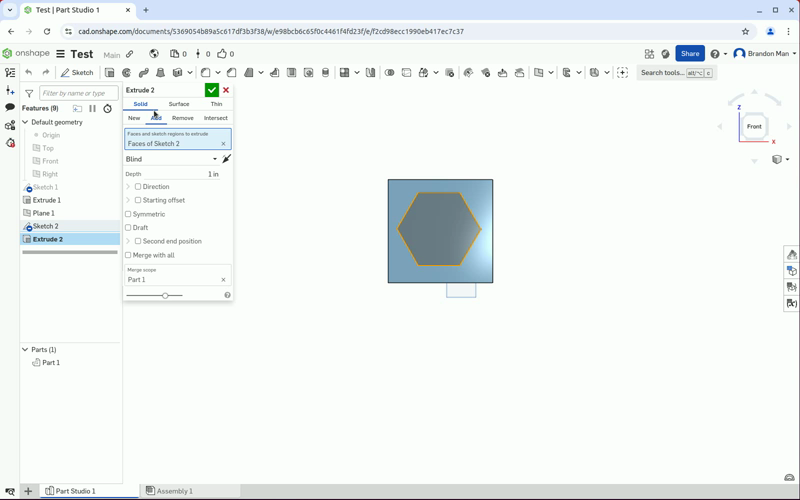
mouse_move(186, 120)
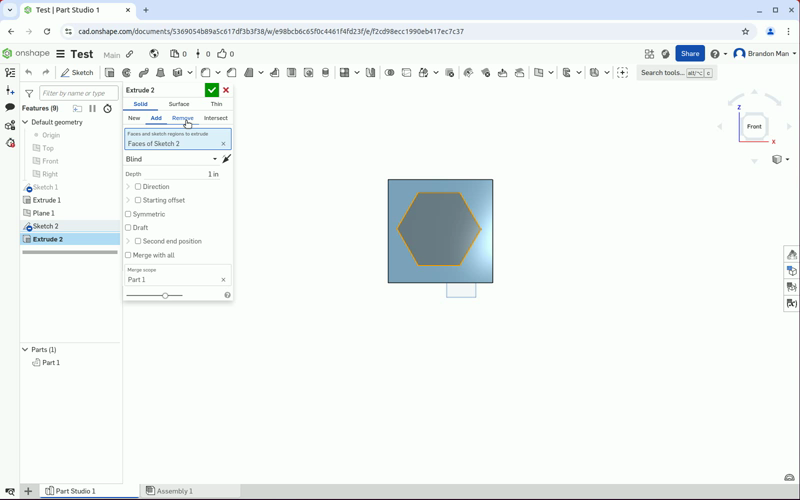
click(186, 120)
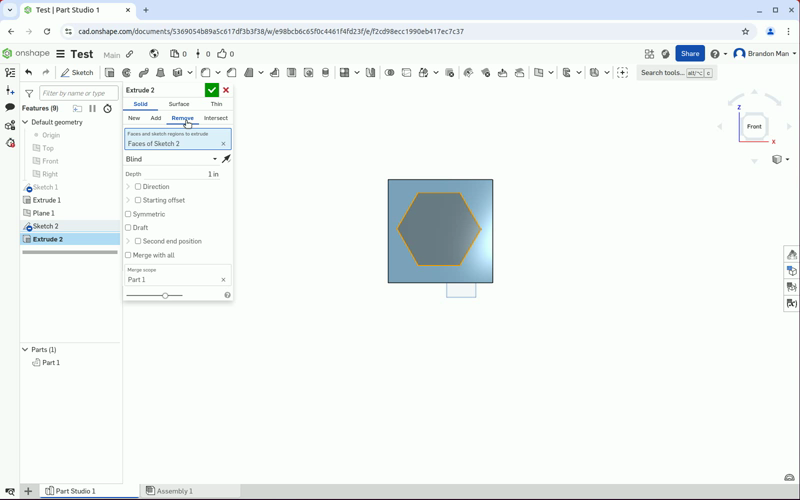
key(tab, 4)
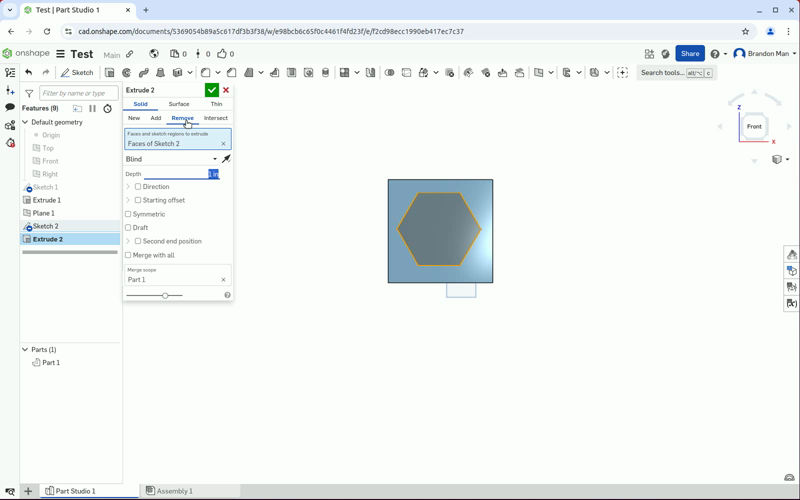
text(24.312)
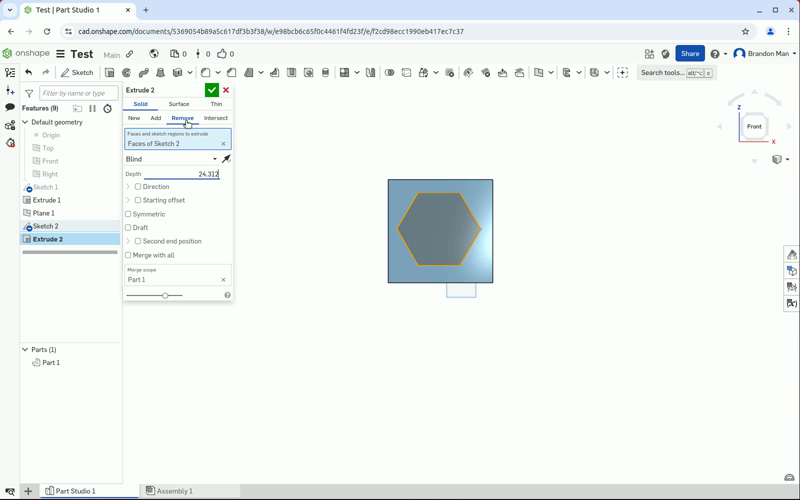
key(tab, 6)
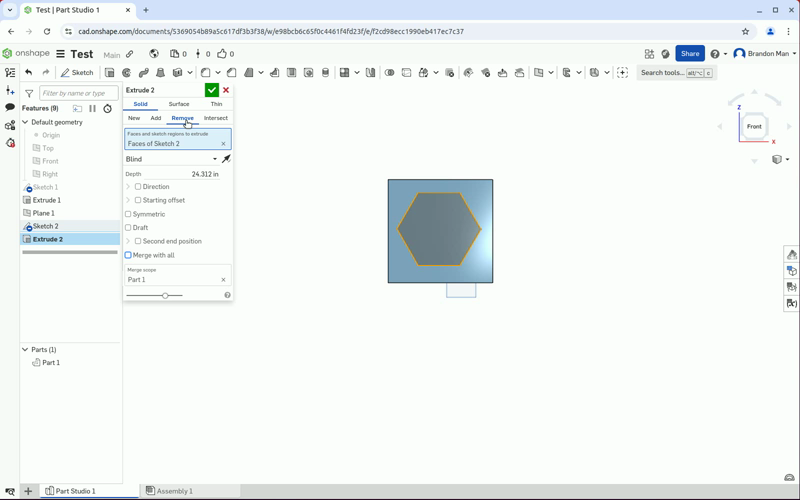
key(space)
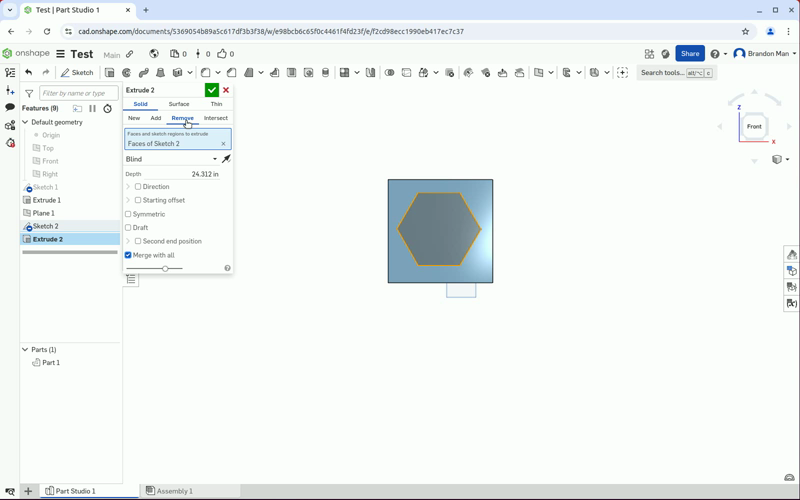
key(enter)
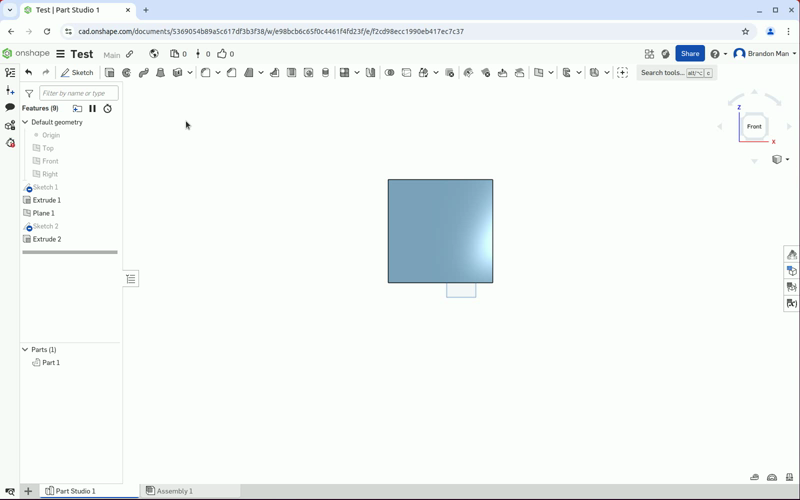
key(shift+h)
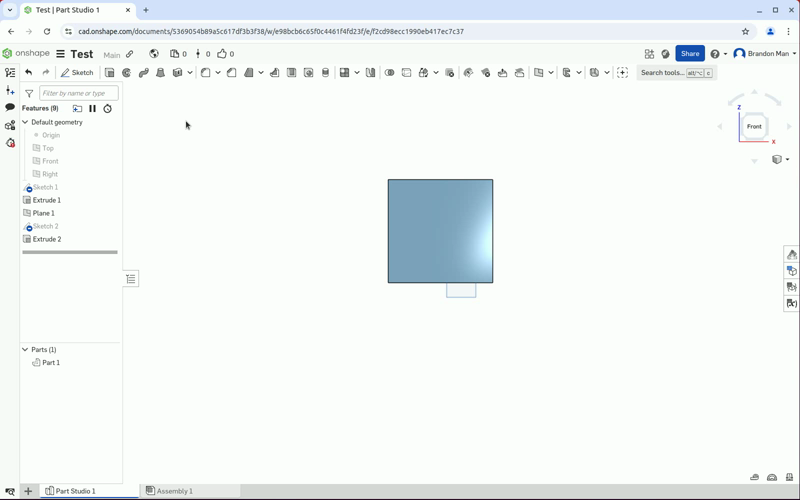
key(shift+h)
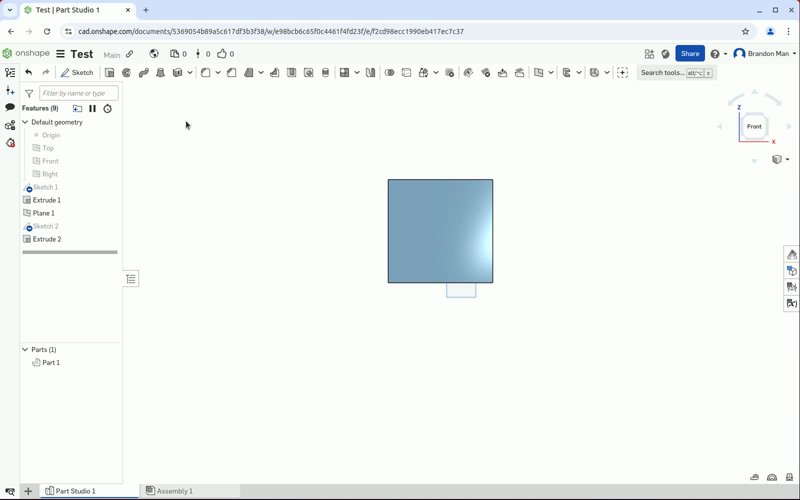
mouse_move(73, 189)
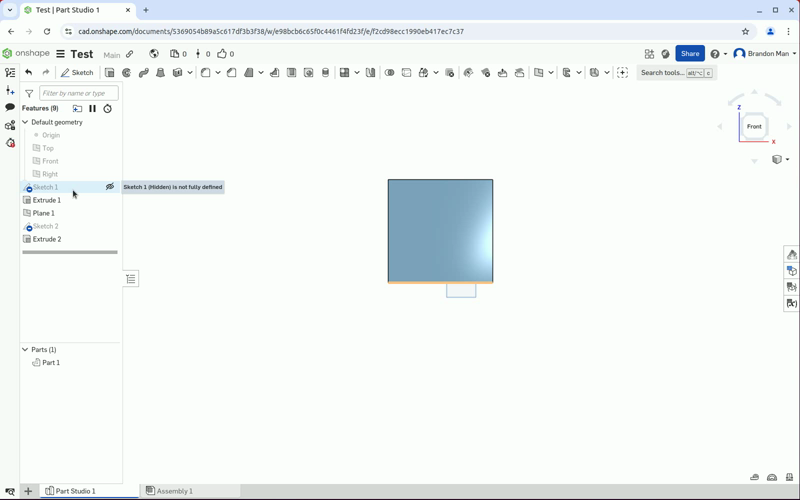
click(73, 189)
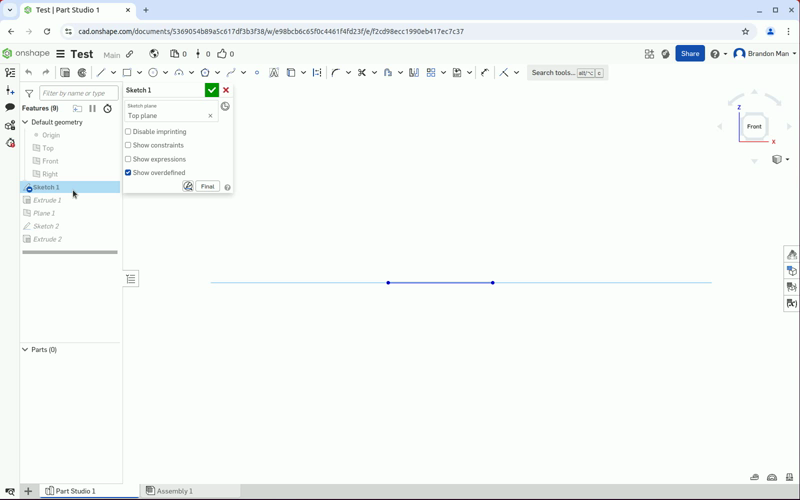
mouse_move(229, 92)
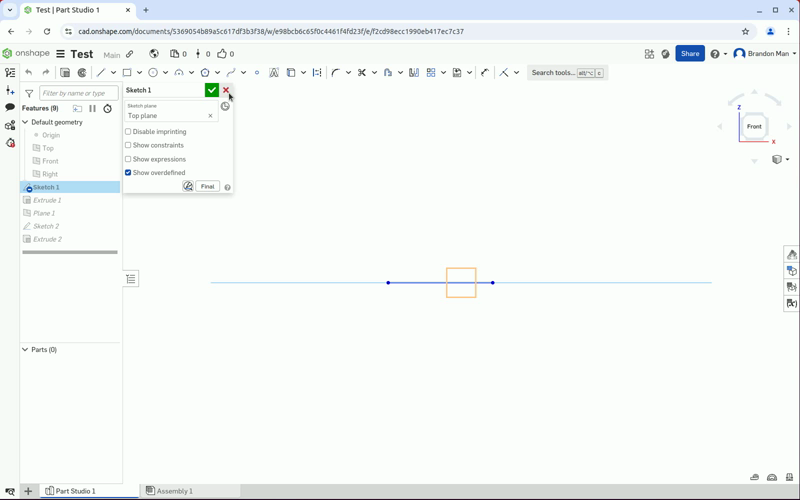
click(229, 92)
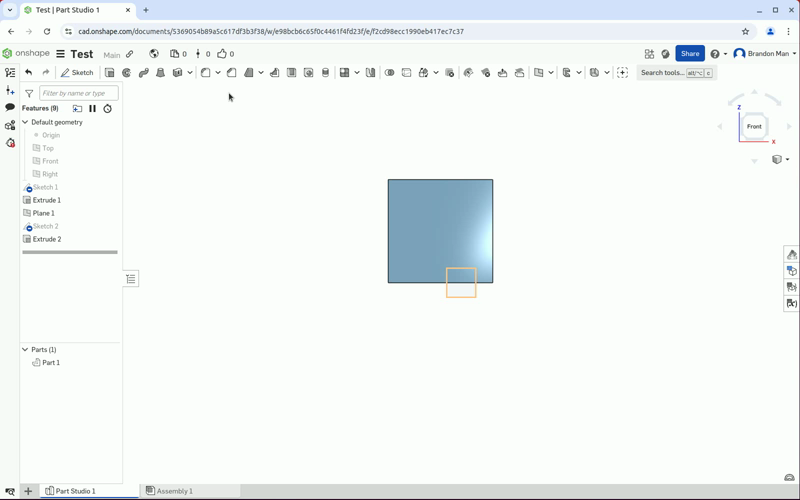
mouse_move(73, 352)
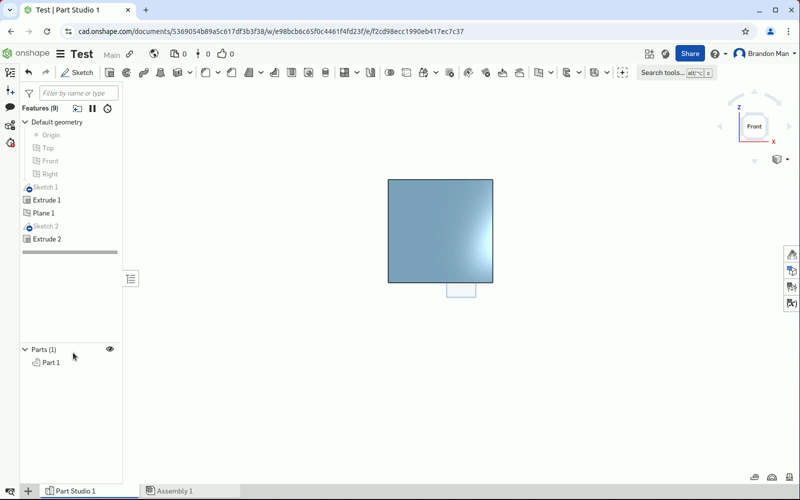
key(y)
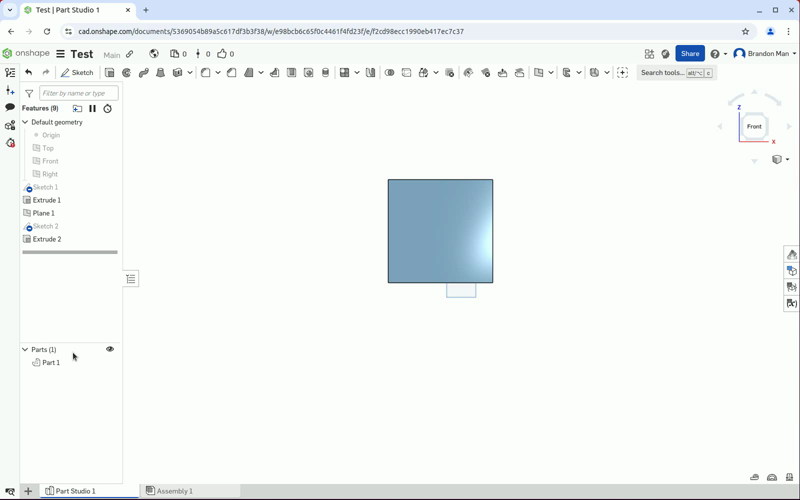
key(shift+p)
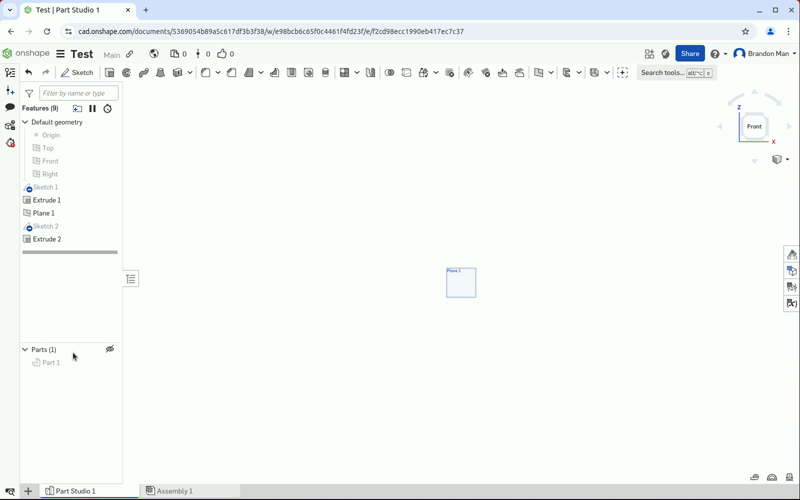
key(space)
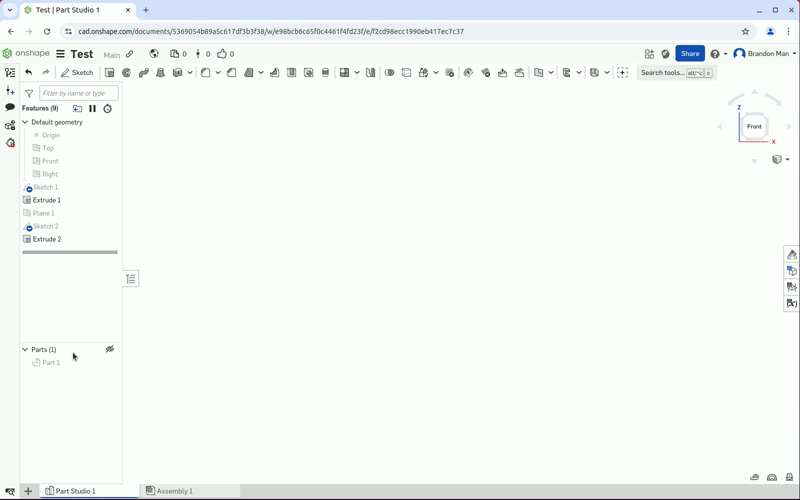
key_down(shift)
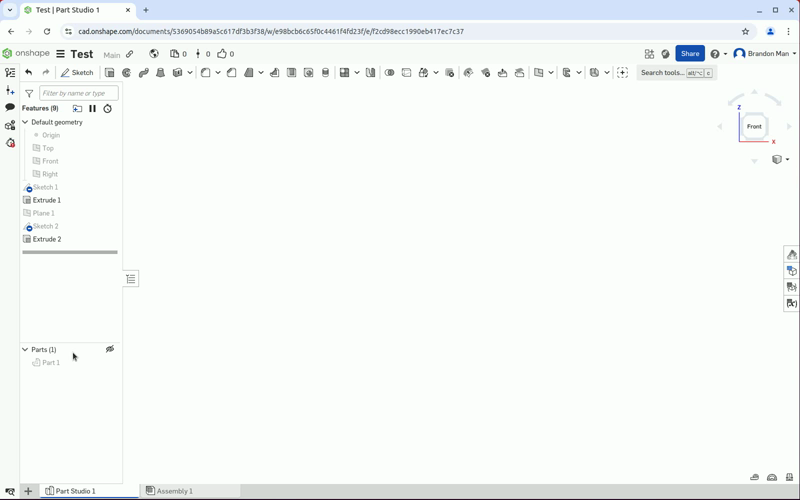
key(left)
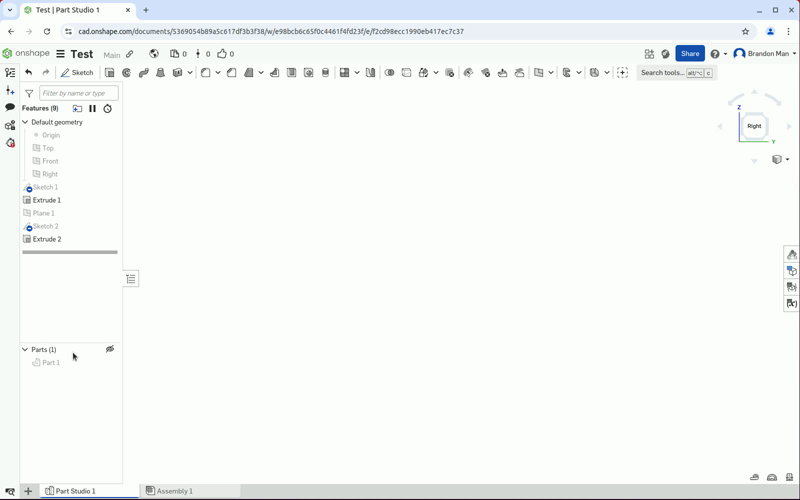
key_up(shift)
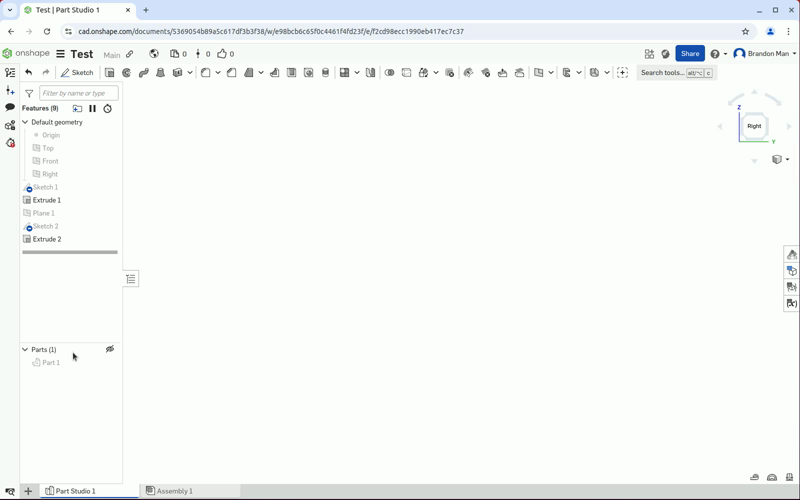
mouse_move(73, 352)
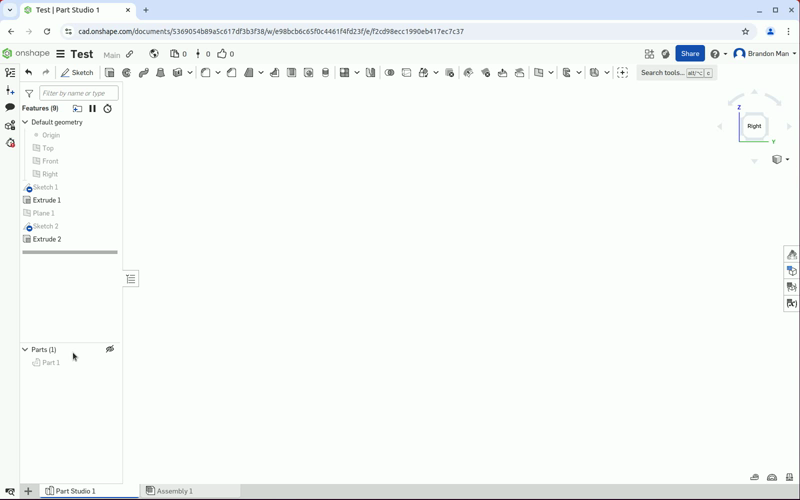
key(shift+y)
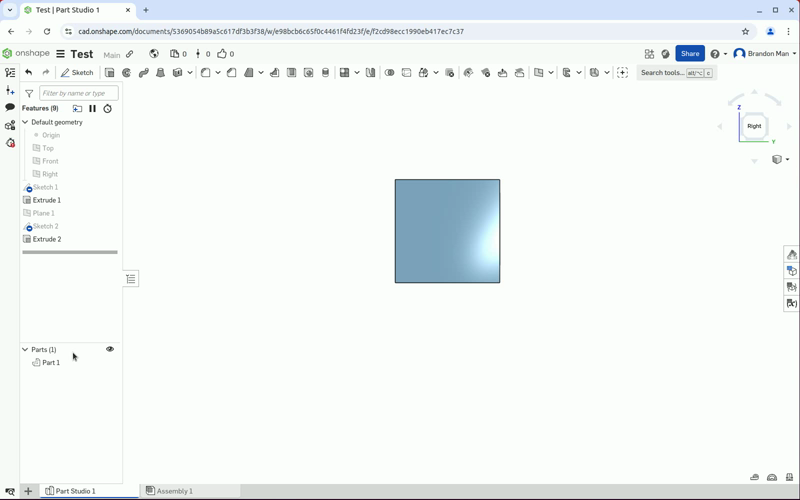
mouse_move(541, 75)
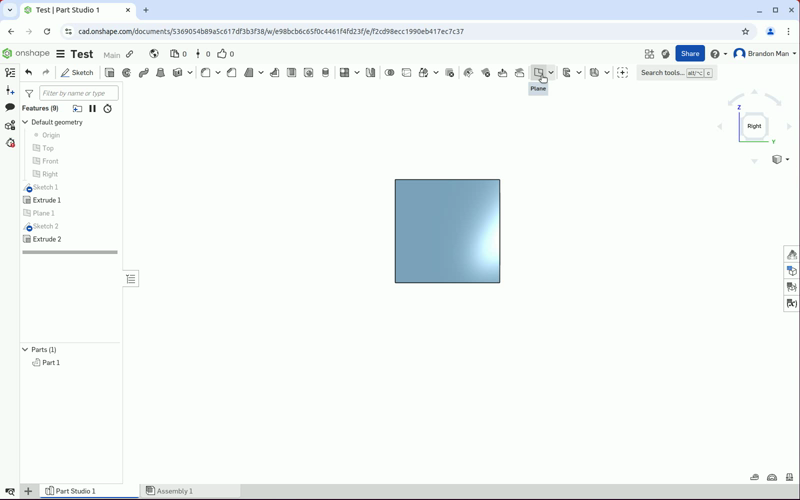
click(541, 75)
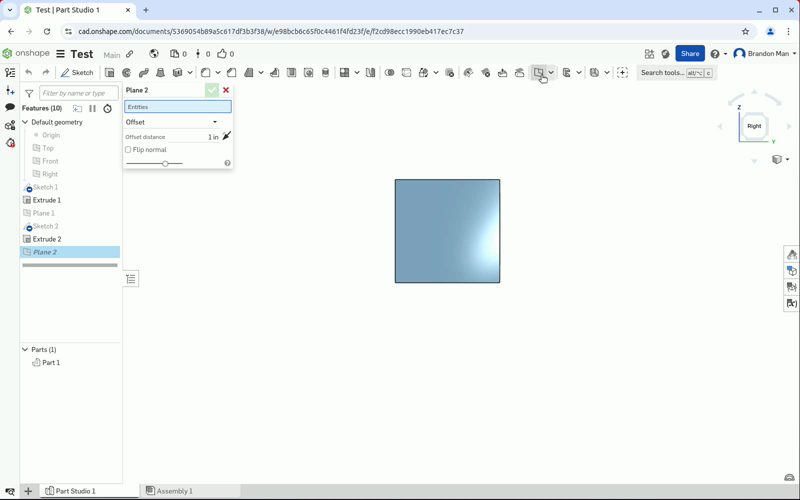
mouse_move(73, 176)
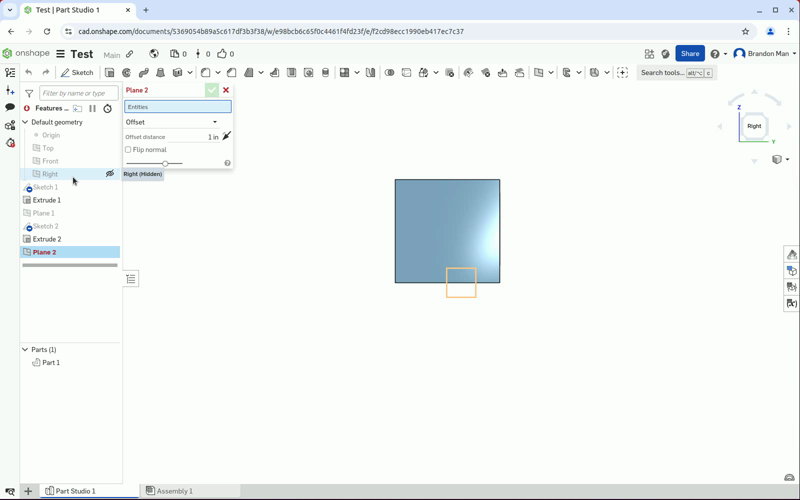
click(73, 176)
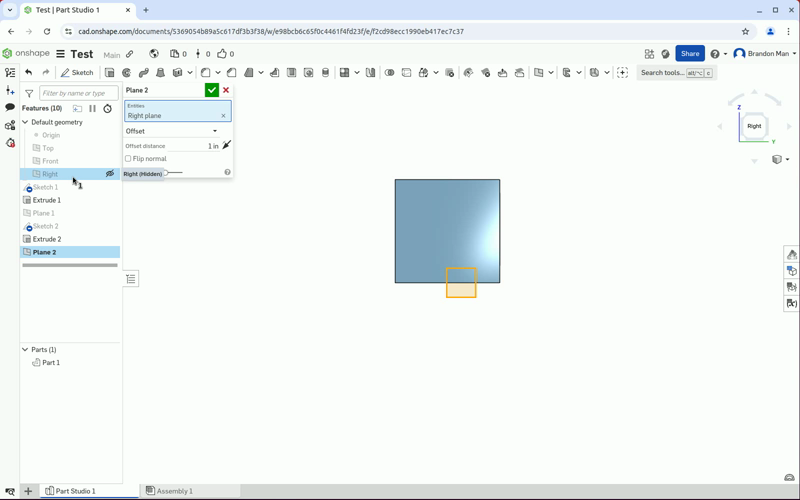
key(tab, 2)
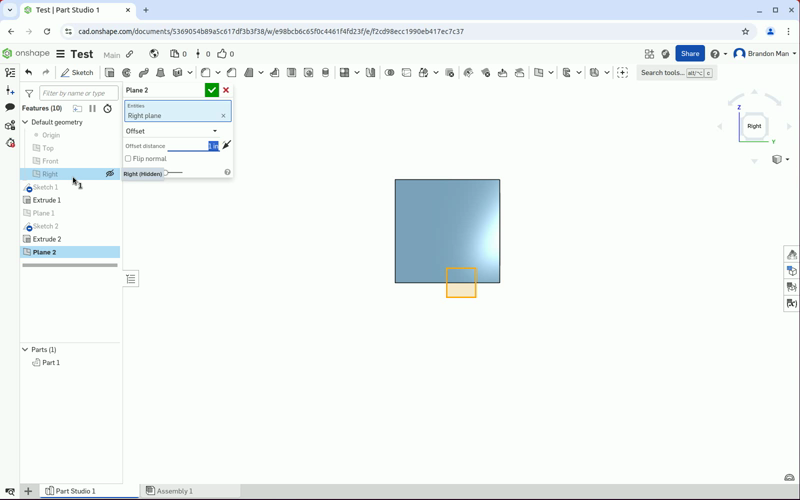
text(14.913)
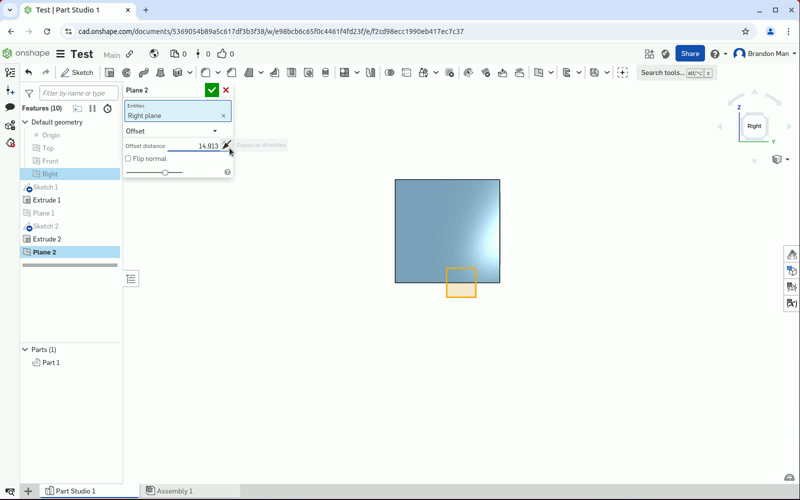
mouse_move(229, 147)
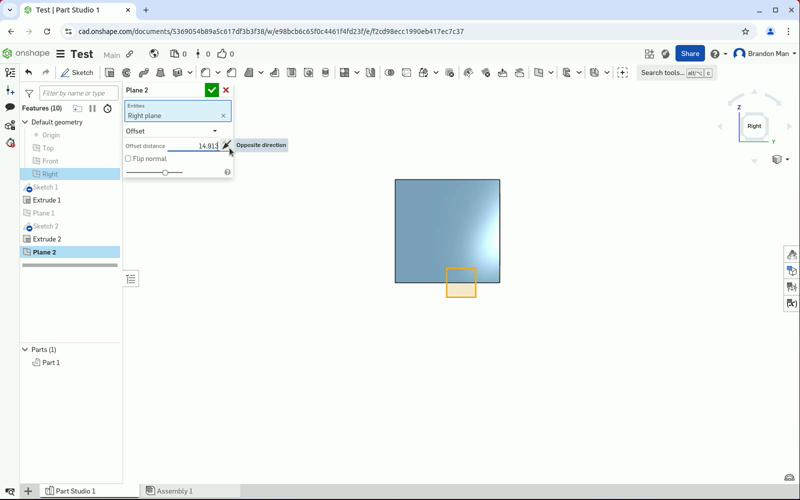
click(229, 147)
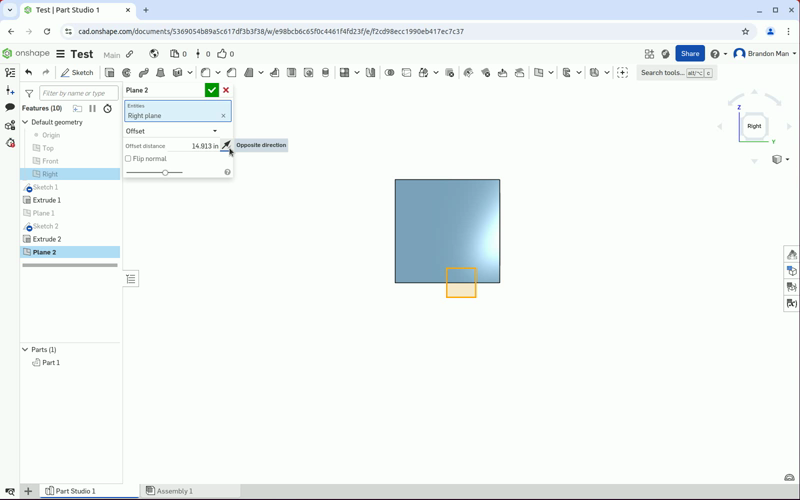
key(enter, 2)
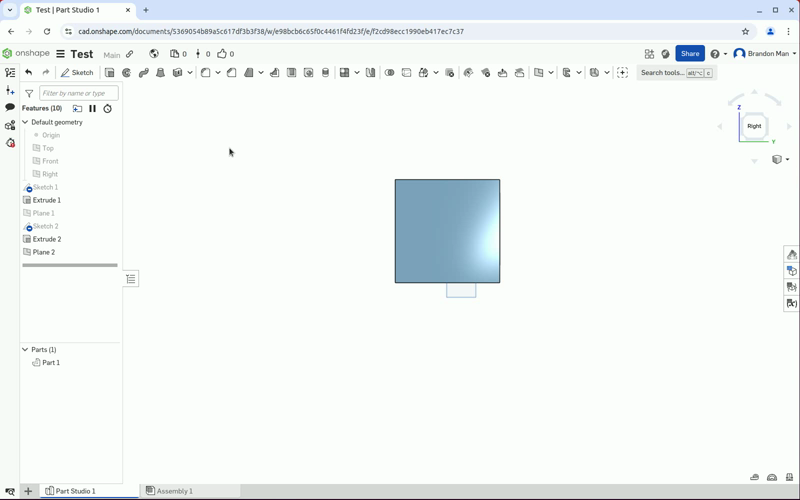
key(shift+s)
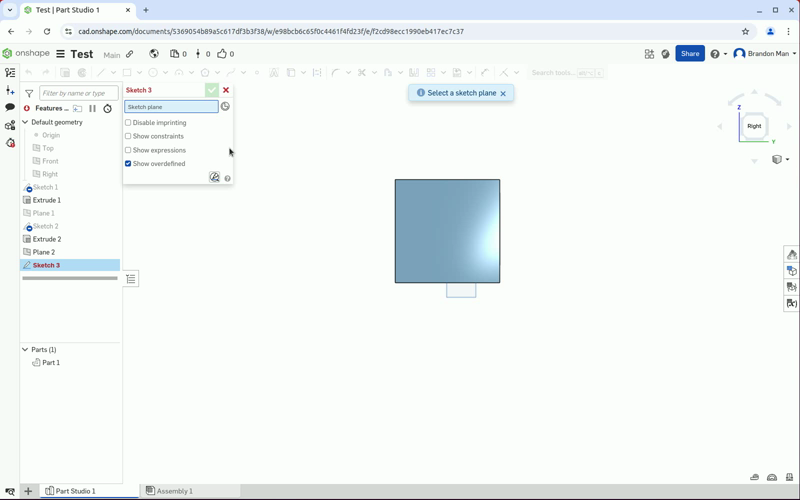
mouse_move(73, 254)
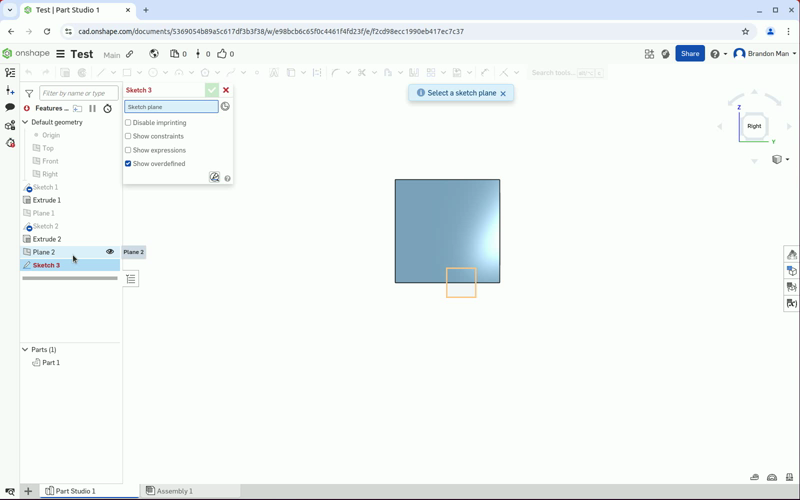
click(73, 254)
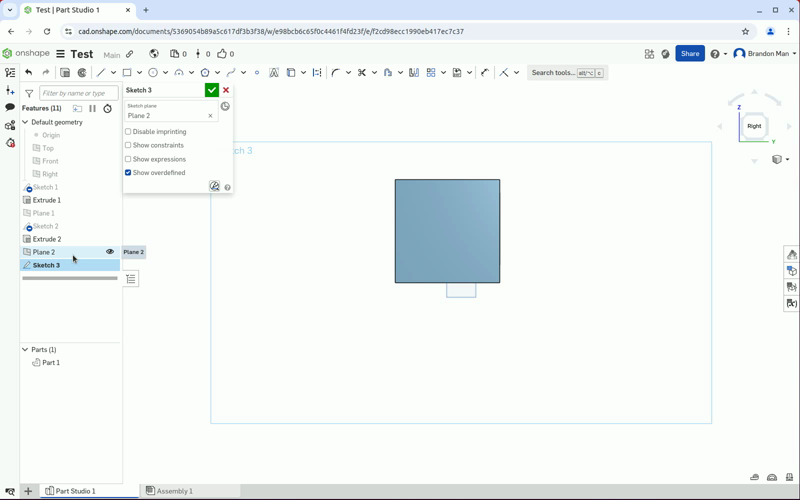
mouse_move(73, 352)
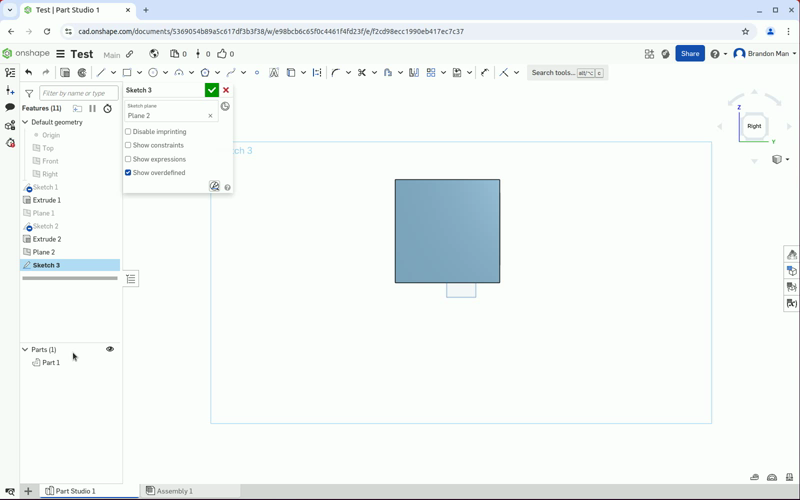
key(y)
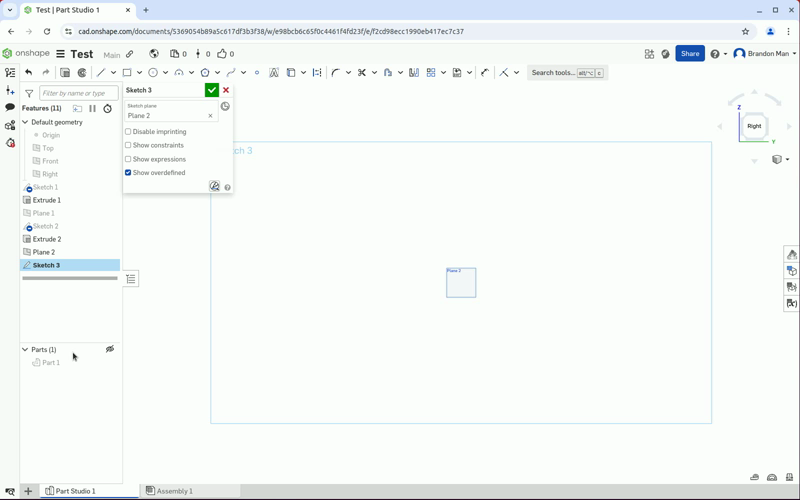
key(l)
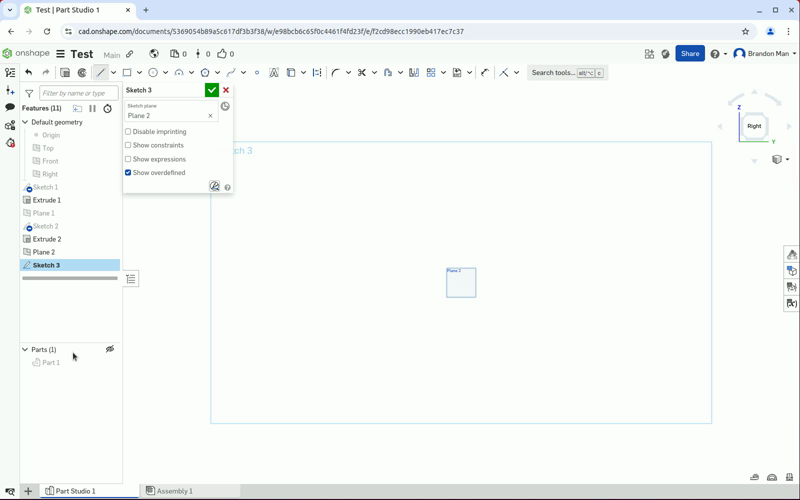
key_down(shift)
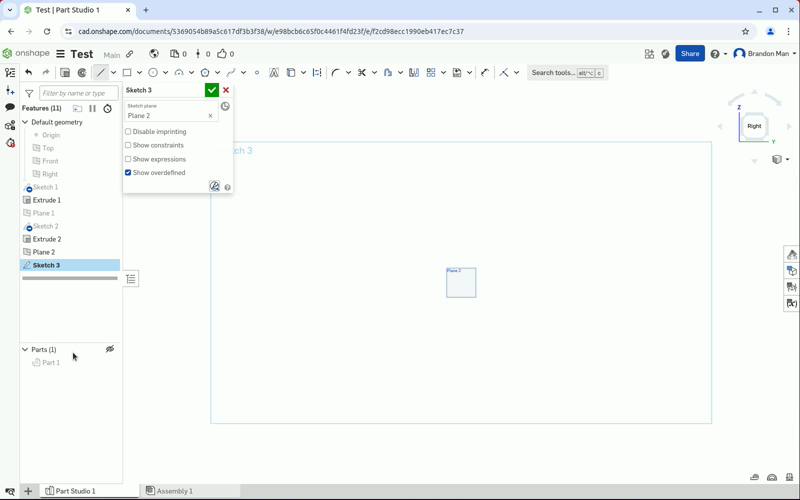
mouse_move(398, 280)
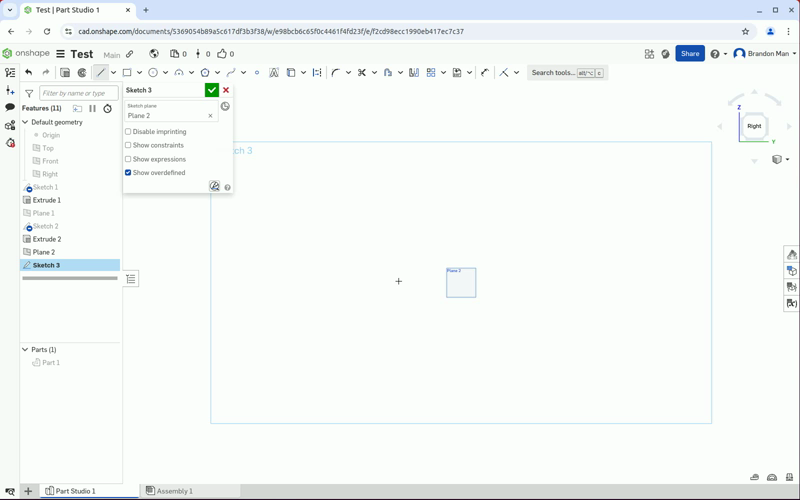
click(398, 280)
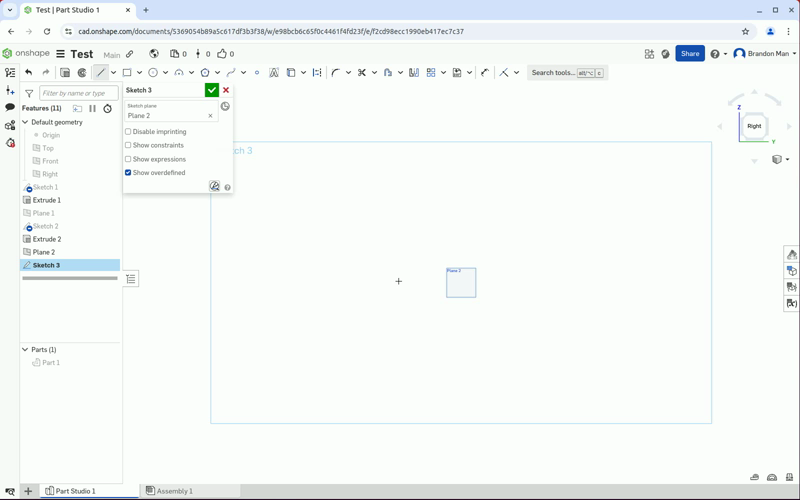
key_up(shift)
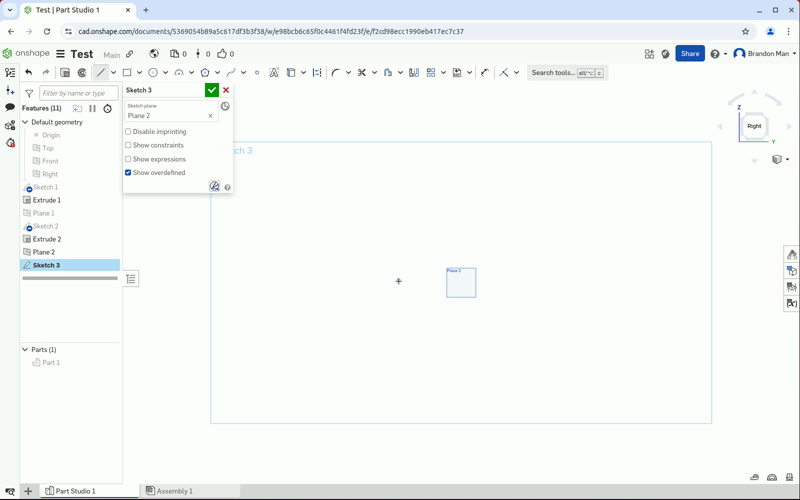
key_down(shift)
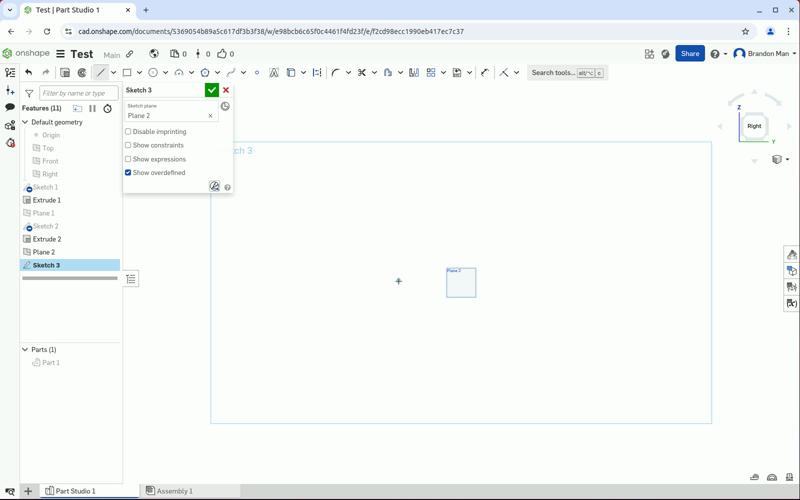
mouse_move(496, 280)
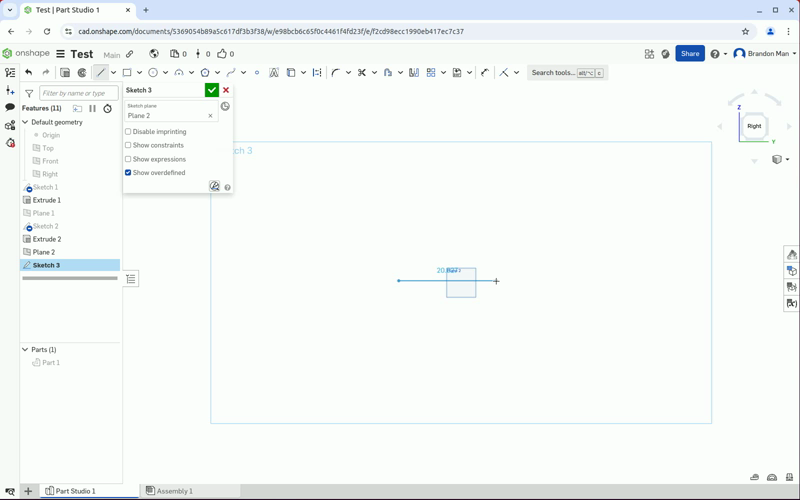
click(496, 280)
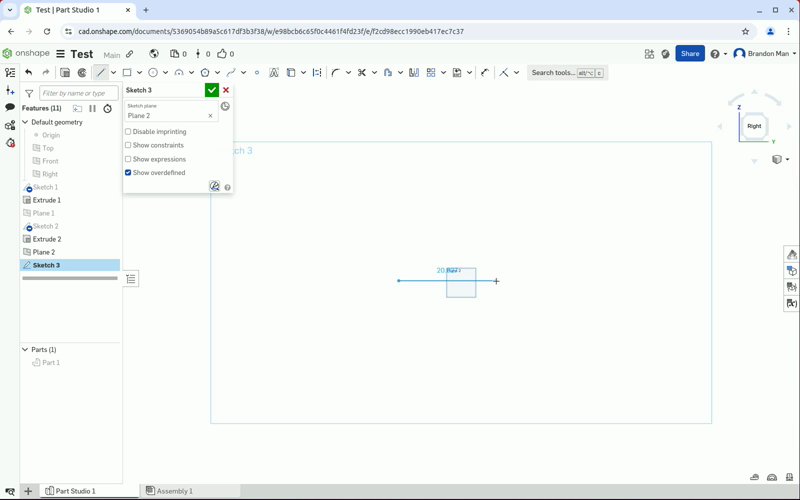
key_up(shift)
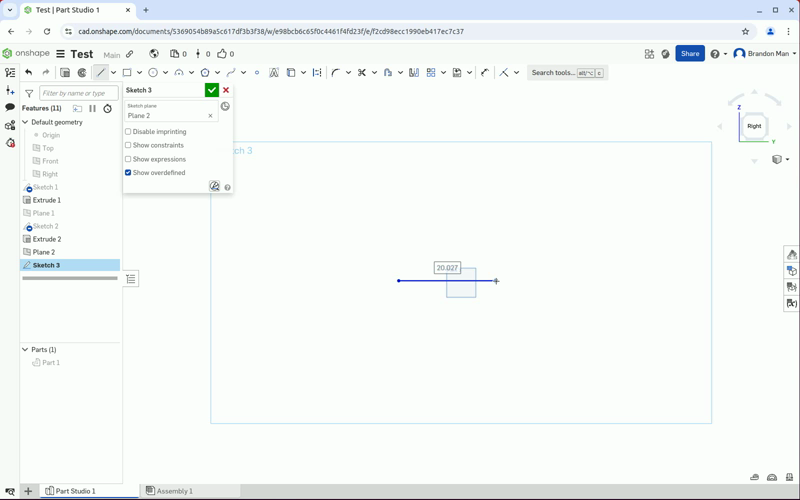
key_down(shift)
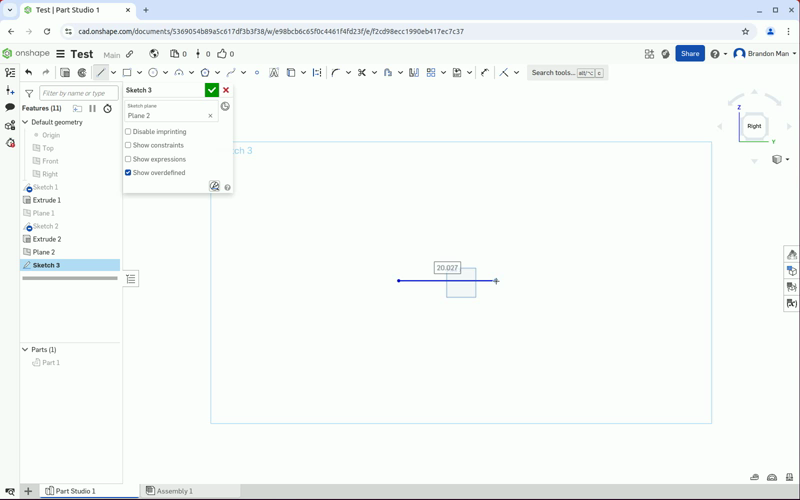
mouse_move(496, 181)
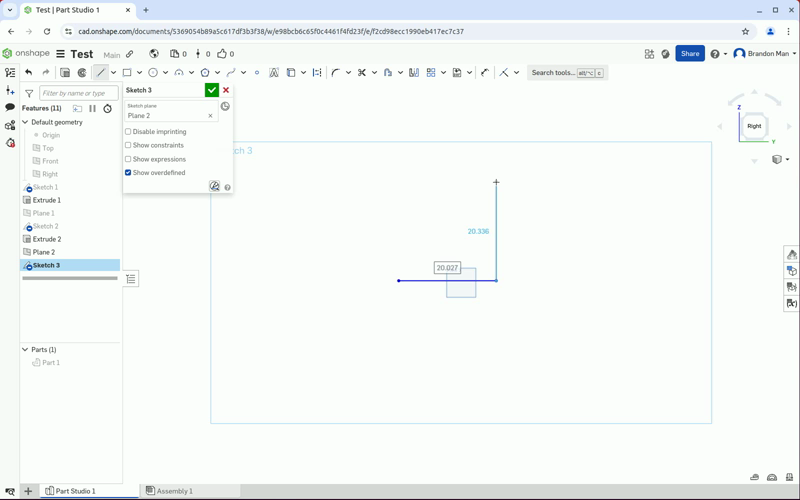
click(496, 181)
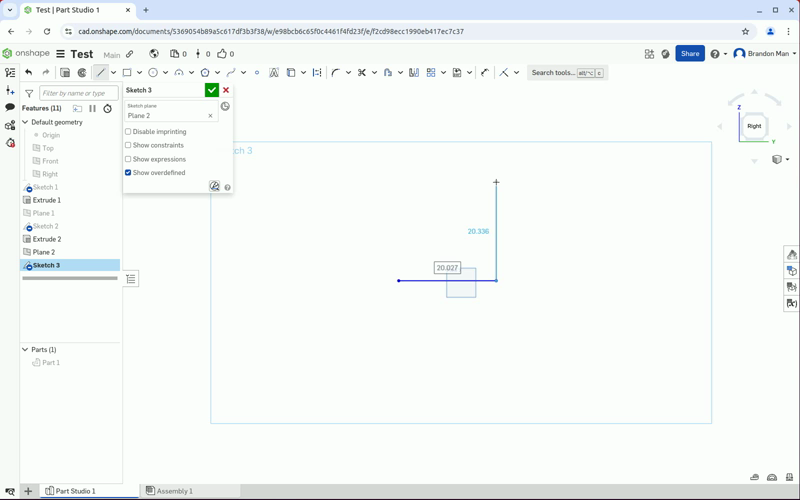
key_up(shift)
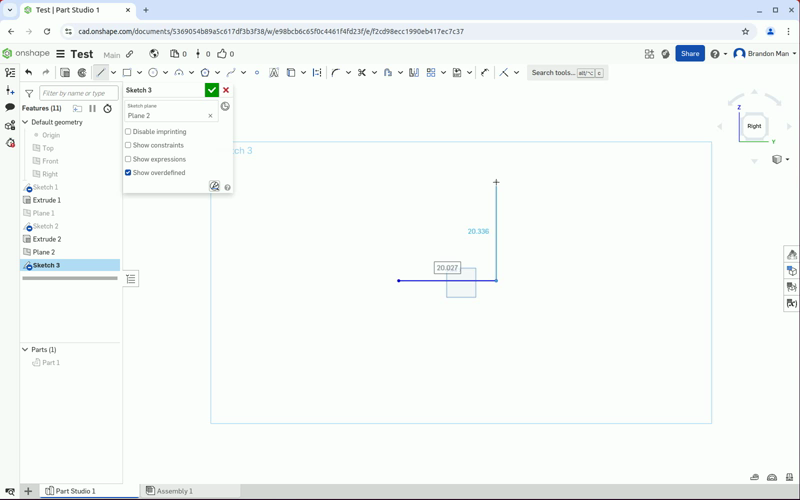
key_down(shift)
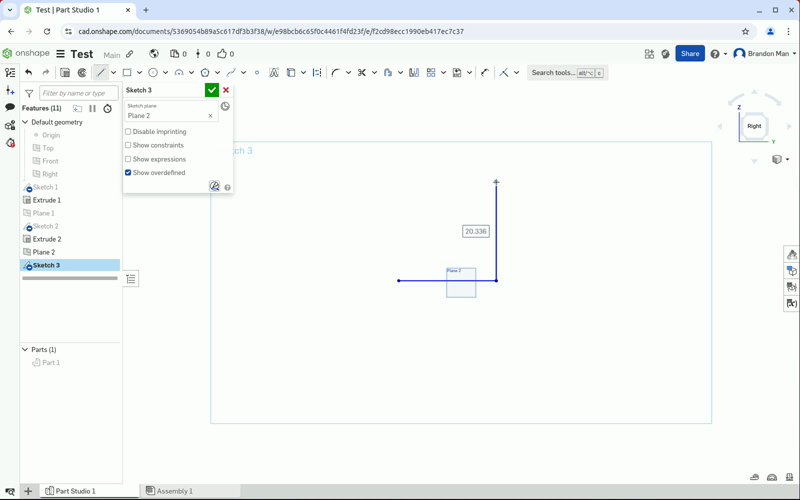
mouse_move(398, 181)
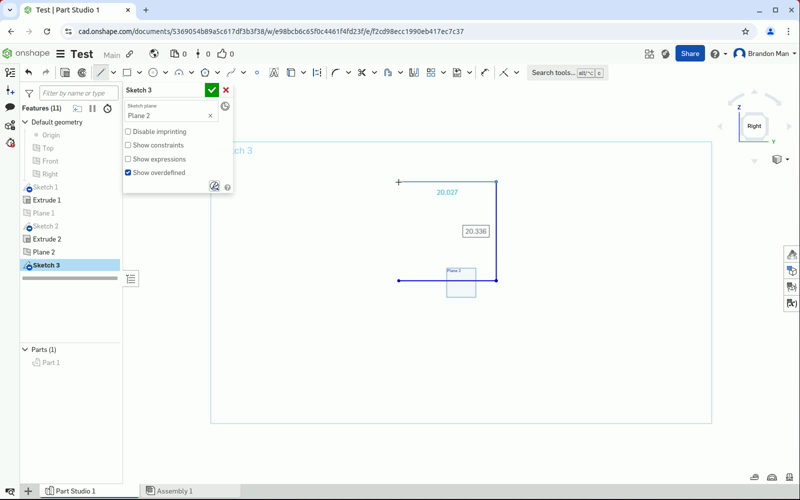
click(398, 181)
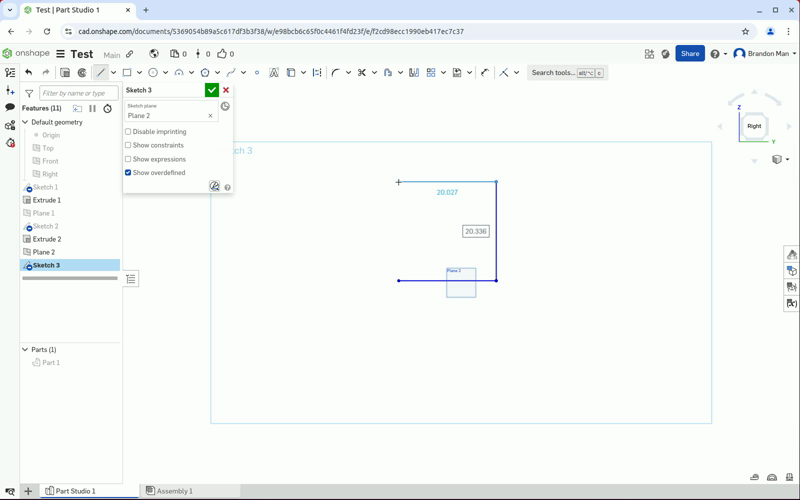
key_up(shift)
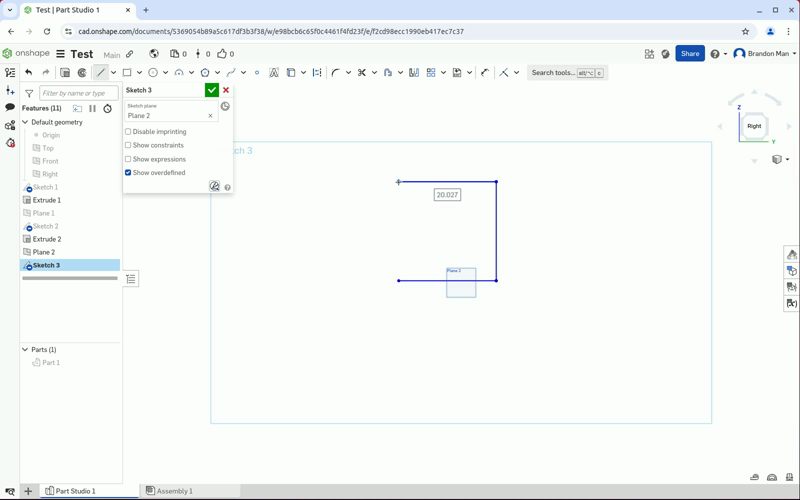
key_down(shift)
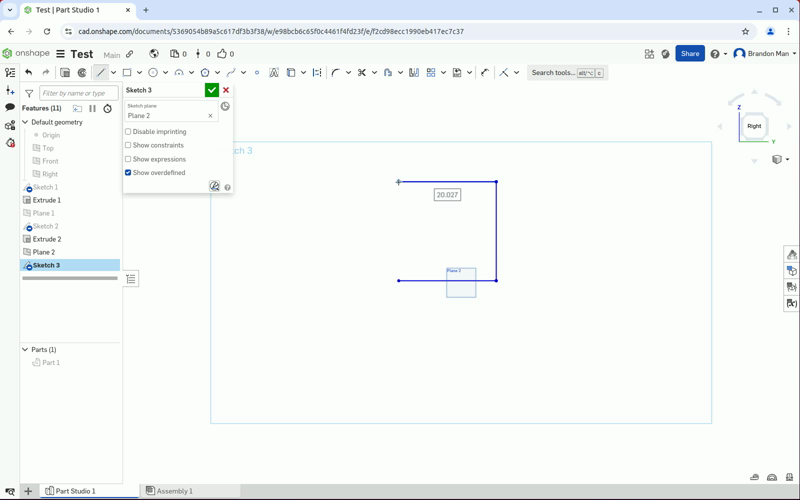
mouse_move(398, 280)
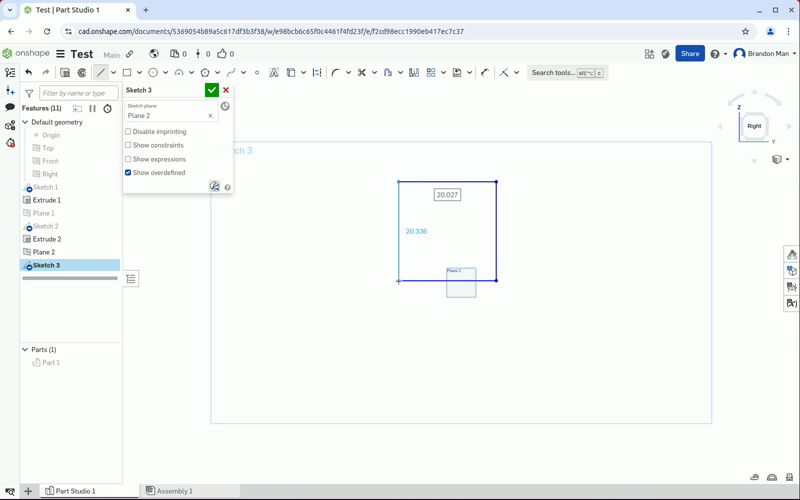
key_up(shift)
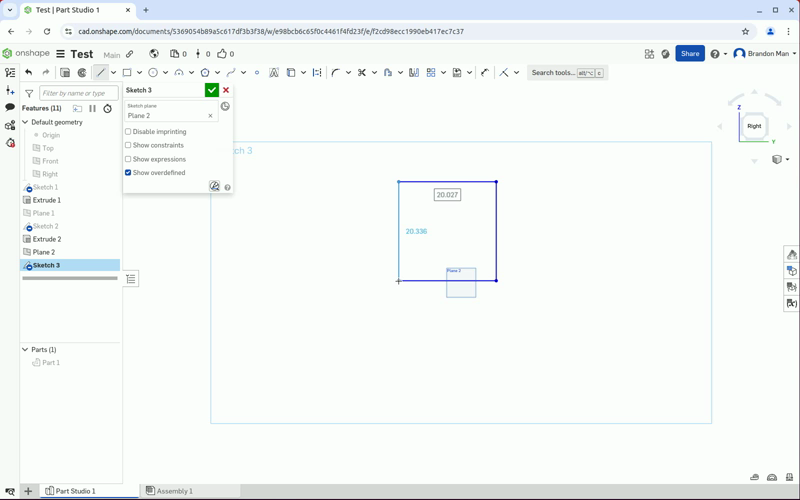
click(398, 280)
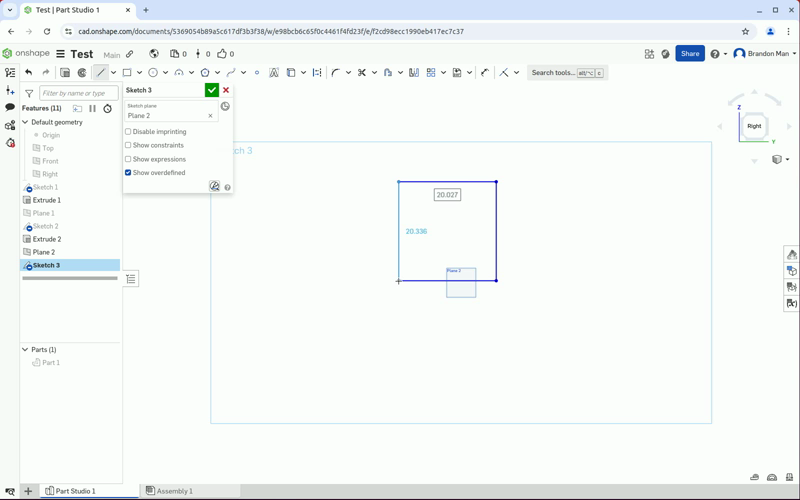
key(esc)
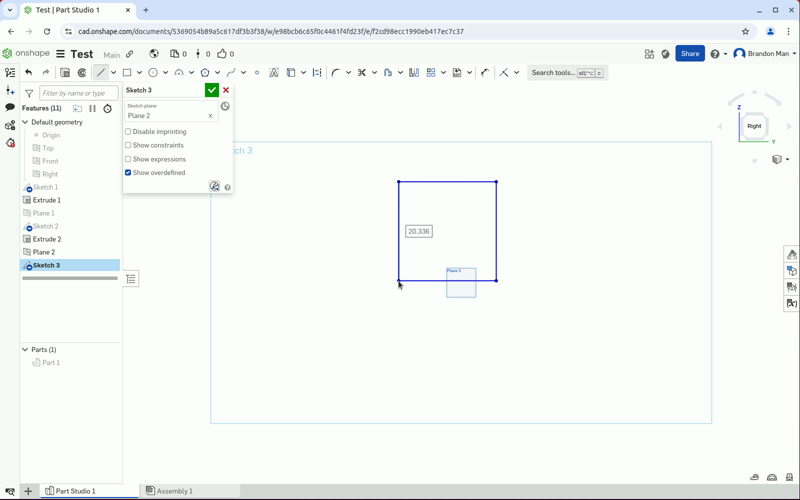
mouse_move(423, 250)
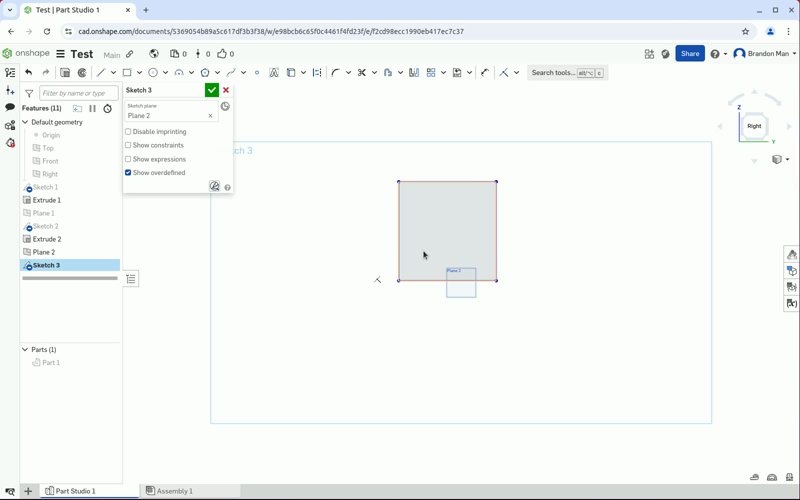
click(423, 250)
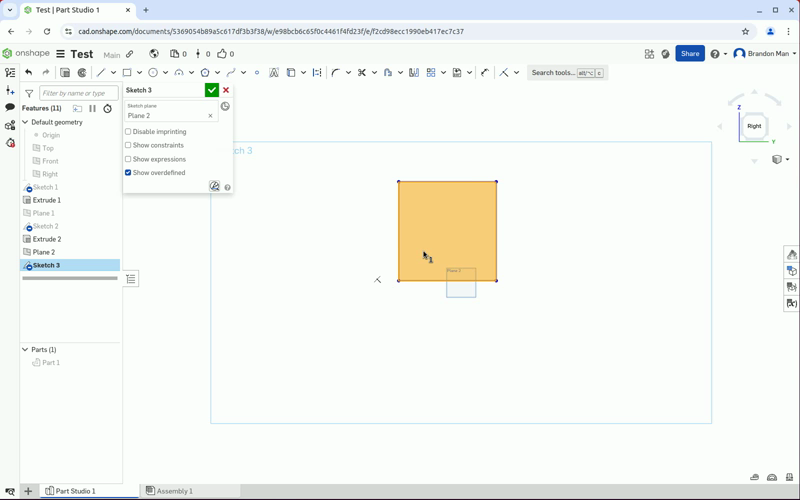
mouse_move(73, 352)
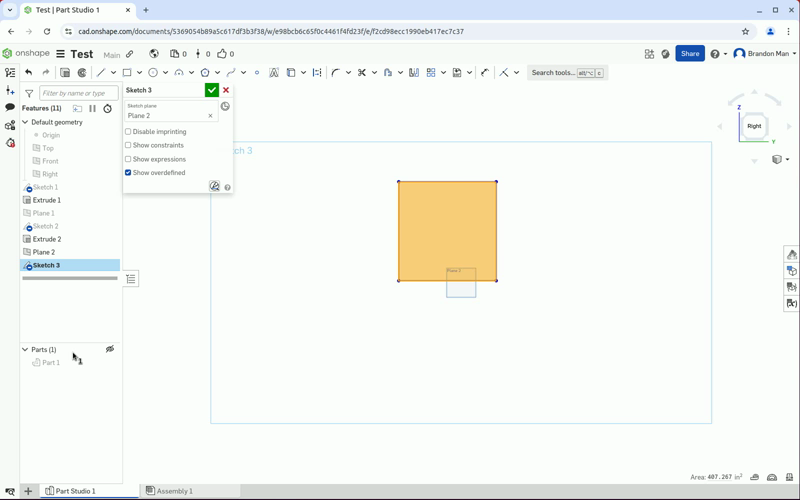
key(shift+y)
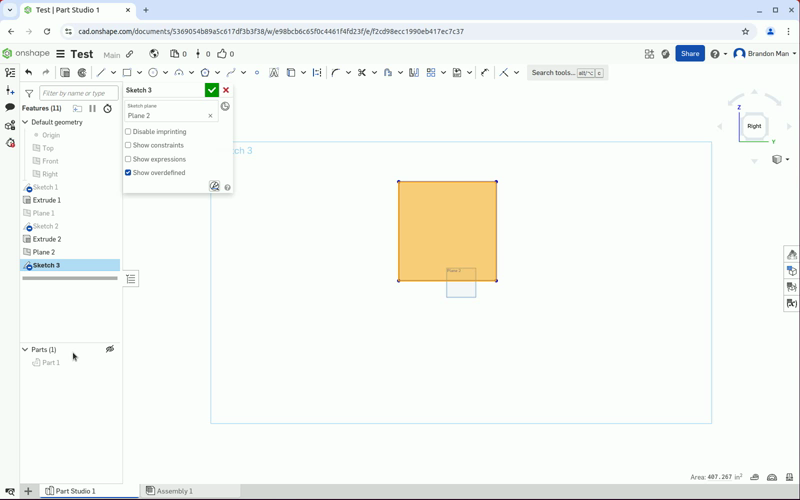
key(shift+e)
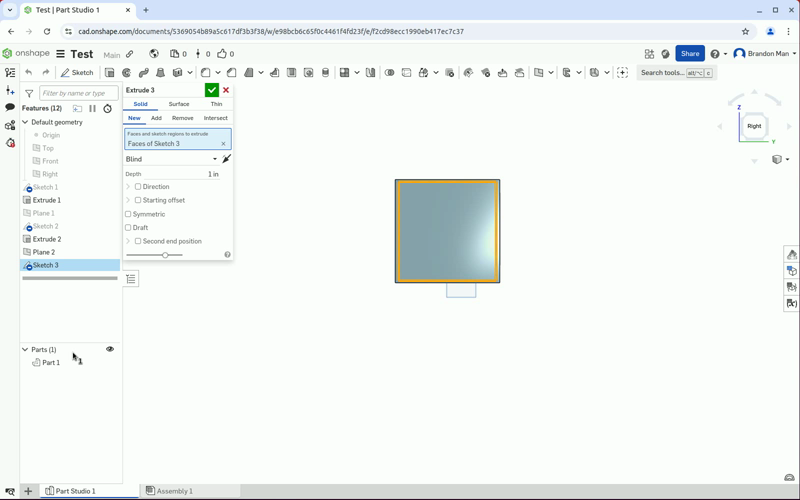
mouse_move(143, 106)
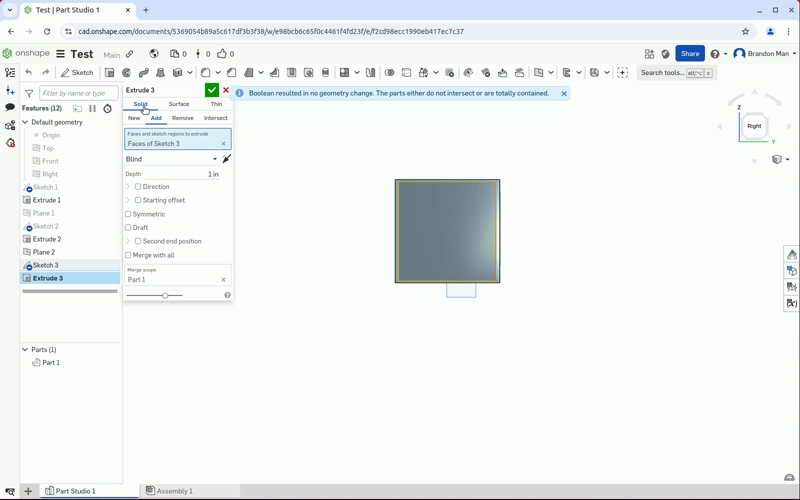
click(143, 106)
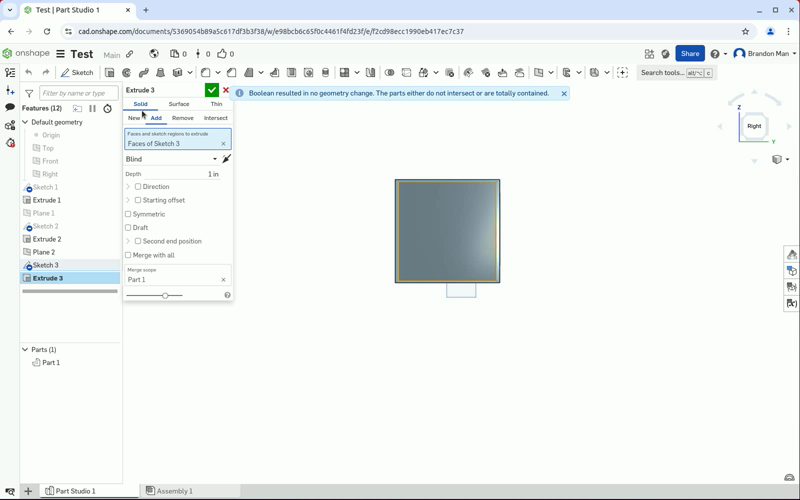
mouse_move(137, 120)
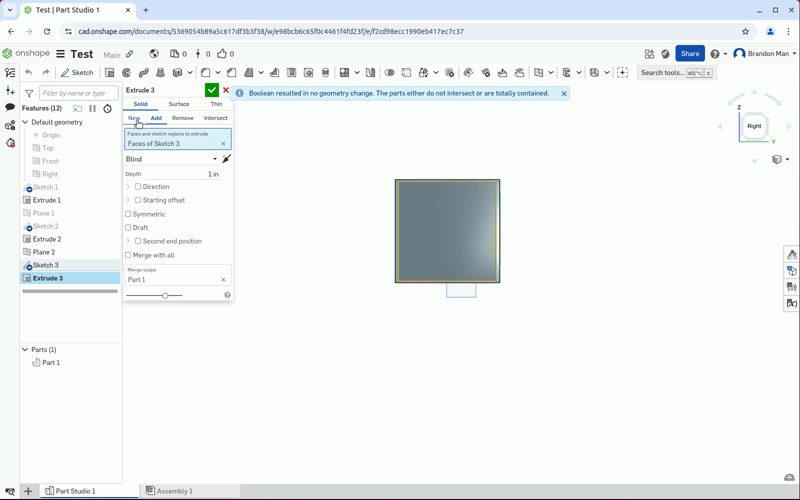
click(137, 120)
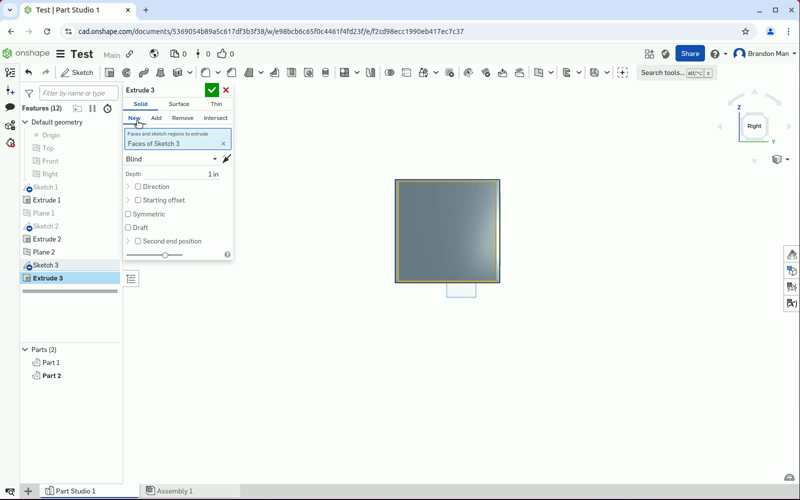
key(tab, 4)
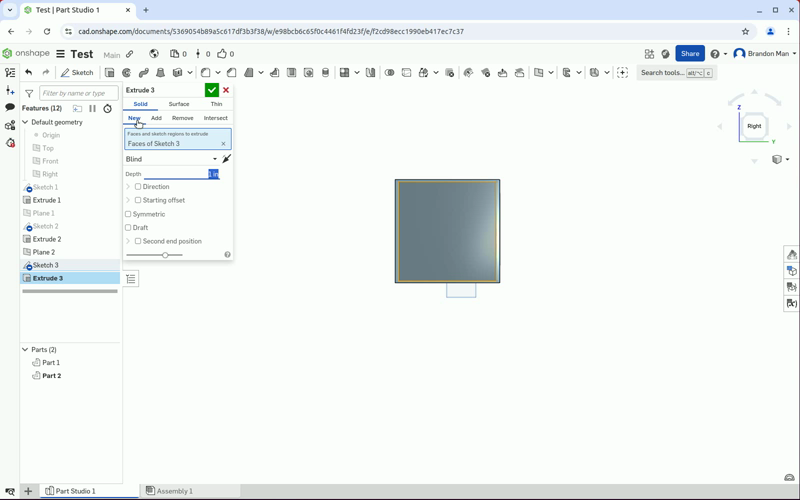
text(-20.22)
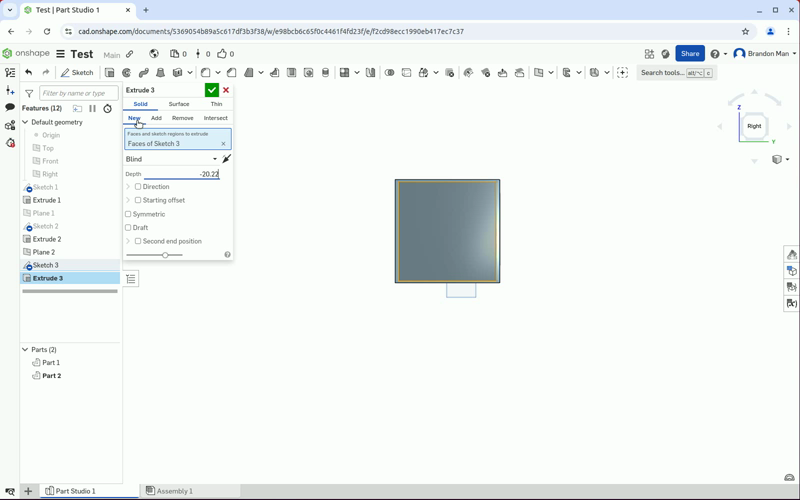
key(enter)
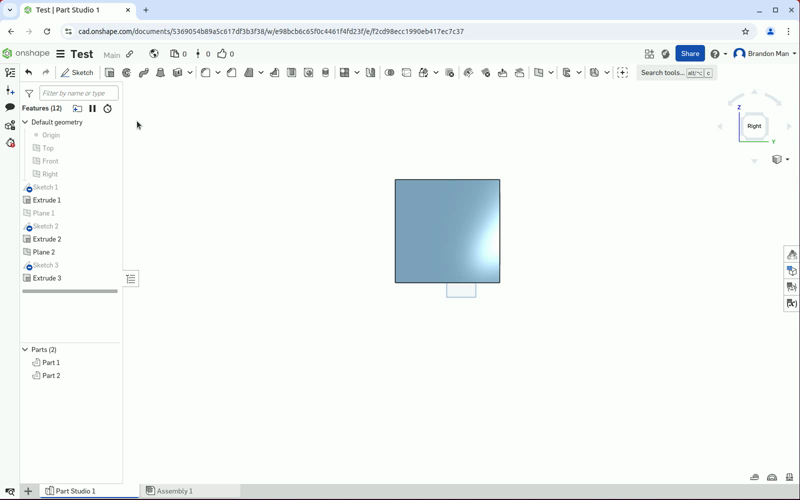
key(shift+h)
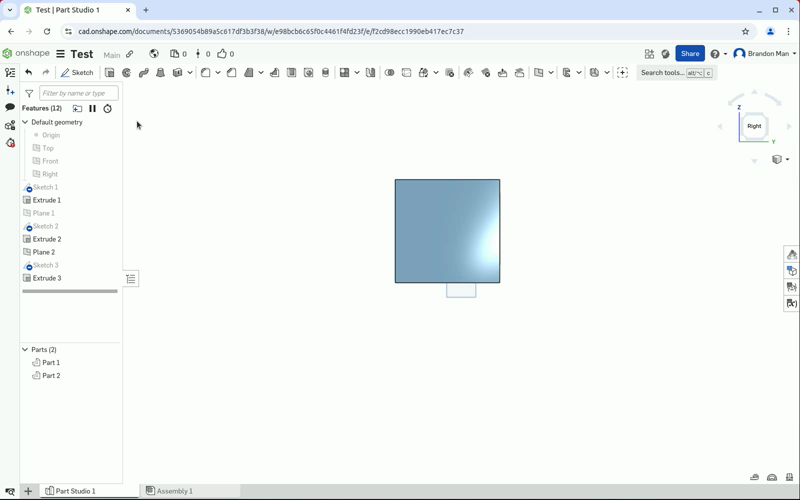
key(shift+h)
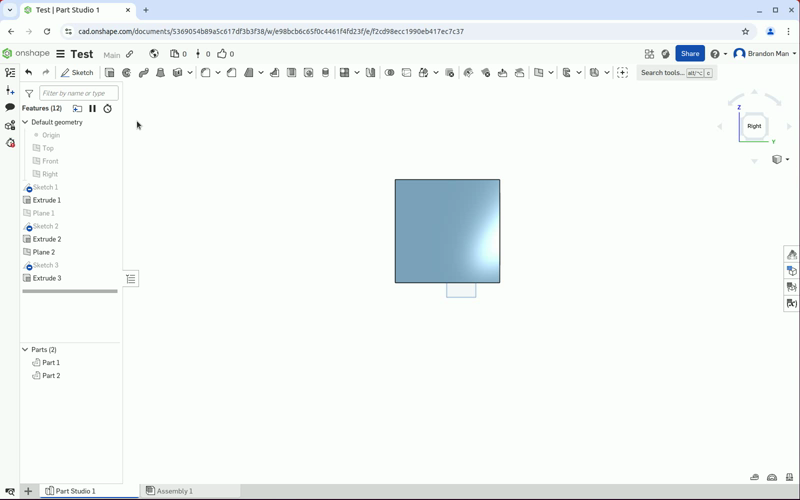
mouse_move(73, 189)
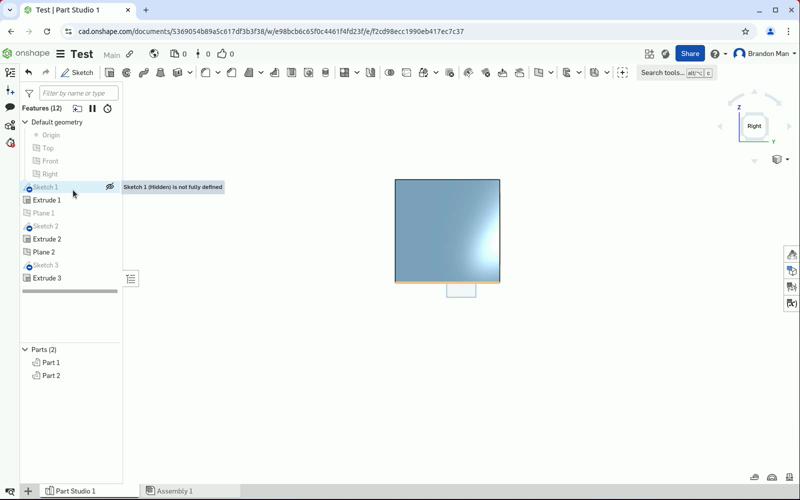
click(73, 189)
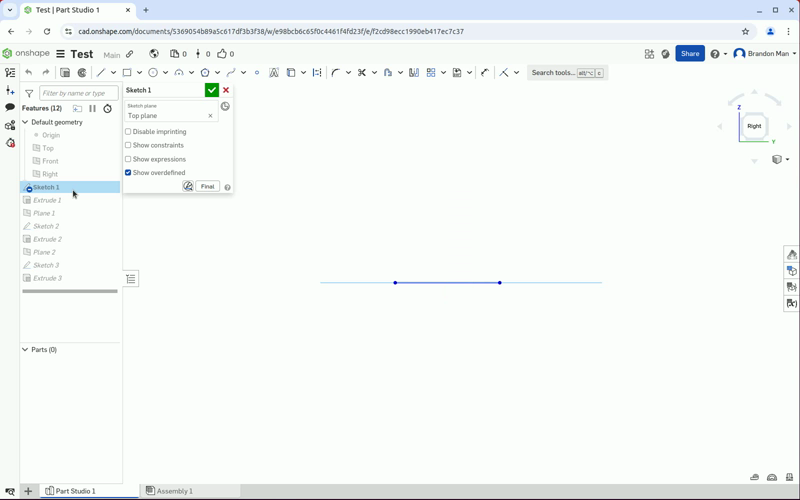
mouse_move(229, 92)
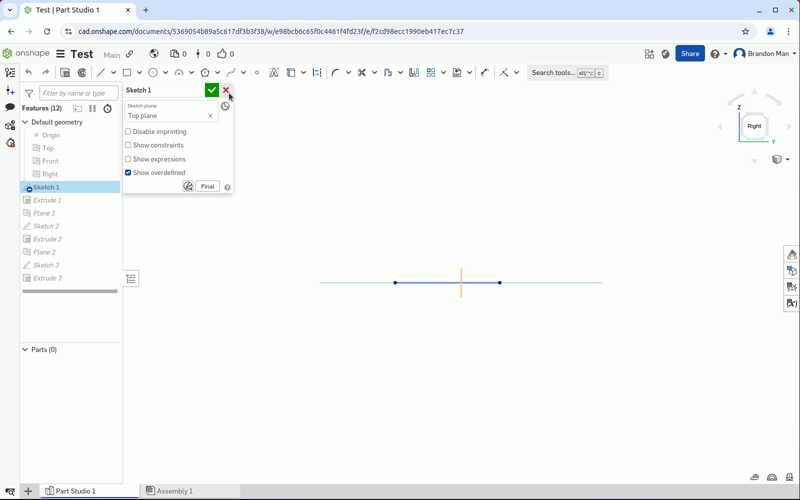
click(229, 92)
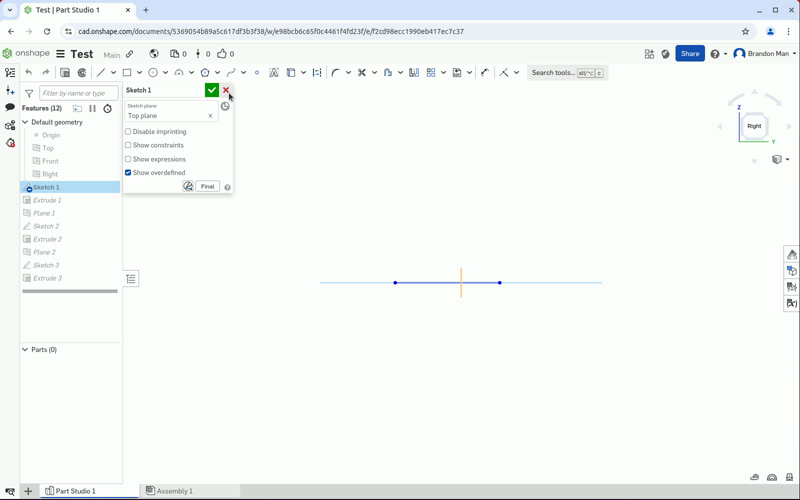
key(shift+s)
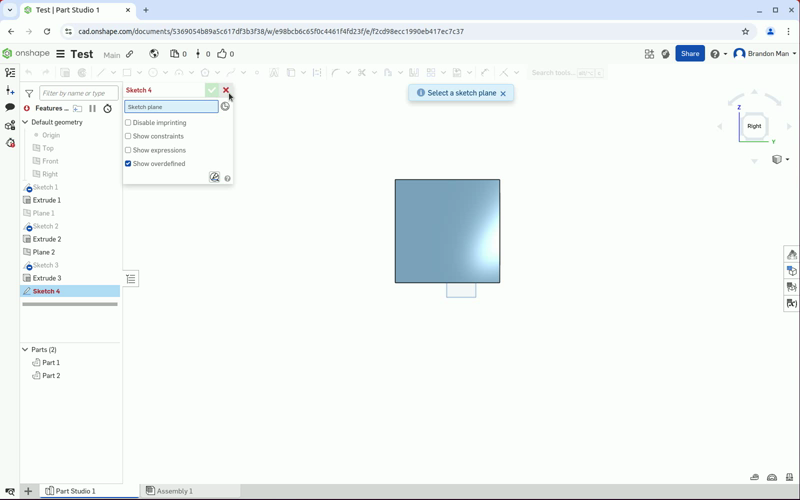
mouse_move(73, 254)
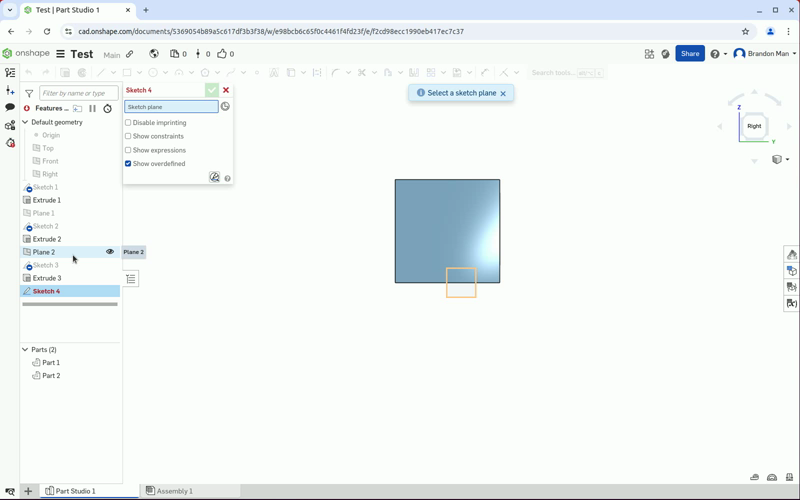
click(73, 254)
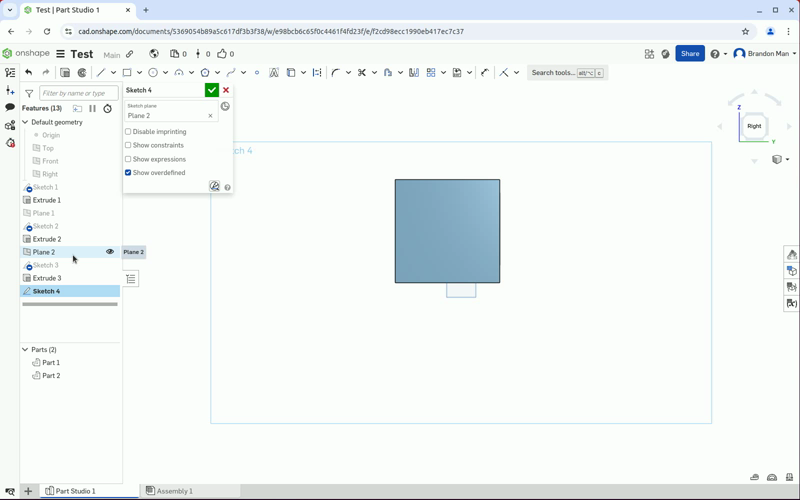
mouse_move(73, 352)
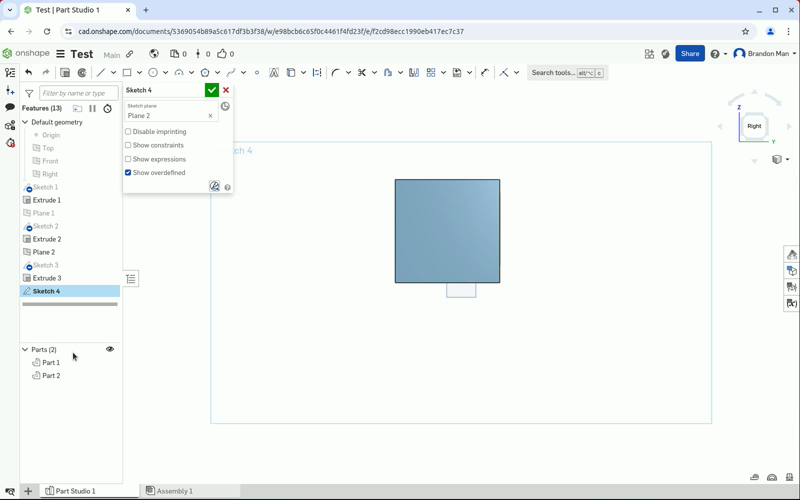
key(y)
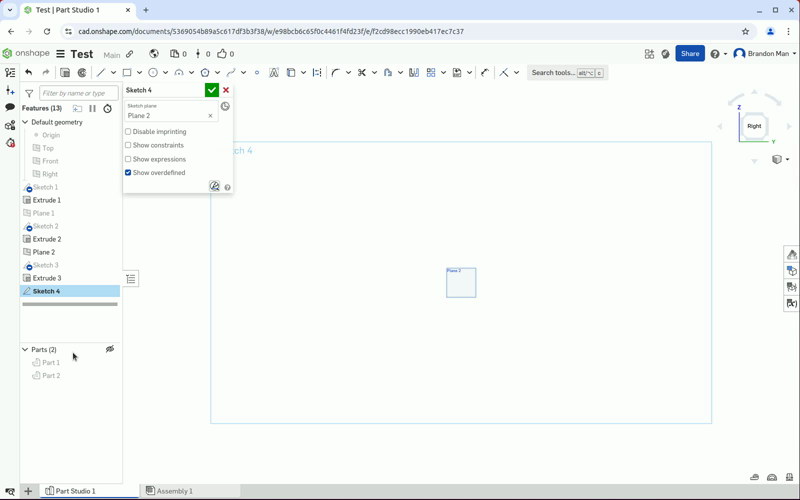
key(l)
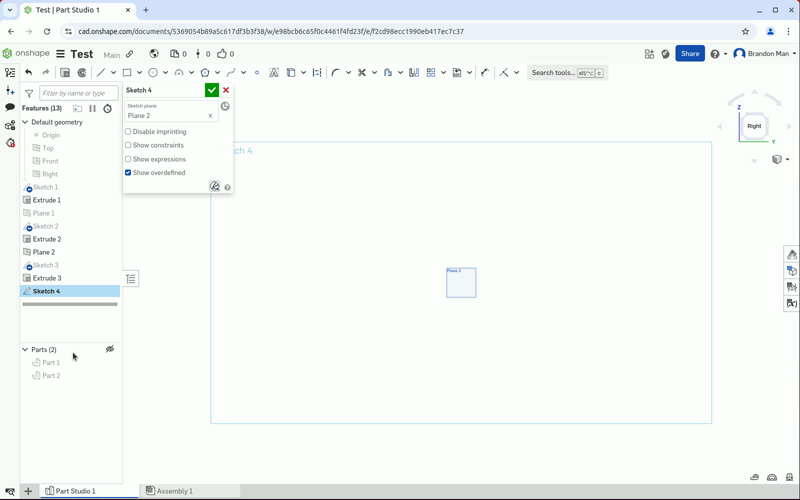
key_down(shift)
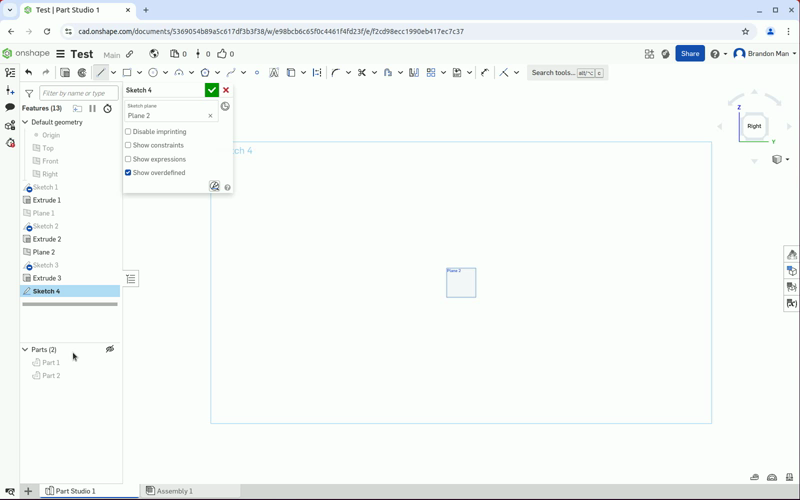
mouse_move(404, 225)
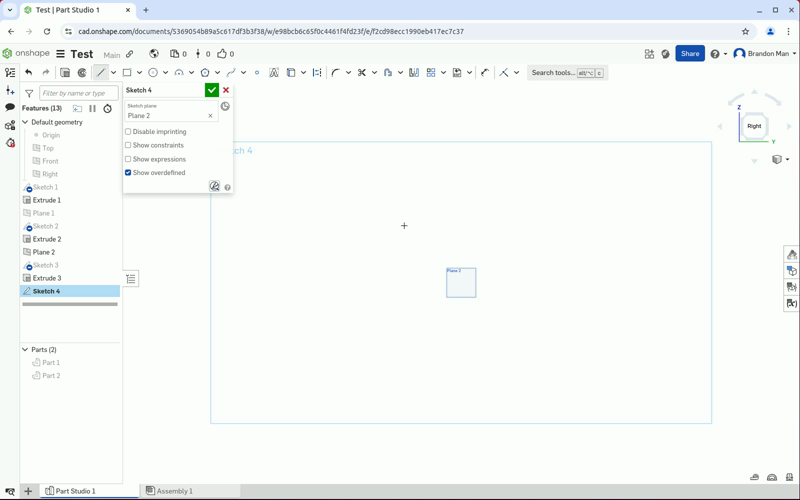
click(404, 225)
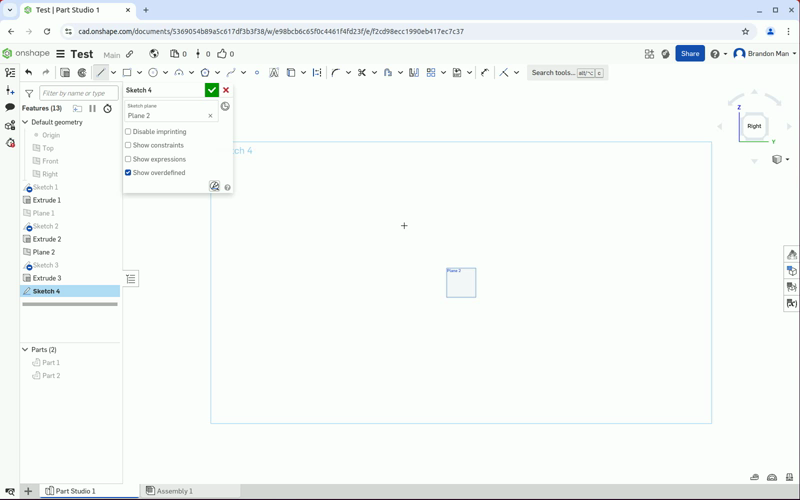
key_up(shift)
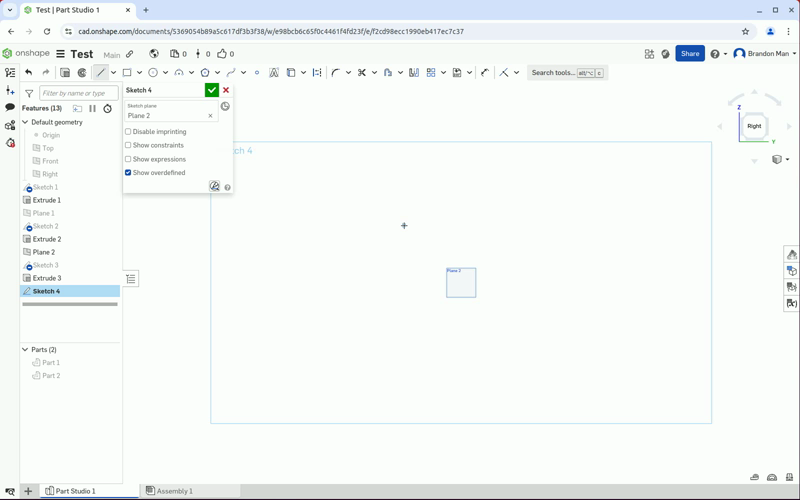
key_down(shift)
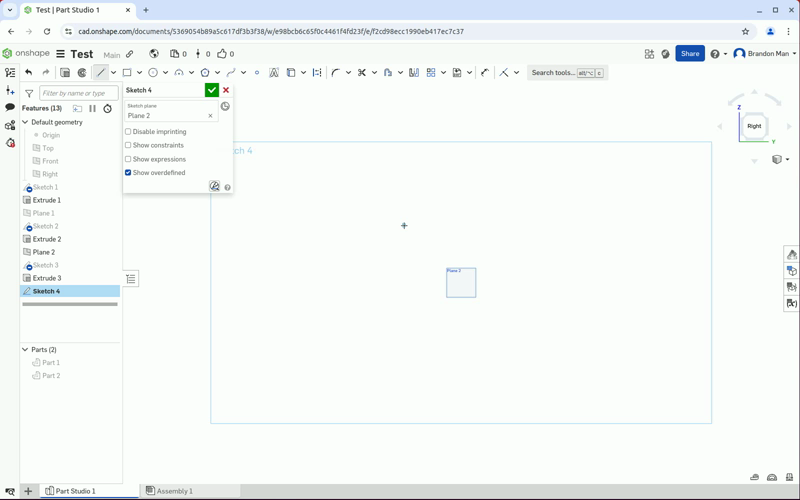
mouse_move(434, 225)
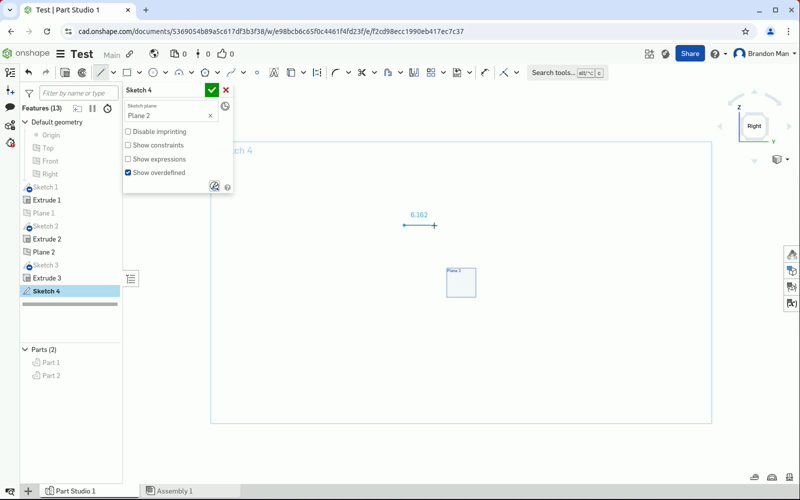
mouse_move(425, 261)
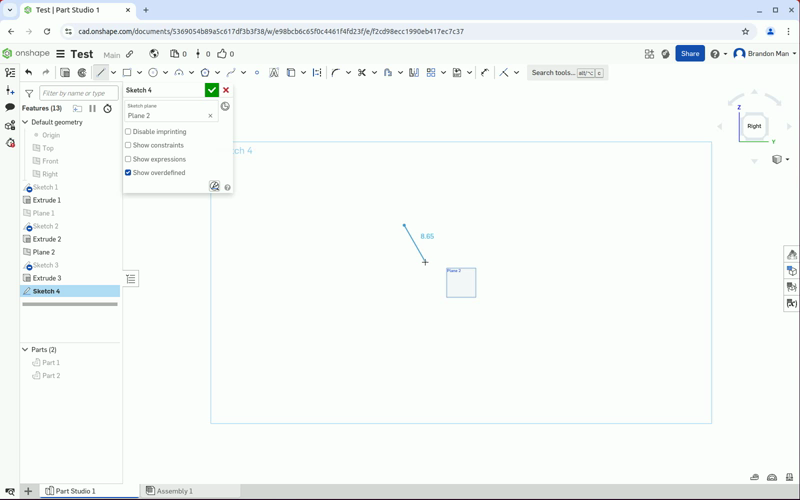
click(425, 261)
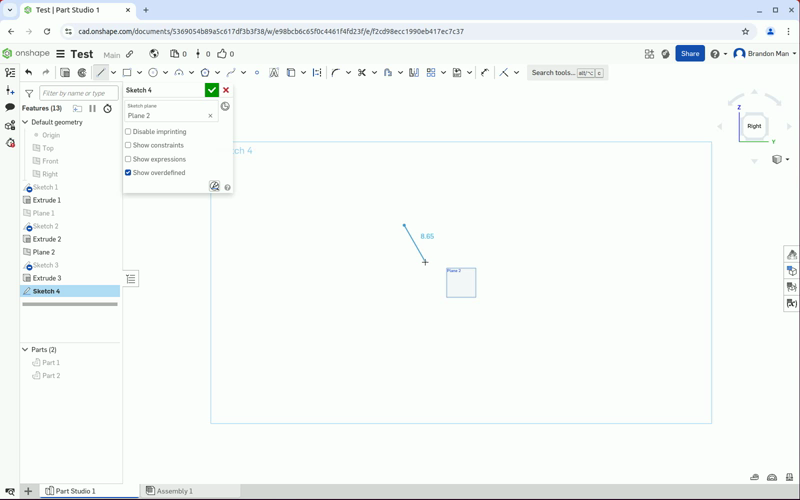
key_up(shift)
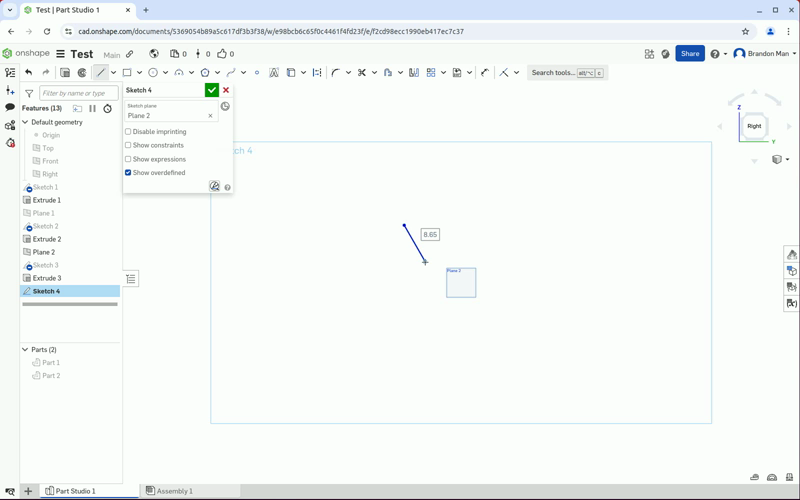
key_down(shift)
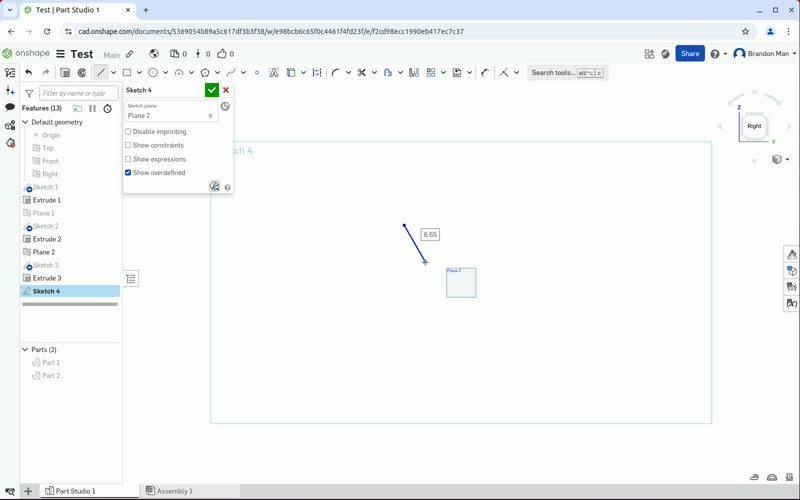
mouse_move(455, 261)
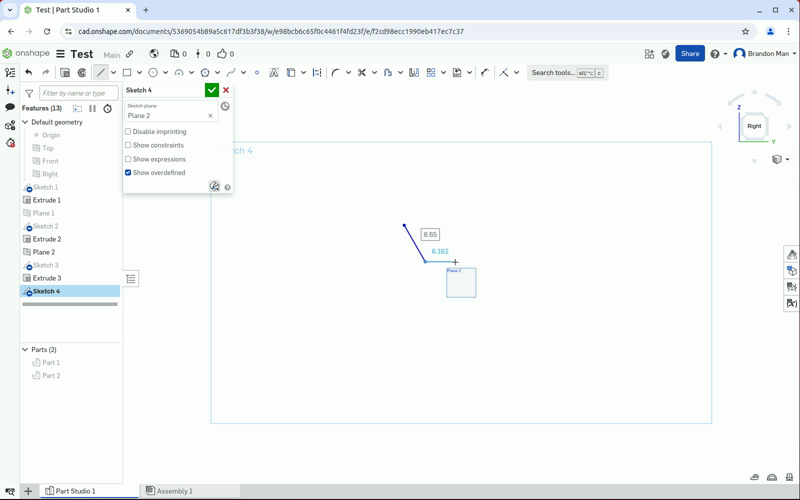
mouse_move(467, 262)
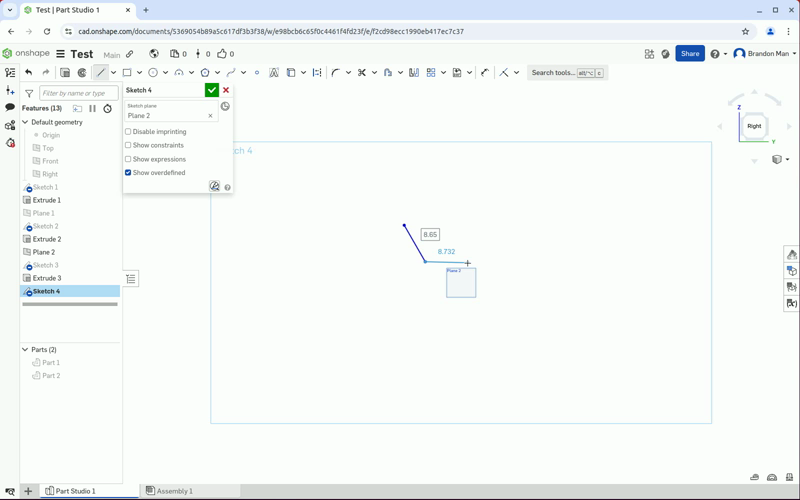
click(467, 262)
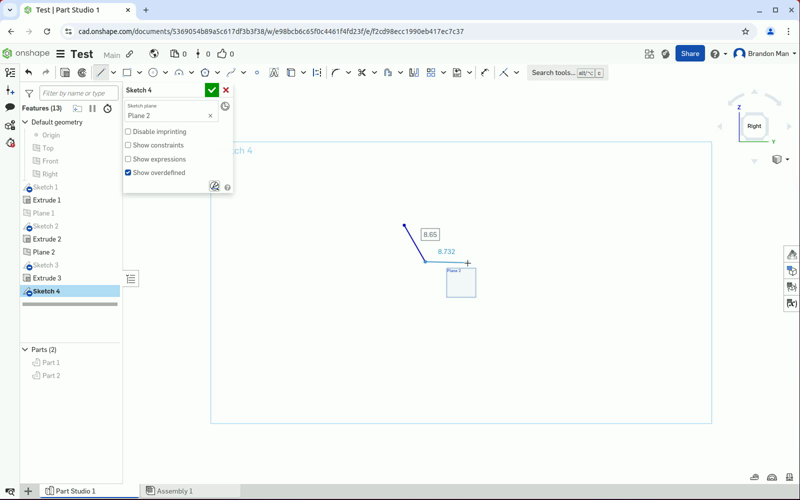
key_up(shift)
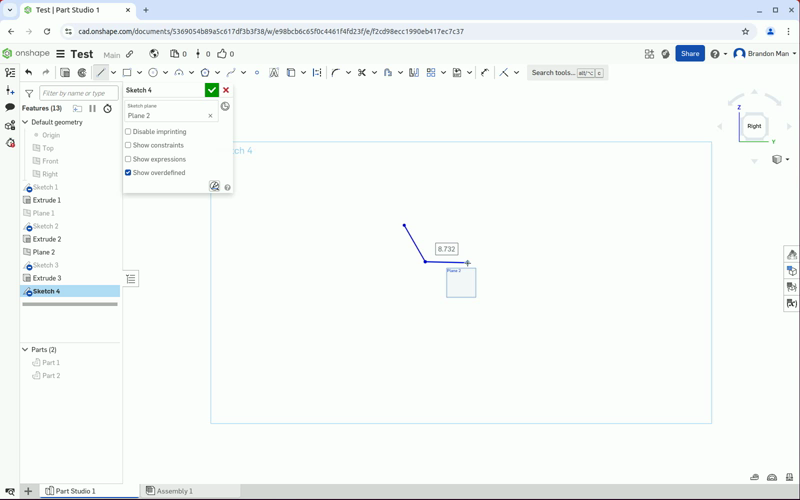
key_down(shift)
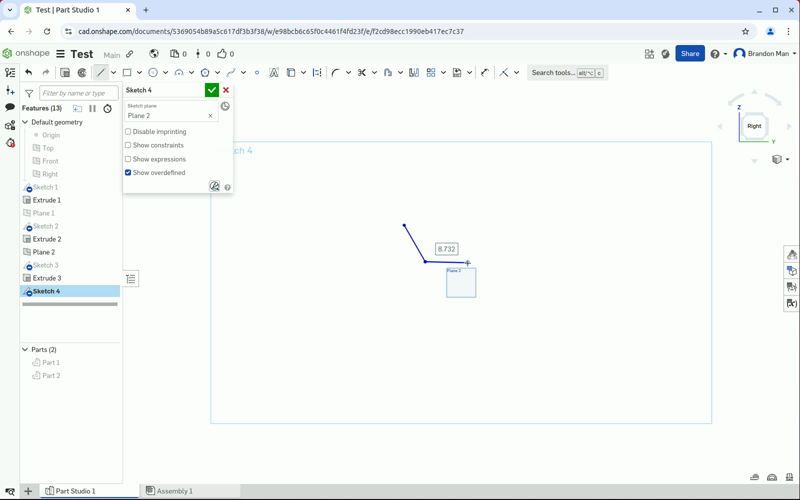
mouse_move(497, 262)
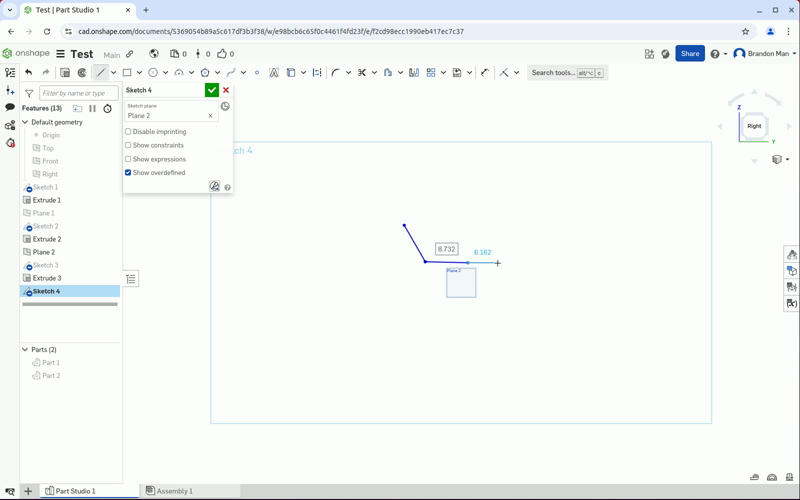
mouse_move(489, 226)
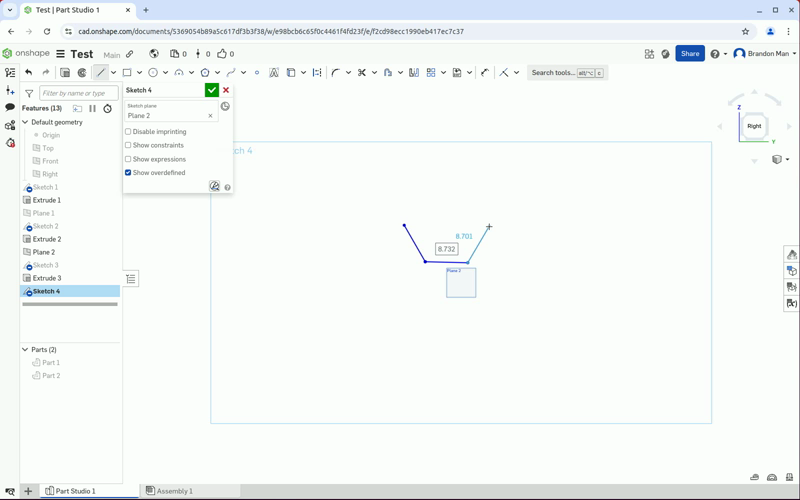
click(489, 226)
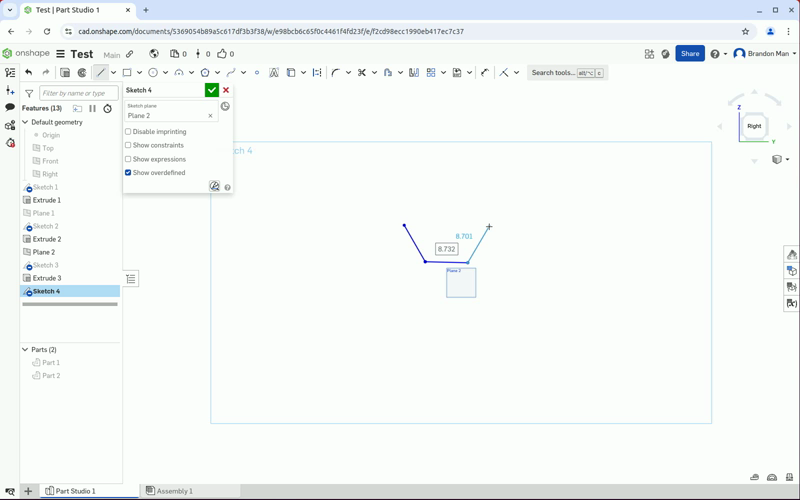
key_up(shift)
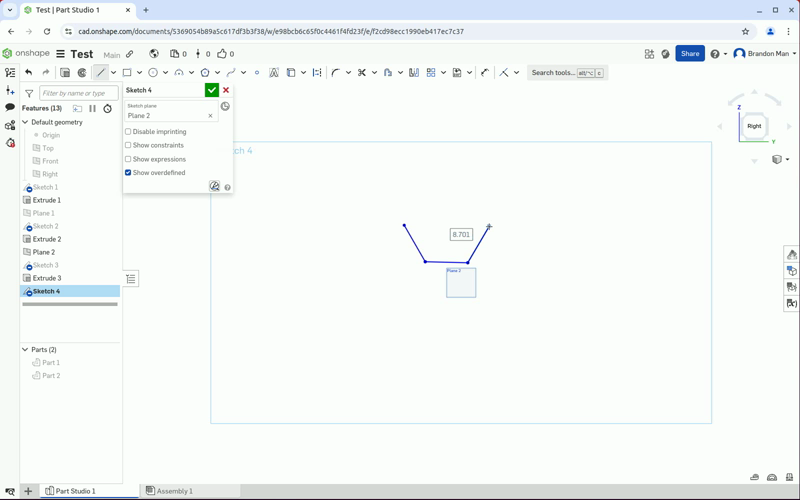
key_down(shift)
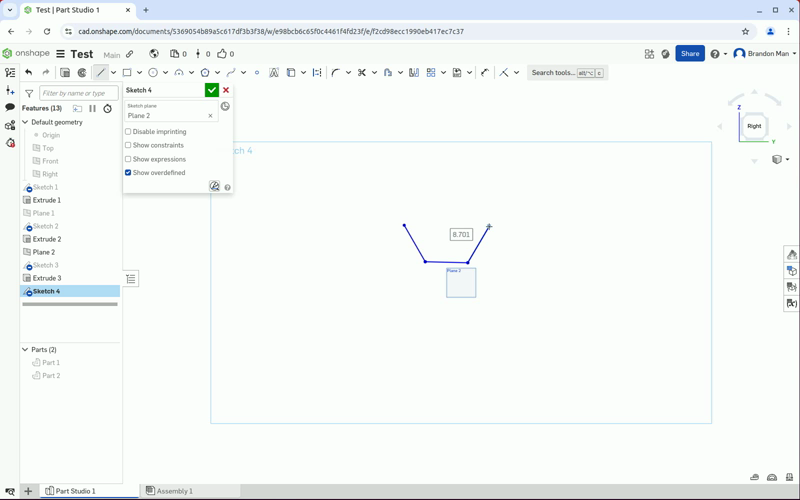
mouse_move(519, 226)
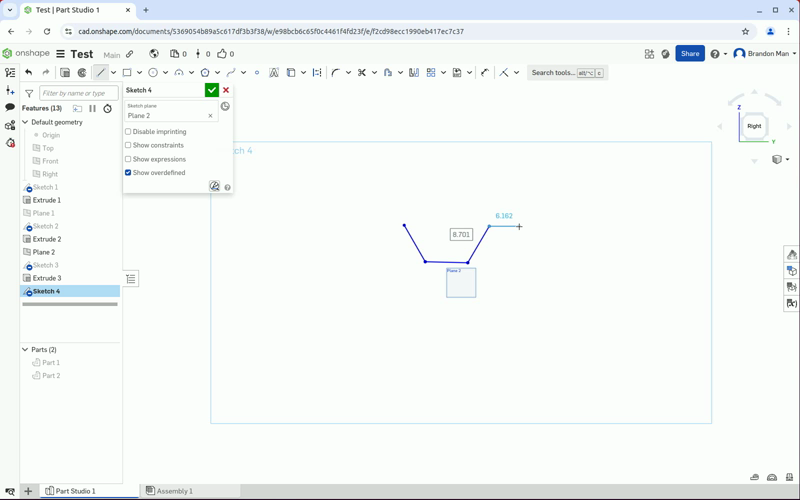
mouse_move(468, 189)
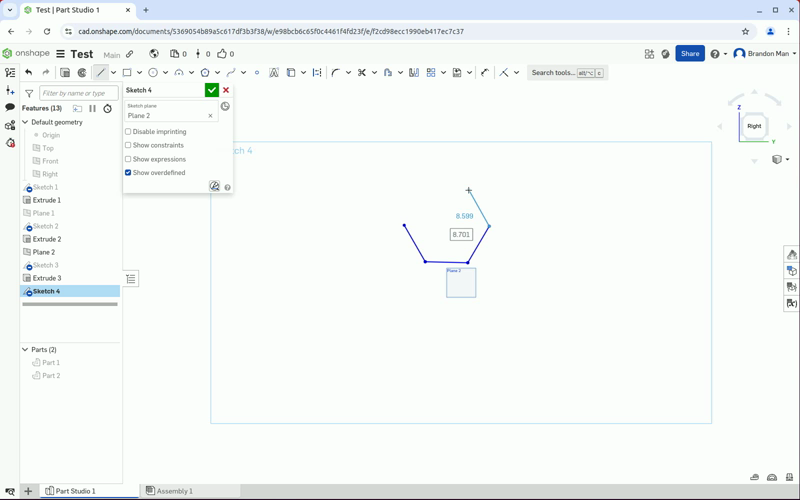
click(468, 189)
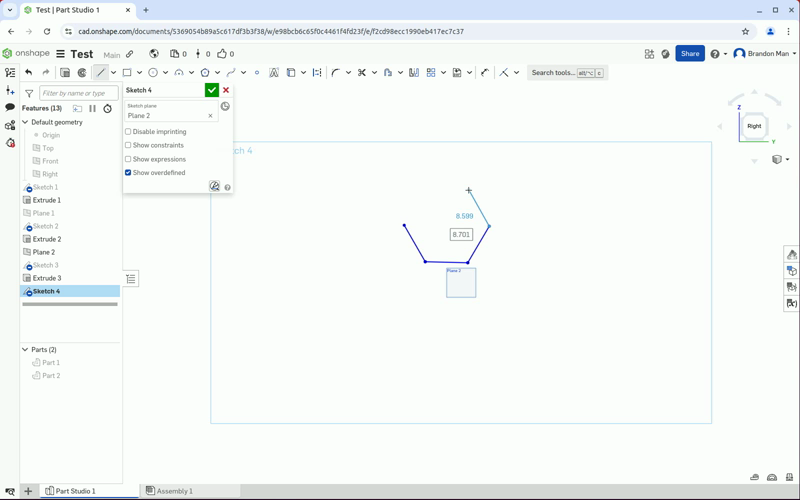
key_up(shift)
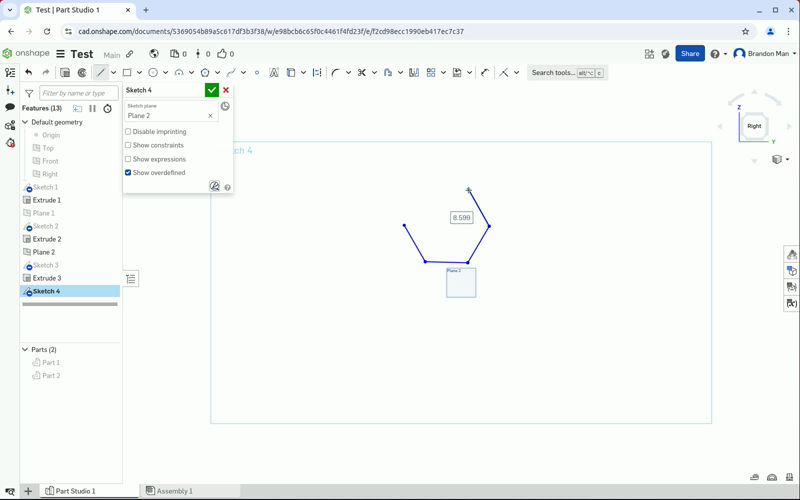
key_down(shift)
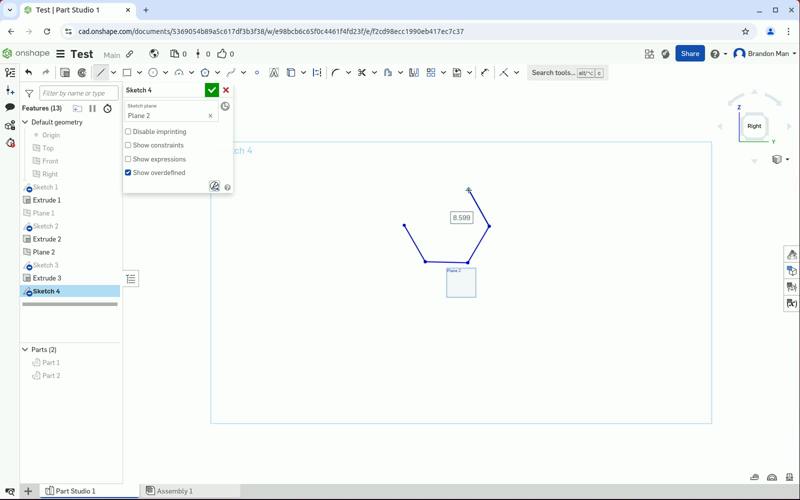
mouse_move(498, 189)
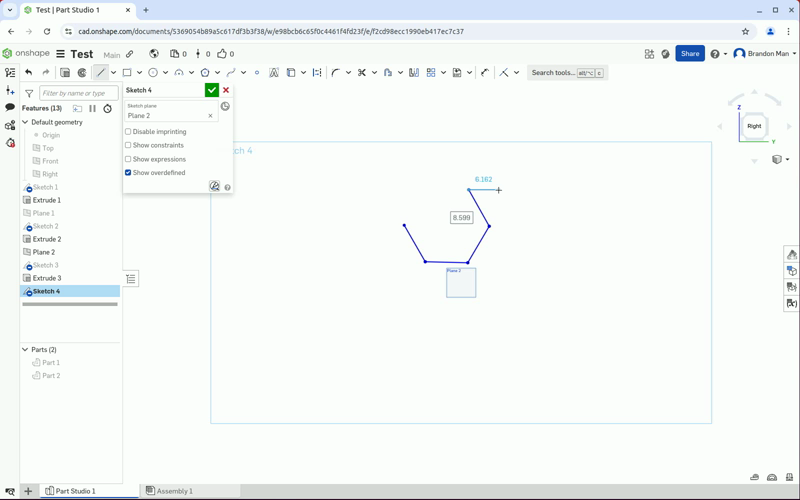
mouse_move(426, 189)
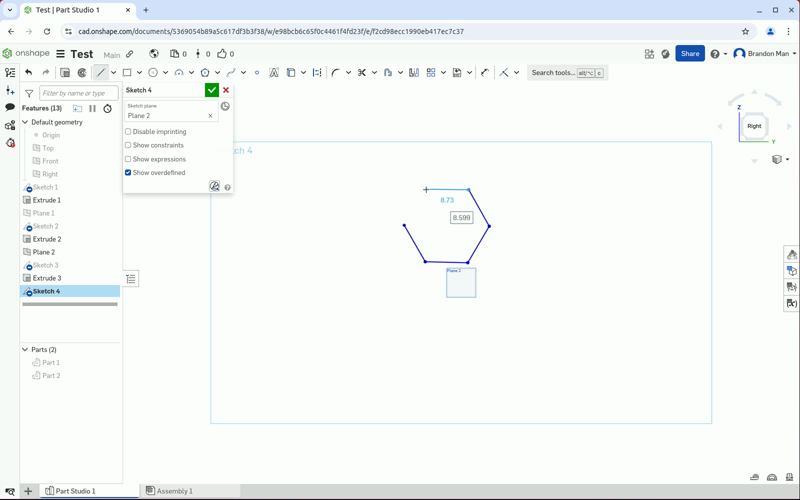
click(426, 189)
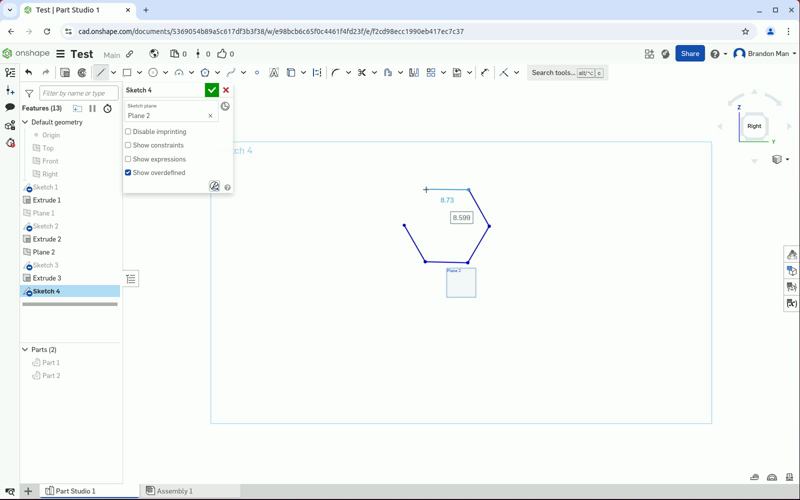
key_up(shift)
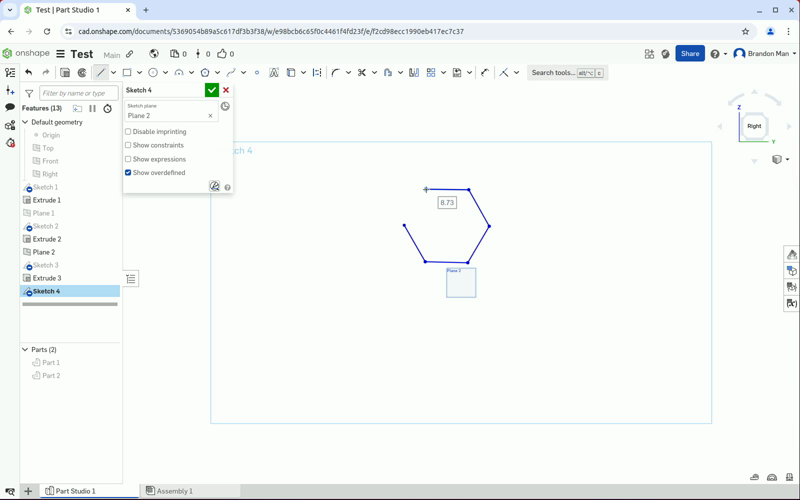
mouse_move(456, 189)
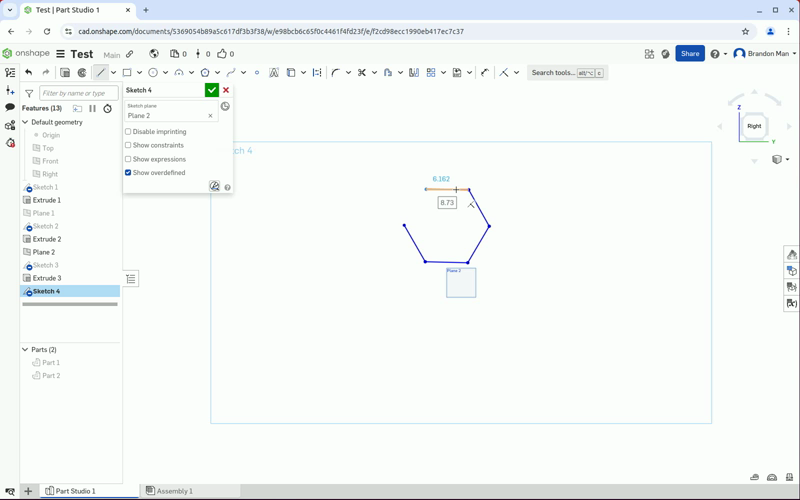
key_down(shift)
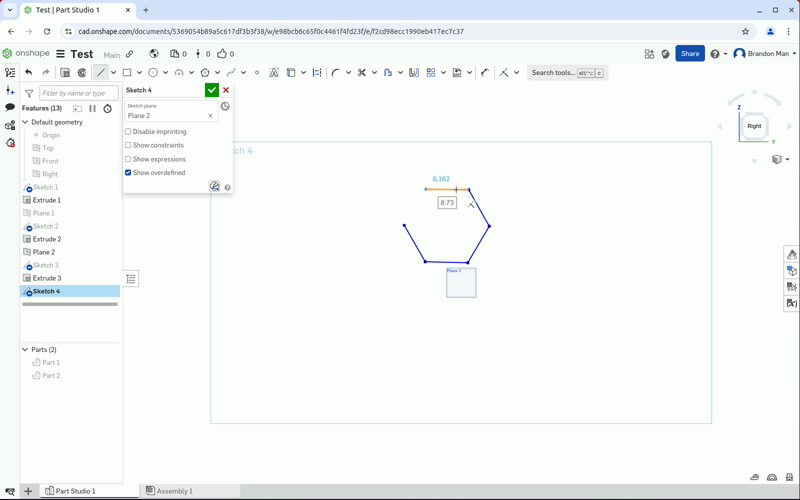
mouse_move(404, 225)
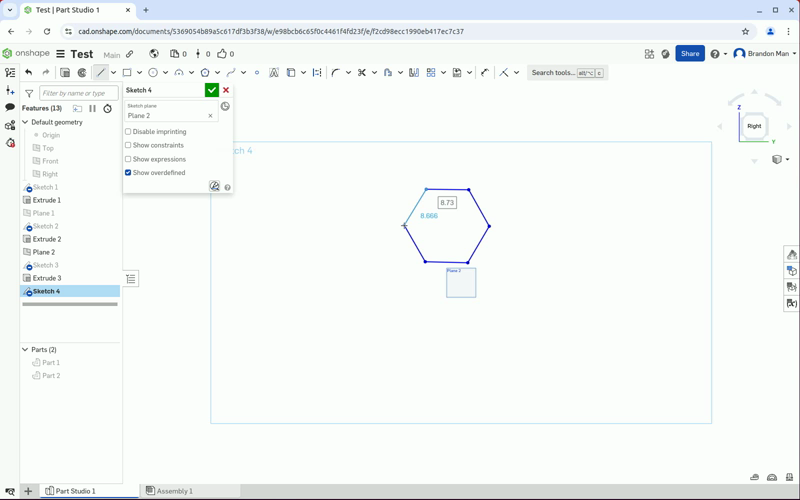
key_up(shift)
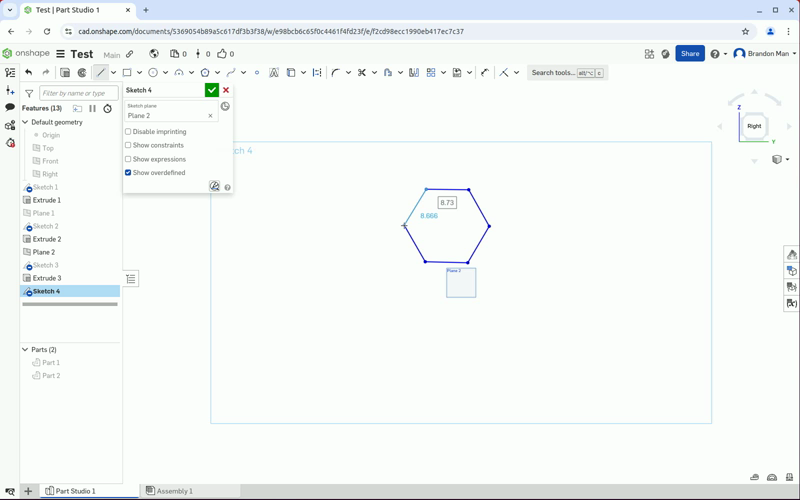
click(404, 225)
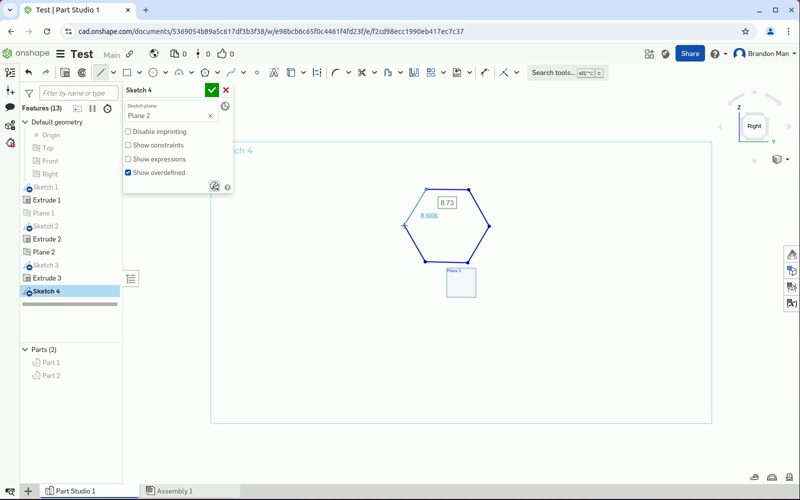
key(esc)
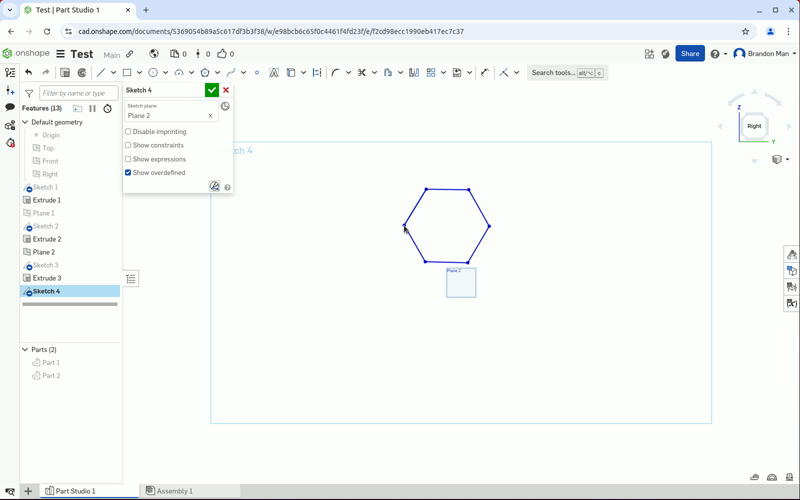
mouse_move(419, 241)
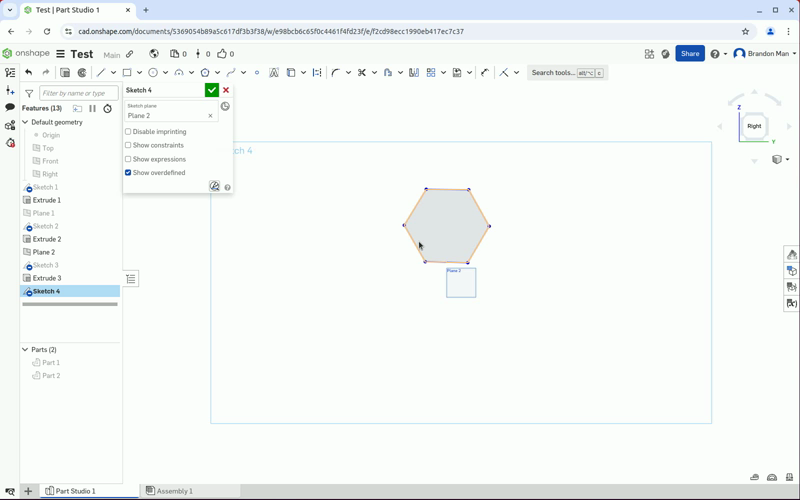
click(419, 241)
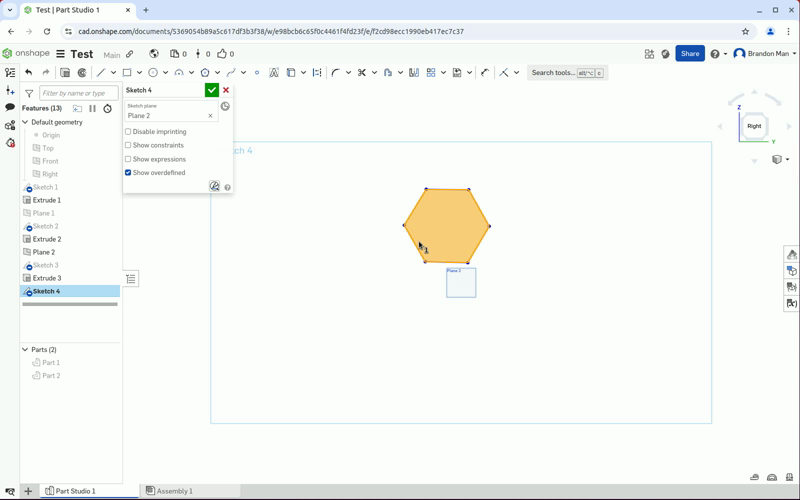
mouse_move(73, 352)
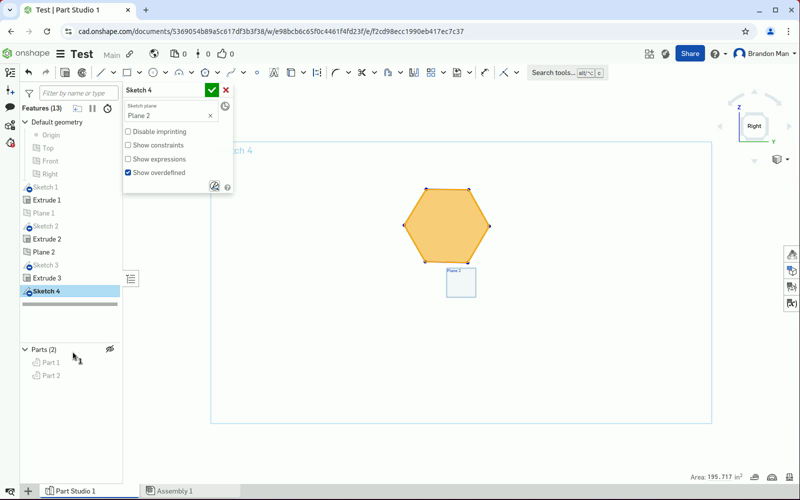
key(shift+y)
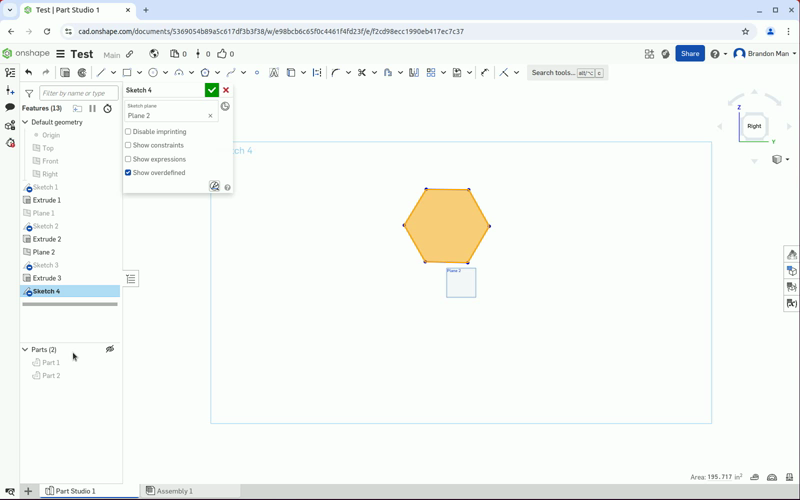
key(shift+e)
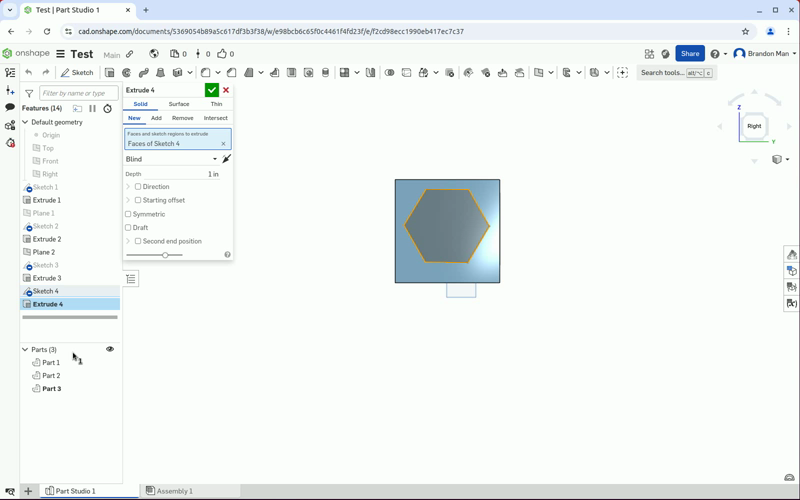
mouse_move(143, 106)
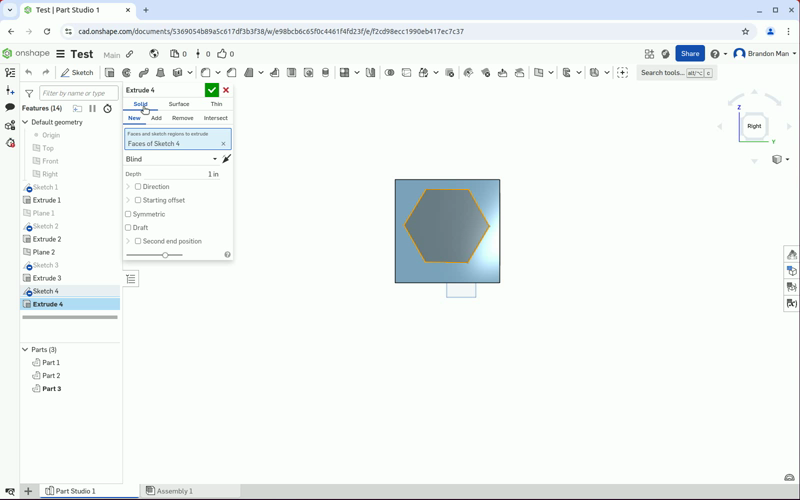
click(143, 106)
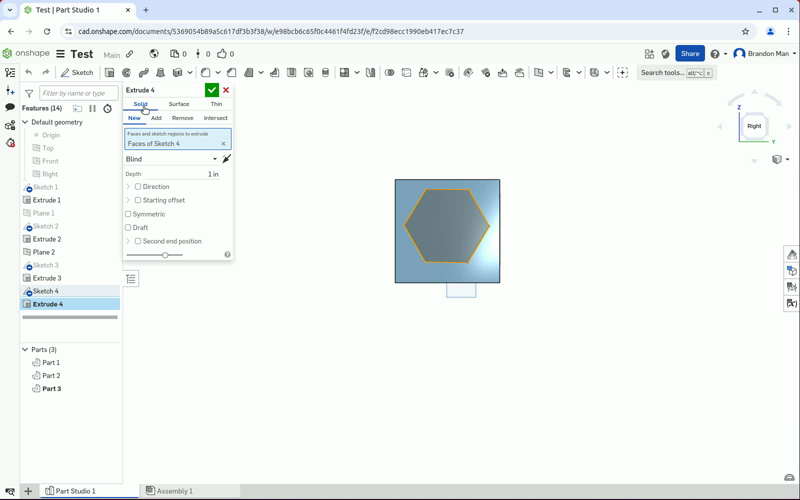
mouse_move(186, 120)
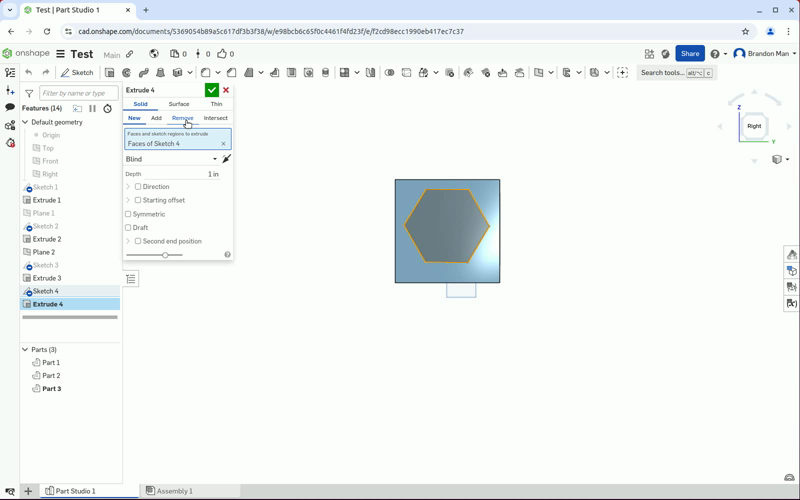
click(186, 120)
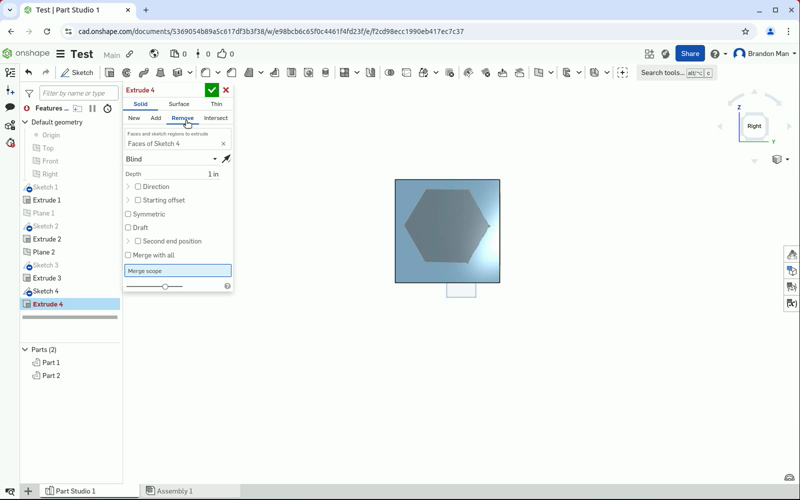
key(tab, 4)
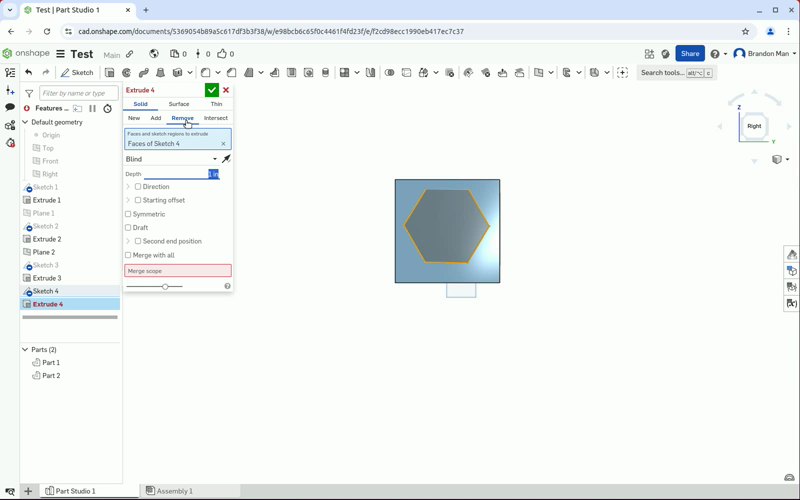
text(28.404)
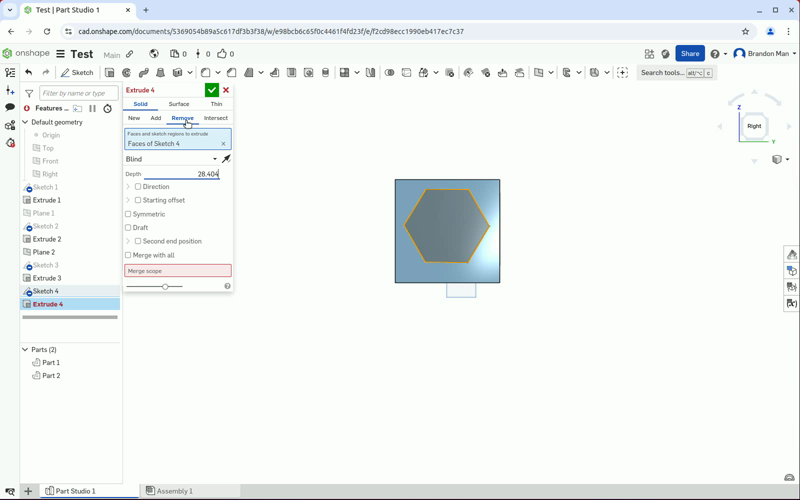
key(tab, 6)
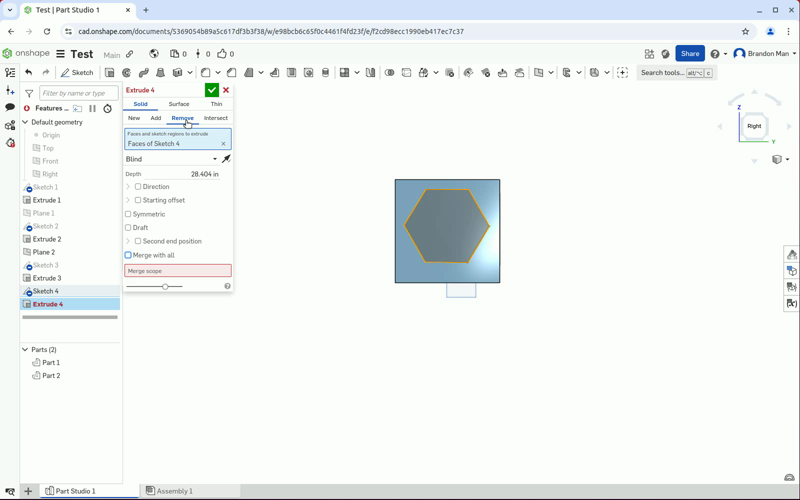
key(space)
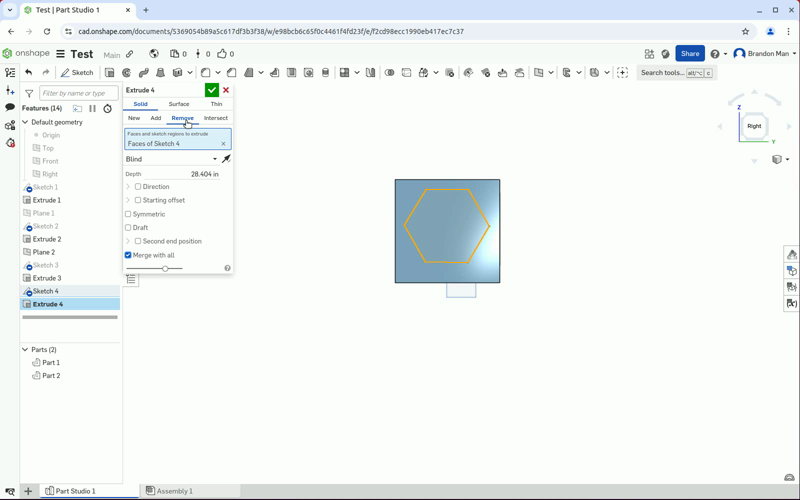
key(enter)
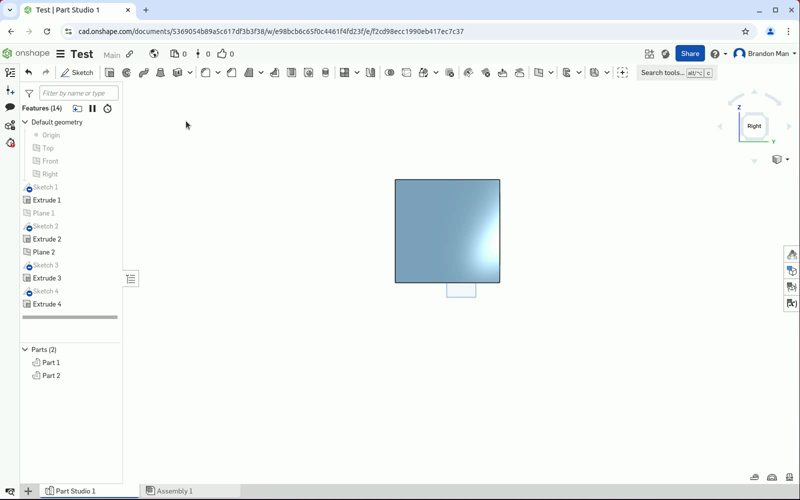
key(shift+h)
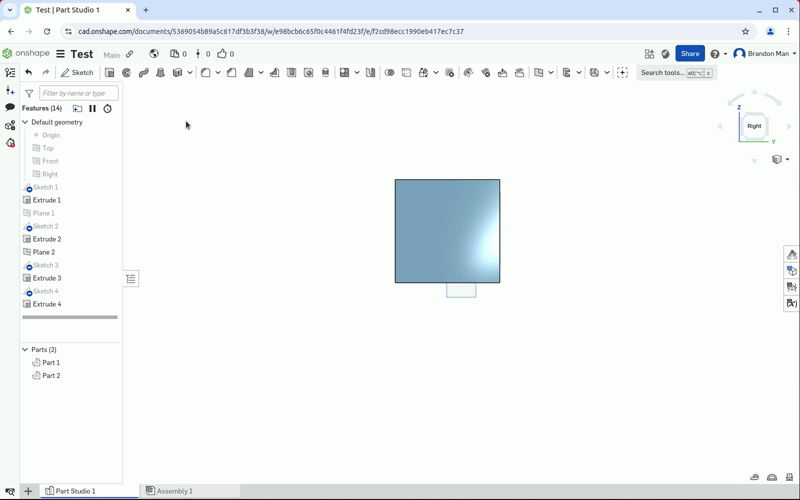
key(shift+h)
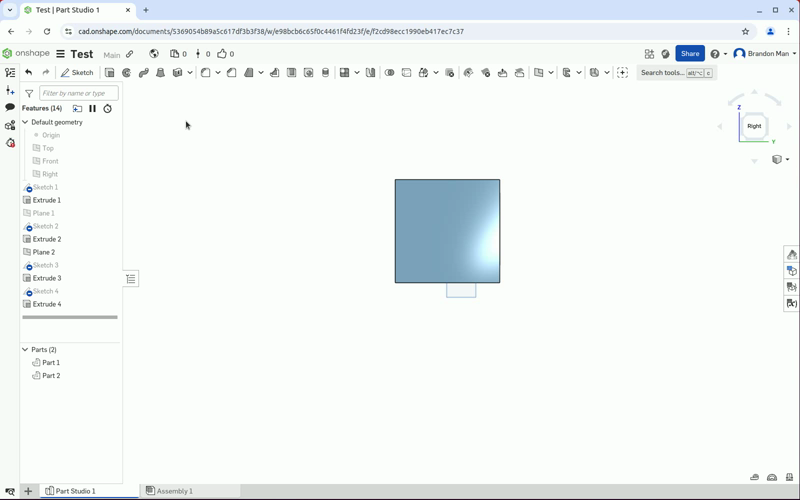
mouse_move(73, 189)
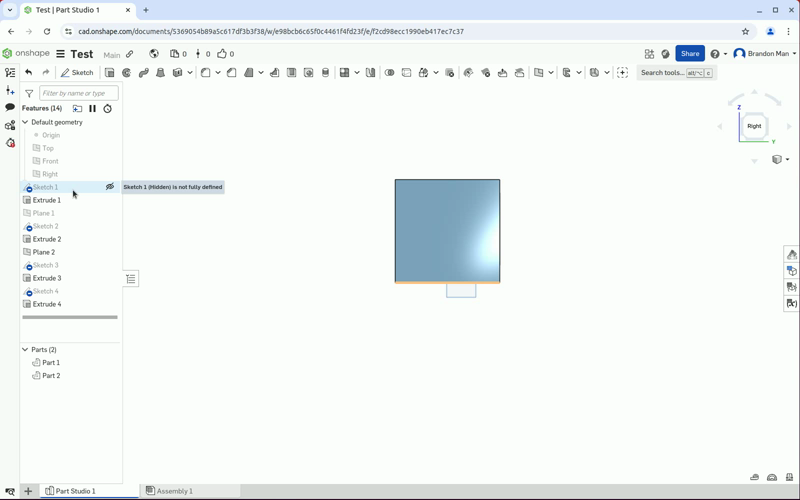
click(73, 189)
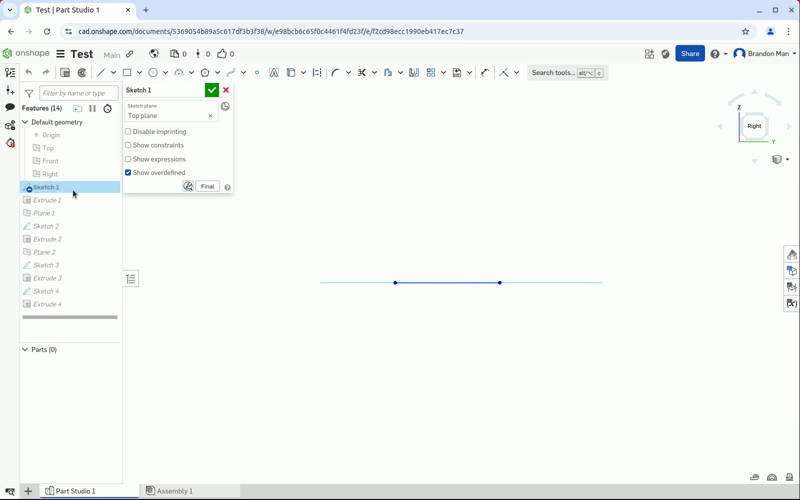
mouse_move(229, 92)
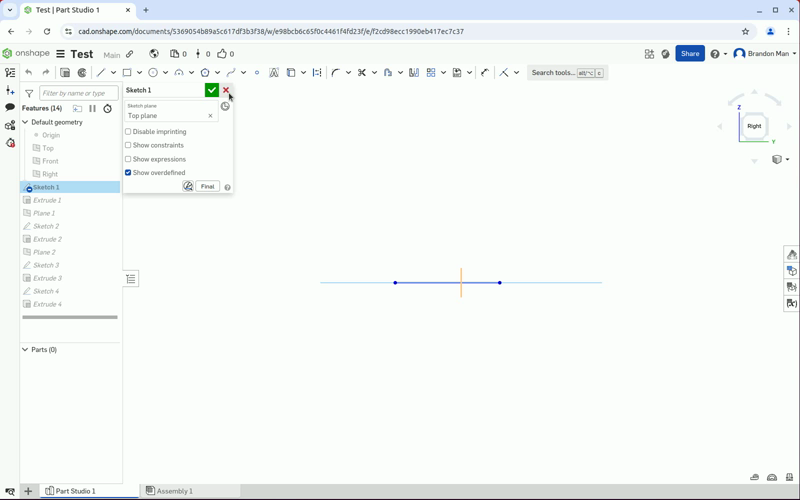
click(229, 92)
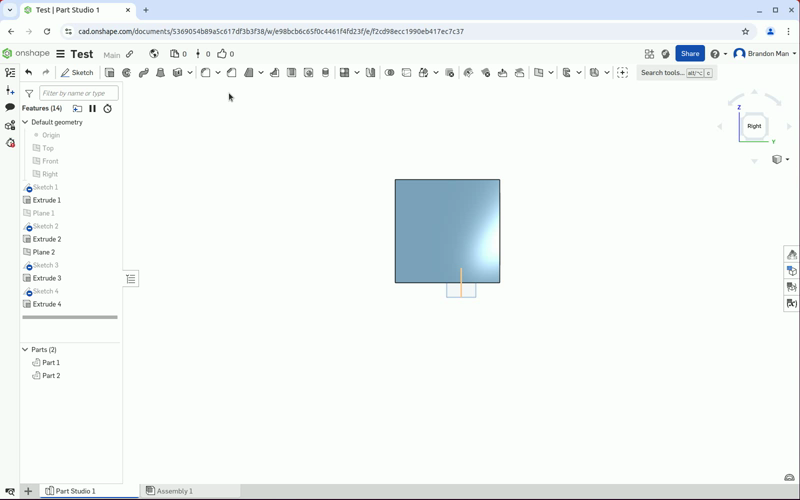
mouse_move(73, 352)
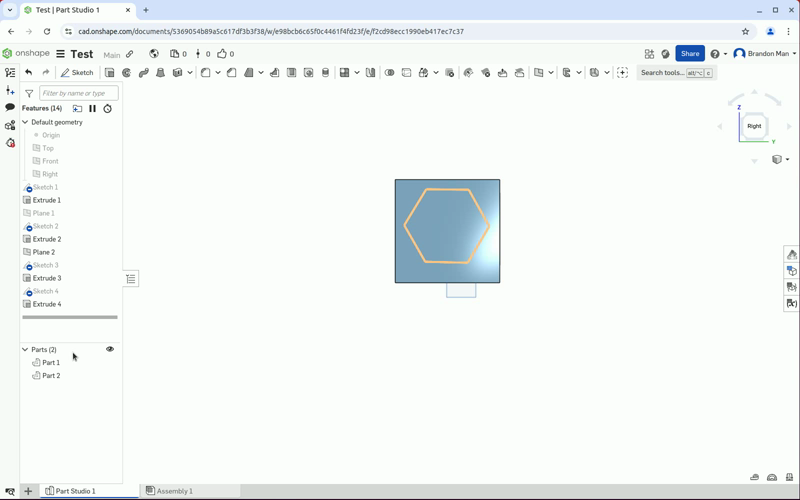
key(y)
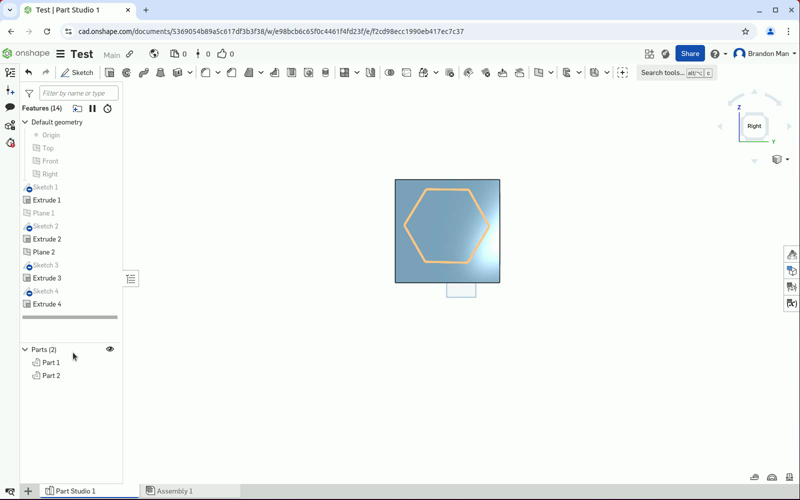
key(shift+p)
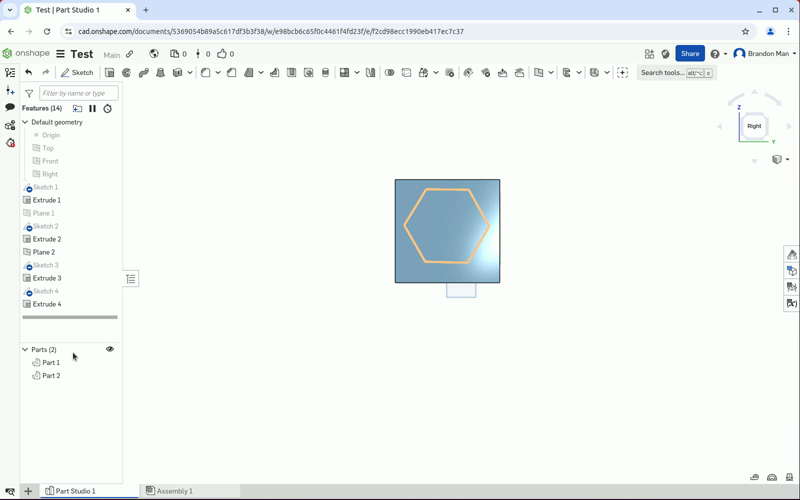
key(space)
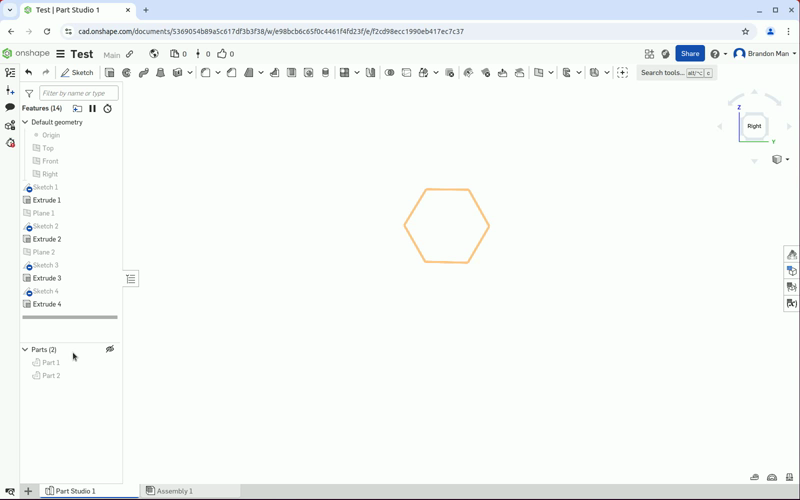
key_down(shift)
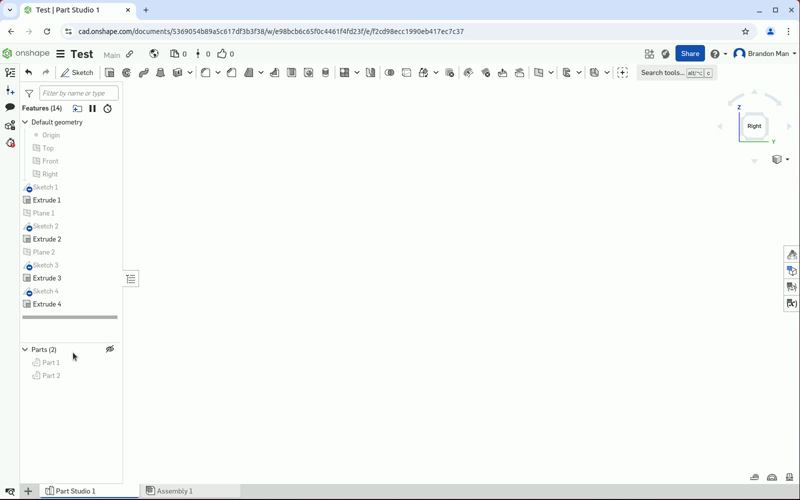
key(right)
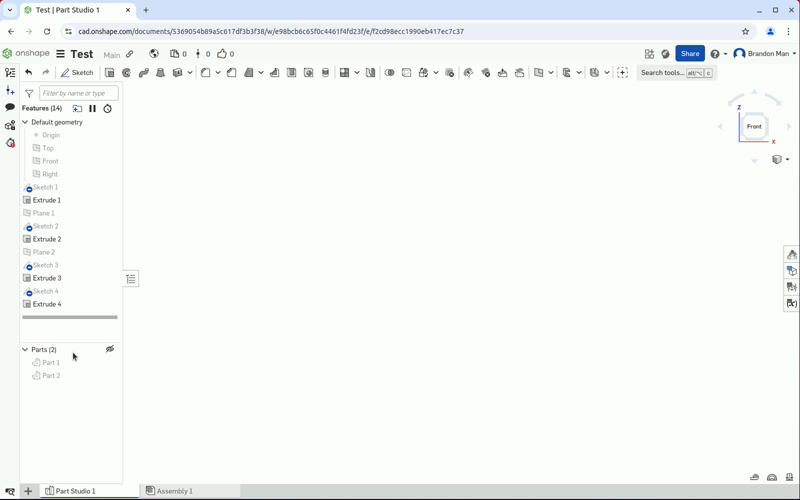
key_up(shift)
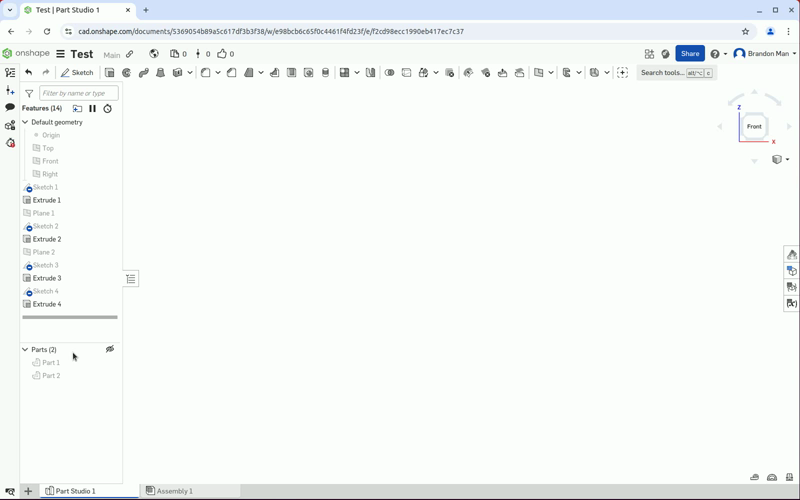
key(space)
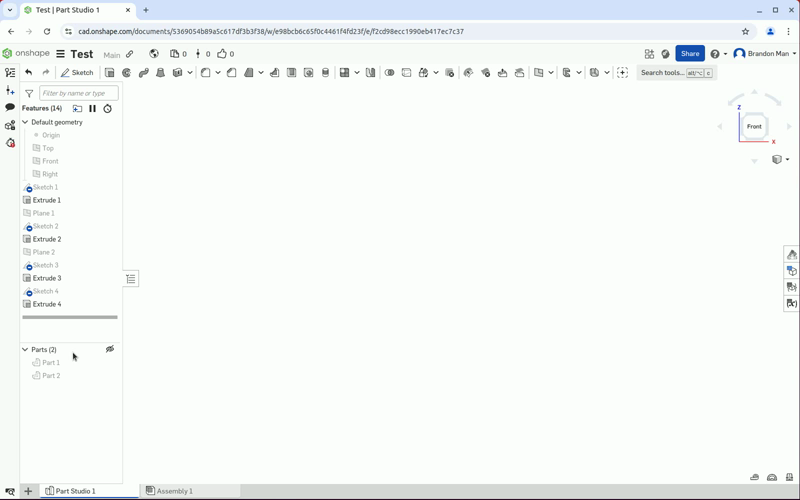
key_down(shift)
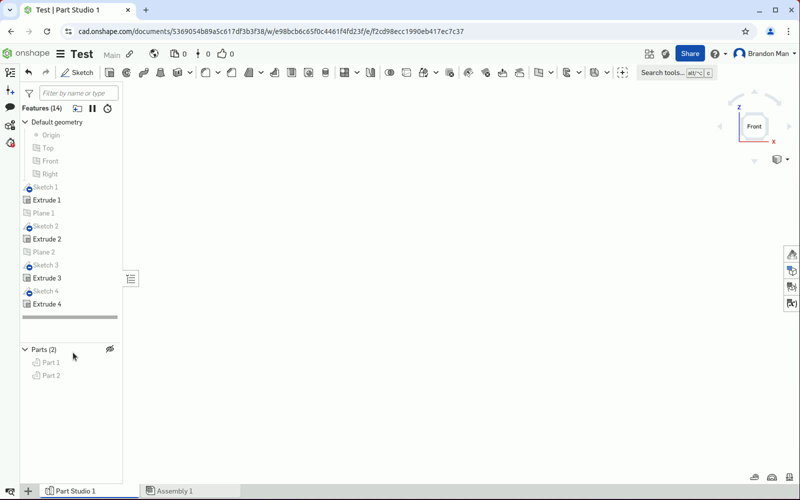
key(down)
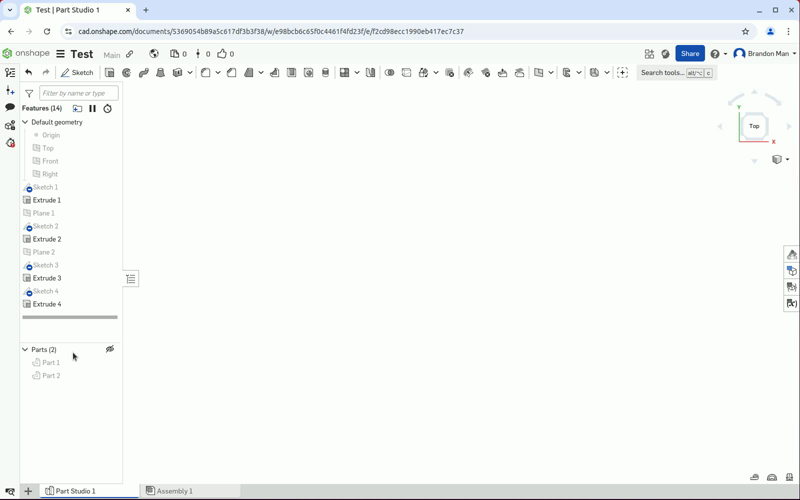
key_up(shift)
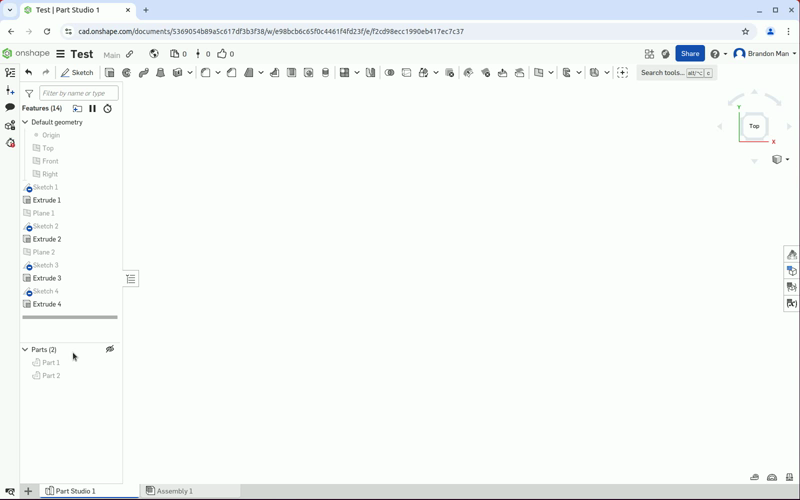
mouse_move(73, 352)
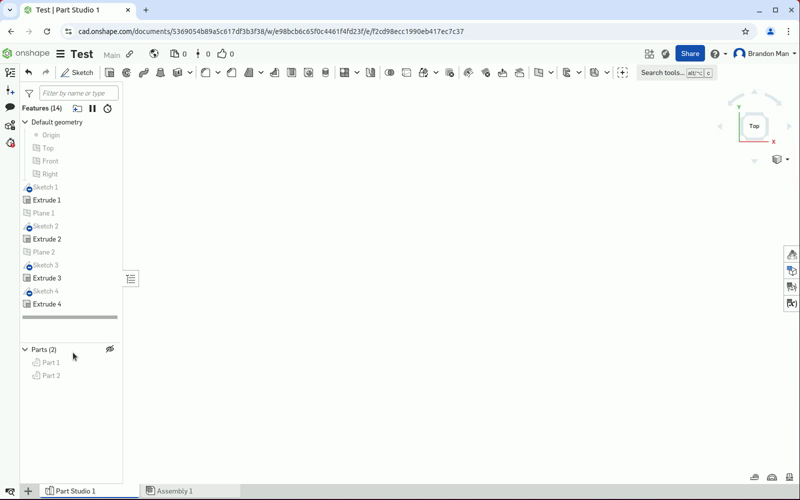
key(shift+y)
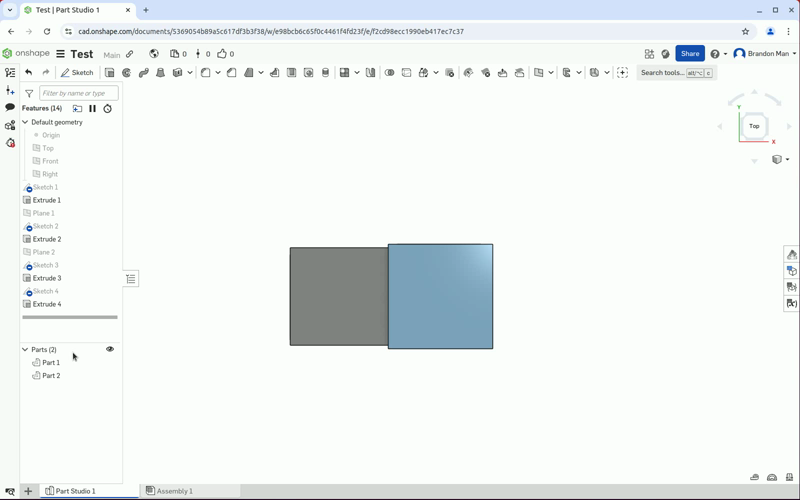
mouse_move(541, 75)
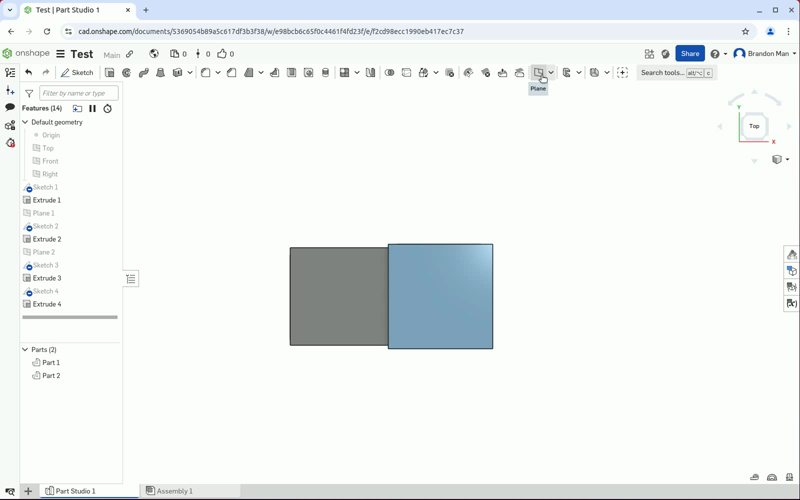
click(541, 75)
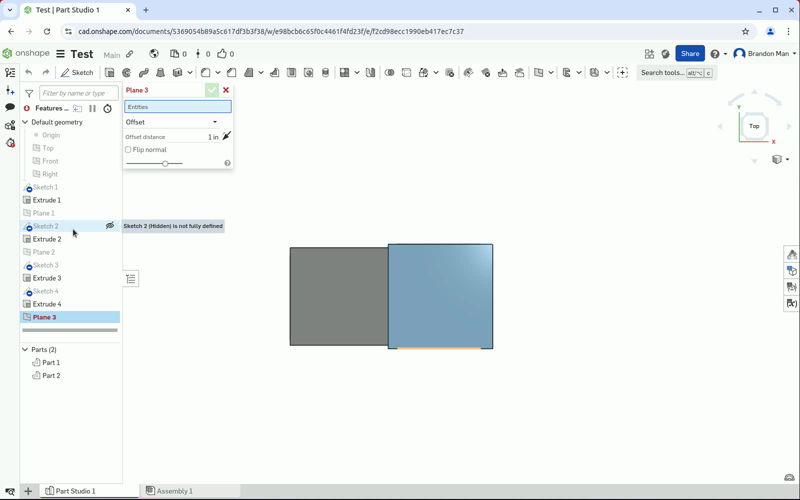
scroll(3)
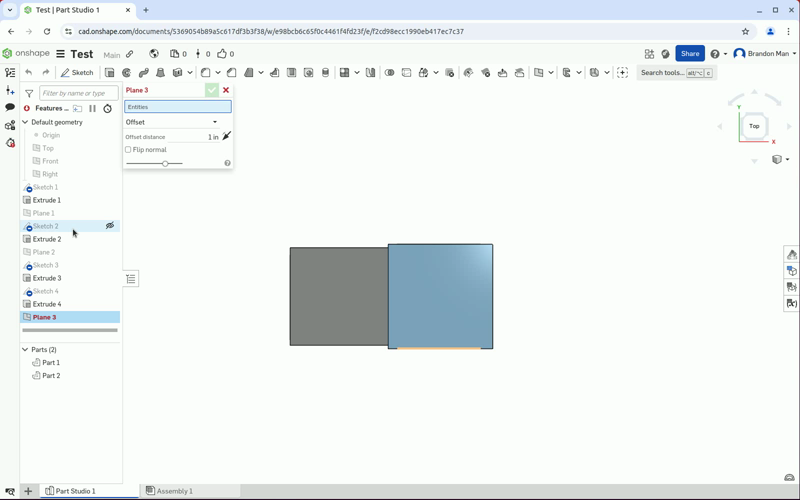
mouse_move(73, 150)
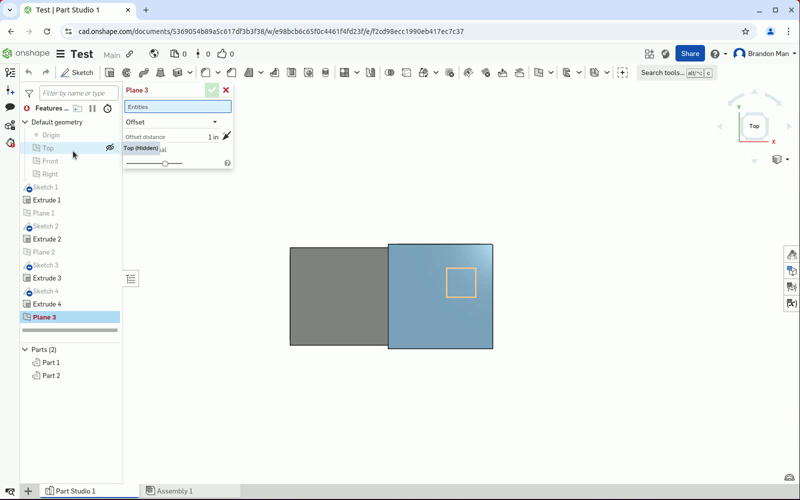
click(73, 150)
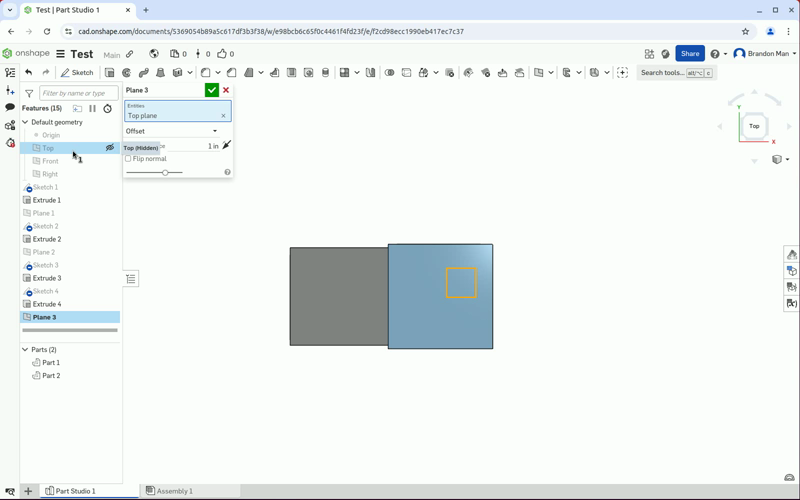
key(tab, 2)
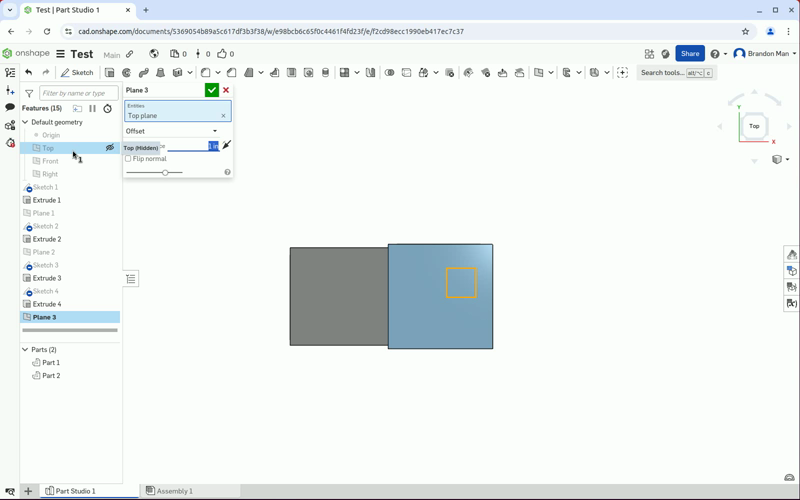
text(21.198)
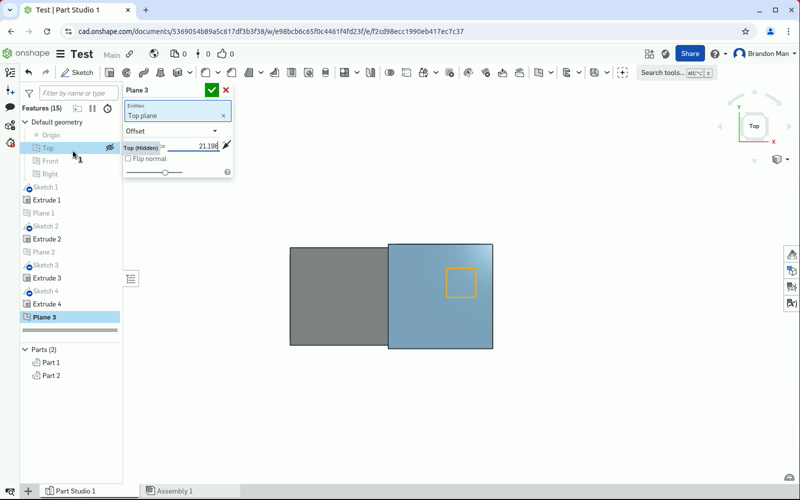
key(enter, 2)
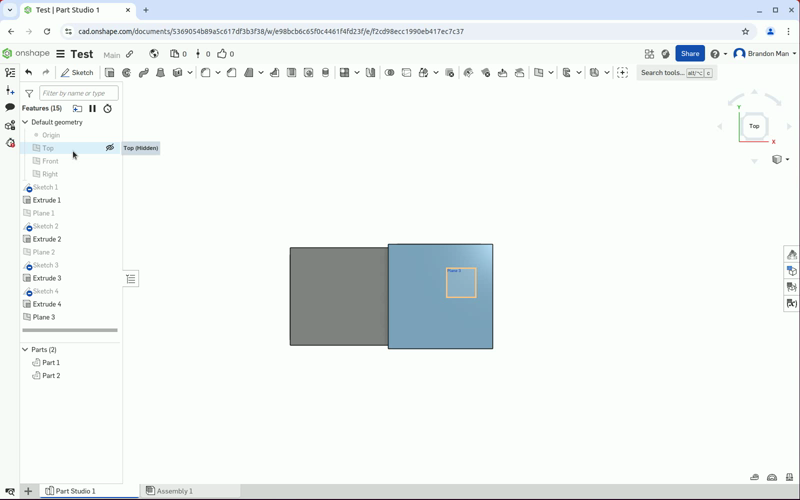
key(shift+s)
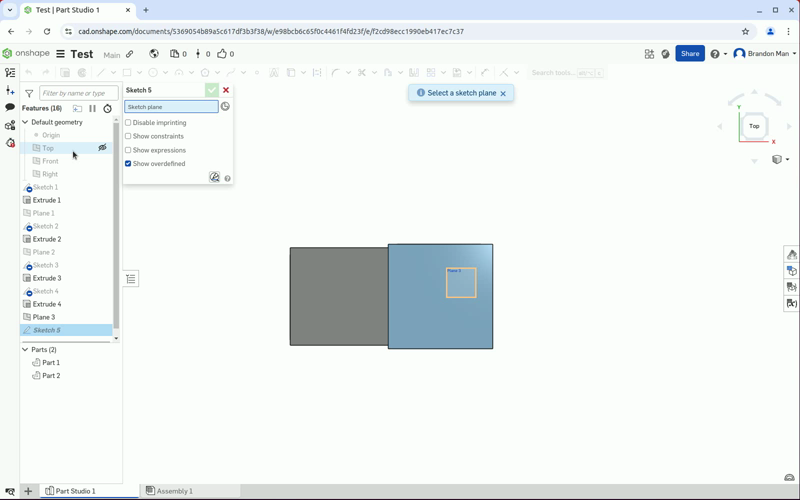
mouse_move(69, 319)
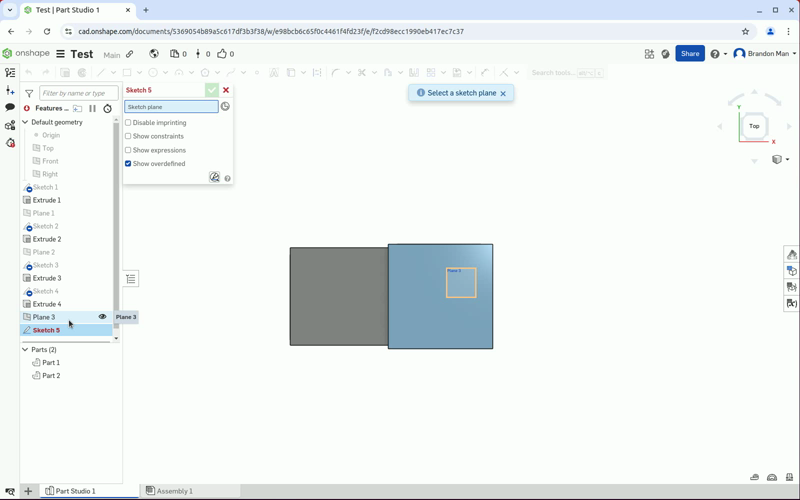
click(69, 319)
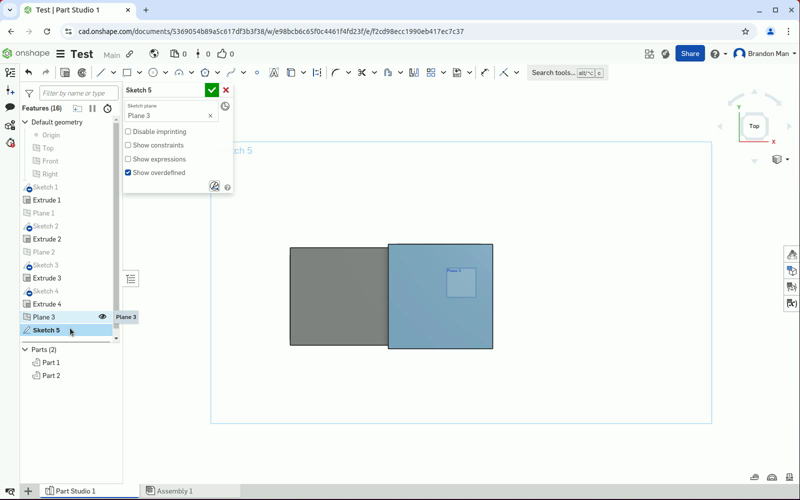
mouse_move(73, 352)
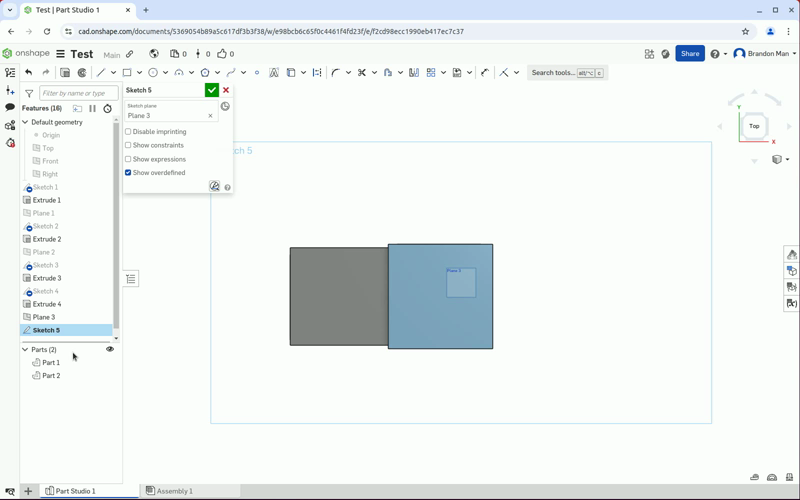
key(y)
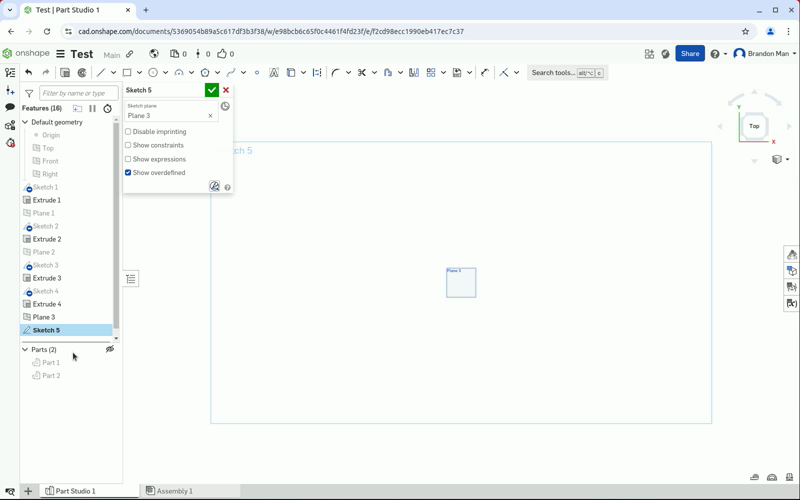
key(l)
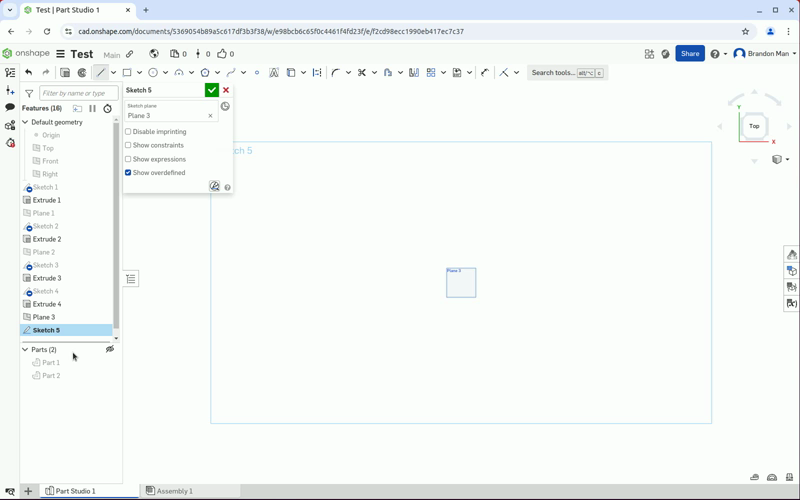
key_down(shift)
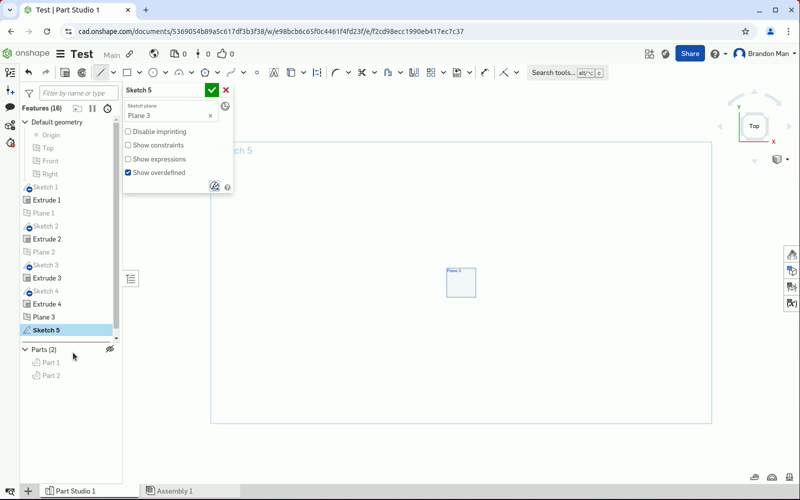
mouse_move(392, 345)
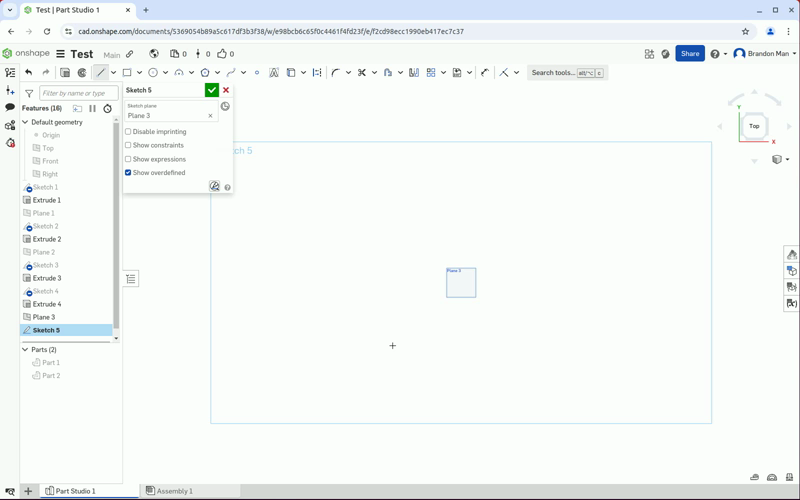
click(392, 345)
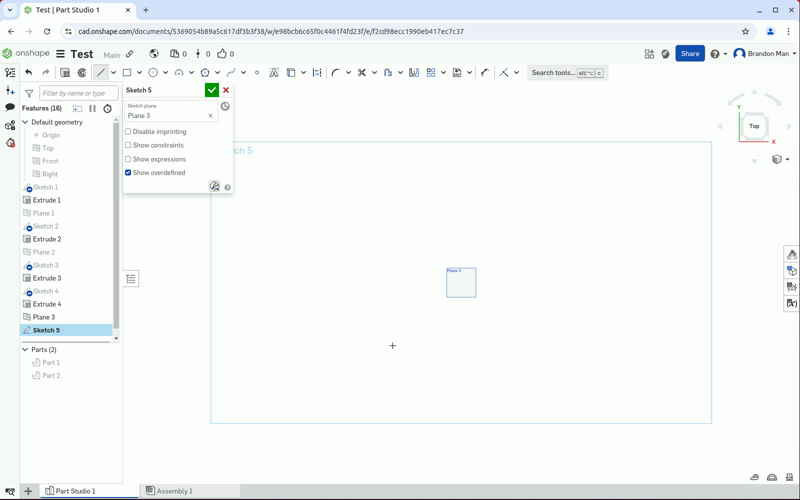
key_up(shift)
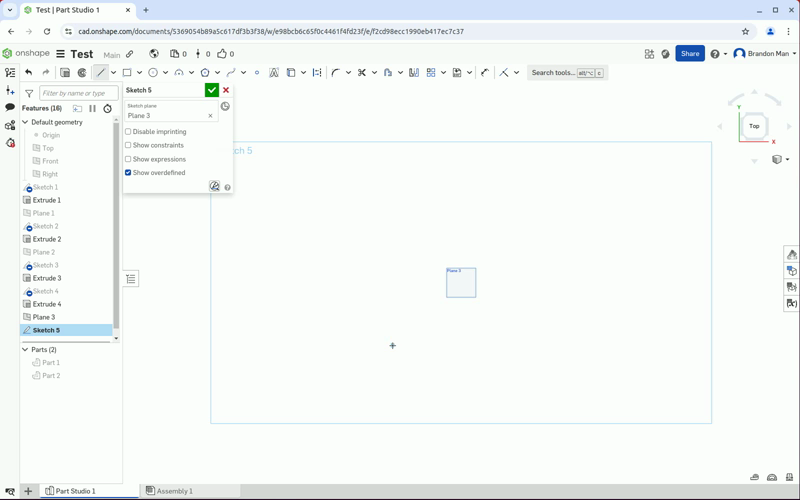
key_down(shift)
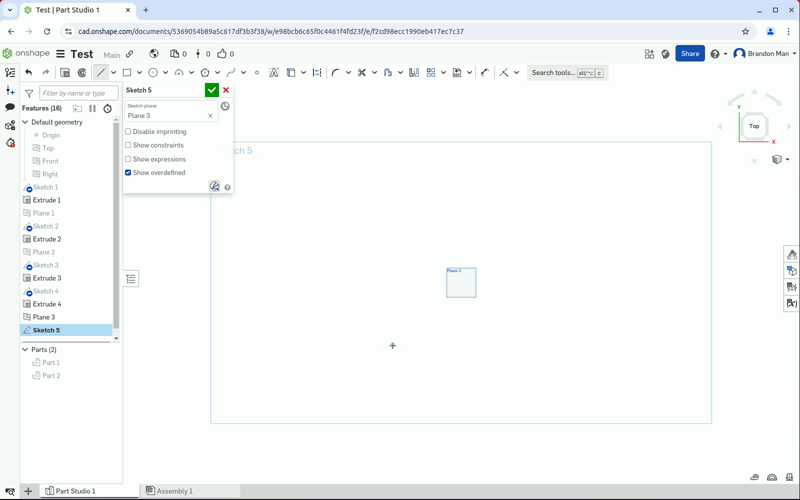
mouse_move(488, 345)
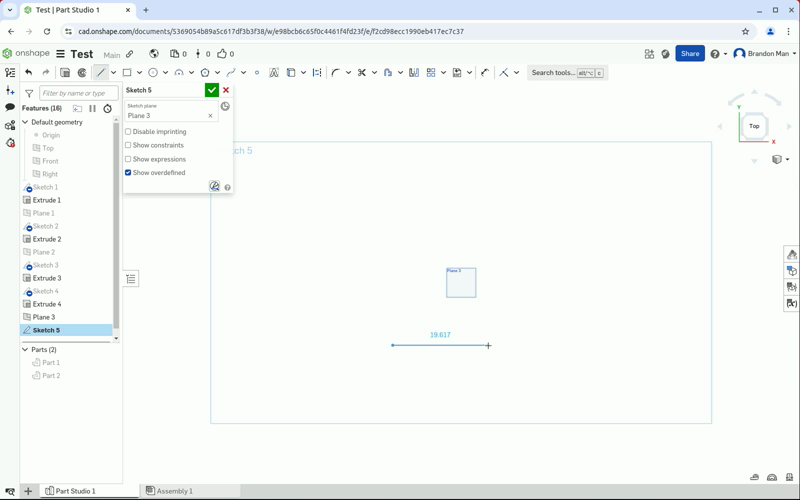
click(488, 345)
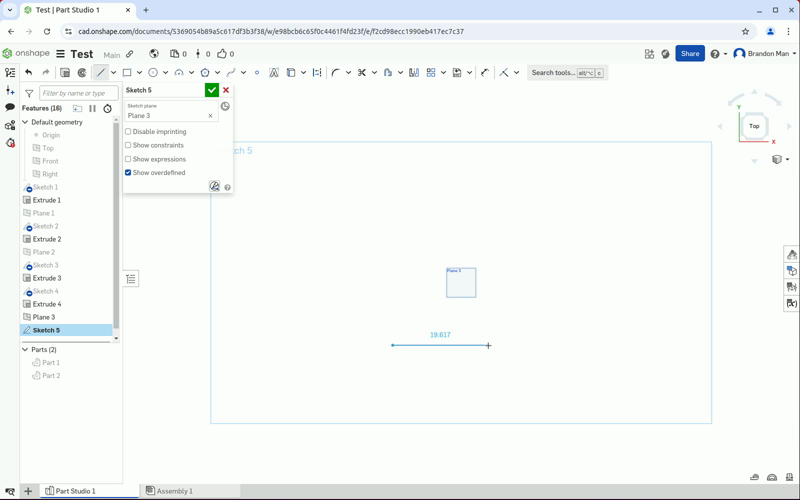
key_up(shift)
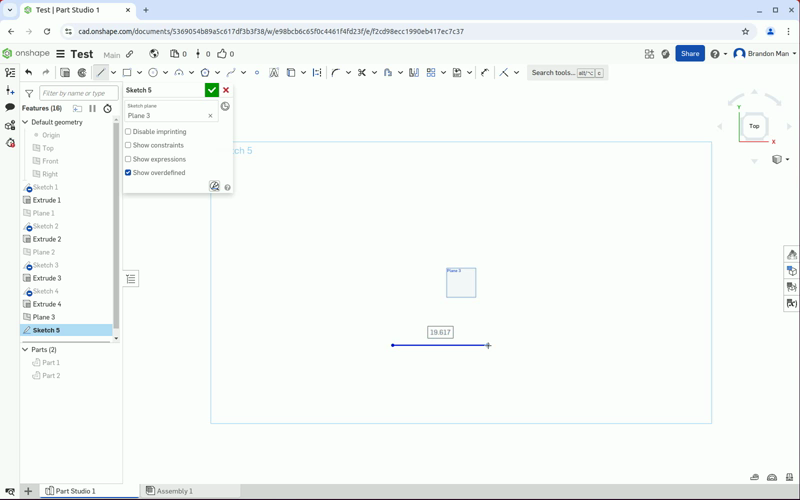
key_down(shift)
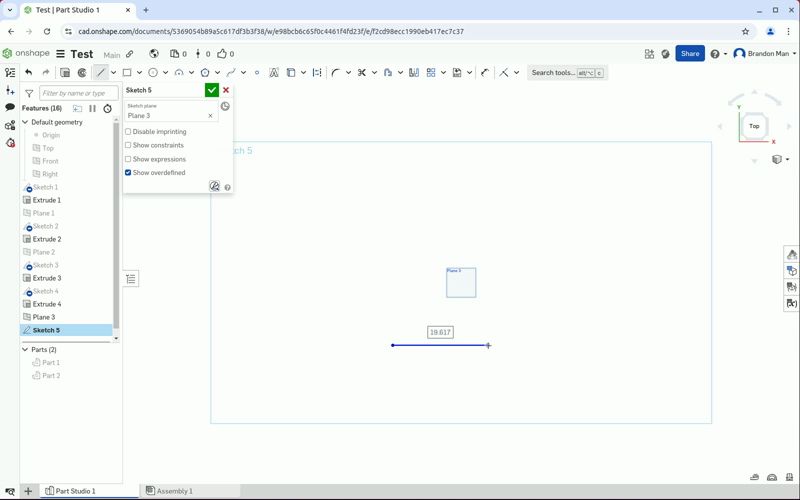
mouse_move(488, 248)
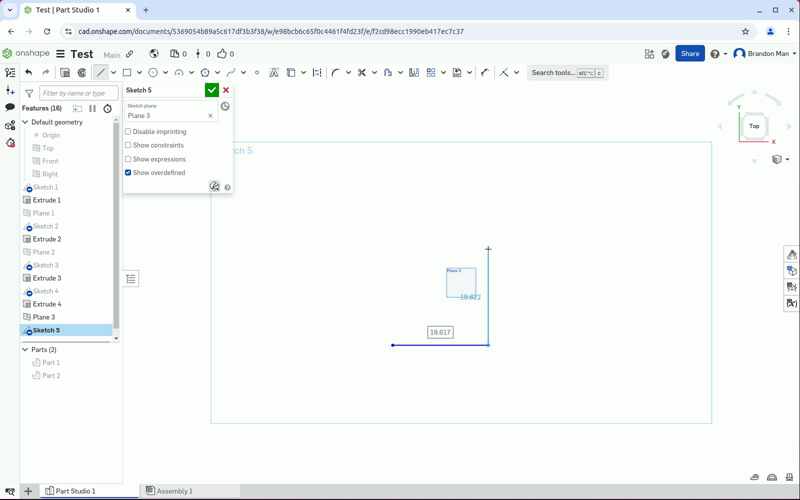
click(488, 248)
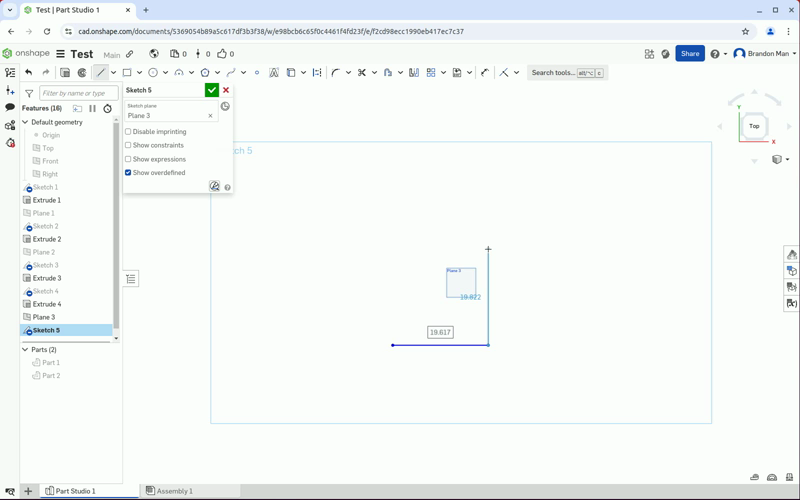
key_up(shift)
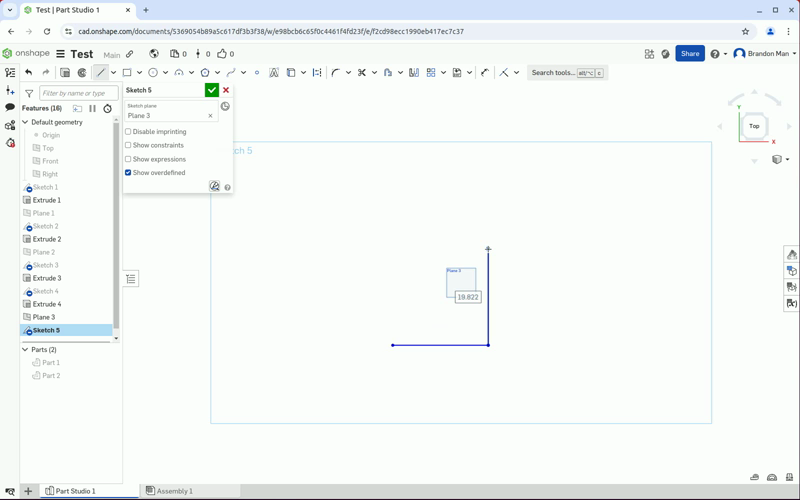
key_down(shift)
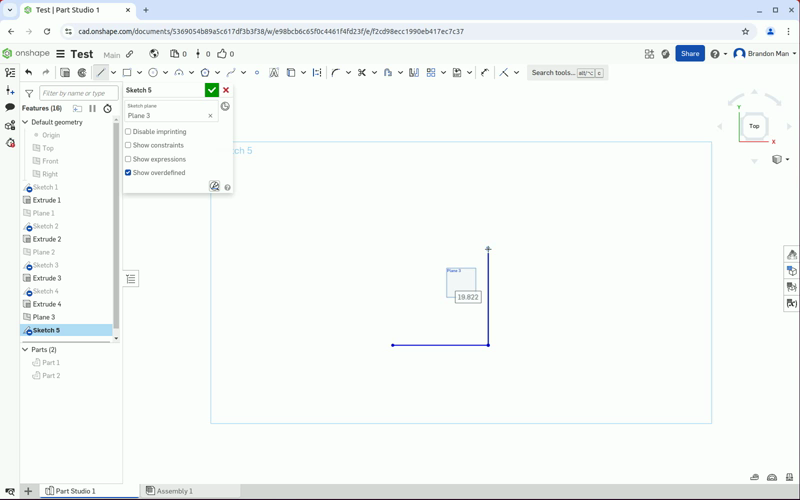
mouse_move(392, 248)
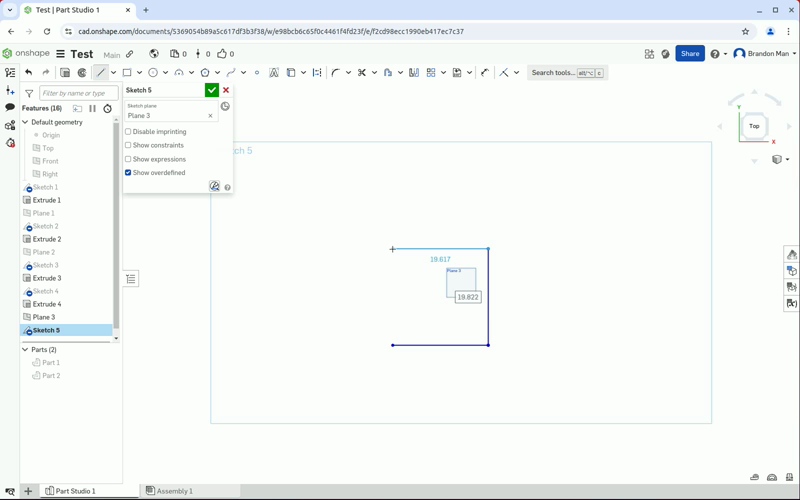
click(392, 248)
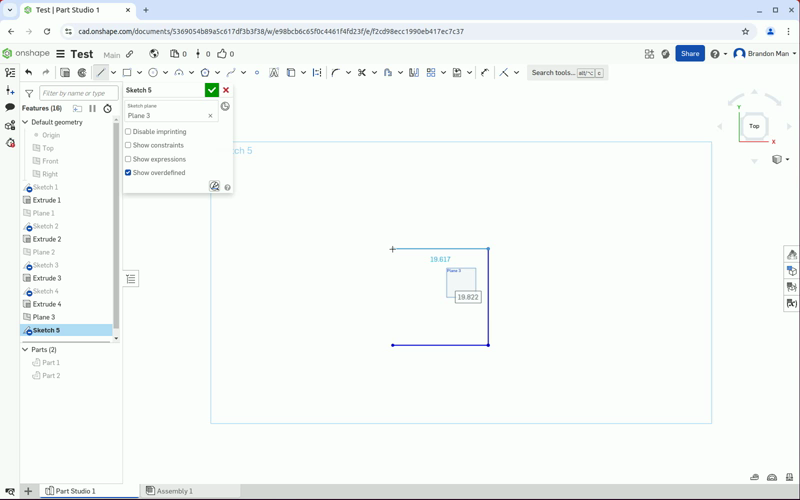
key_up(shift)
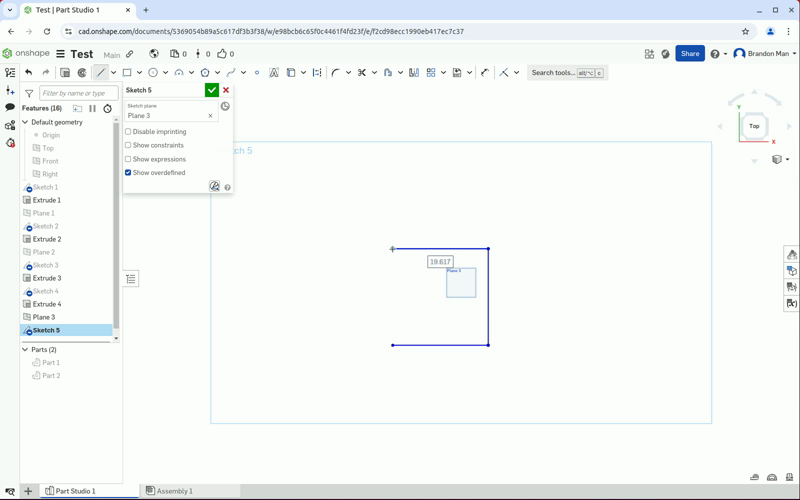
key_down(shift)
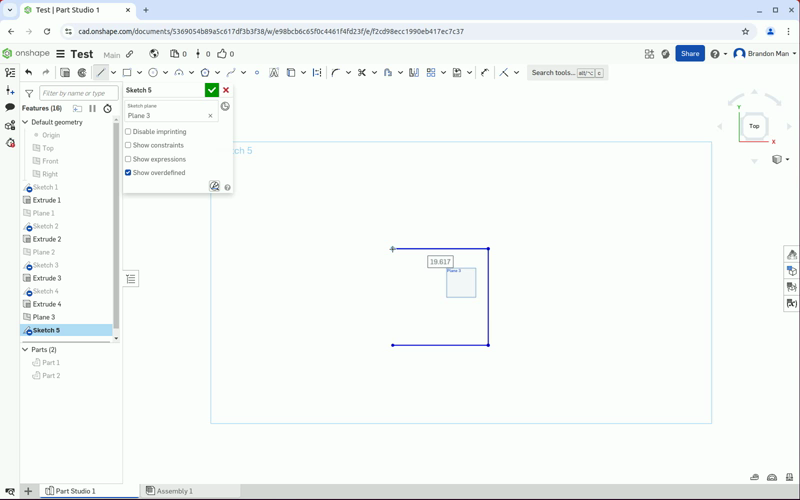
mouse_move(392, 345)
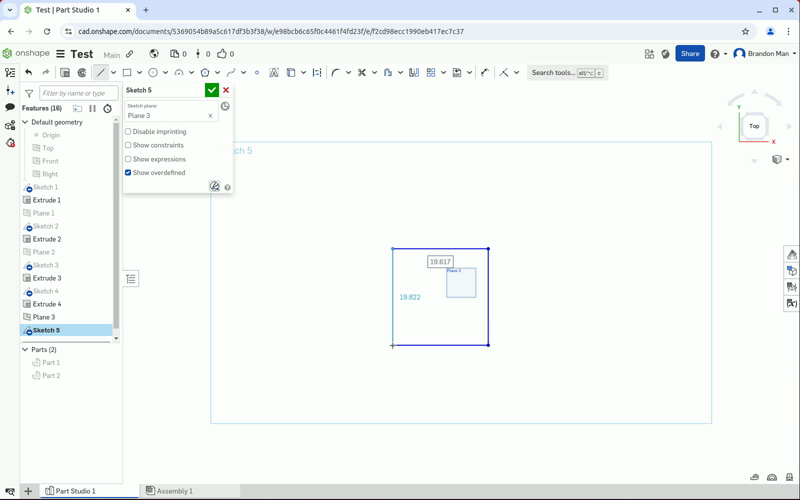
key_up(shift)
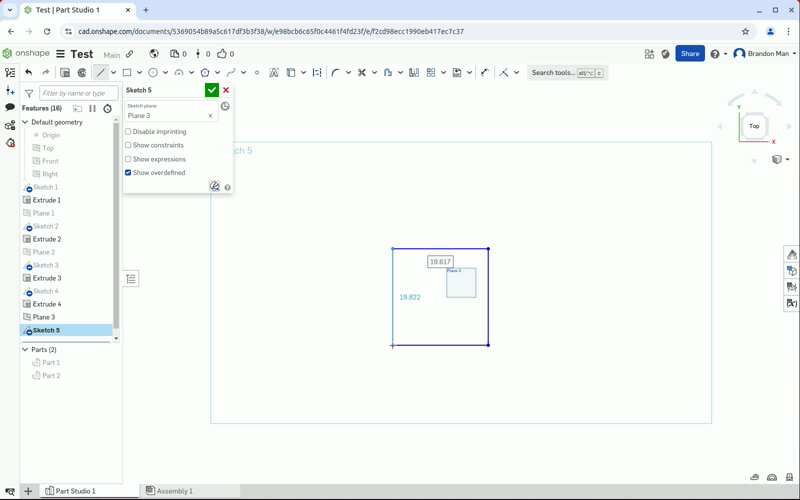
click(392, 345)
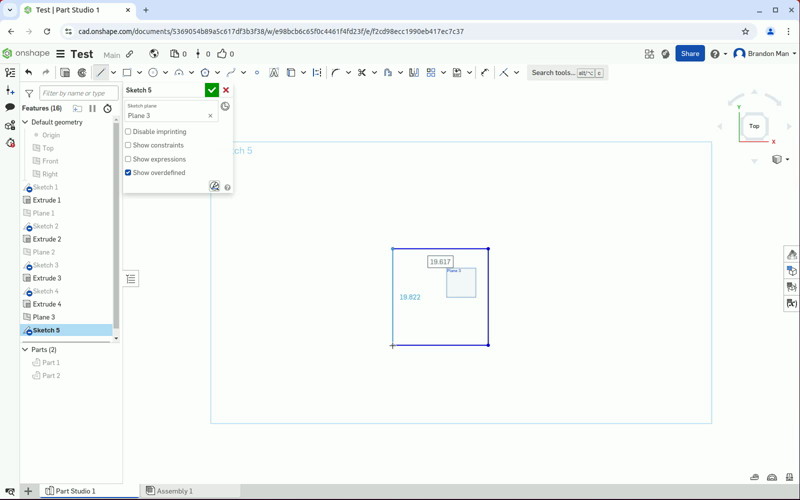
key(esc)
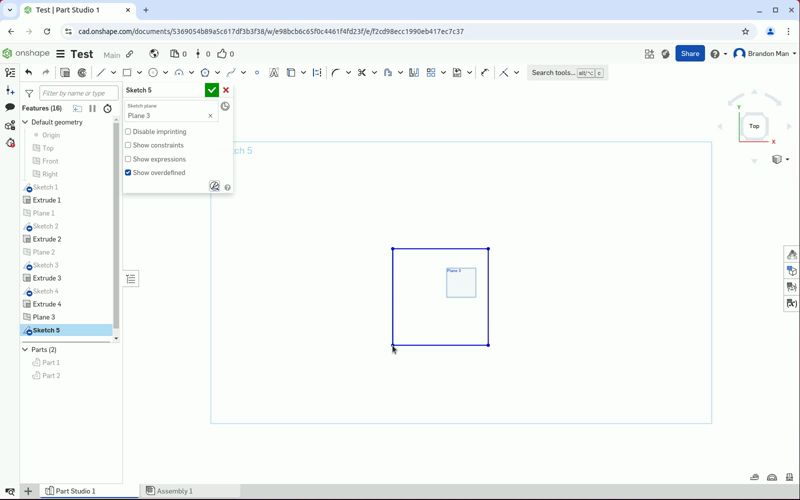
mouse_move(417, 258)
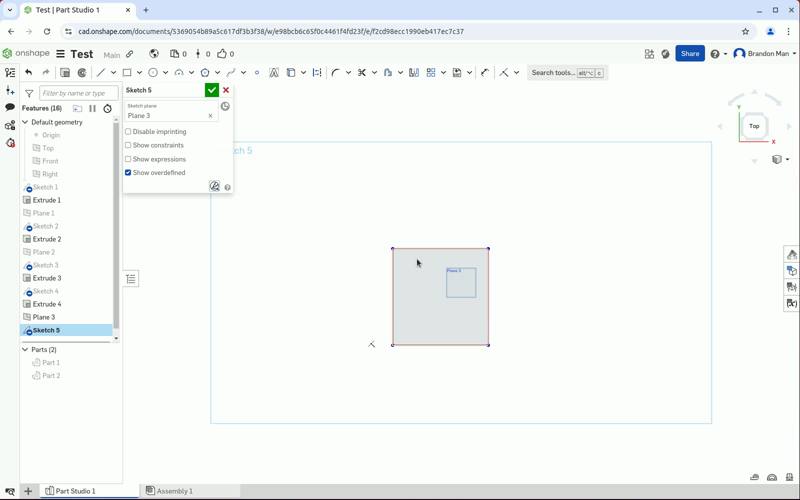
click(417, 258)
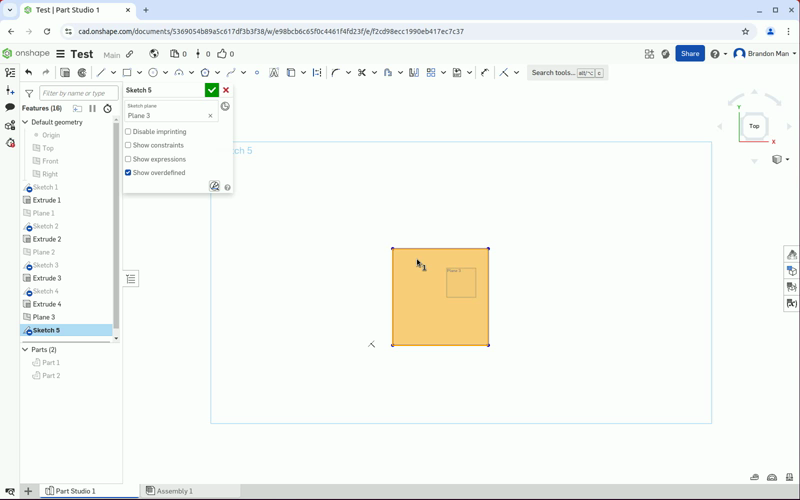
mouse_move(73, 352)
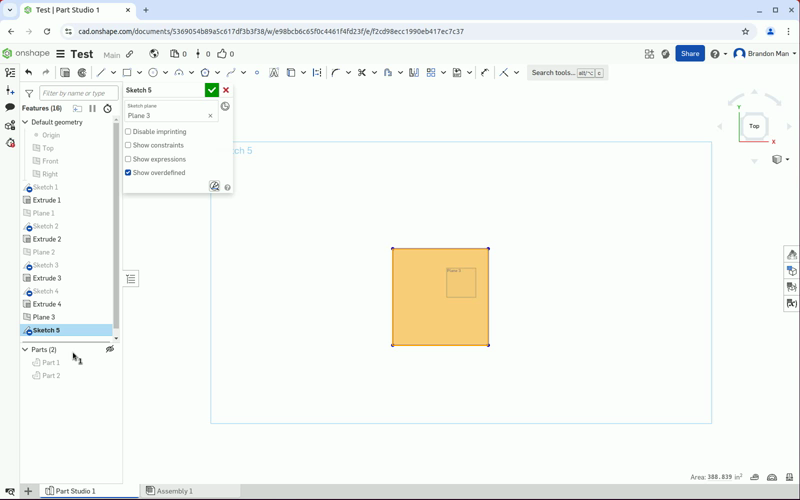
key(shift+y)
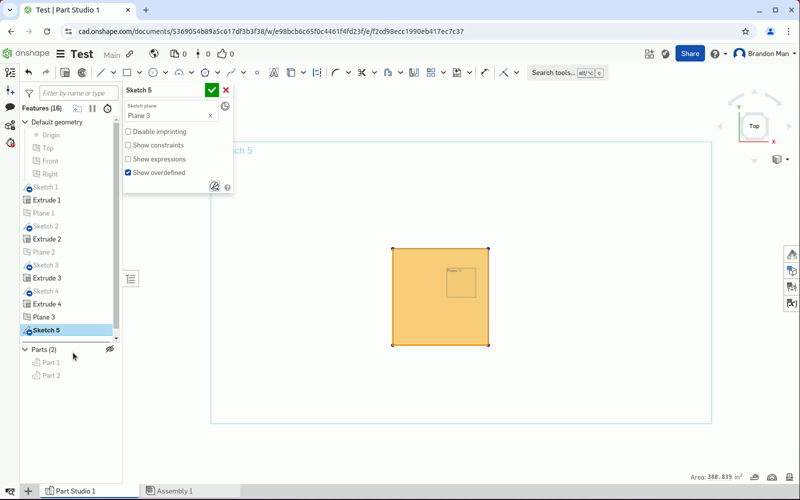
key(shift+e)
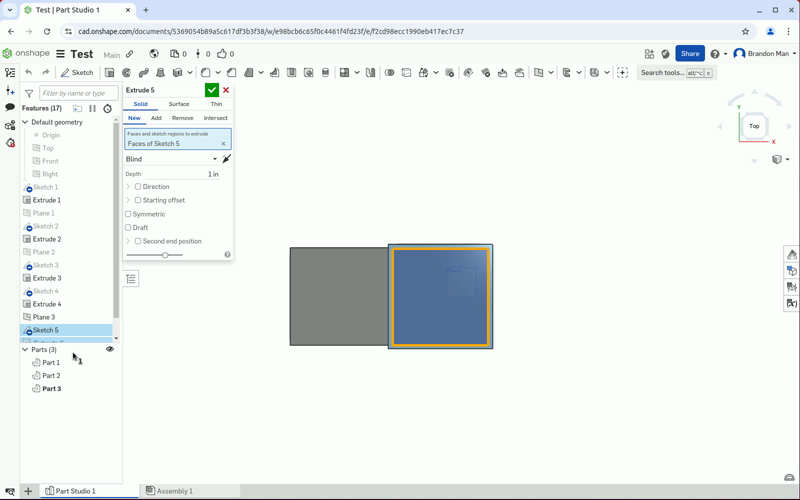
mouse_move(143, 106)
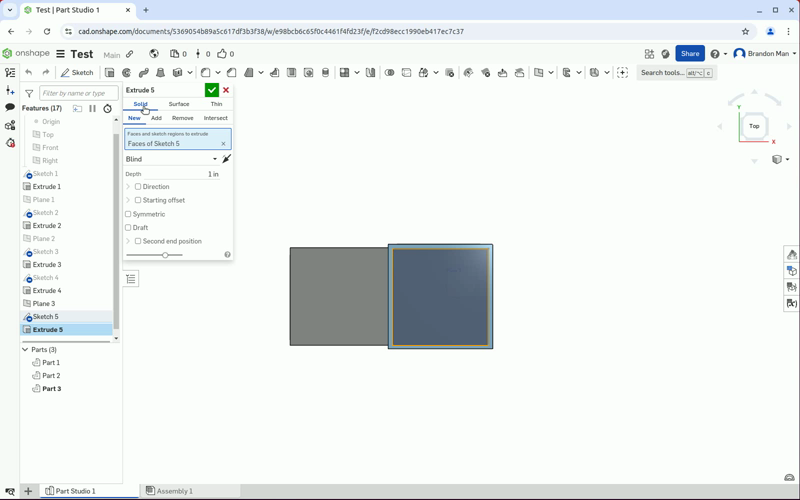
click(143, 106)
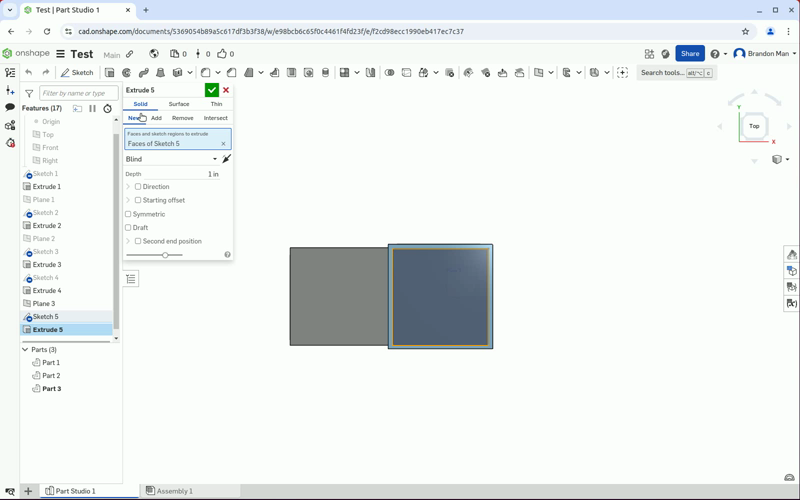
mouse_move(137, 120)
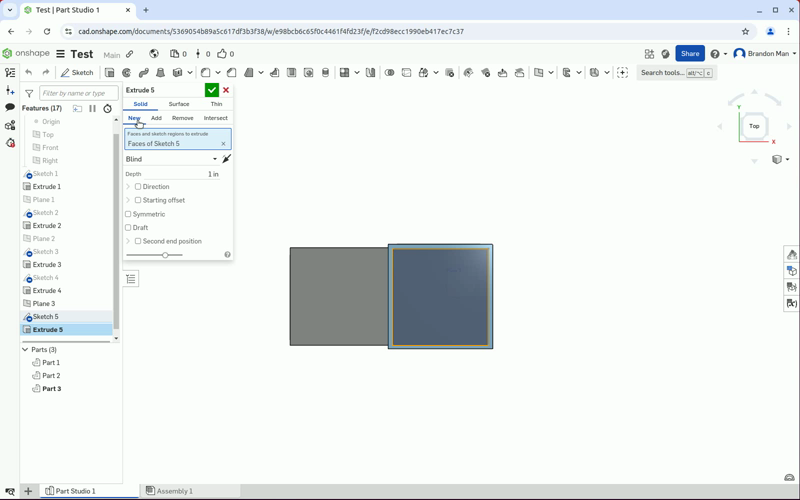
click(137, 120)
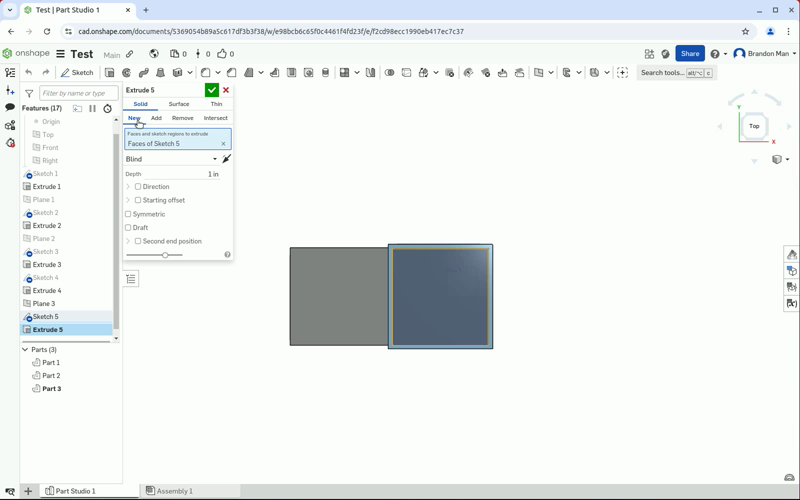
key(tab, 4)
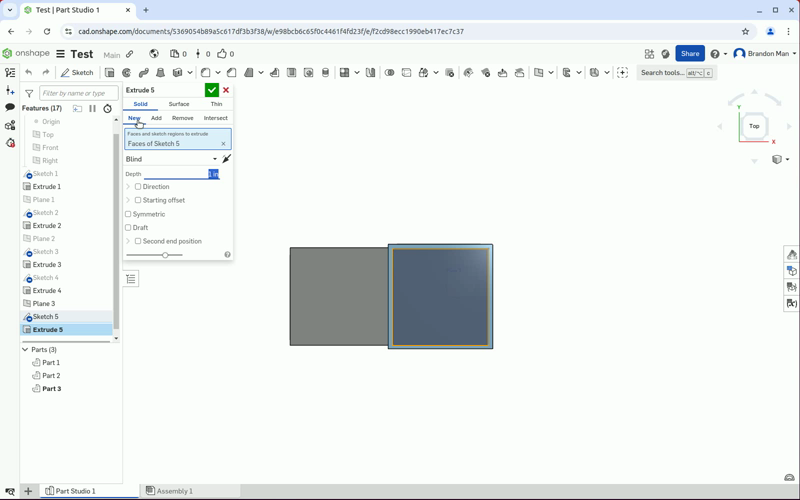
text(-19.979)
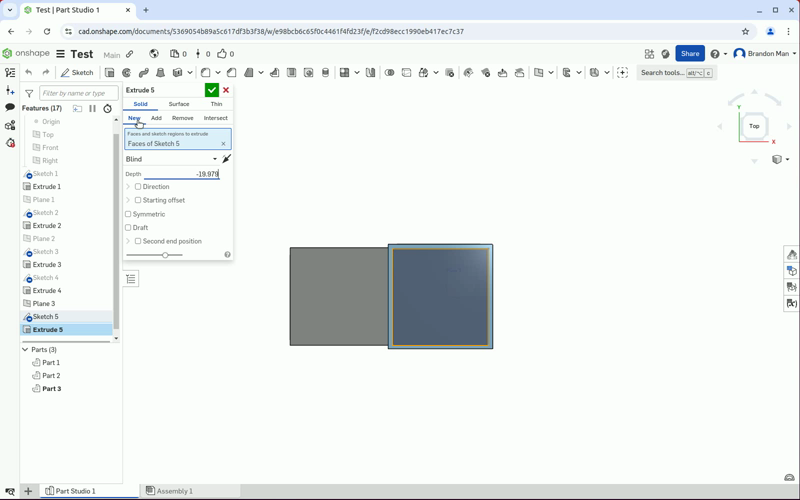
key(enter)
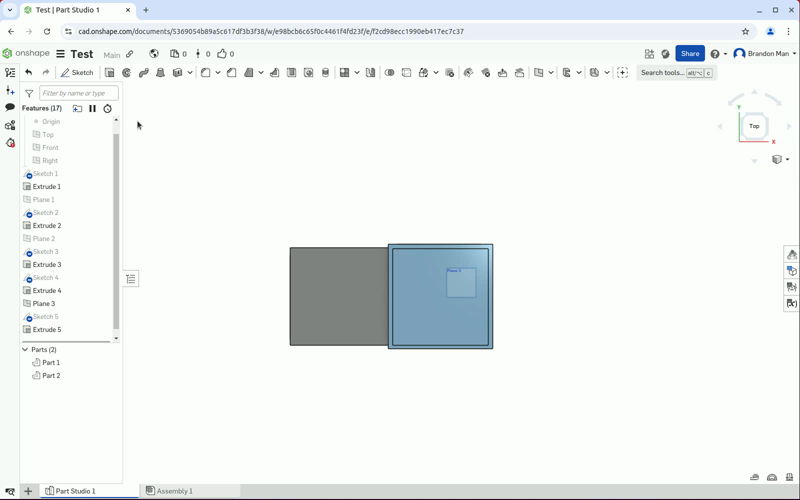
key(shift+h)
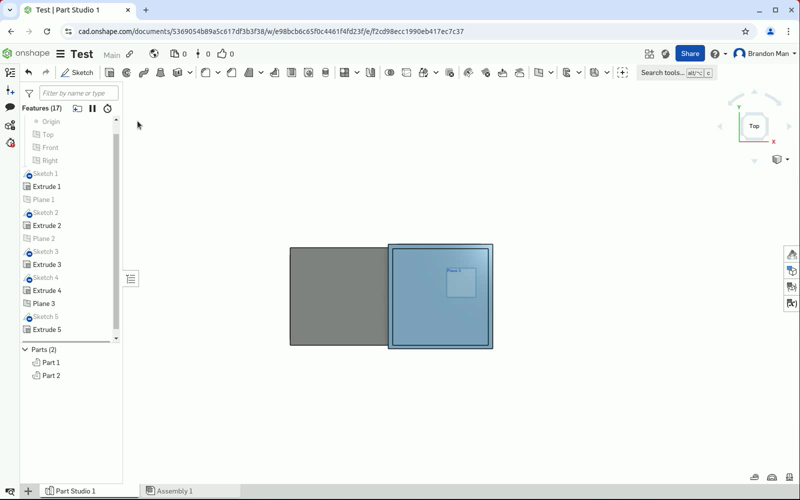
key(shift+h)
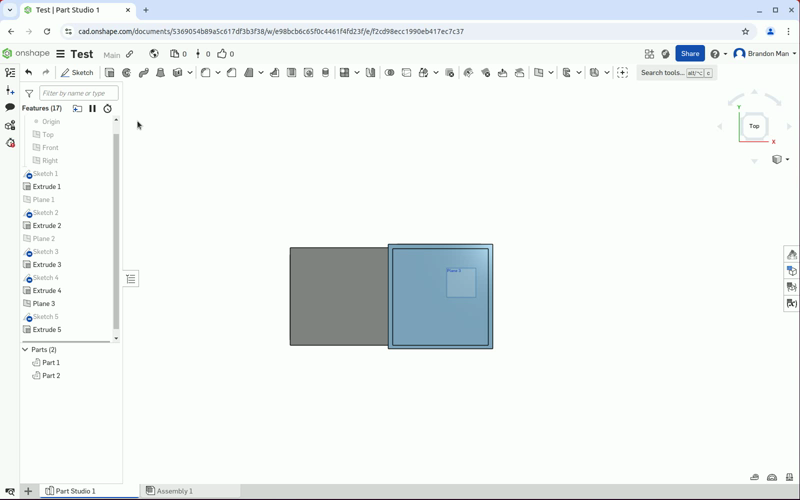
mouse_move(69, 176)
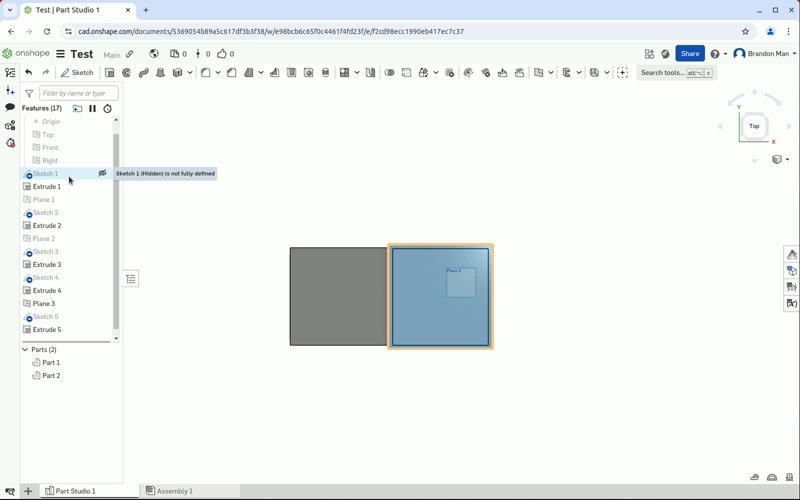
click(69, 176)
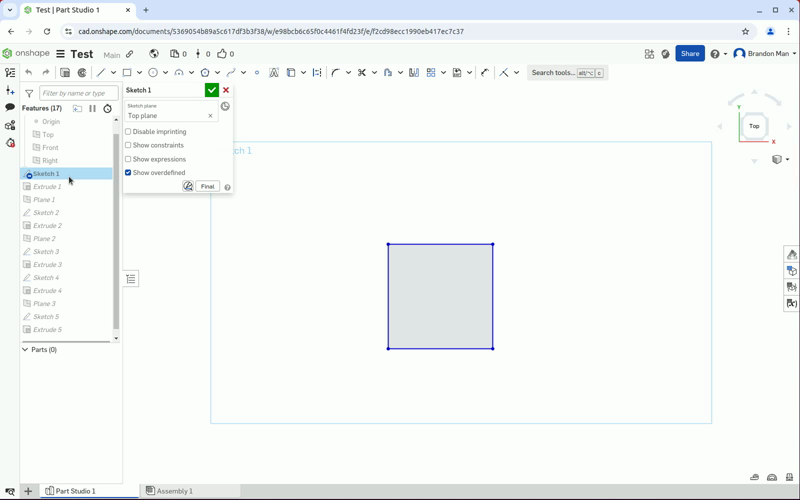
mouse_move(229, 92)
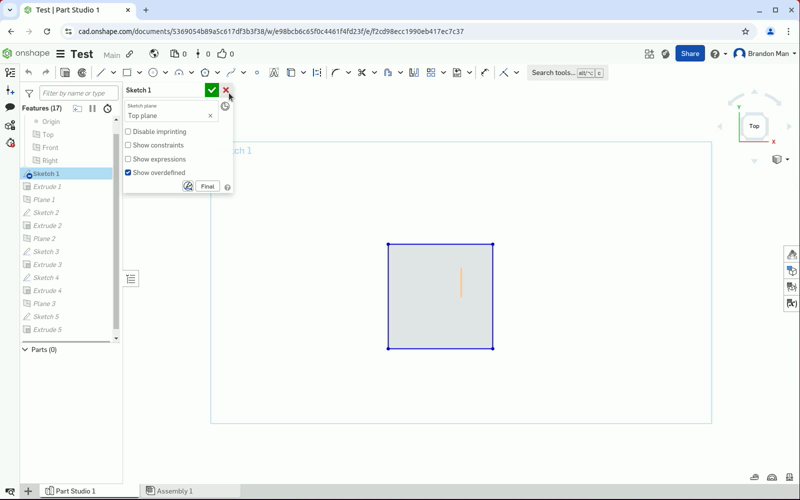
click(229, 92)
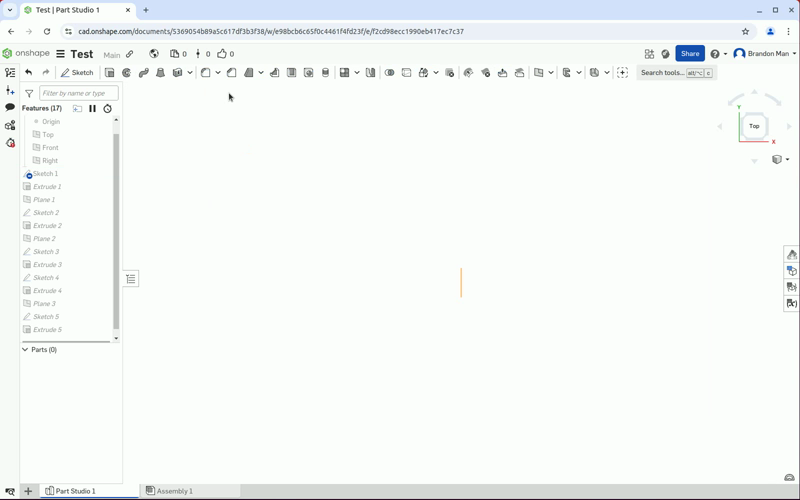
key(shift+s)
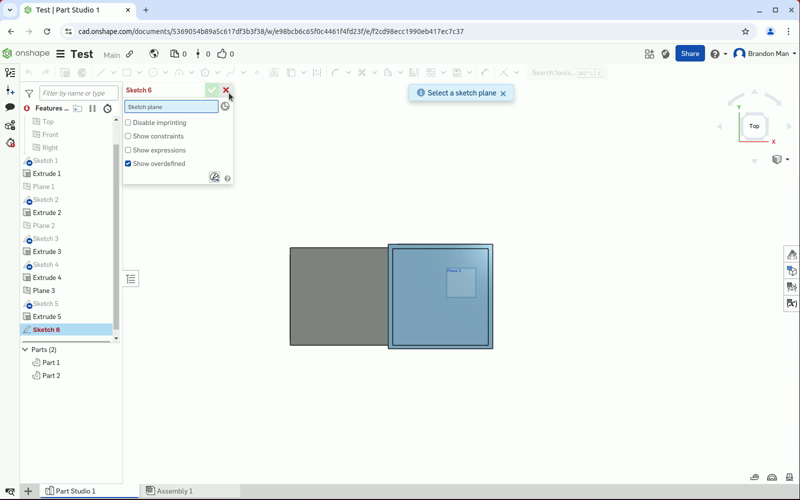
mouse_move(69, 293)
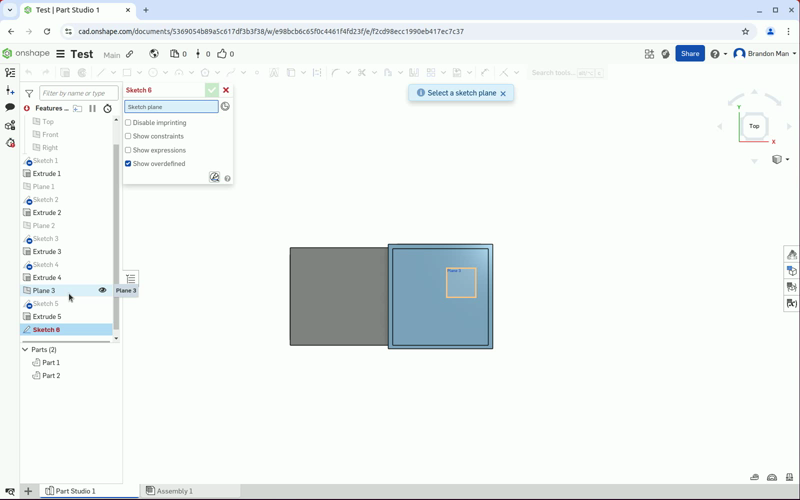
click(69, 293)
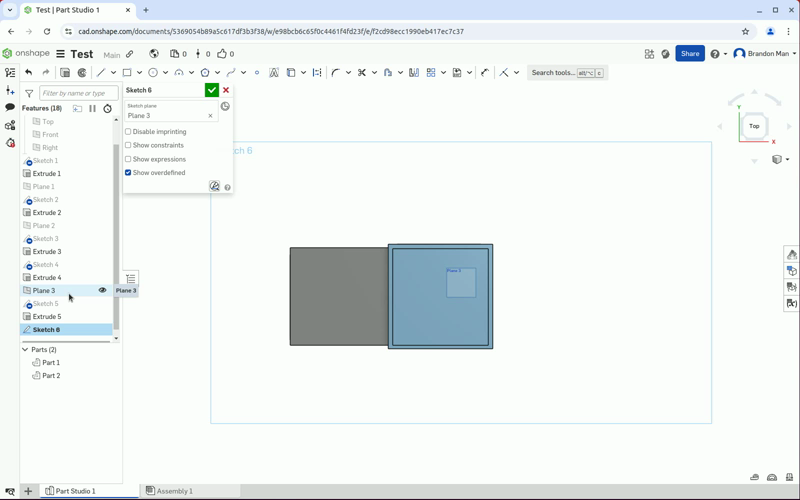
mouse_move(73, 352)
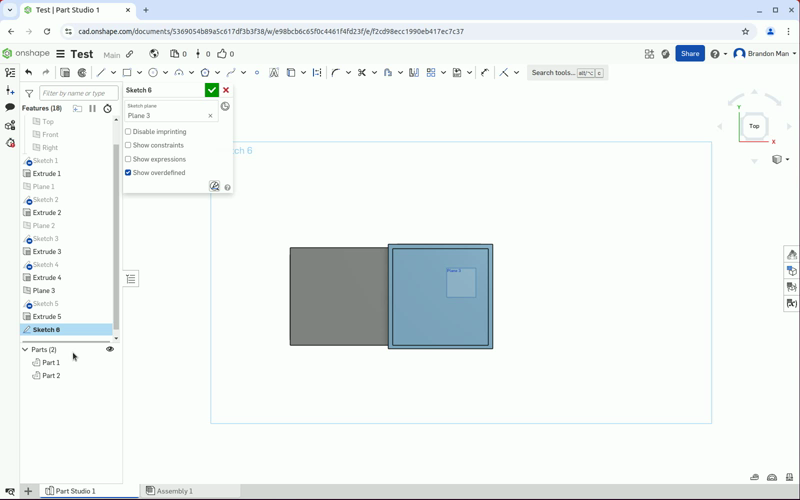
key(y)
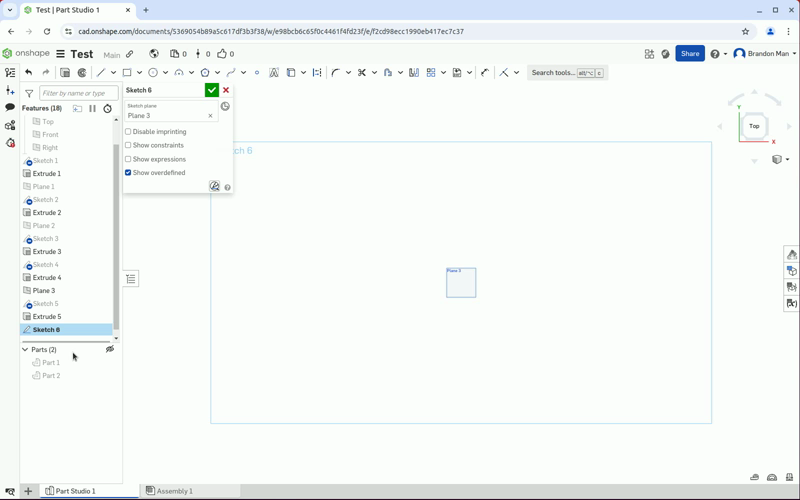
key(c)
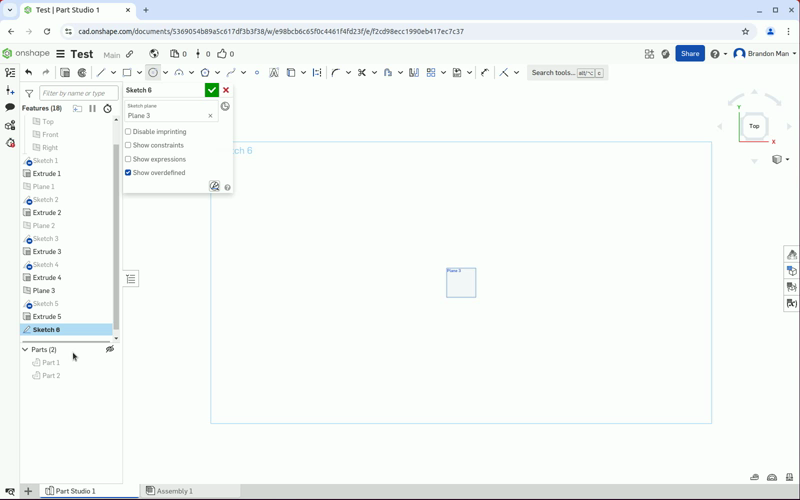
key_down(shift)
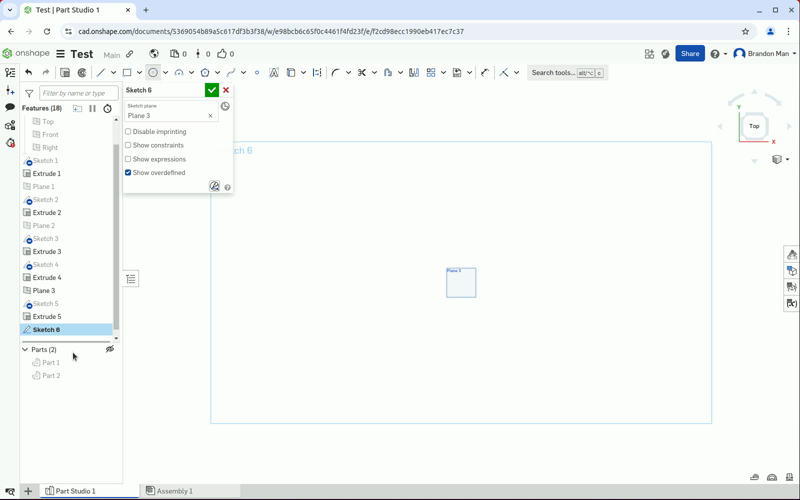
mouse_move(442, 293)
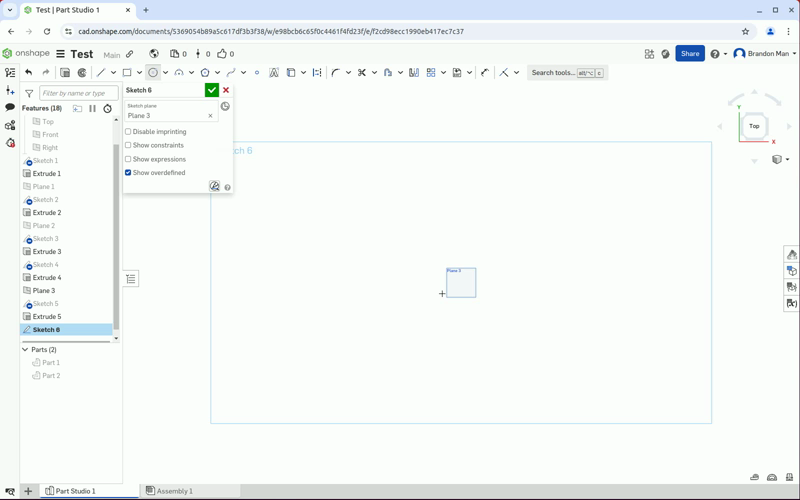
click(442, 293)
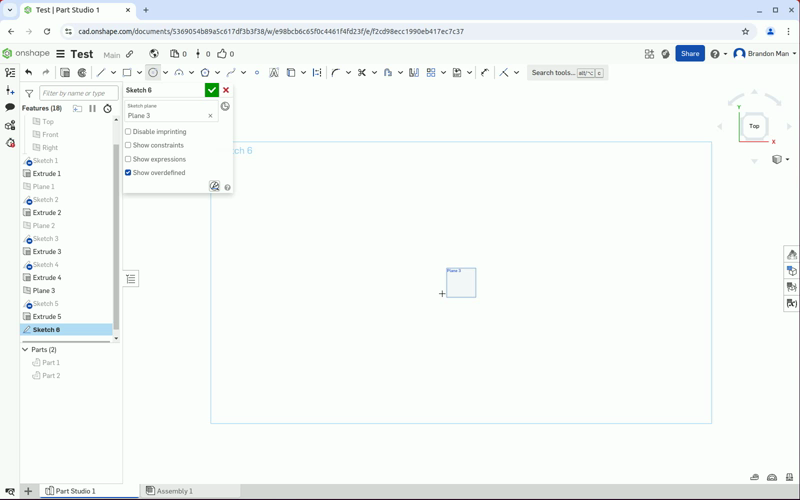
key_up(shift)
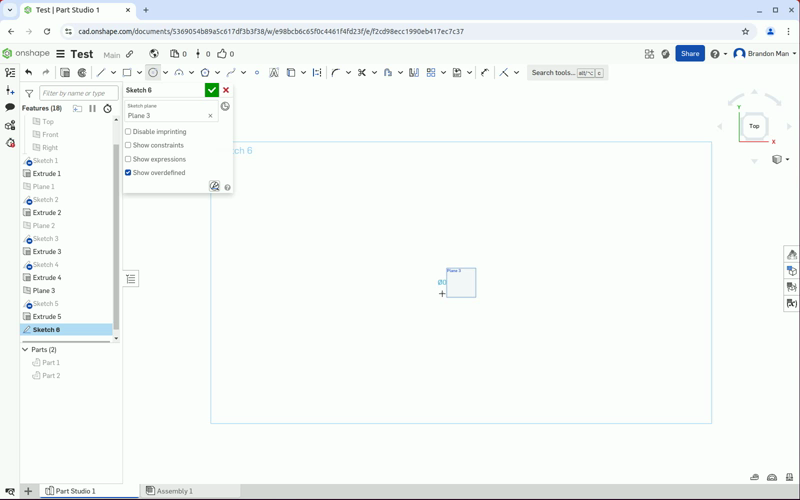
mouse_move(459, 293)
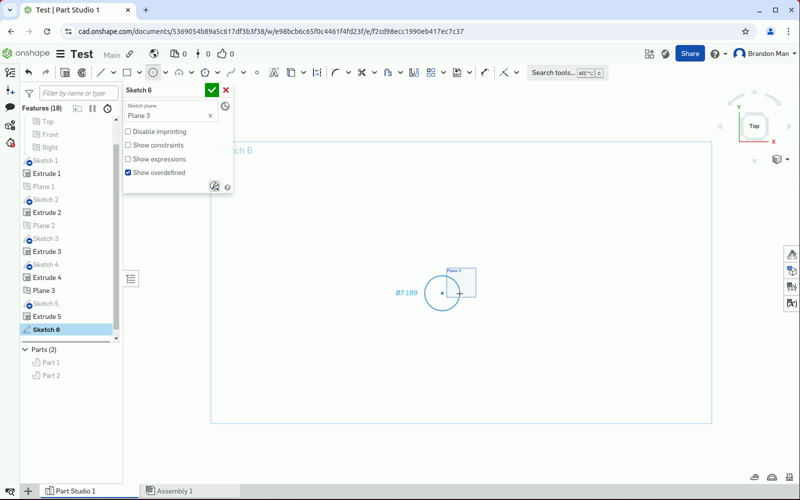
click(459, 293)
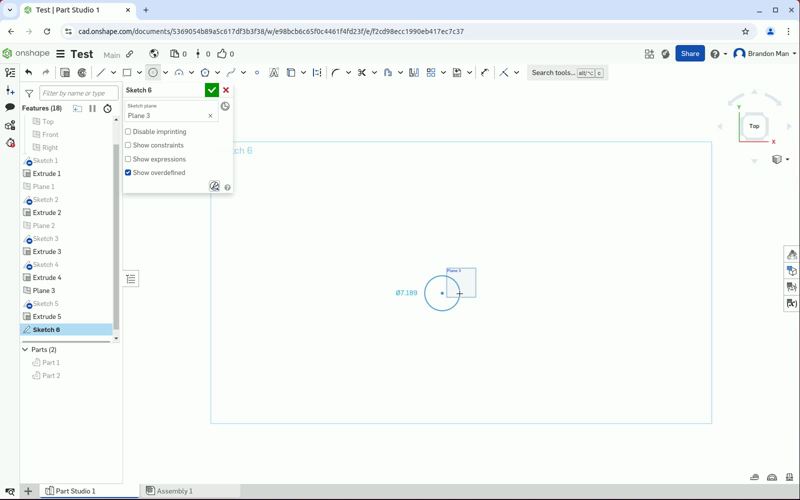
key(esc)
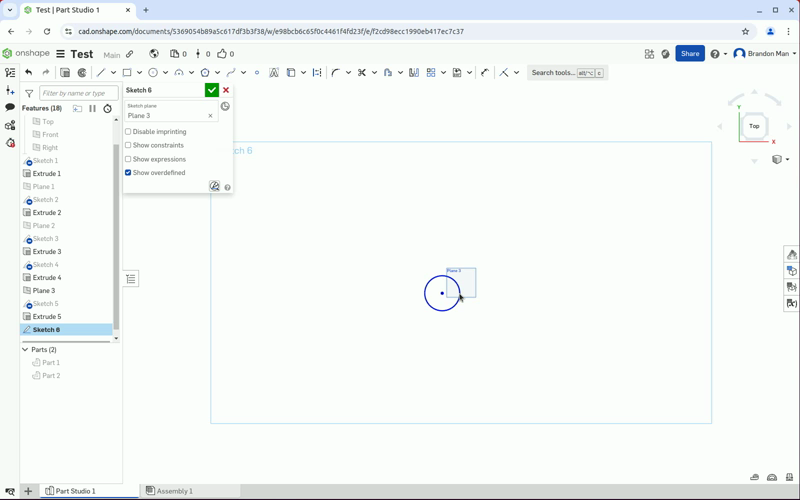
mouse_move(453, 296)
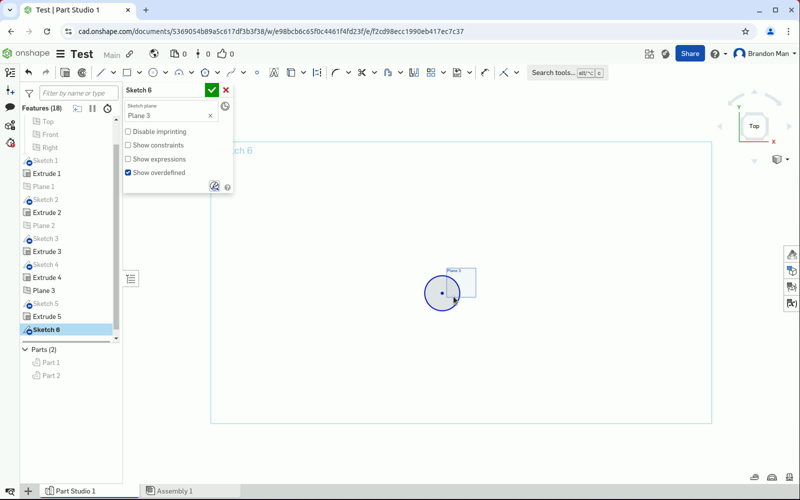
scroll(6)
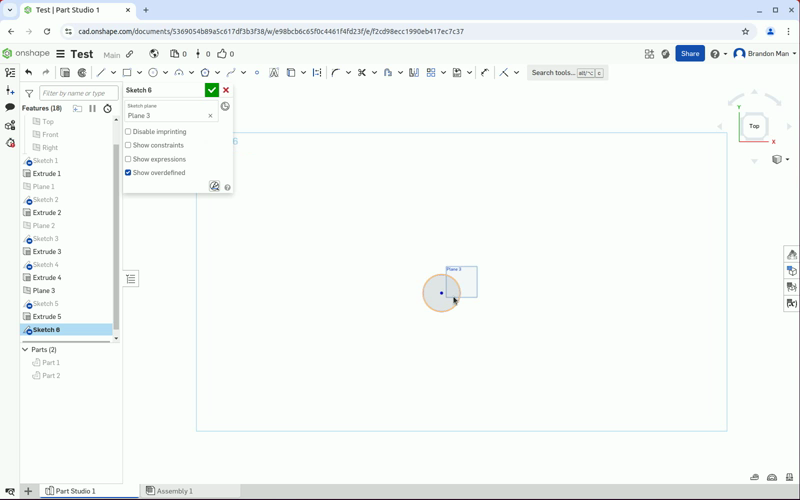
scroll(6)
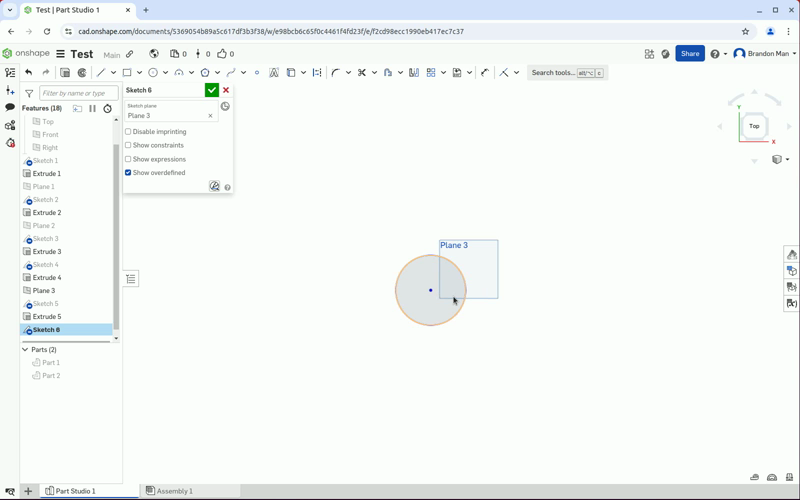
scroll(6)
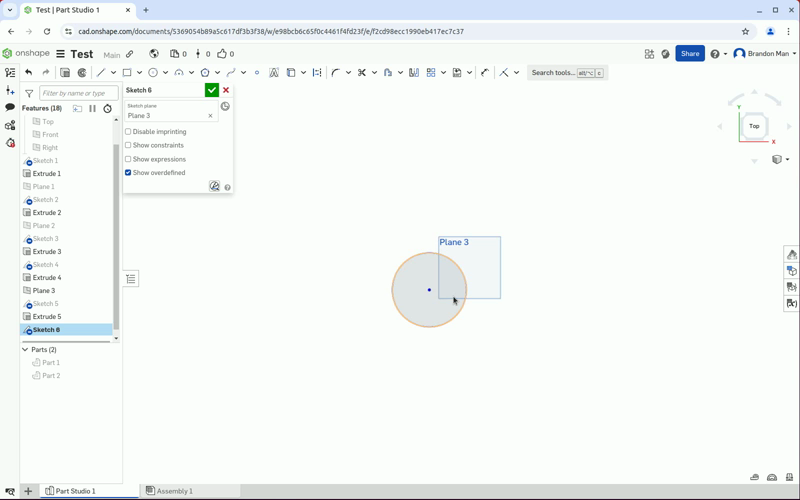
scroll(6)
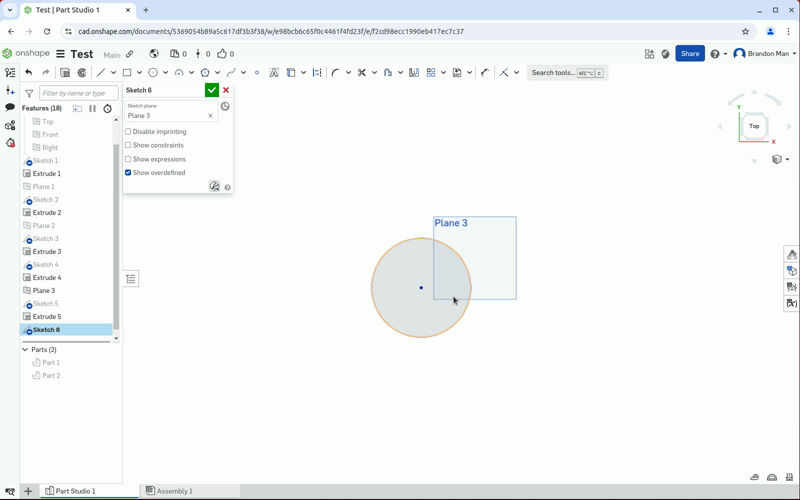
scroll(6)
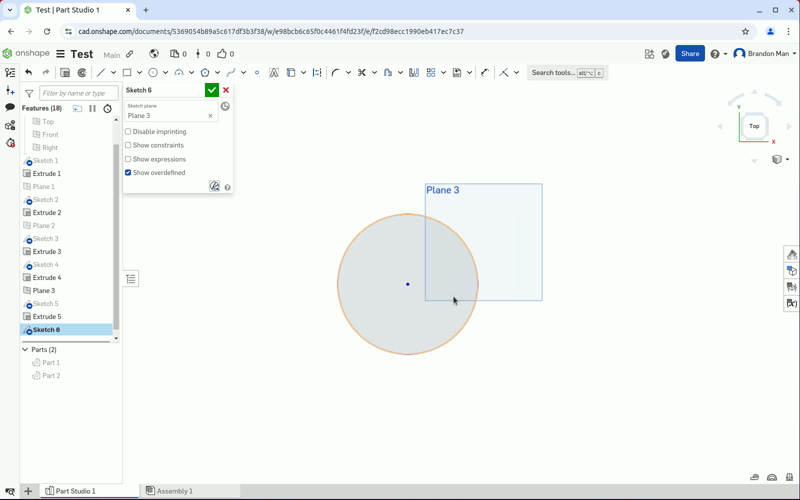
scroll(6)
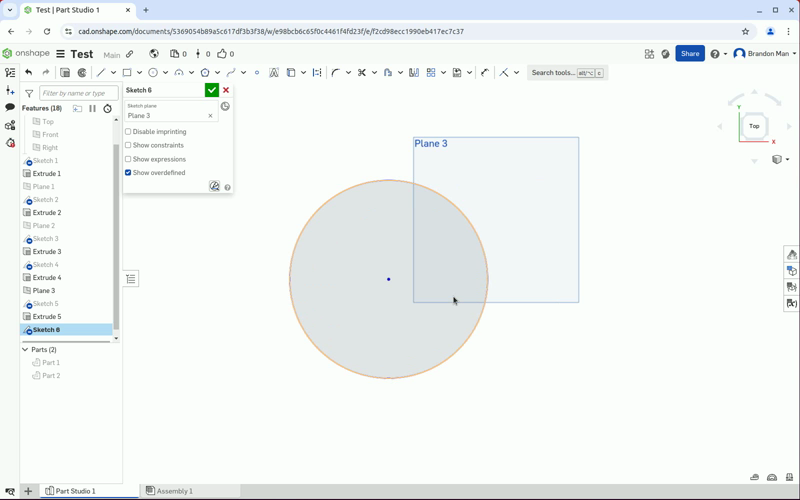
scroll(6)
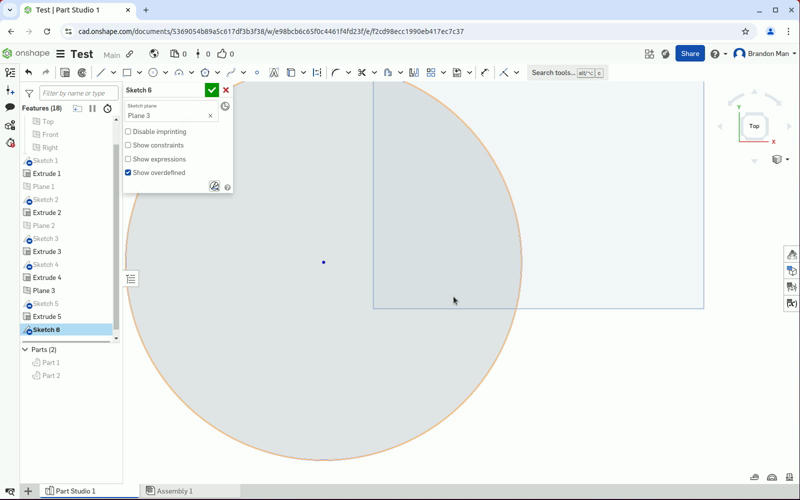
click(453, 296)
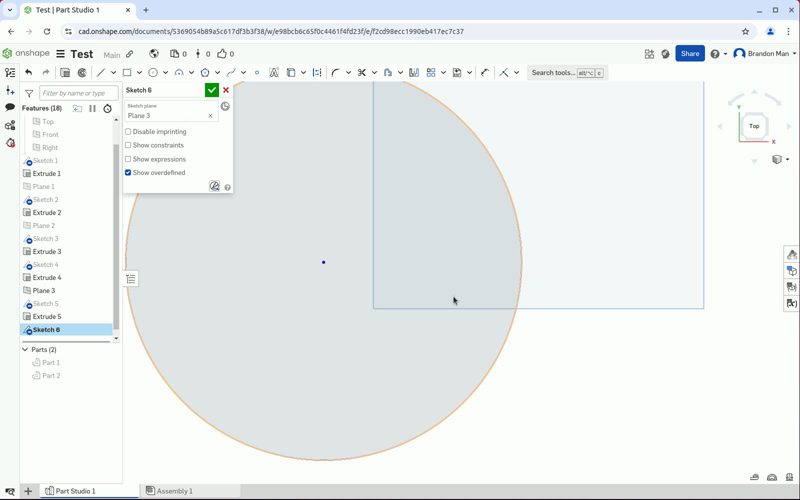
scroll(-6)
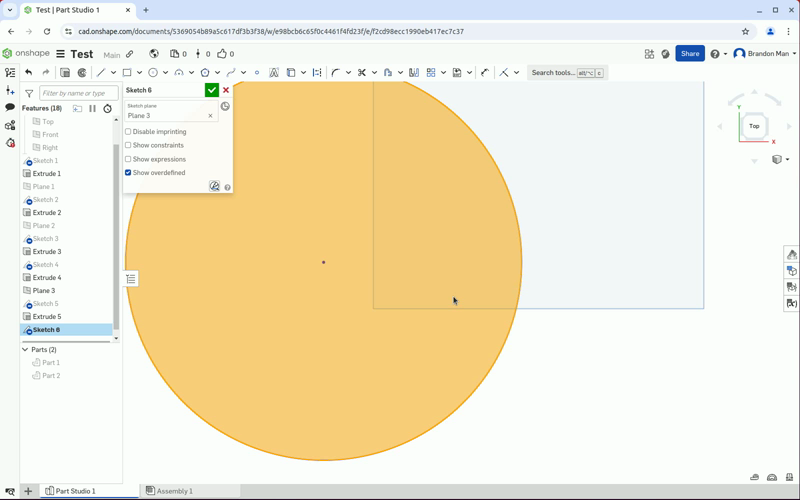
scroll(-6)
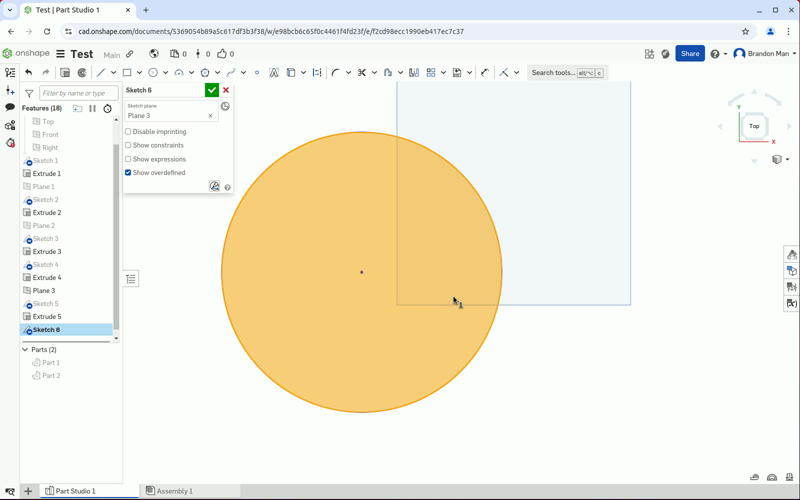
scroll(-6)
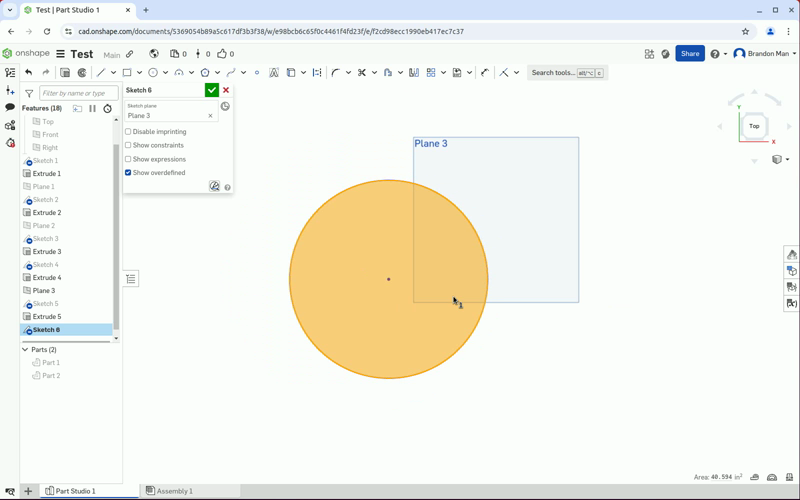
scroll(-6)
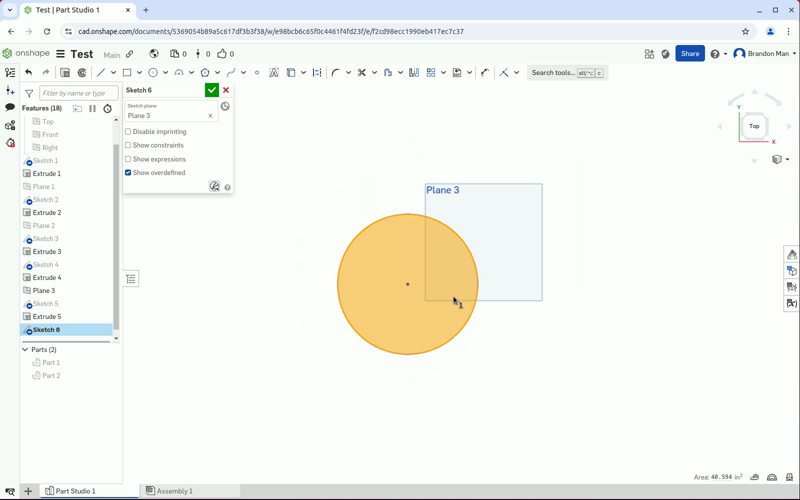
scroll(-6)
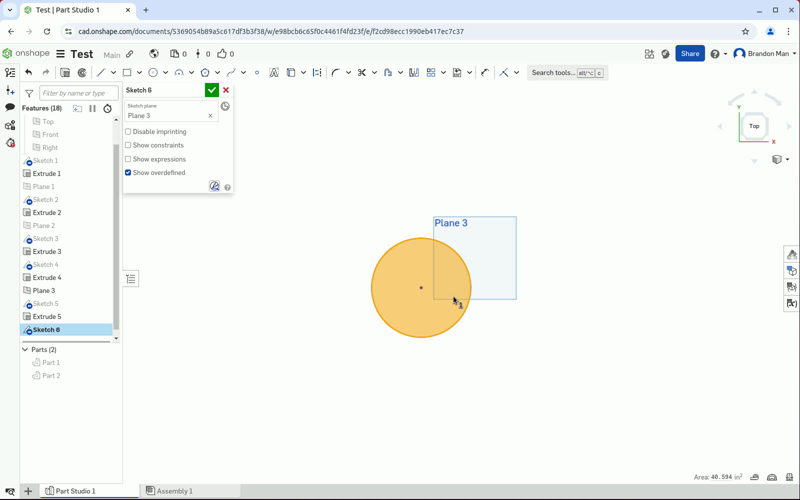
scroll(-6)
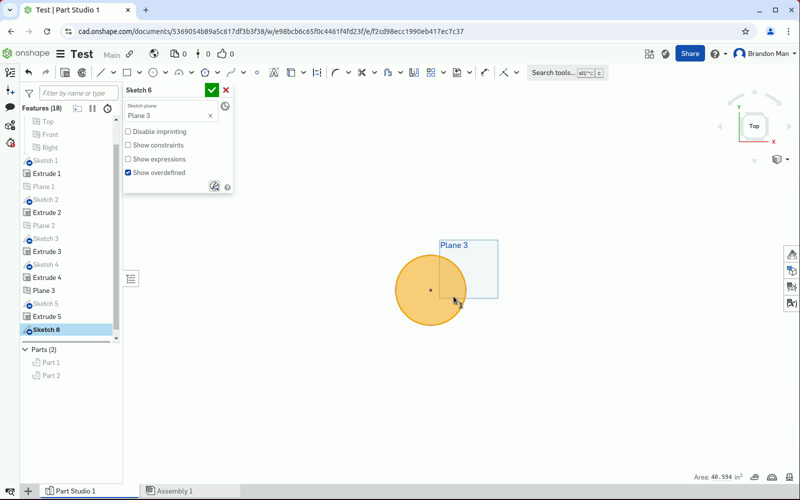
scroll(-6)
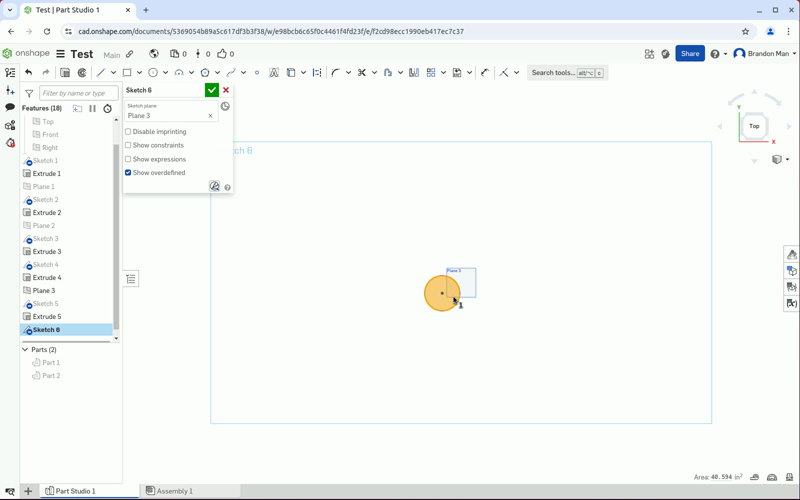
mouse_move(73, 352)
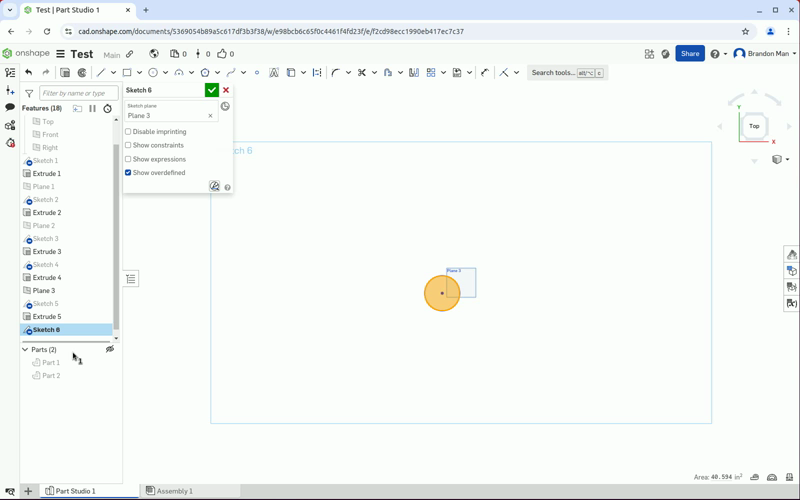
key(shift+y)
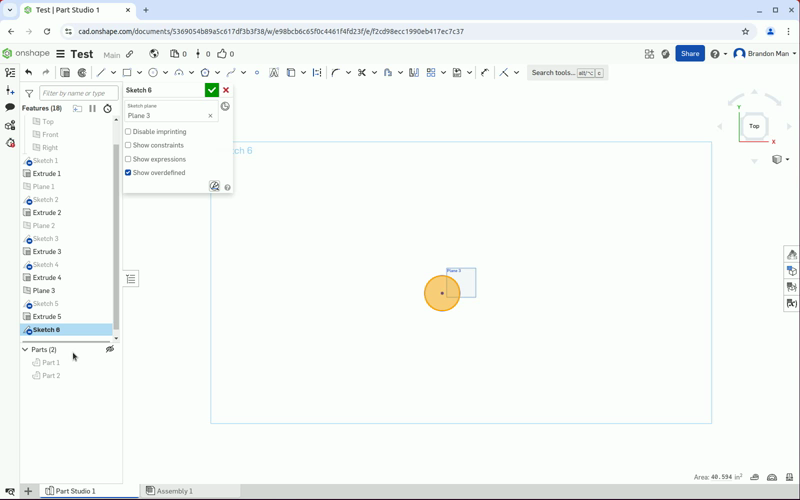
key(shift+e)
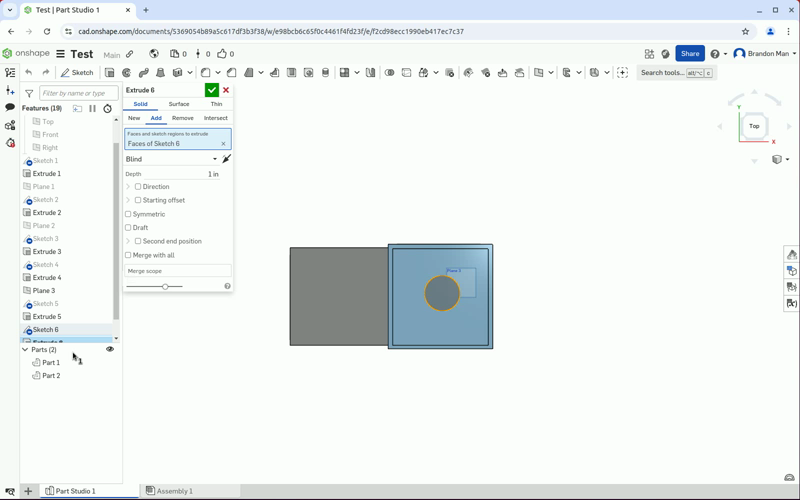
mouse_move(143, 106)
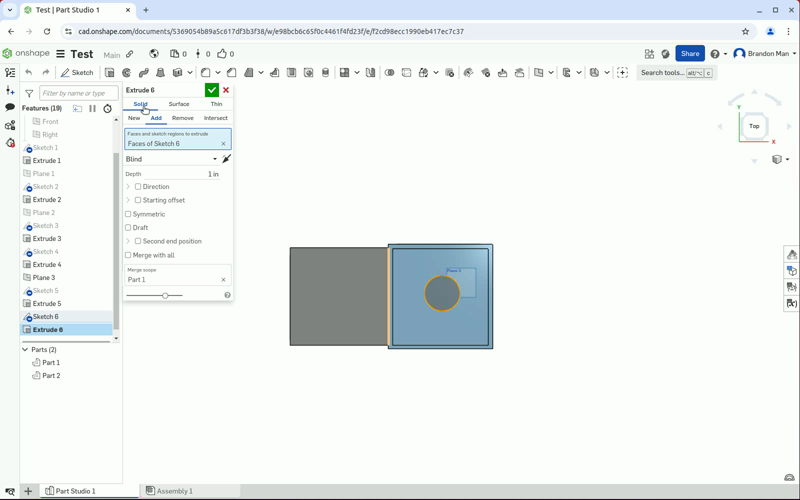
click(143, 106)
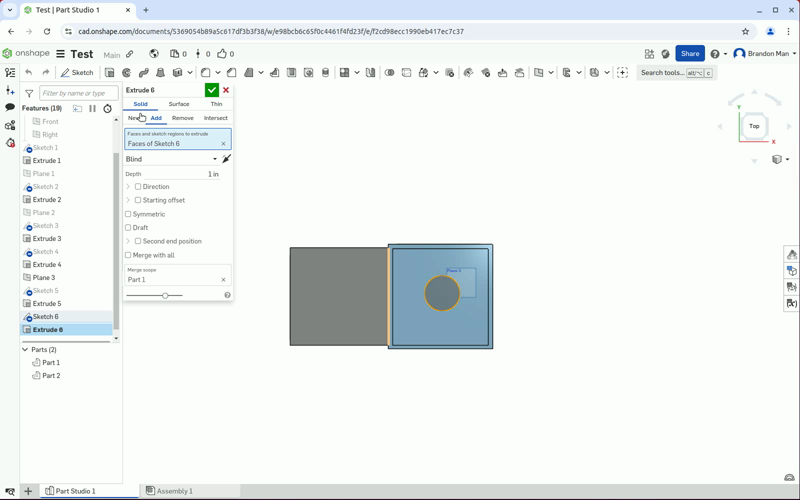
mouse_move(137, 120)
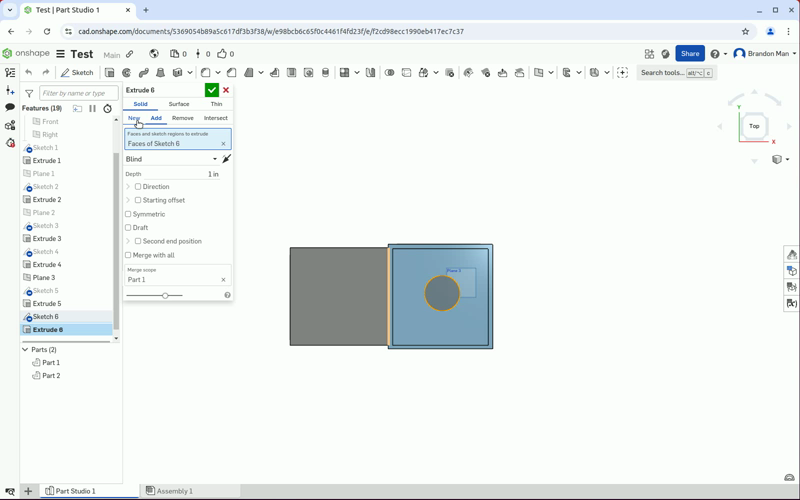
click(137, 120)
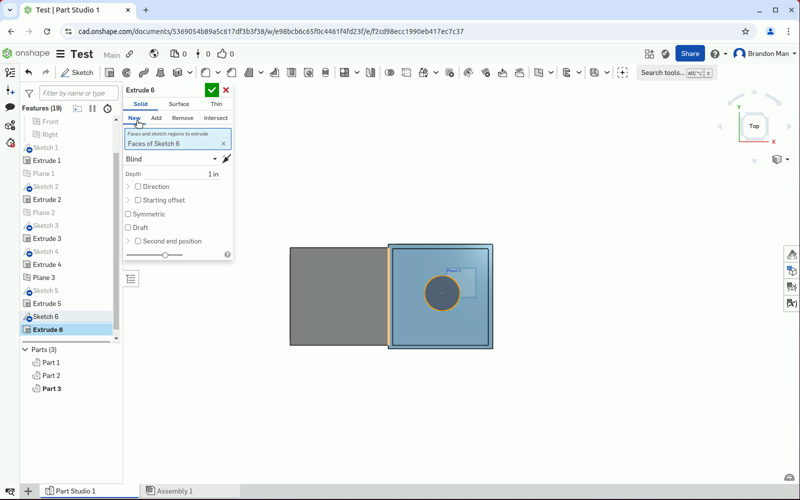
key(tab, 4)
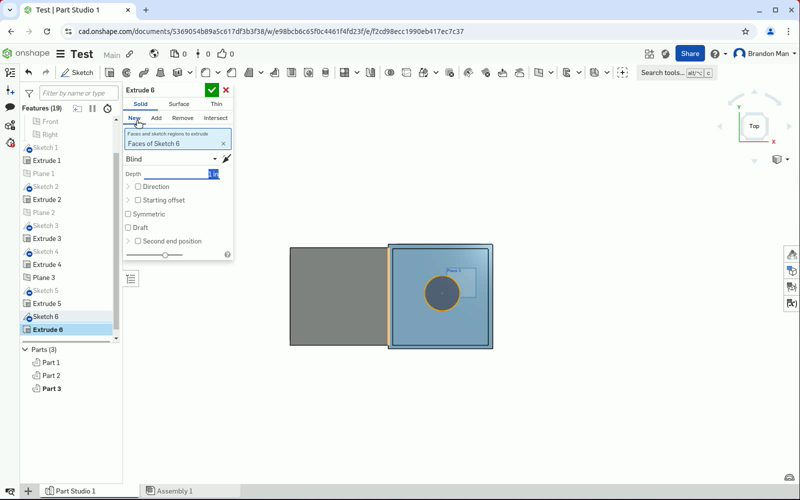
text(1.926)
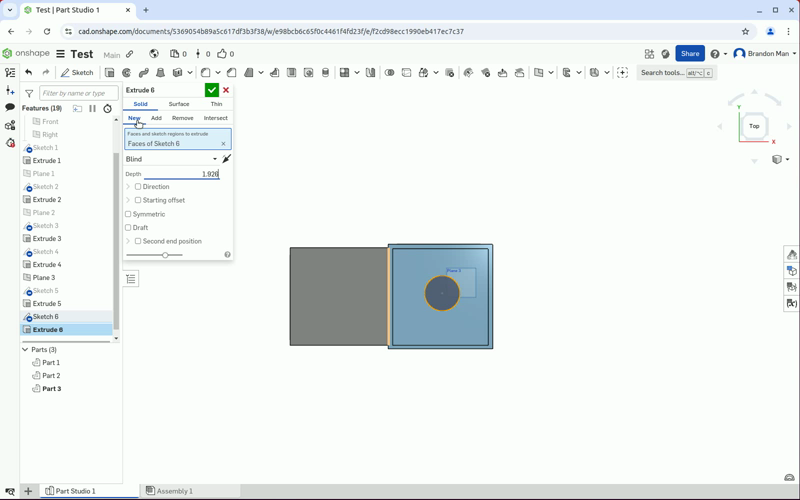
key(enter)
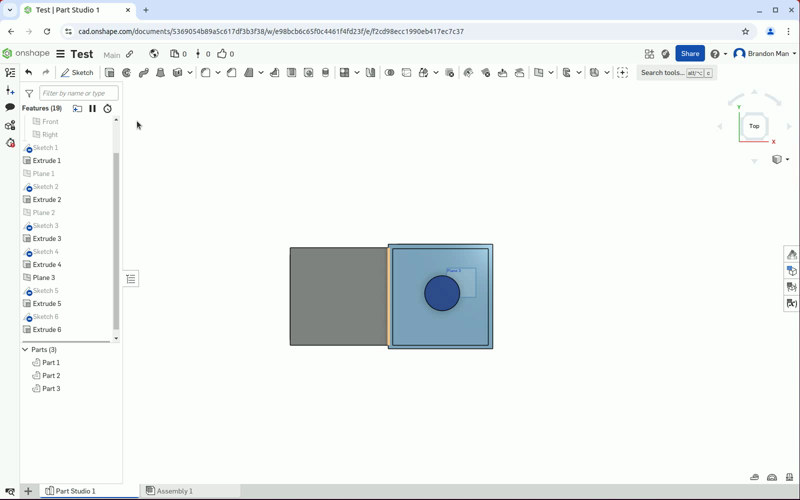
key(shift+h)
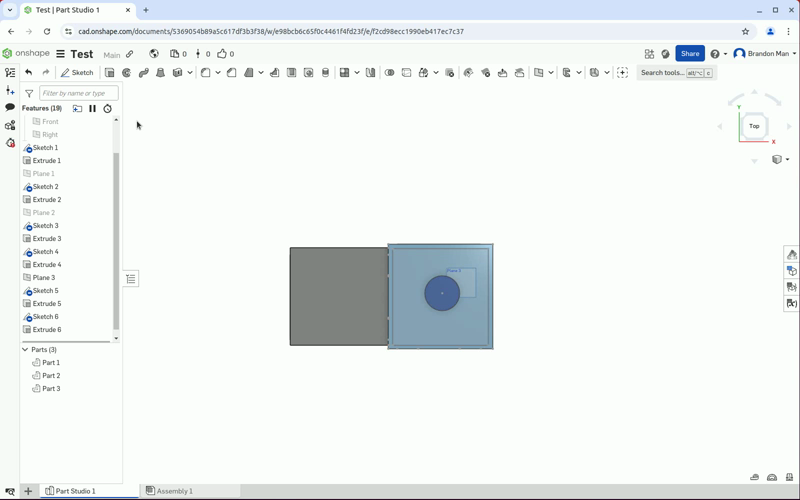
key(shift+h)
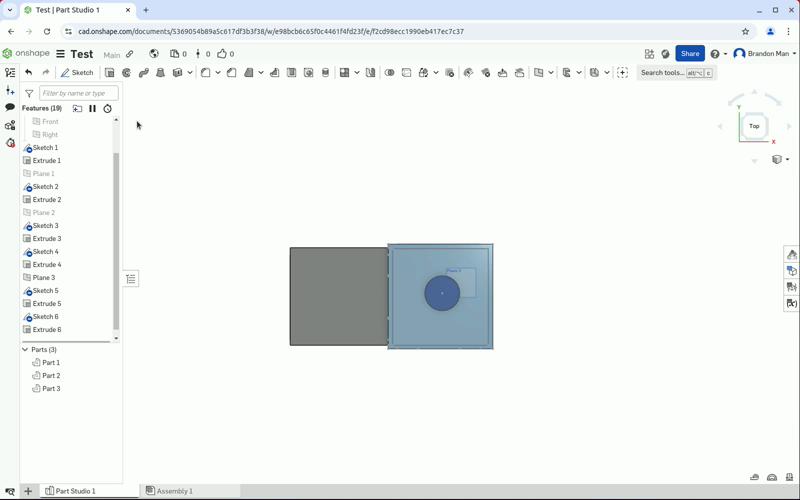
key(shift+7)
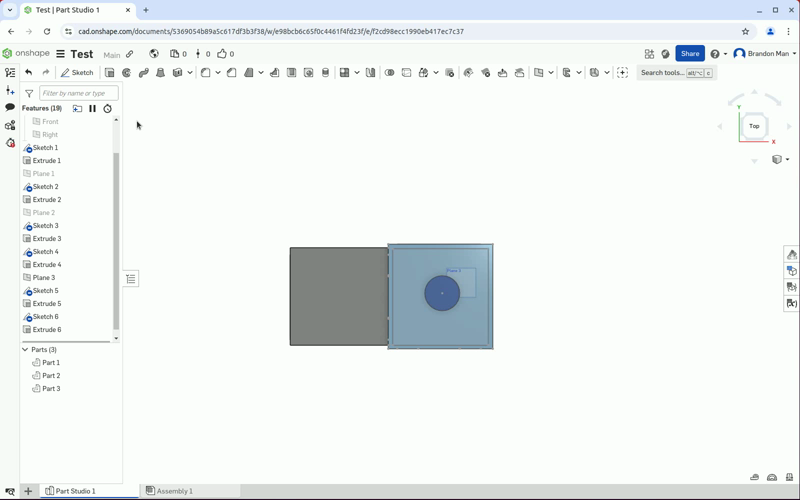
key(up, 3)
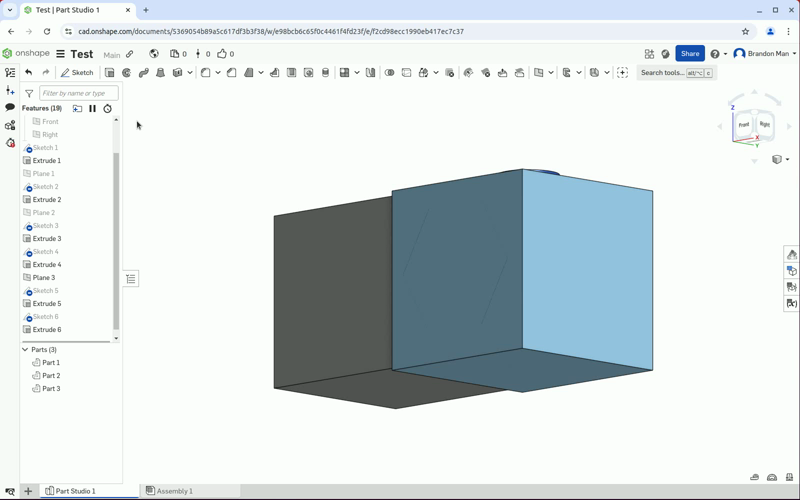
key(left, 3)
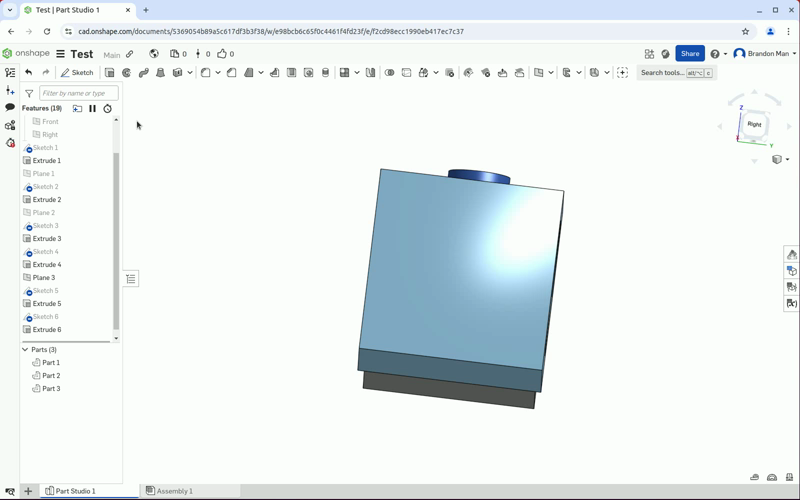
key(right, 3)
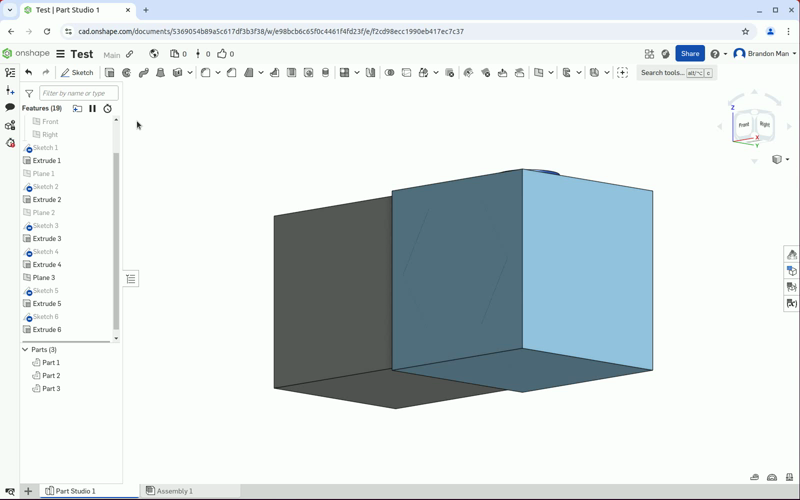
key(down, 3)
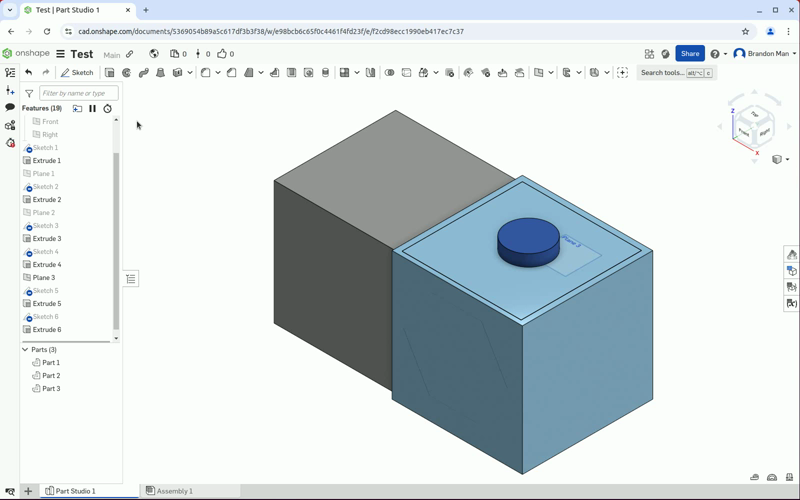
mouse_move(69, 150)
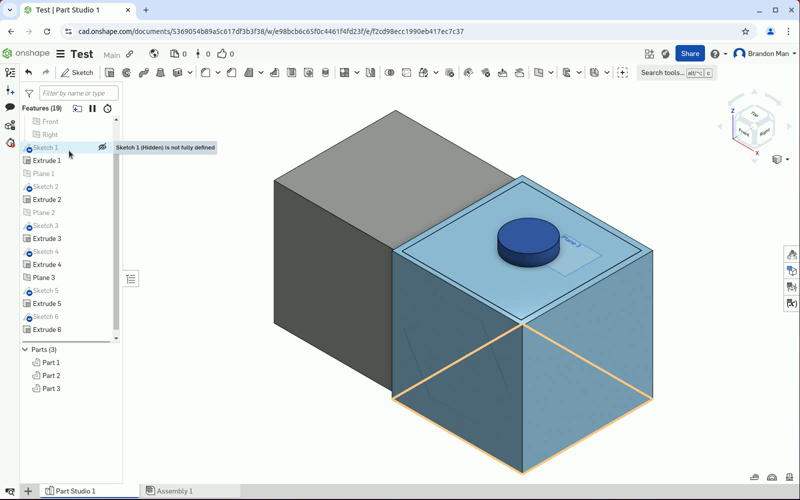
click(69, 150)